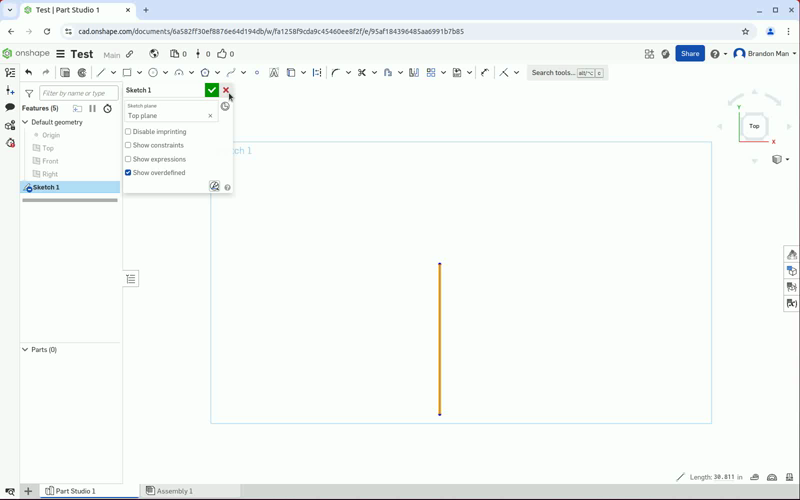
key(shift+h)
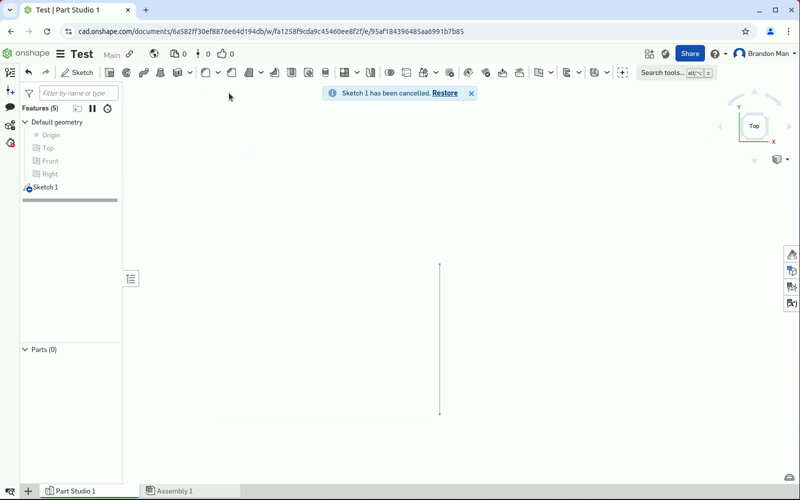
key(shift+s)
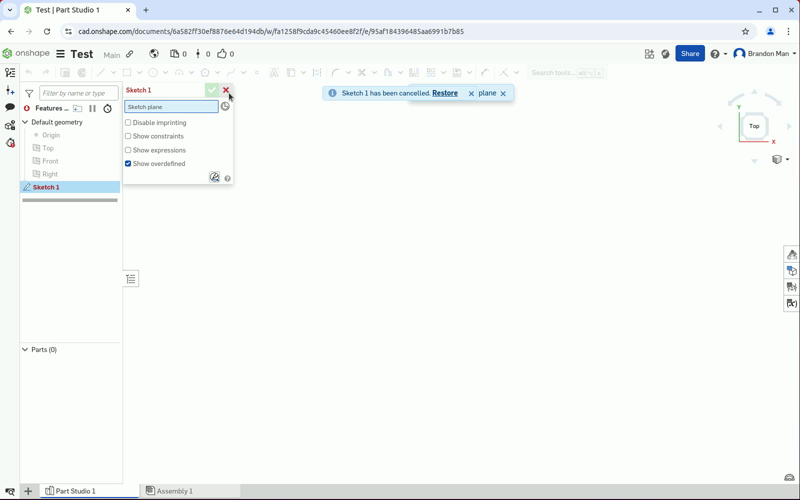
mouse_move(73, 150)
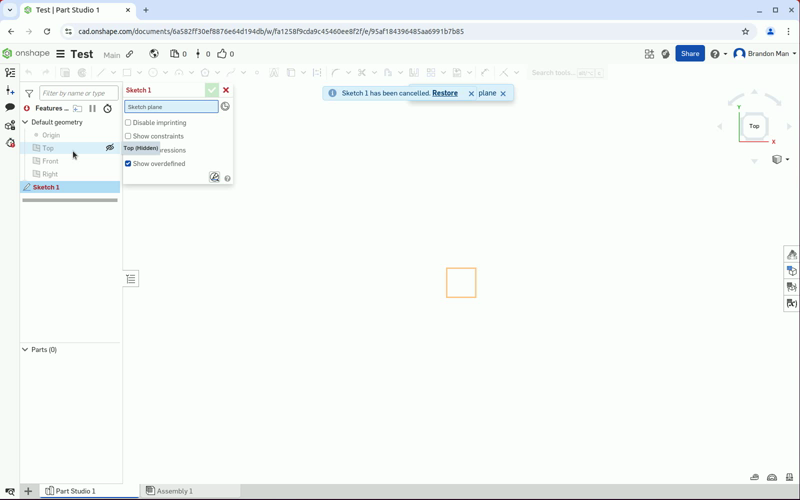
click(73, 150)
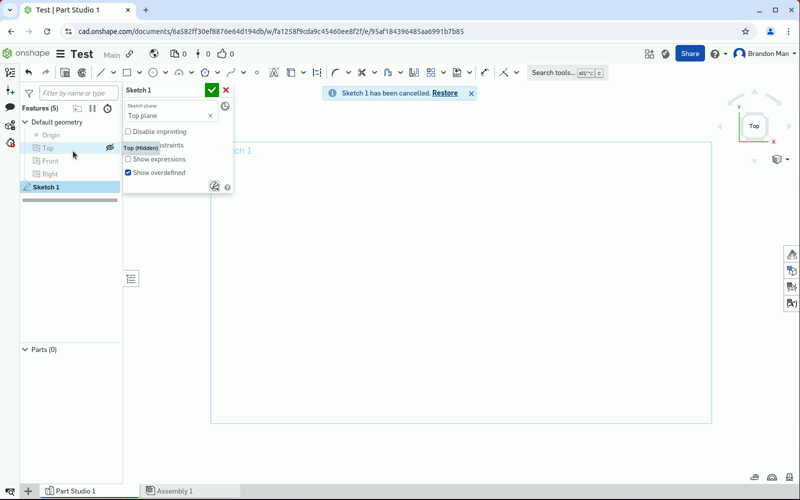
mouse_move(73, 352)
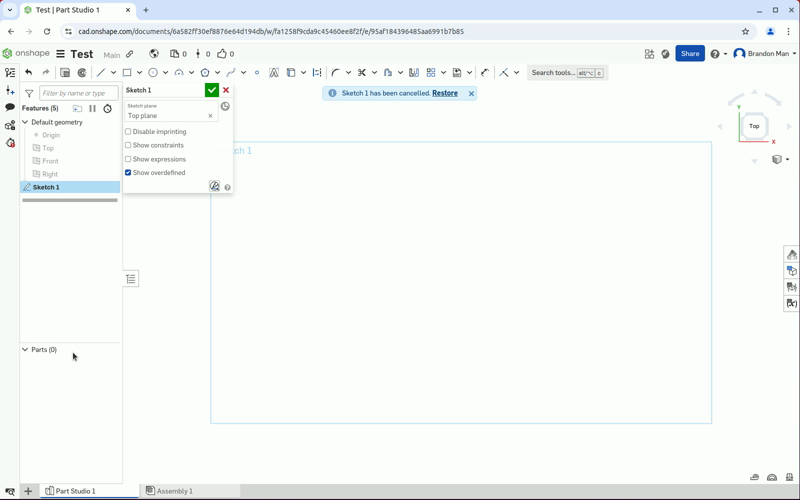
key(y)
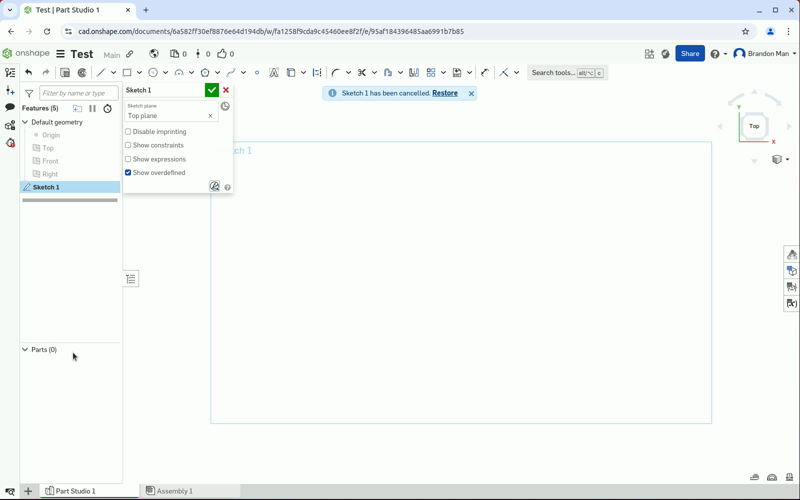
key(c)
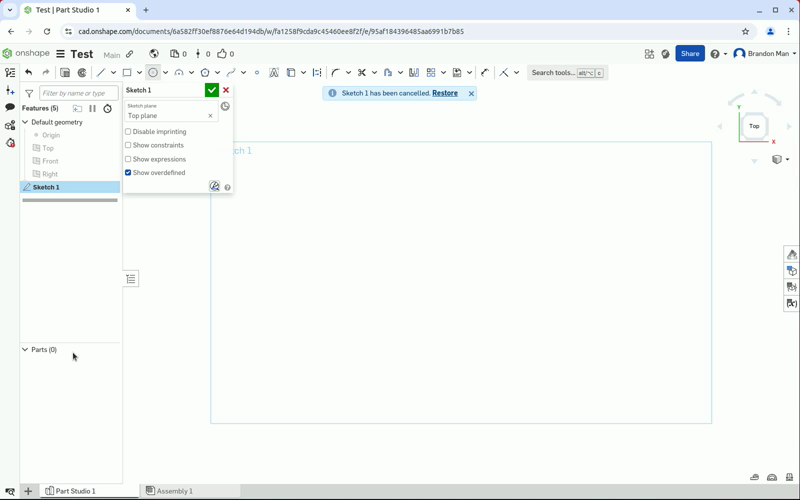
key_down(shift)
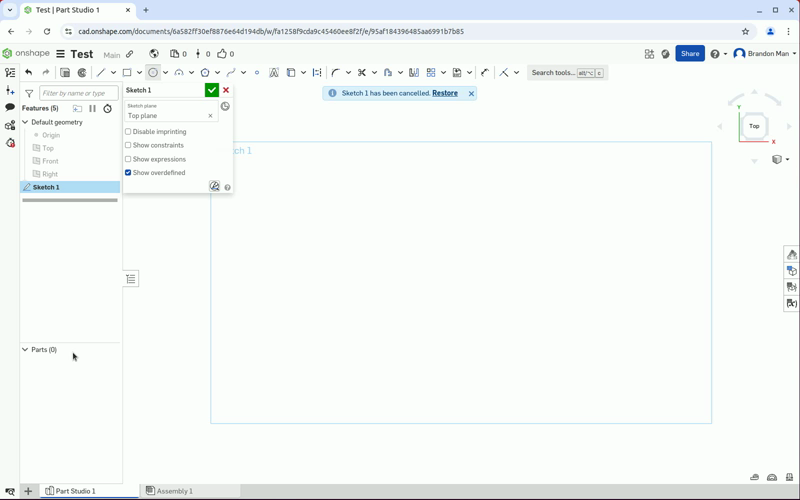
mouse_move(363, 380)
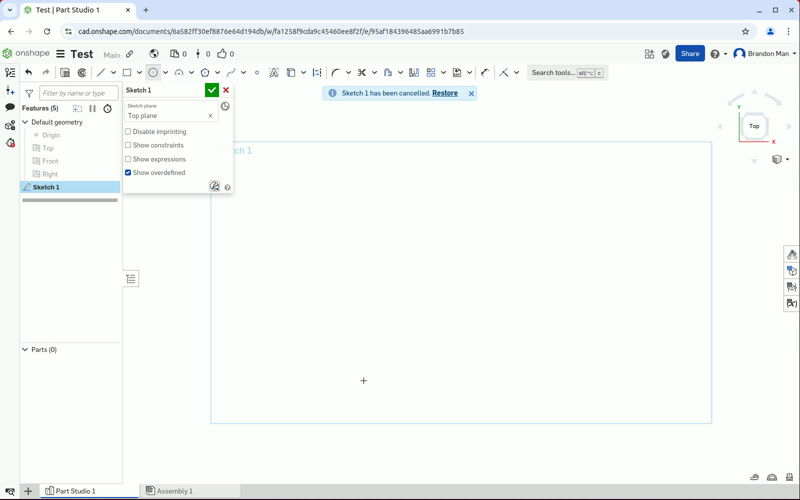
click(363, 380)
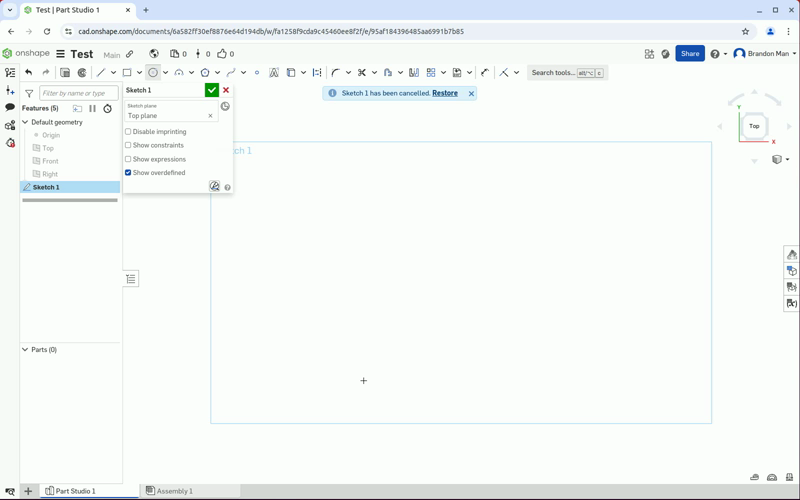
key_up(shift)
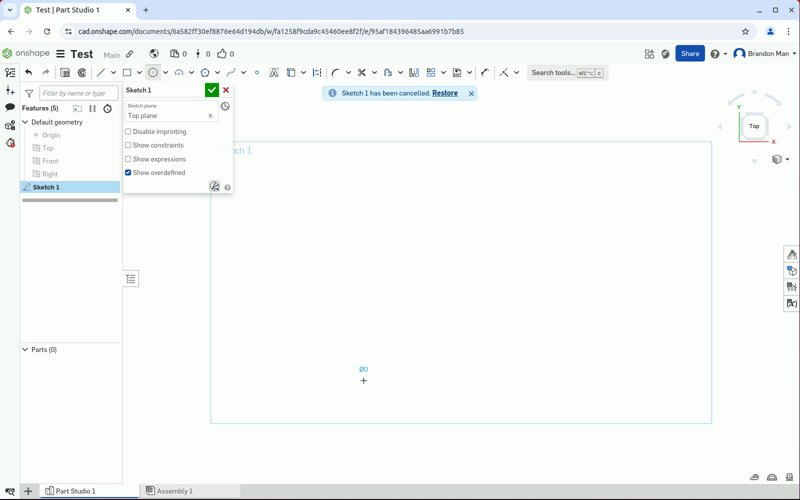
mouse_move(370, 380)
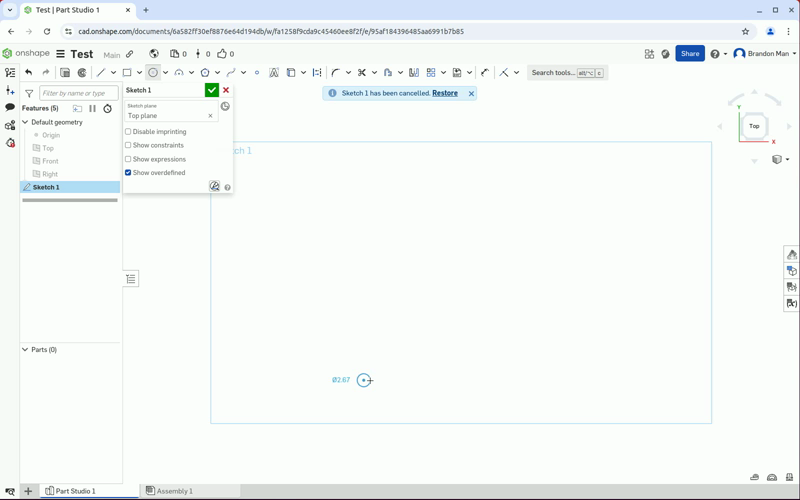
click(370, 380)
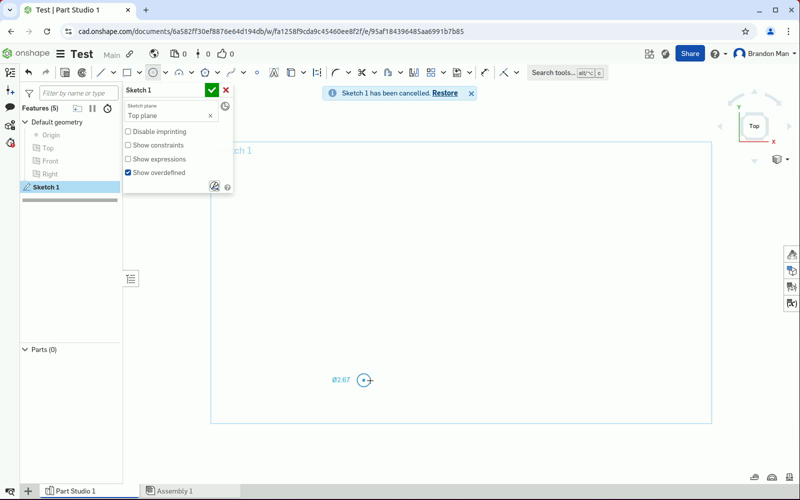
key(esc)
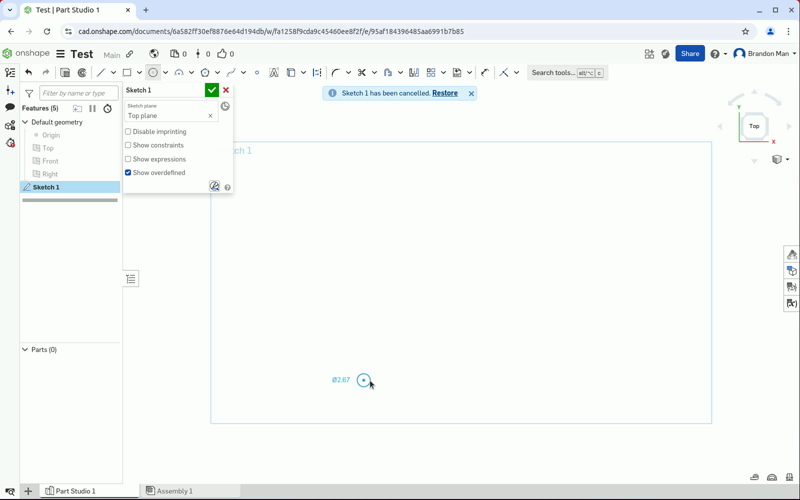
key(c)
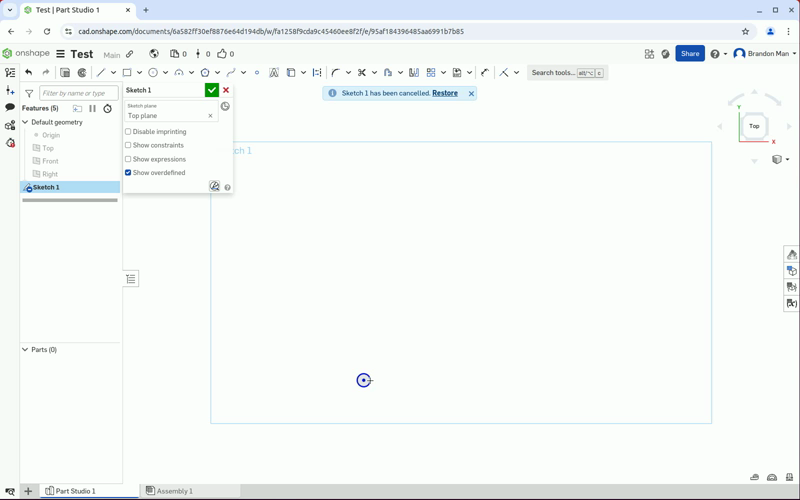
key_down(shift)
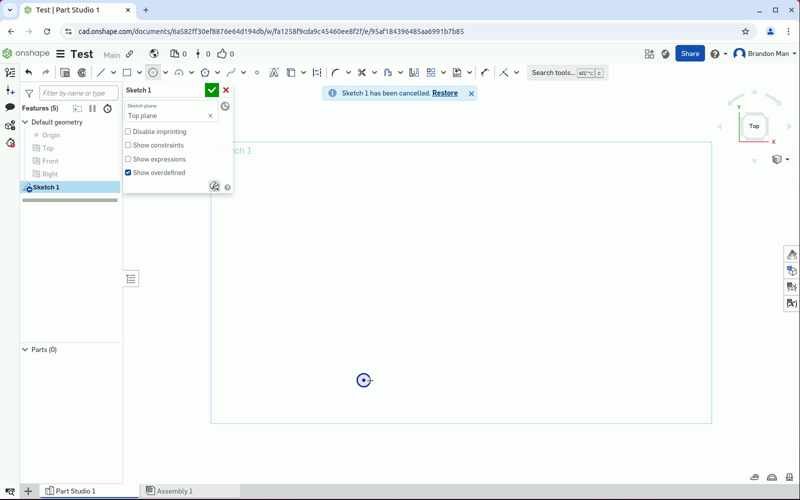
mouse_move(363, 380)
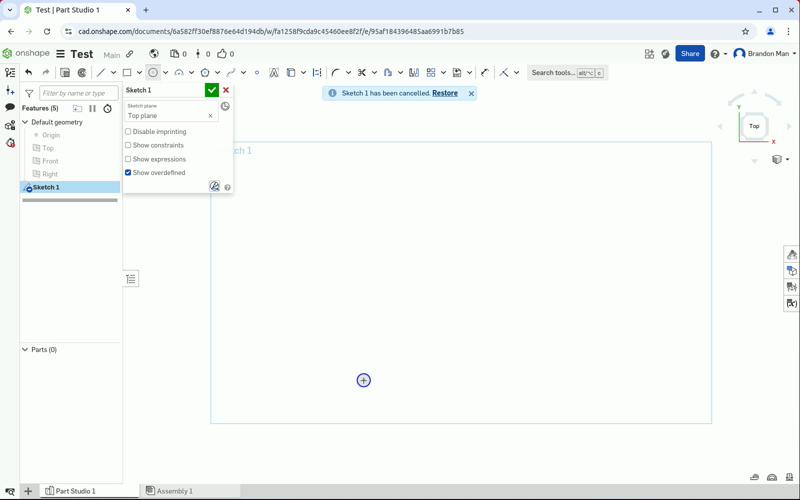
click(363, 380)
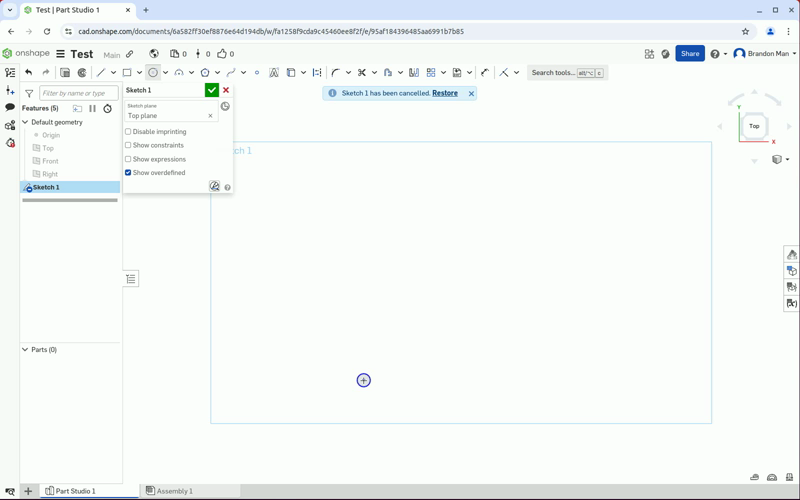
key_up(shift)
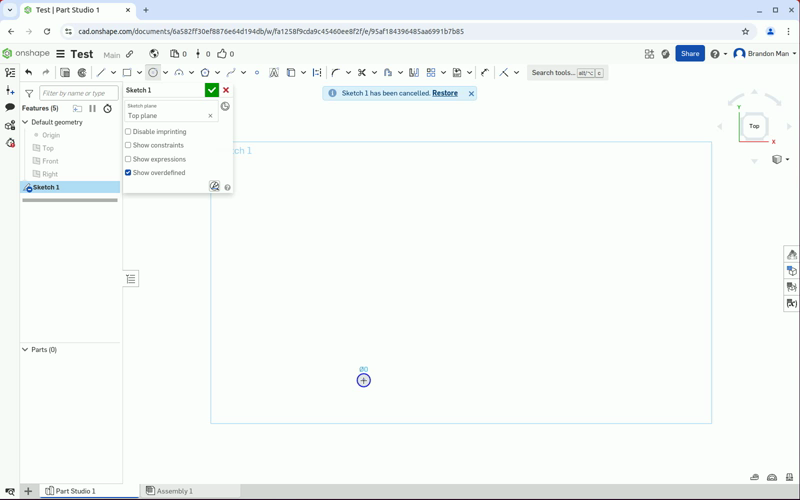
mouse_move(368, 380)
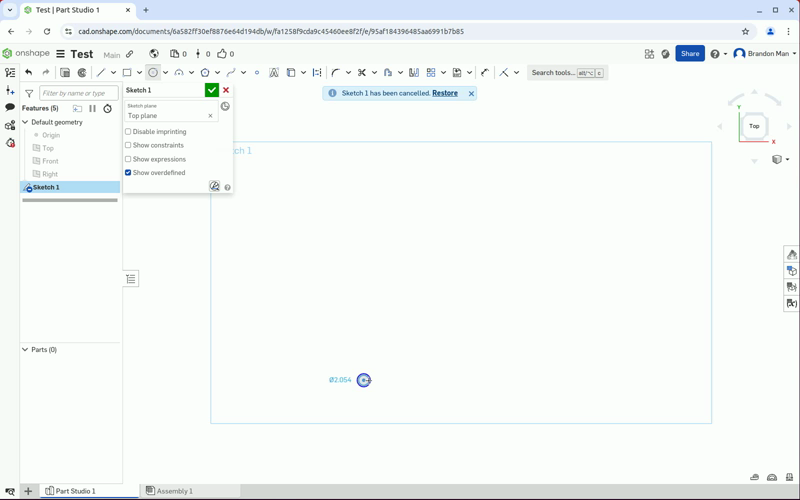
scroll(6)
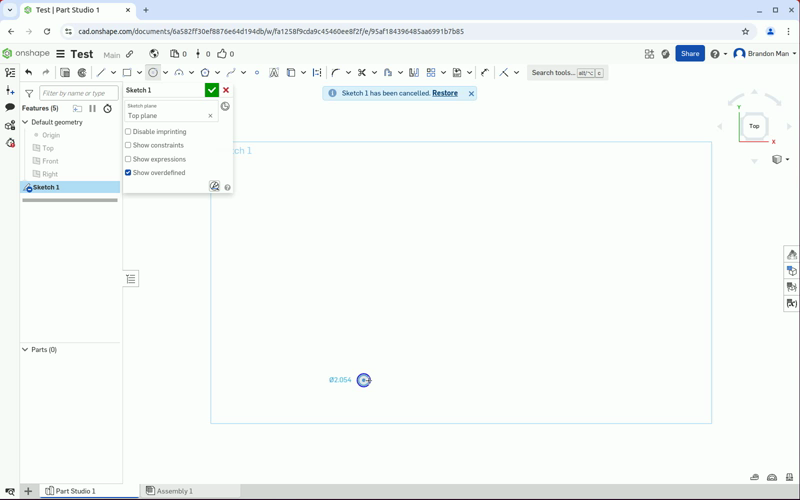
scroll(6)
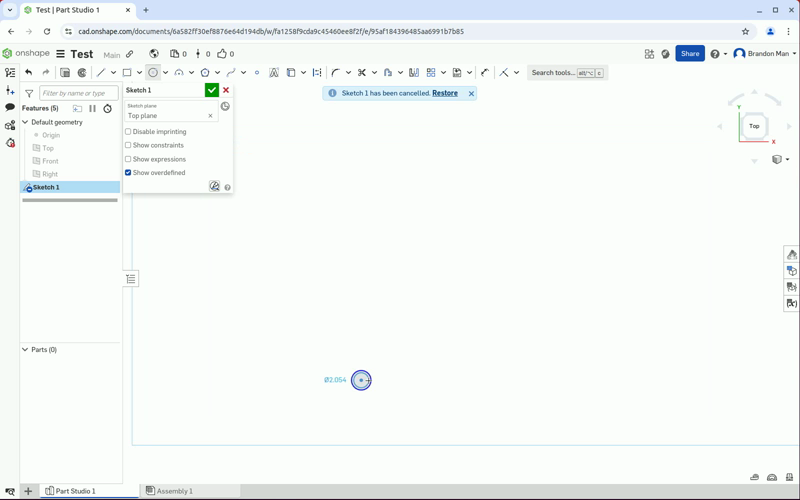
scroll(6)
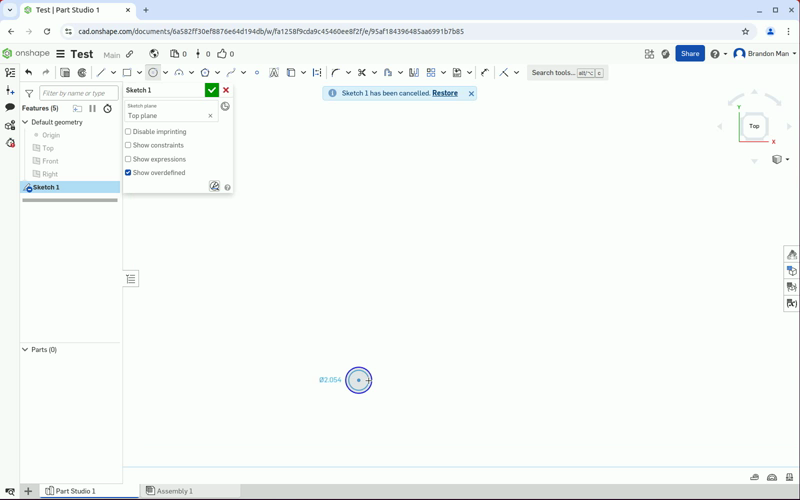
scroll(6)
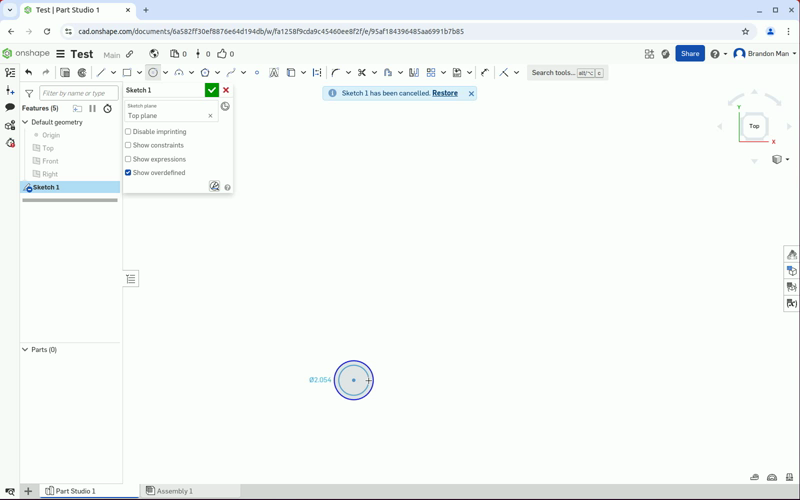
scroll(6)
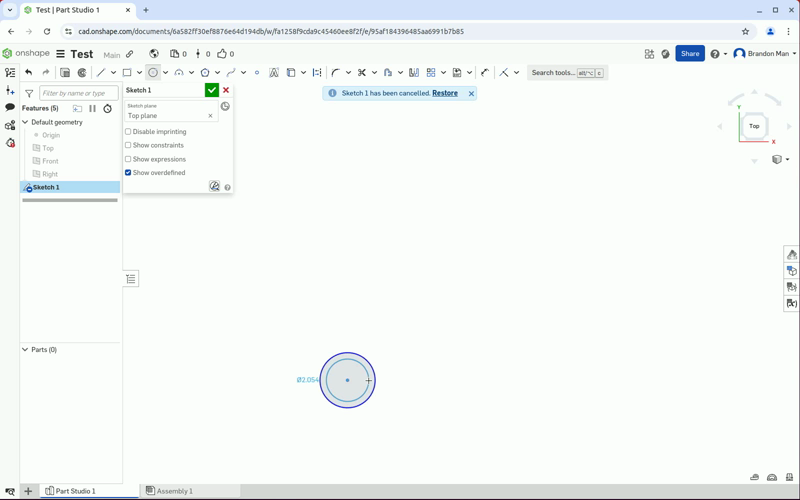
scroll(6)
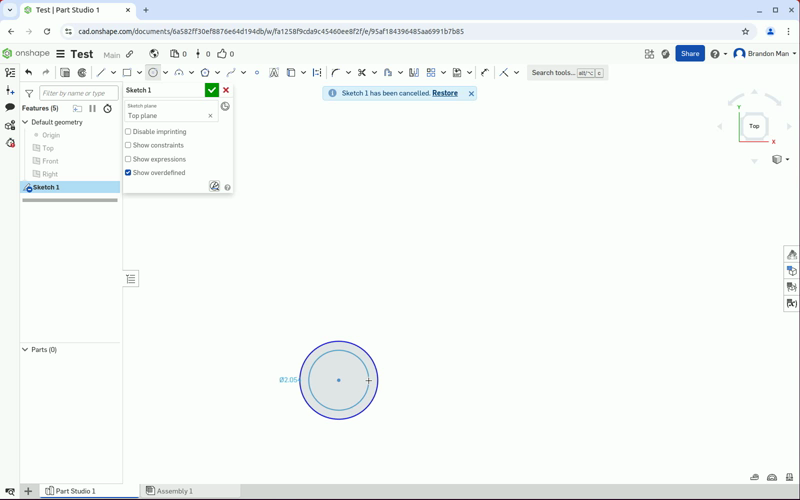
scroll(6)
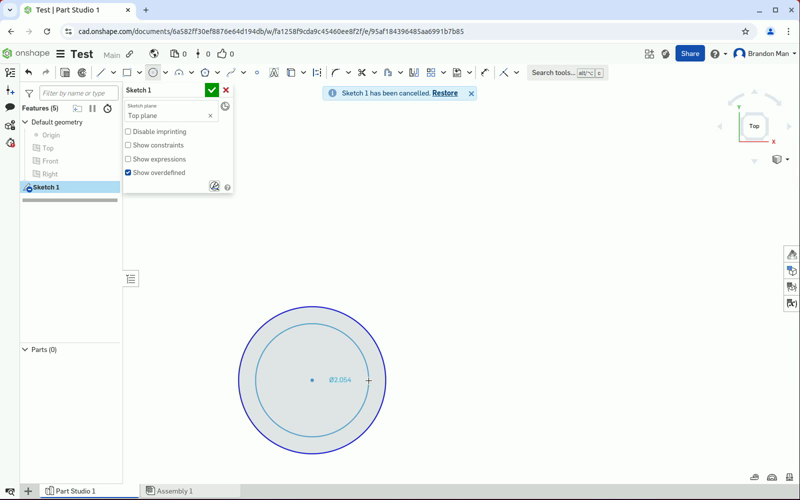
click(368, 380)
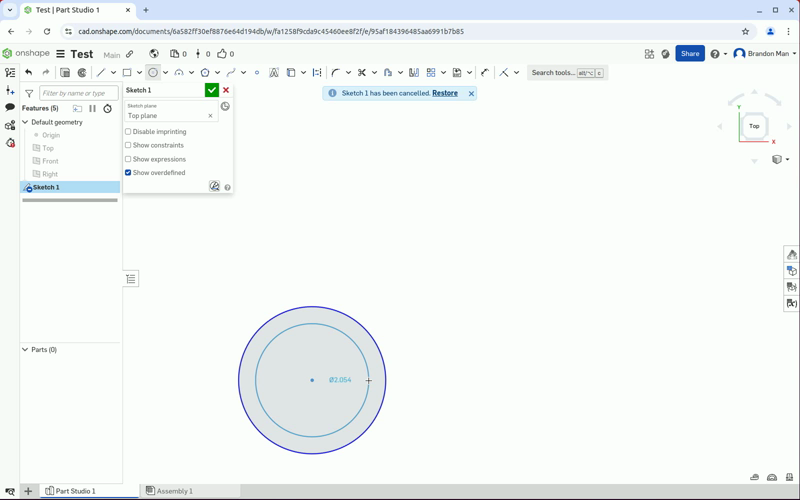
scroll(-6)
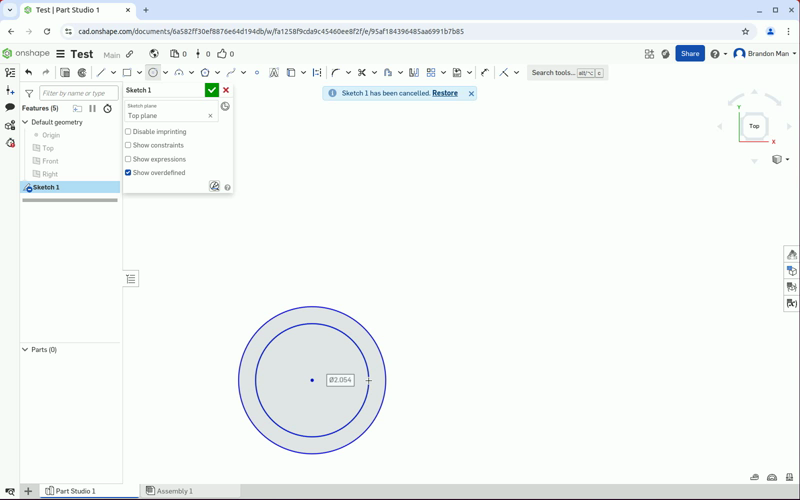
scroll(-6)
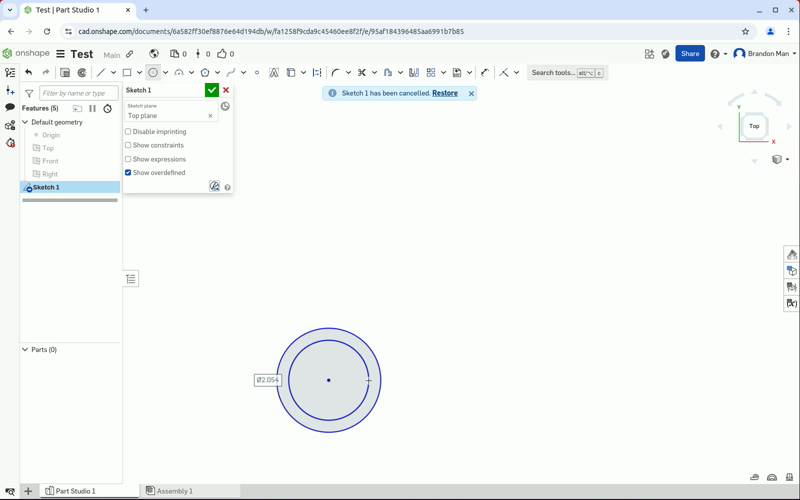
scroll(-6)
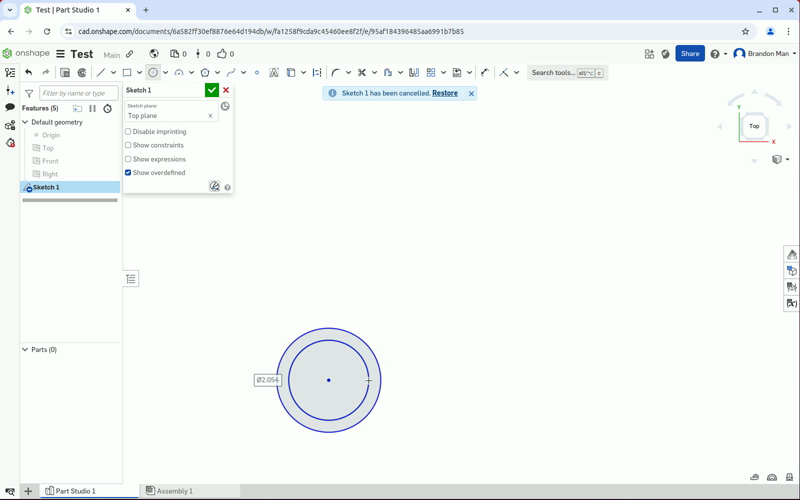
scroll(-6)
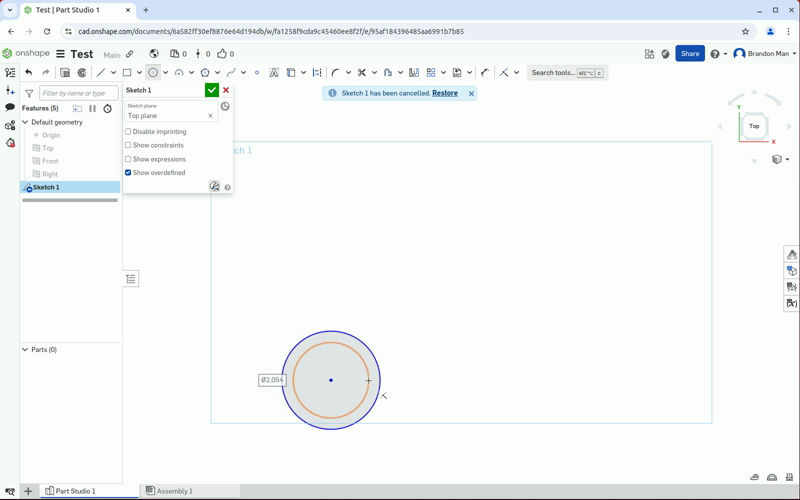
scroll(-6)
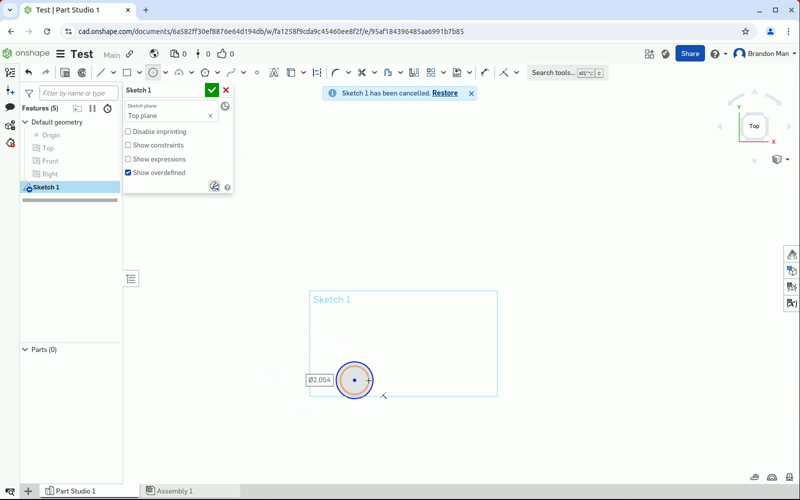
scroll(-6)
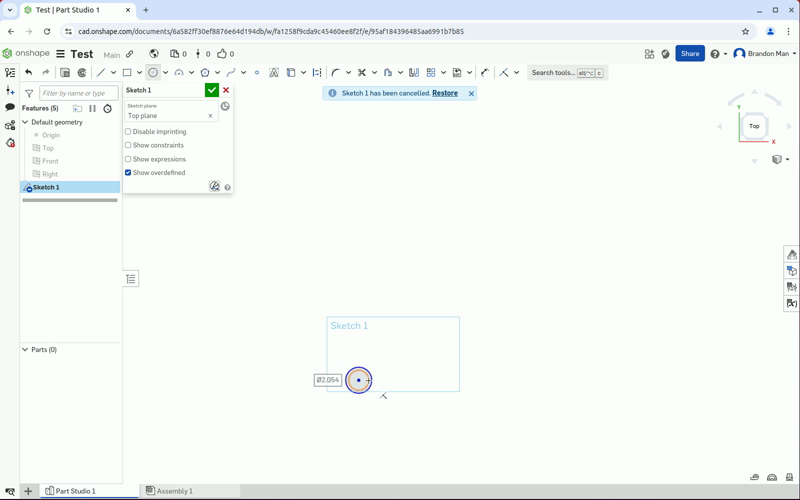
scroll(-6)
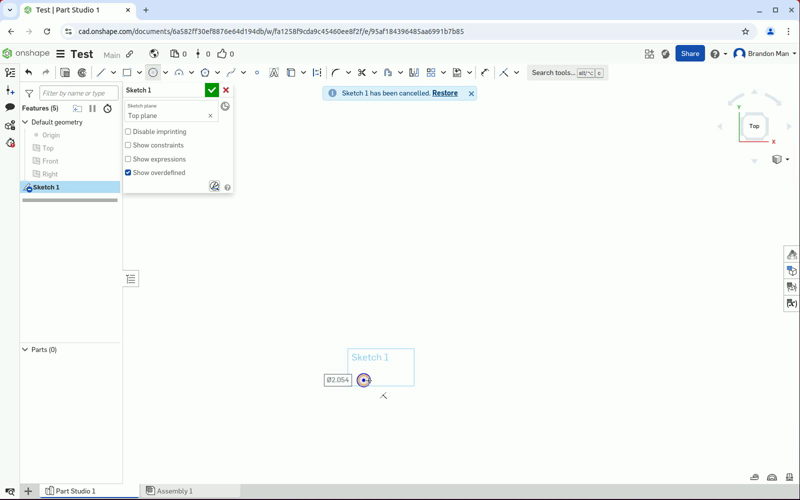
key(esc)
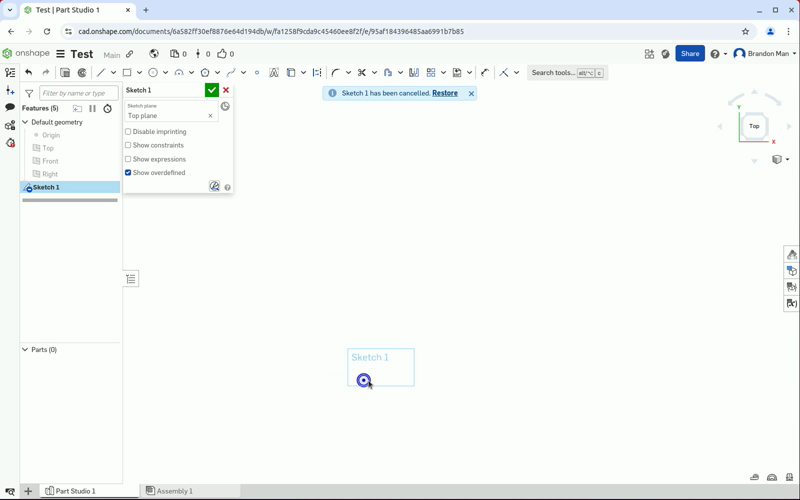
mouse_move(369, 382)
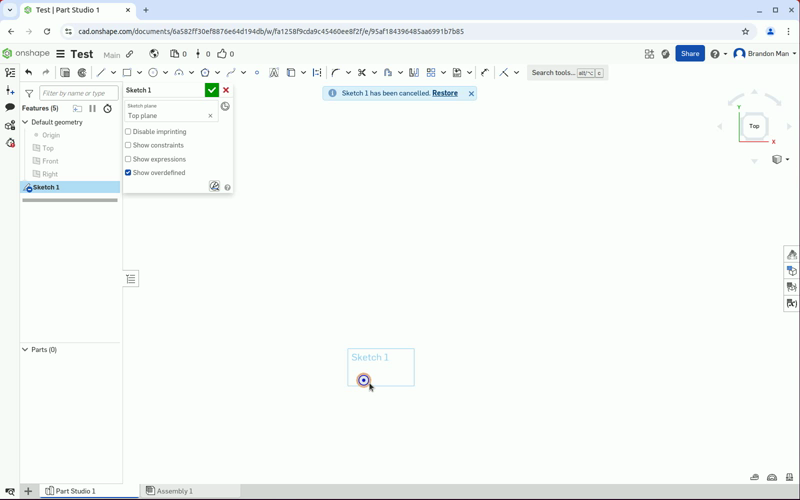
scroll(6)
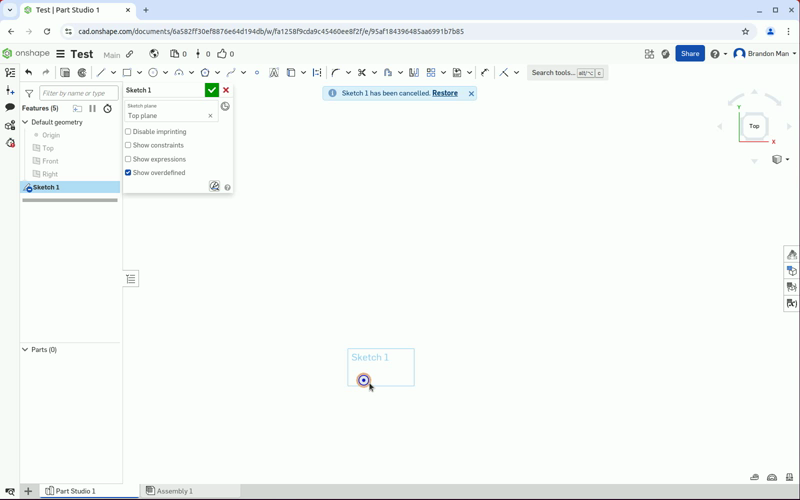
scroll(6)
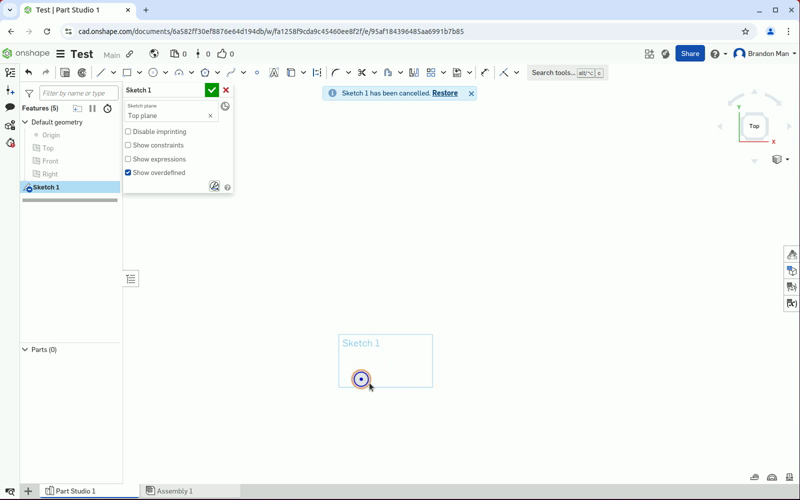
scroll(6)
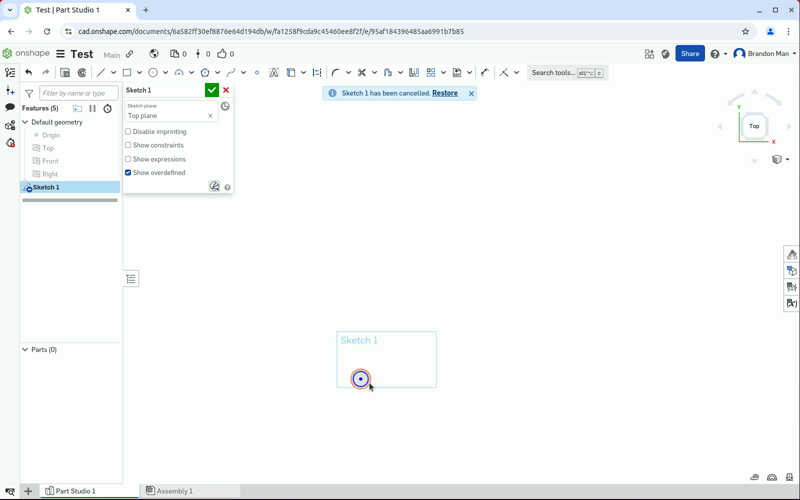
scroll(6)
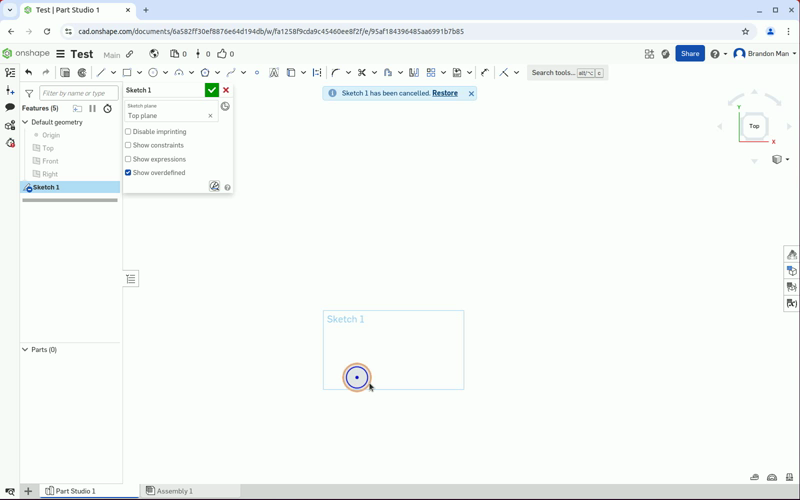
scroll(6)
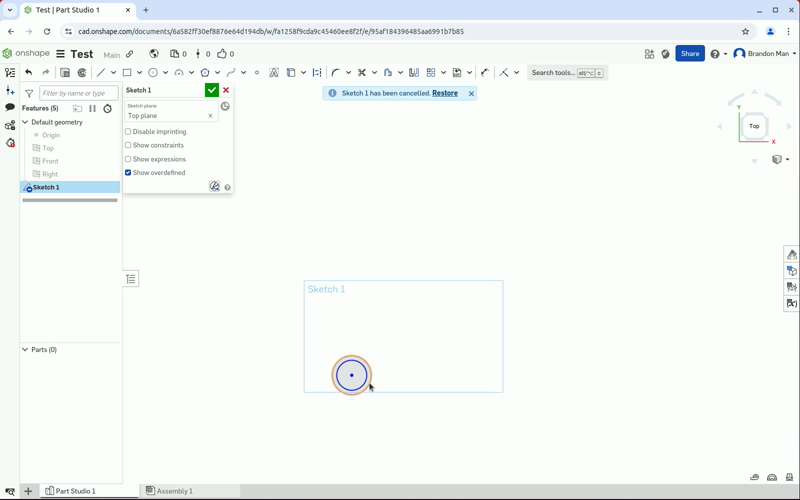
scroll(6)
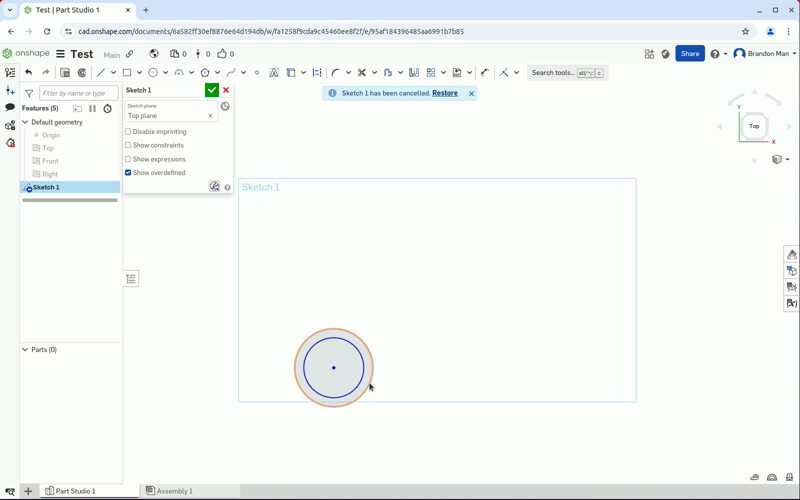
scroll(6)
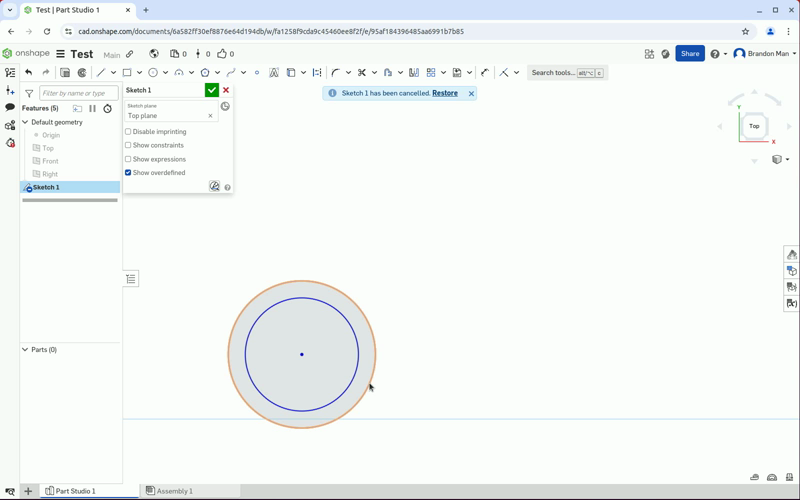
click(369, 382)
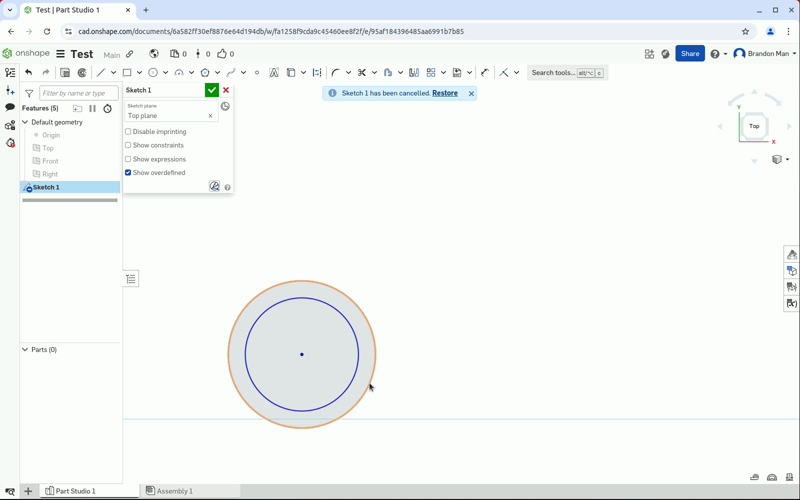
scroll(-6)
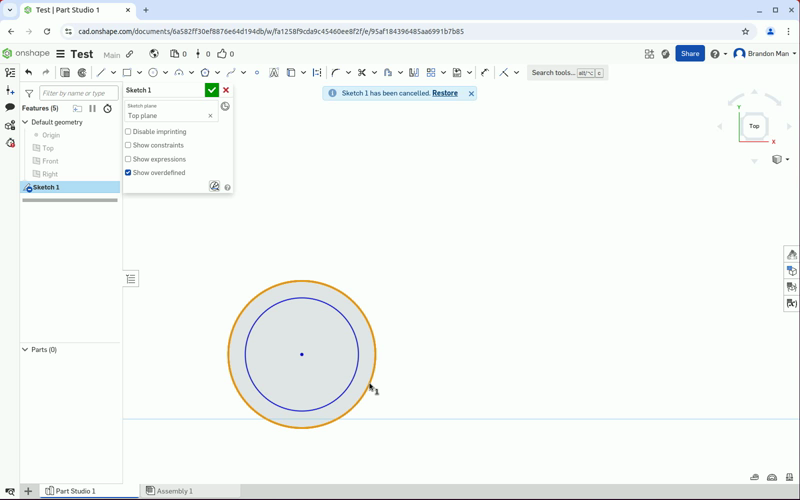
scroll(-6)
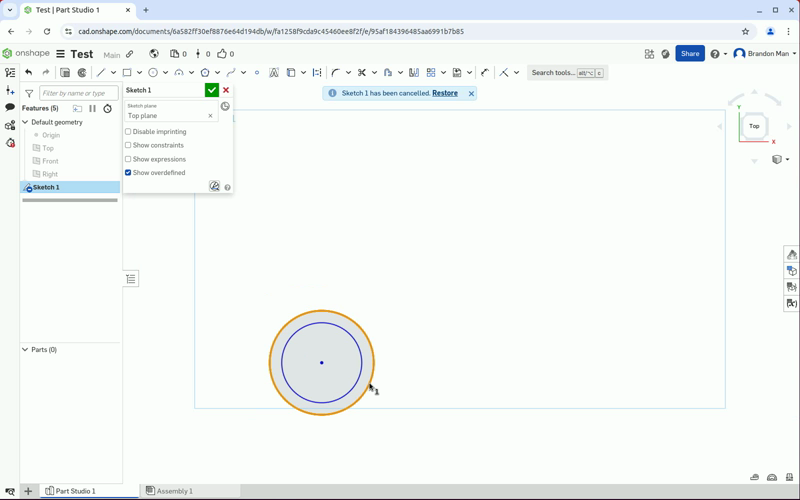
scroll(-6)
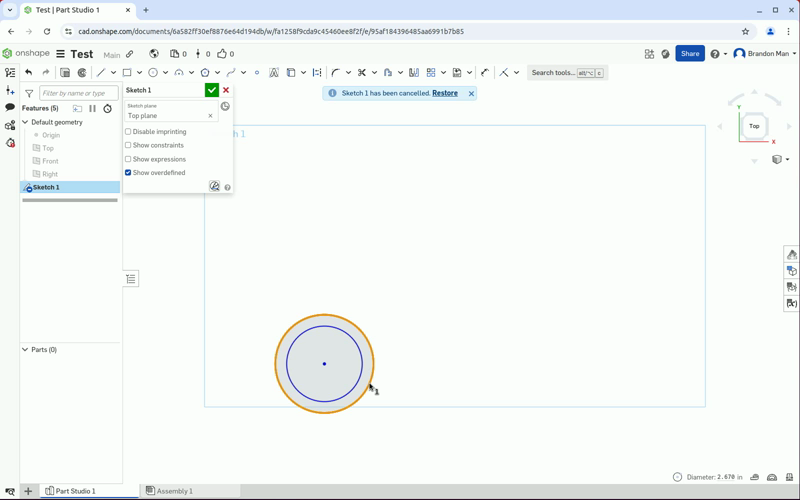
scroll(-6)
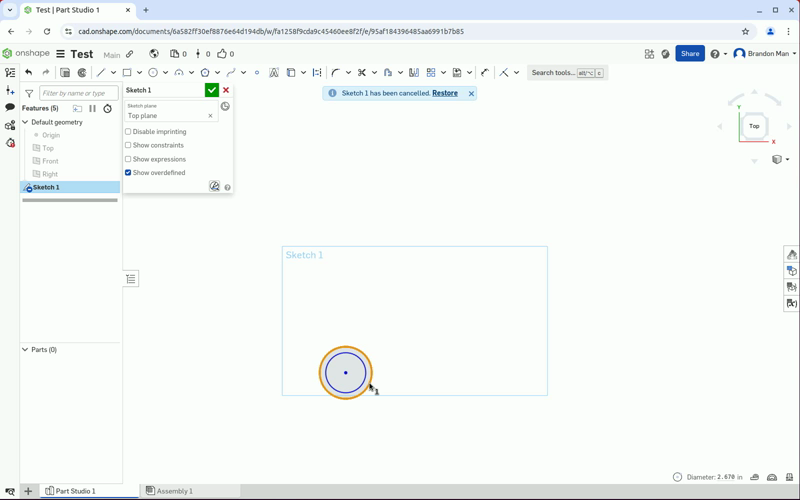
scroll(-6)
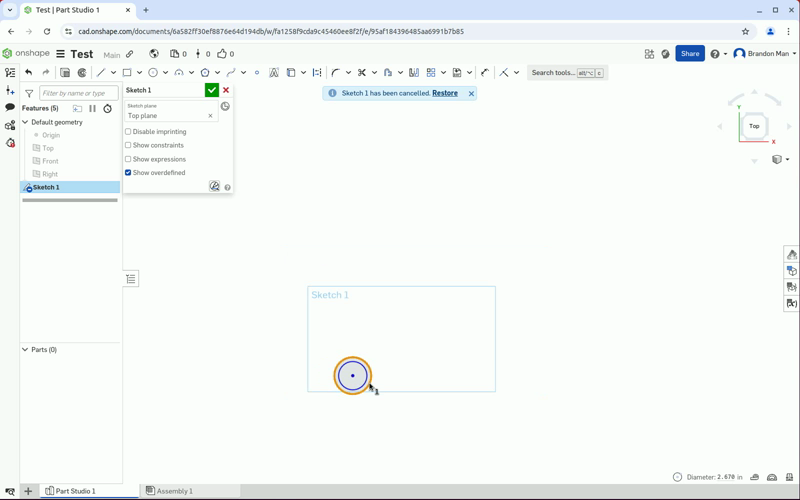
scroll(-6)
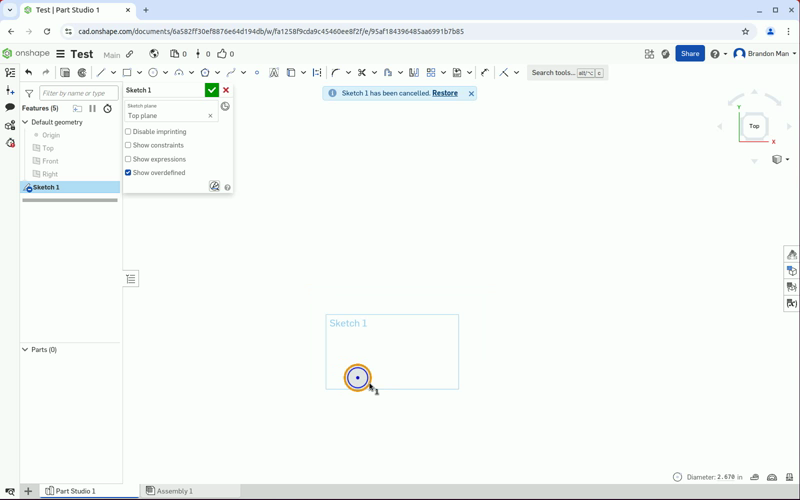
scroll(-6)
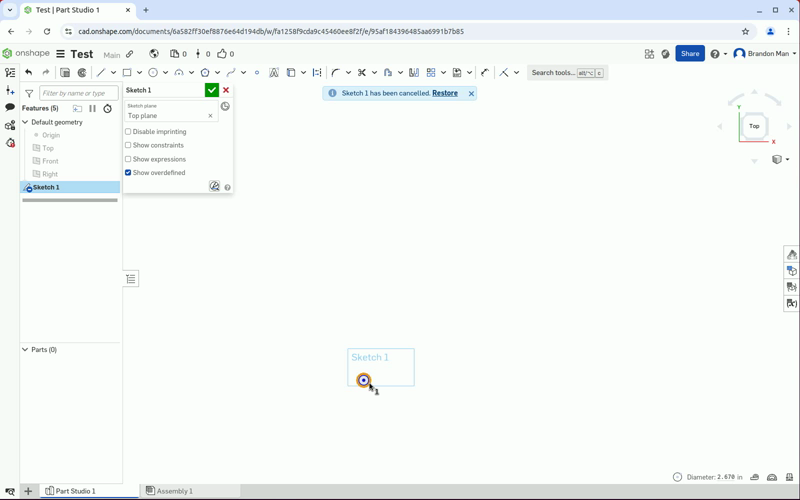
mouse_move(73, 352)
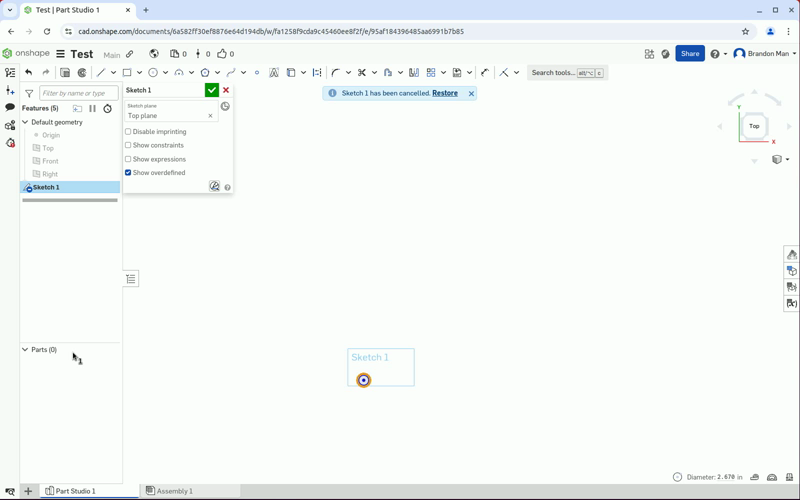
key(shift+y)
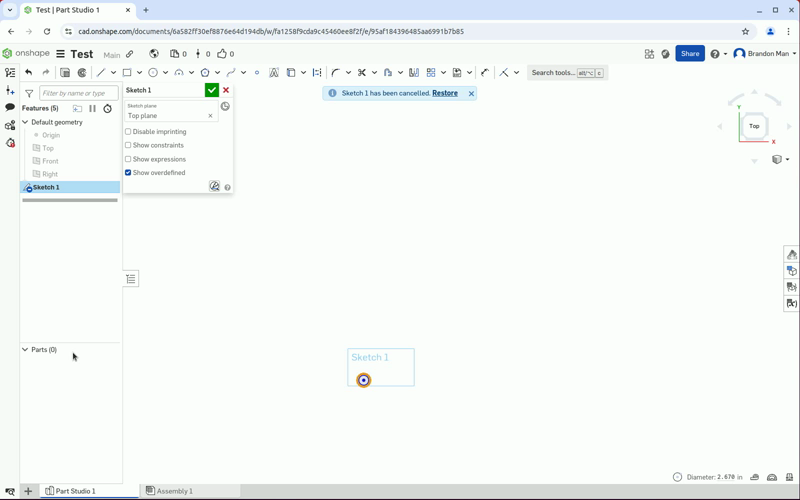
key(shift+e)
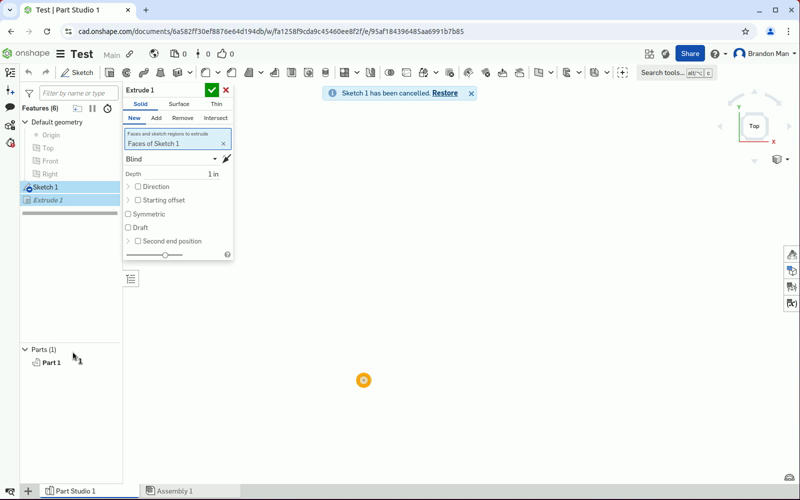
mouse_move(143, 106)
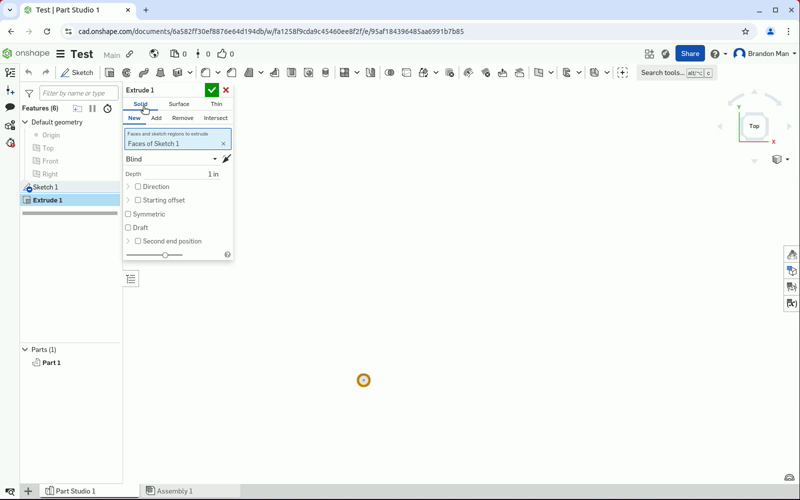
click(143, 106)
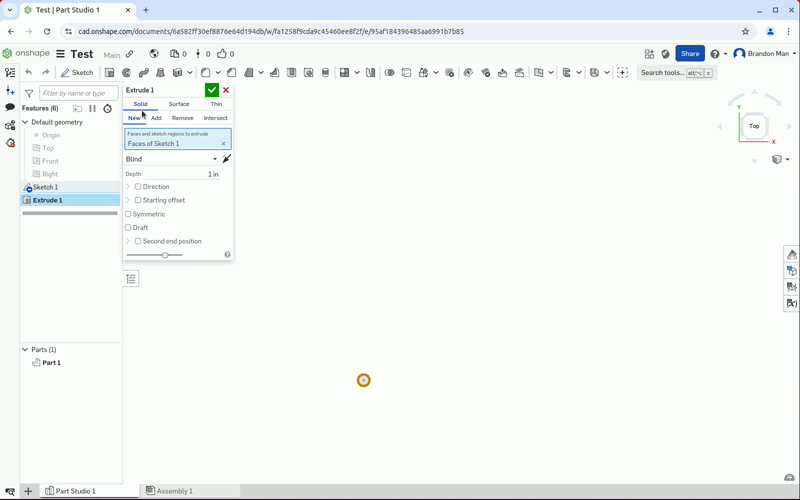
mouse_move(137, 120)
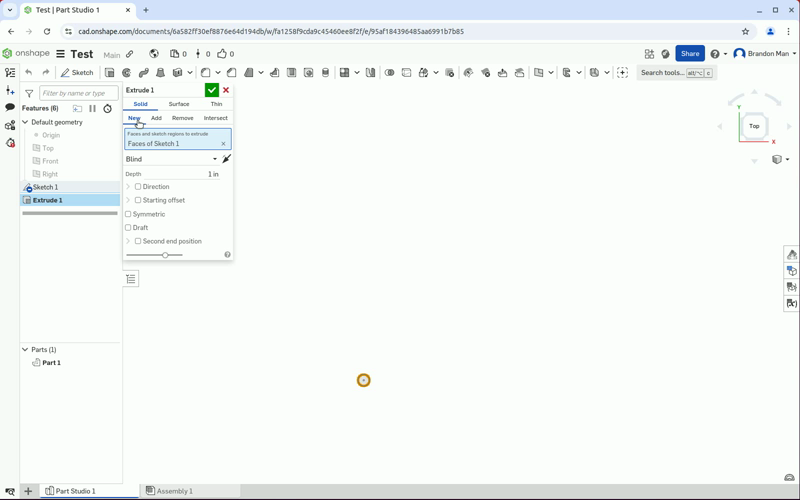
click(137, 120)
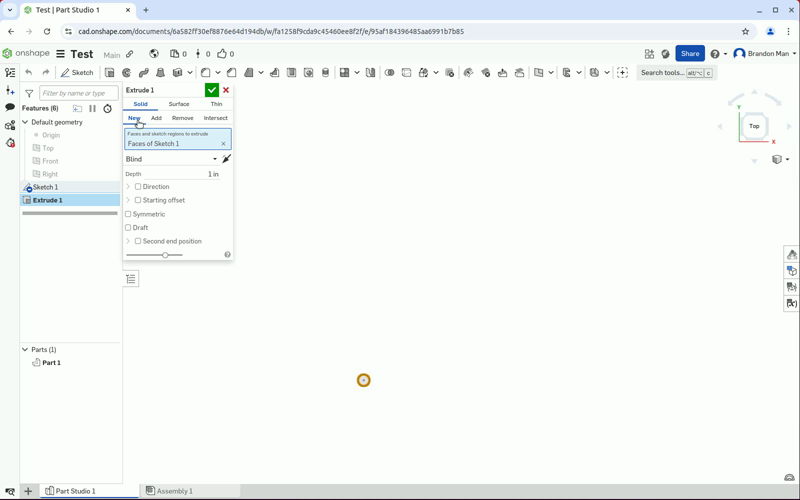
key(tab, 4)
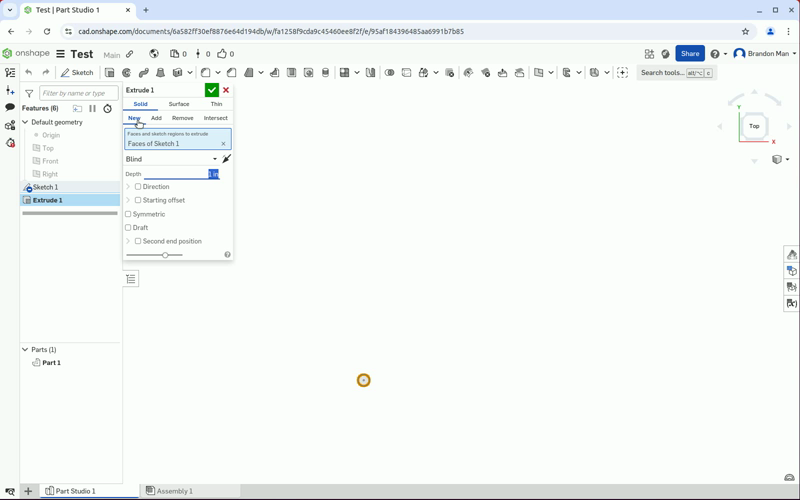
text(10.11)
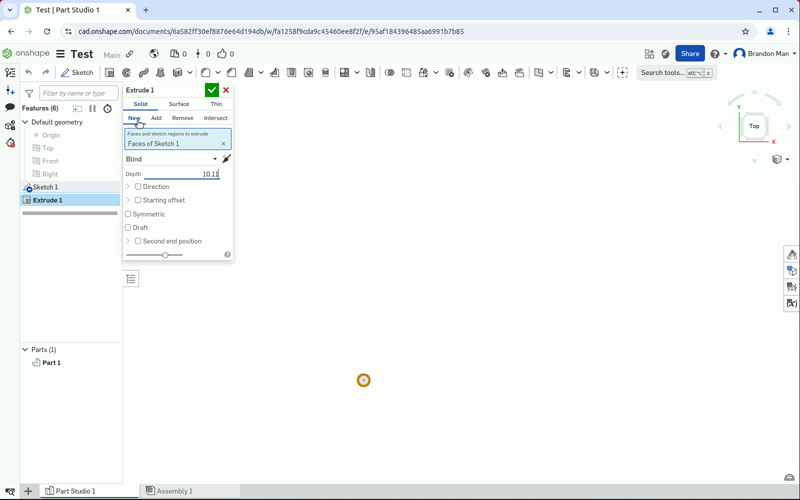
key(enter)
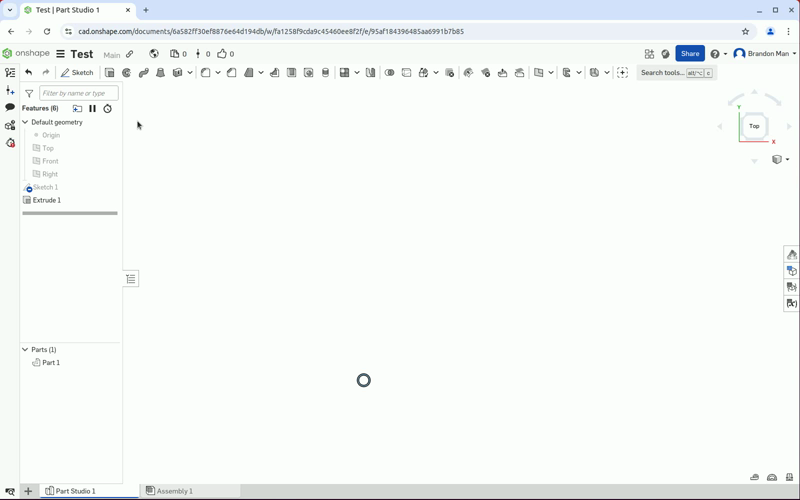
key(shift+h)
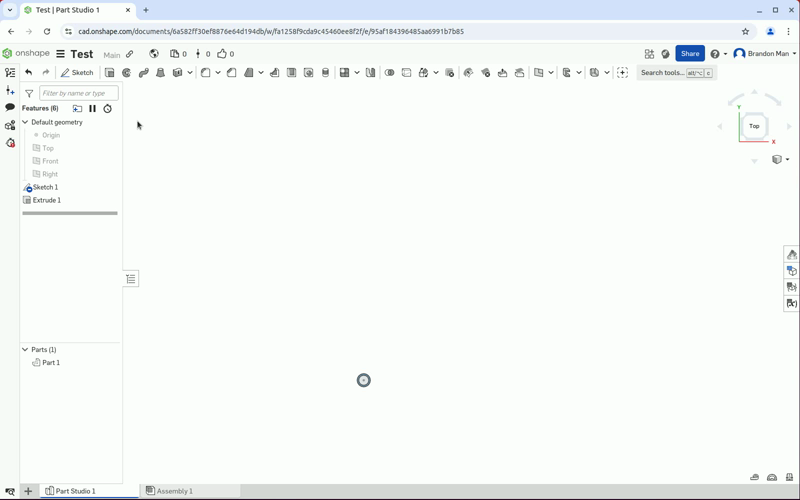
key(shift+h)
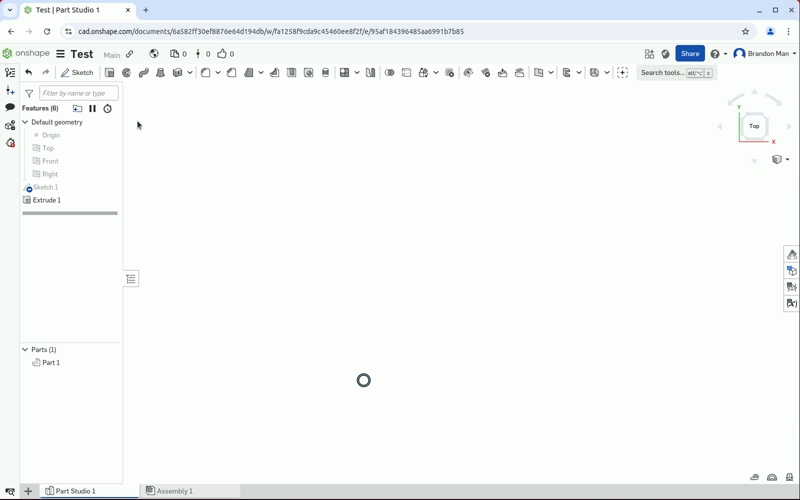
mouse_move(73, 189)
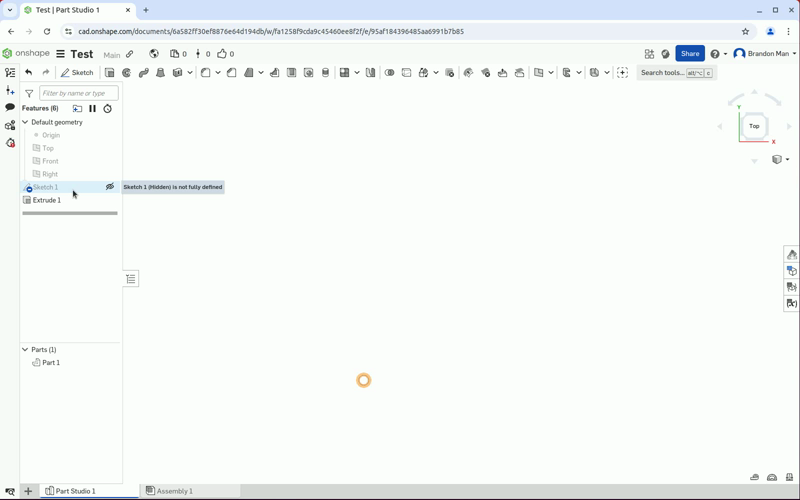
click(73, 189)
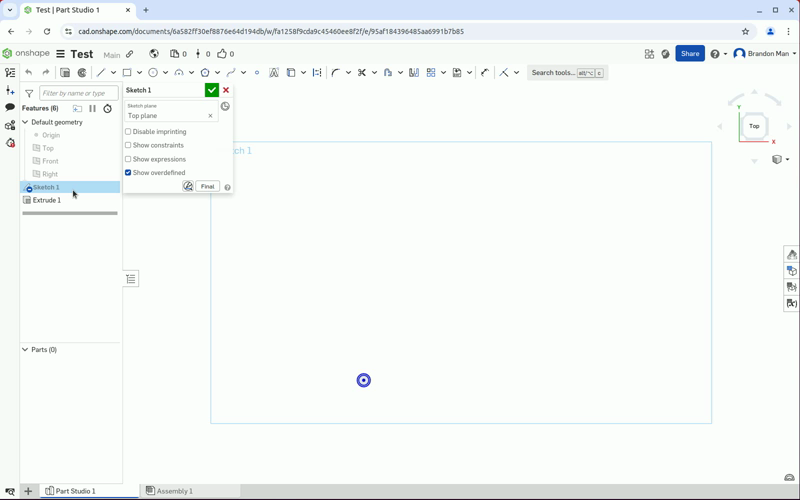
mouse_move(229, 92)
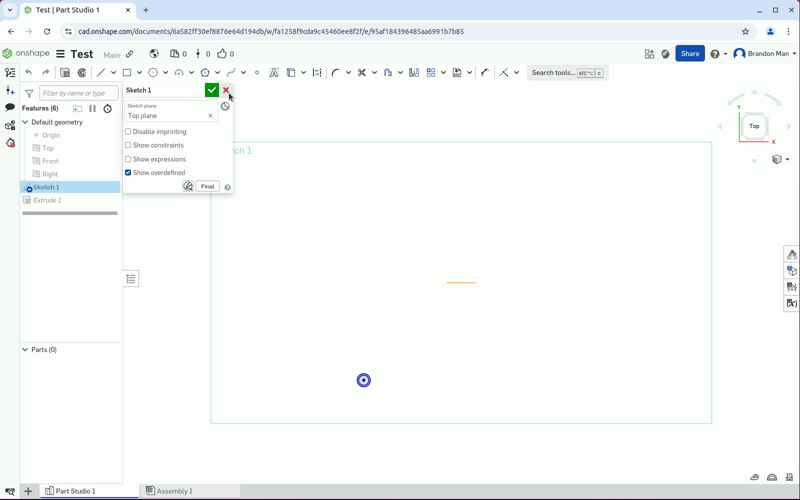
click(229, 92)
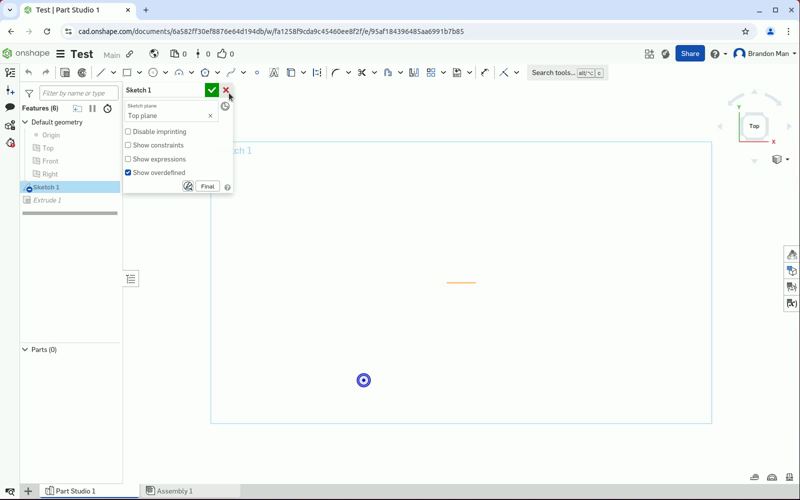
key(shift+s)
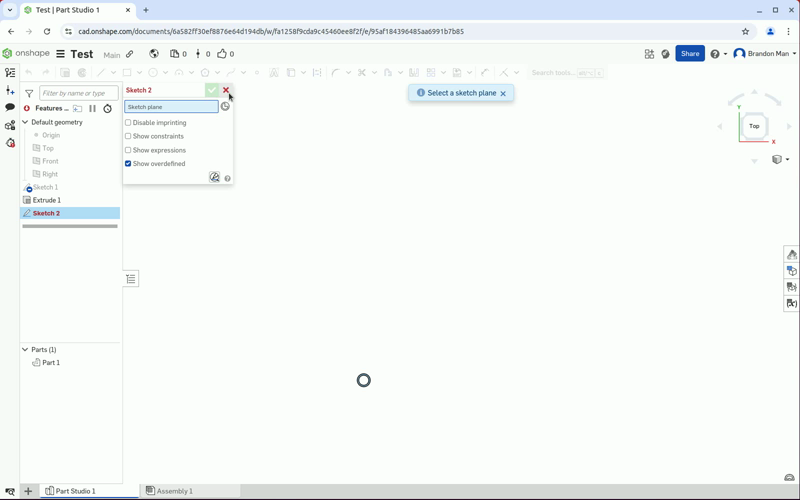
mouse_move(73, 150)
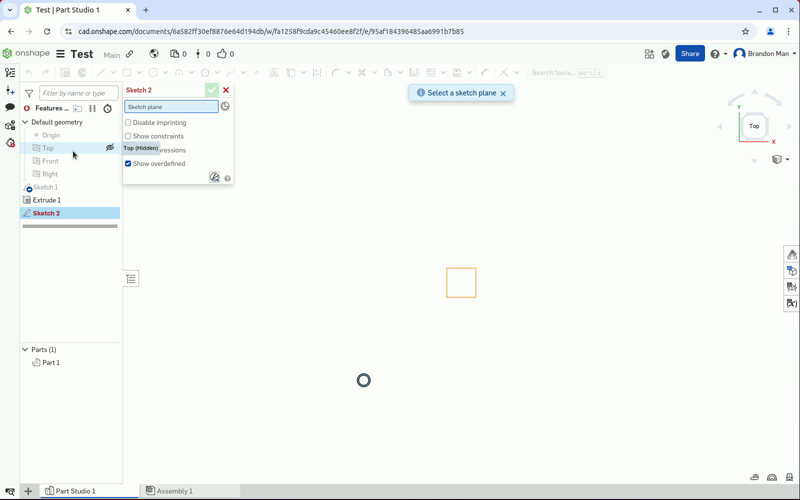
click(73, 150)
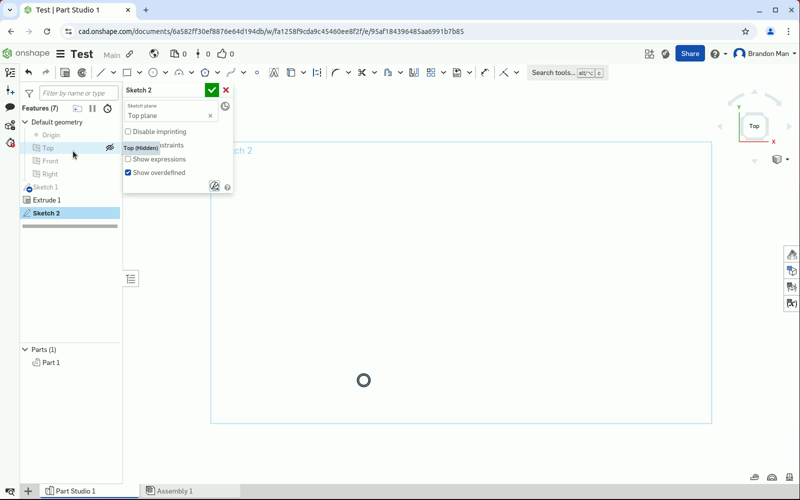
mouse_move(73, 352)
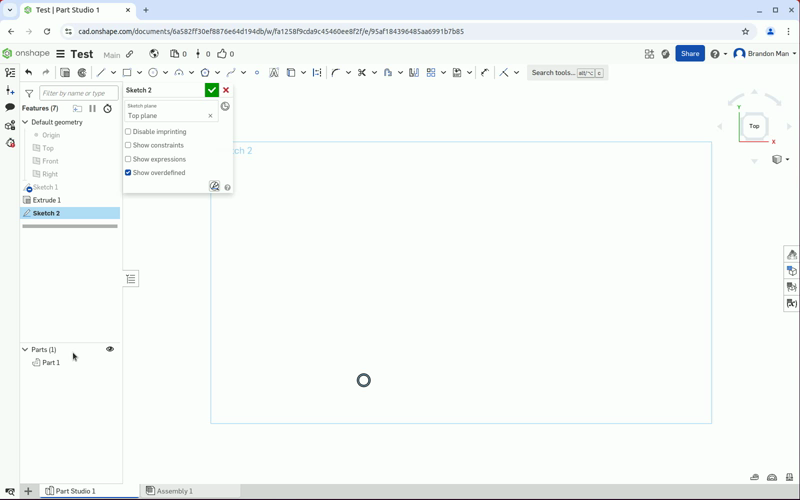
key(y)
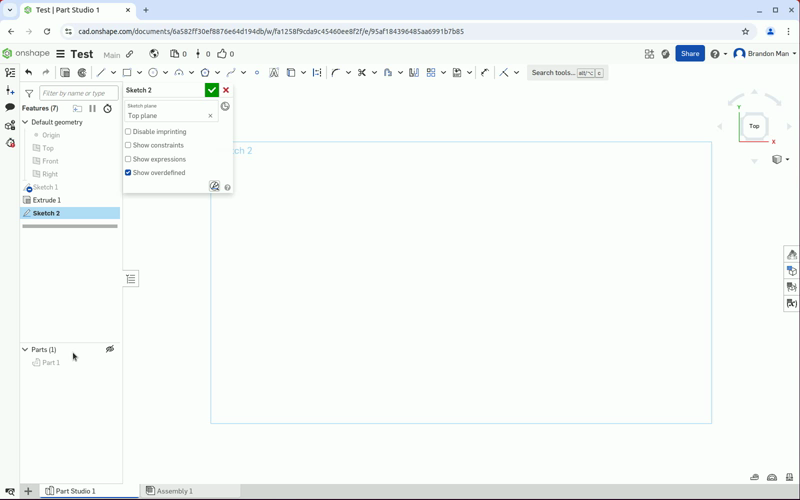
key(a)
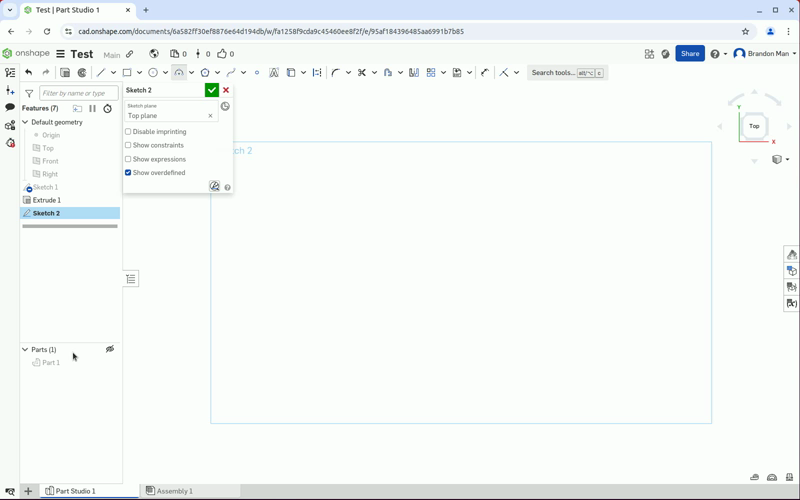
key_down(shift)
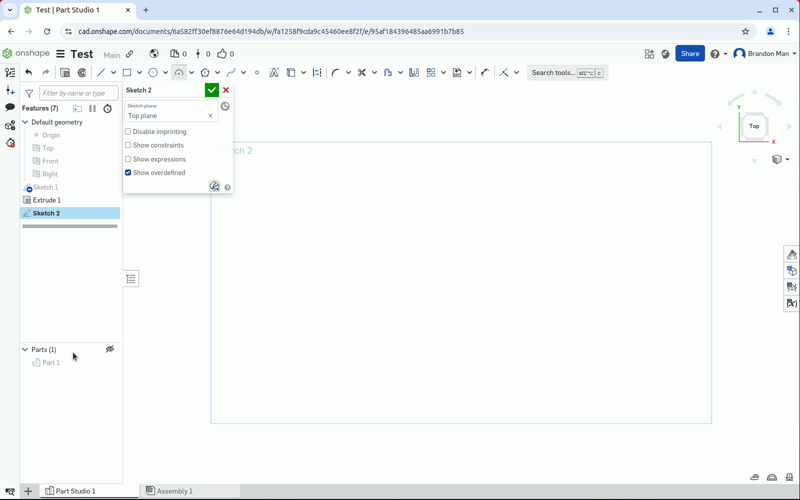
mouse_move(356, 380)
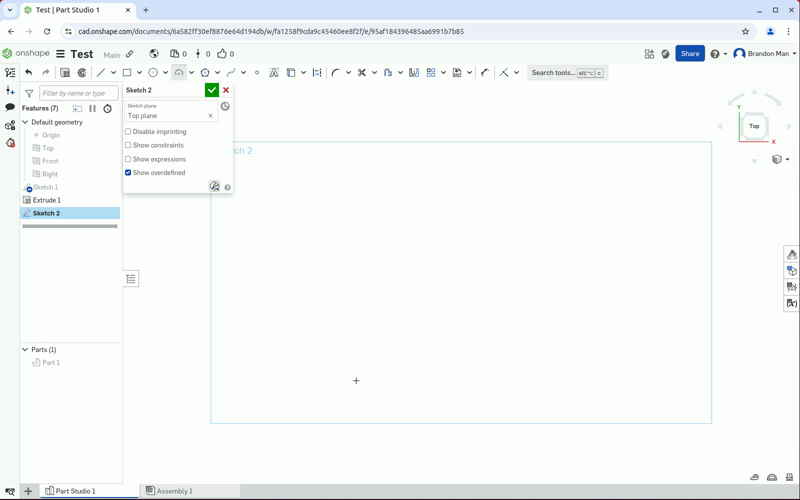
click(356, 380)
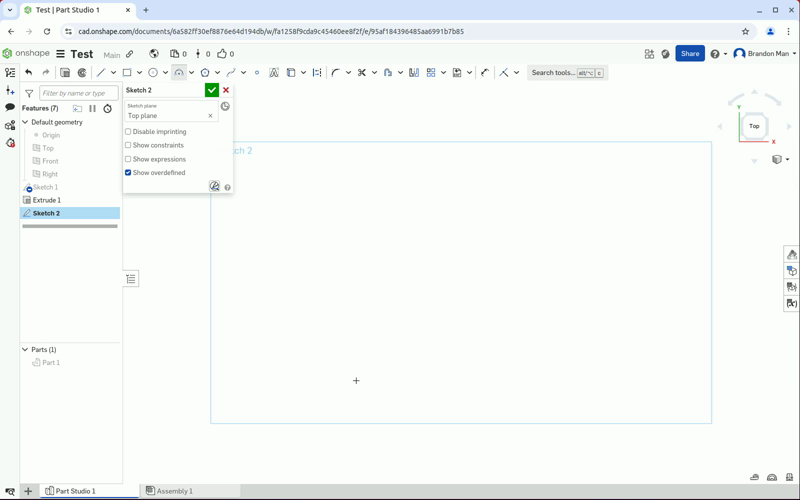
key_up(shift)
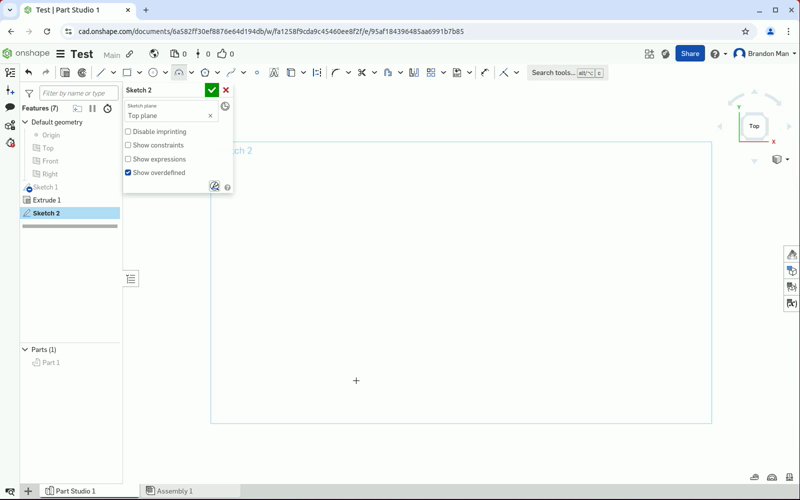
key_down(shift)
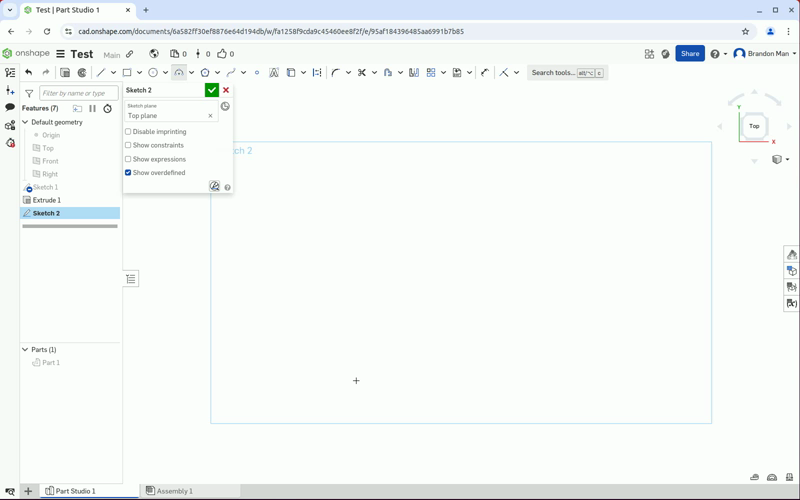
mouse_move(364, 372)
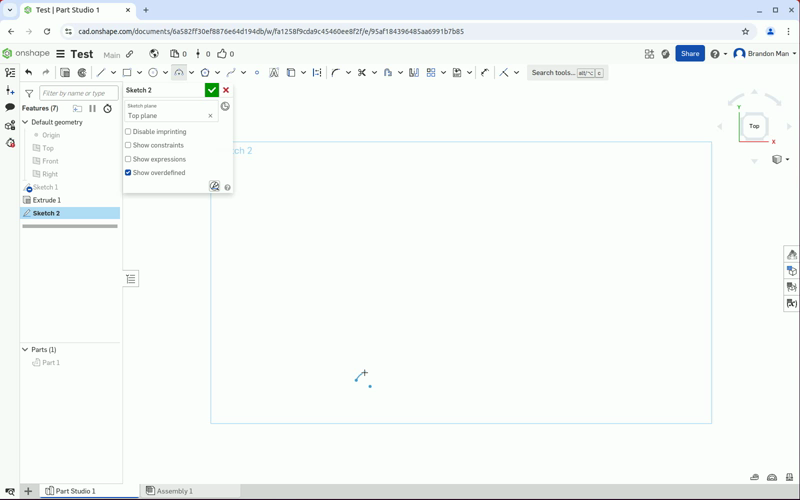
click(364, 372)
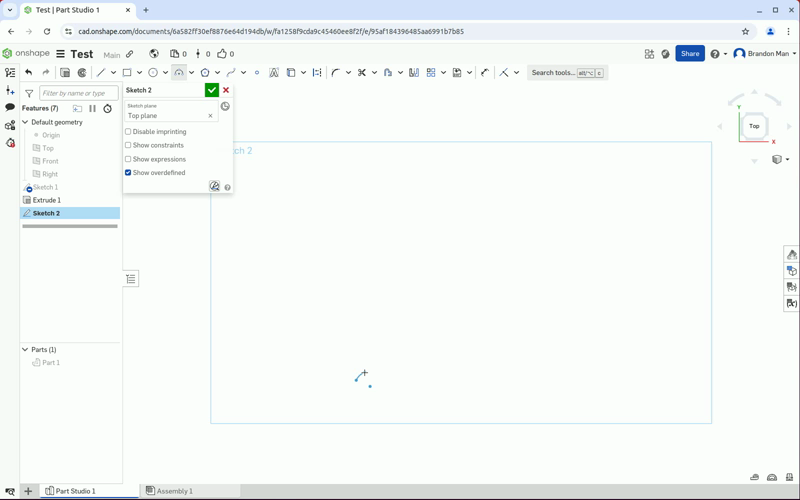
mouse_move(358, 374)
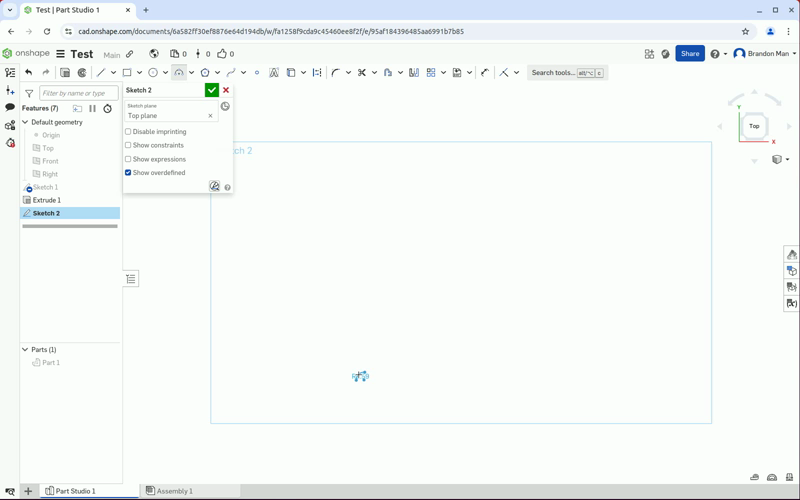
click(358, 374)
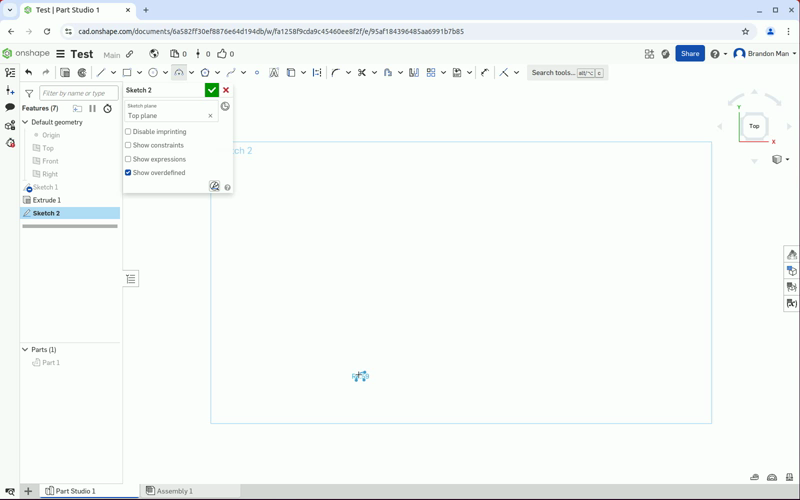
key_up(shift)
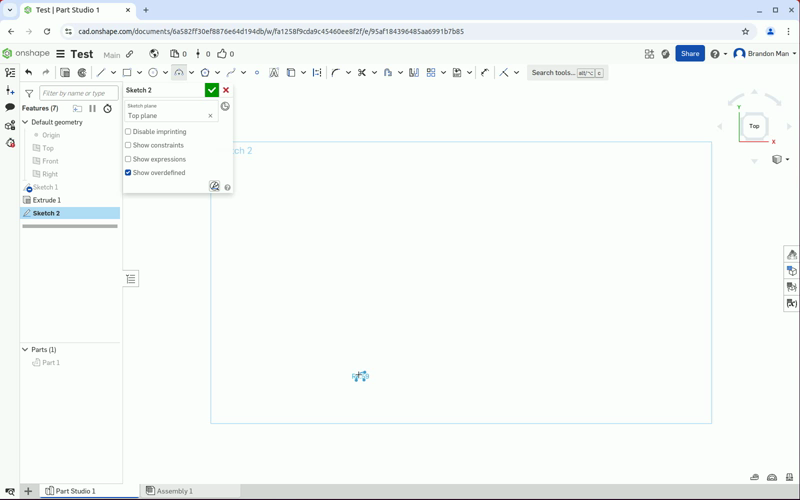
key(esc)
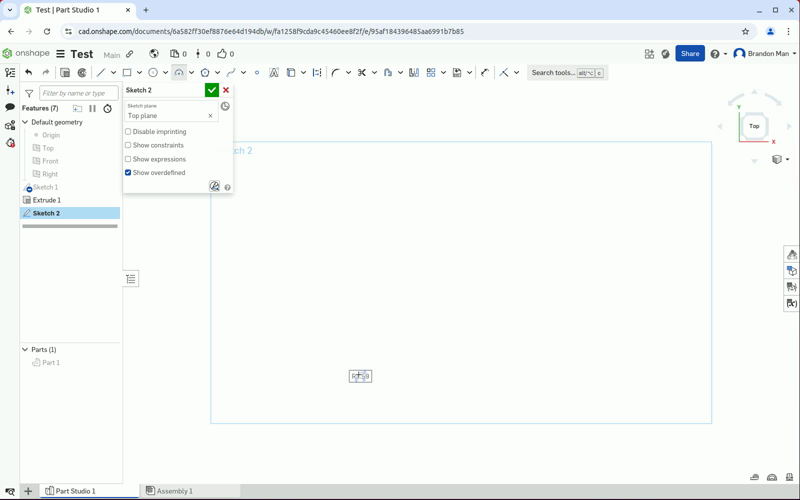
key(l)
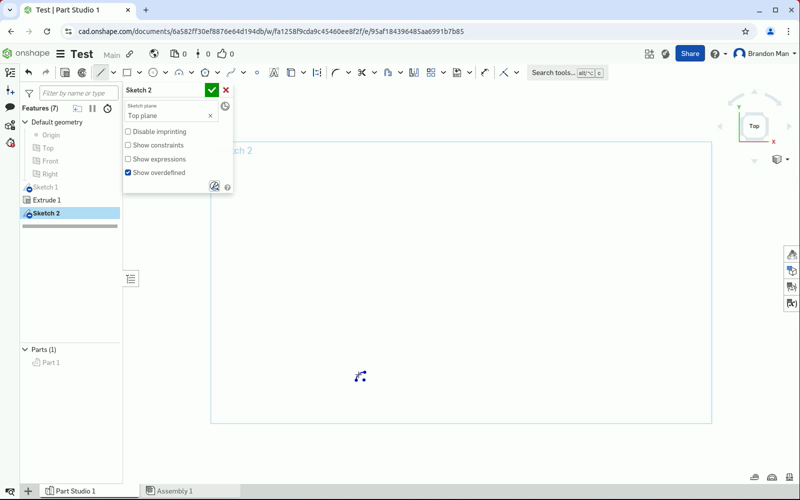
mouse_move(364, 372)
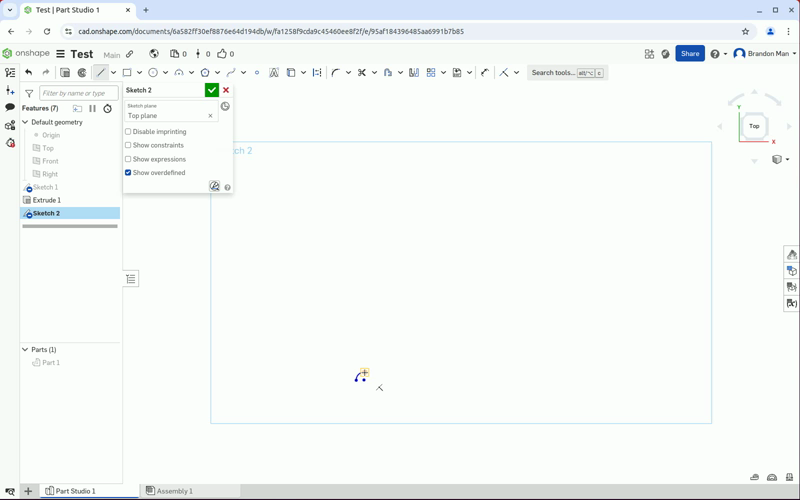
click(364, 372)
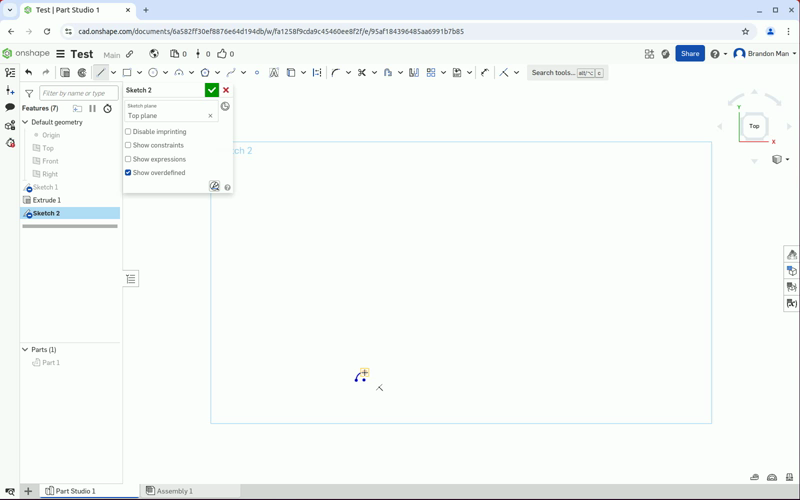
key_down(shift)
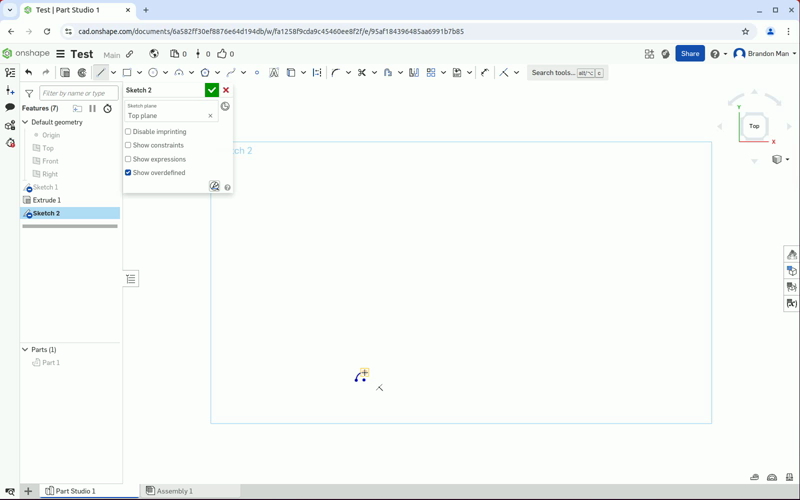
mouse_move(394, 372)
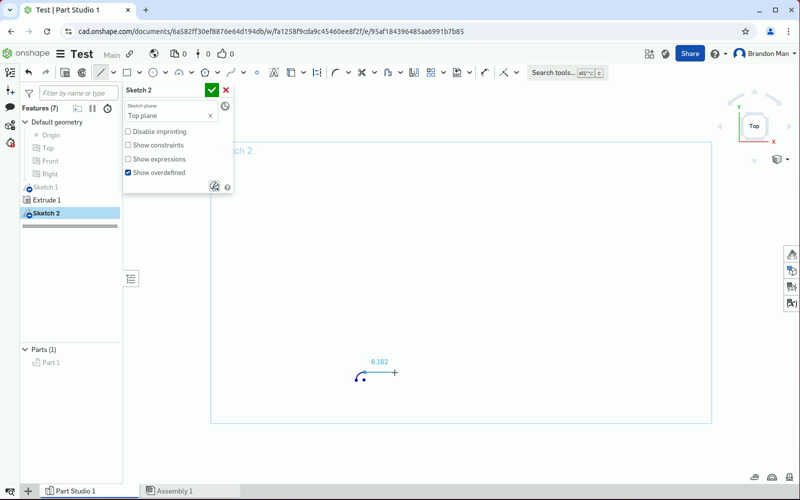
mouse_move(356, 372)
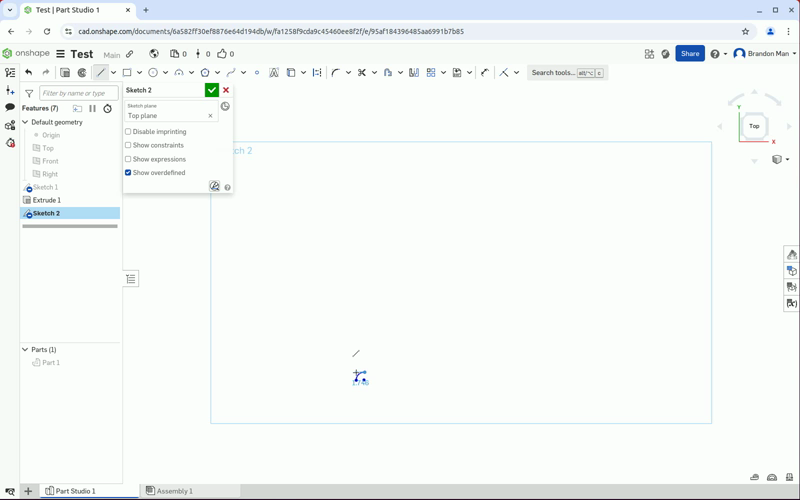
scroll(6)
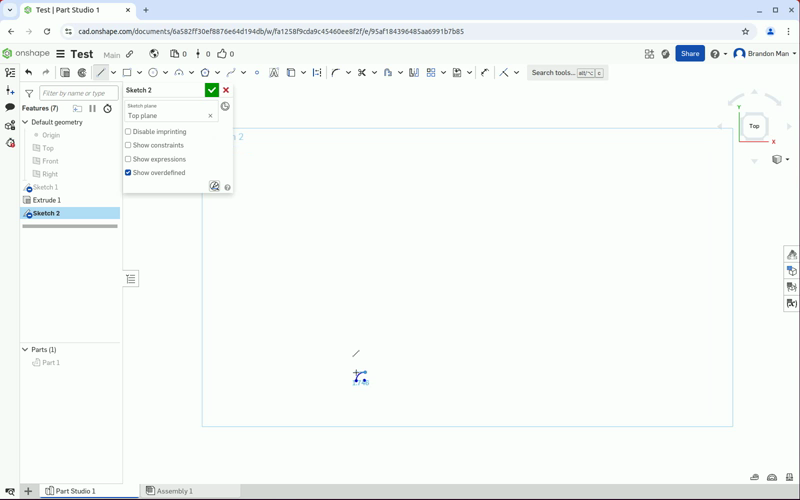
scroll(6)
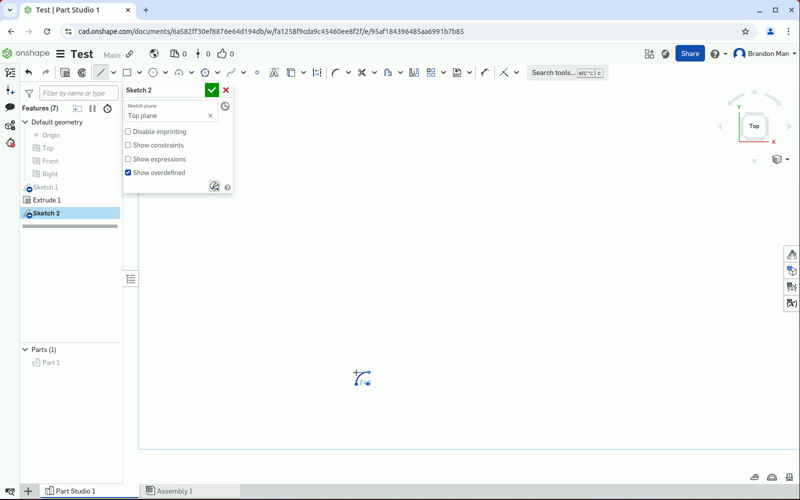
scroll(6)
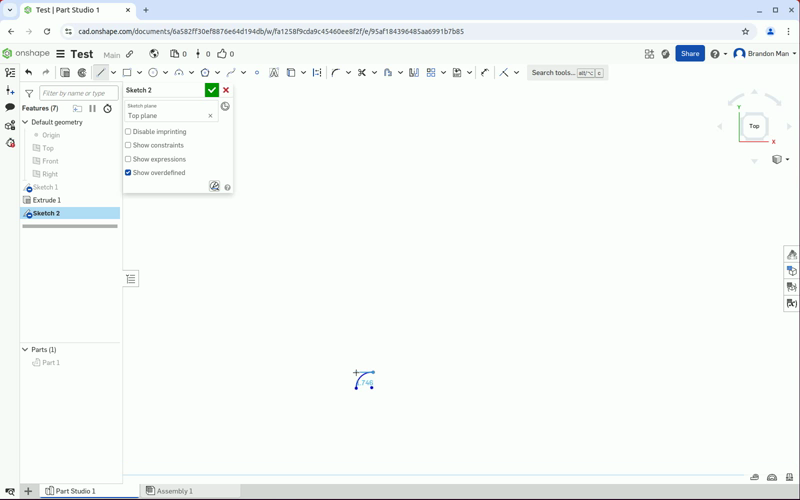
scroll(6)
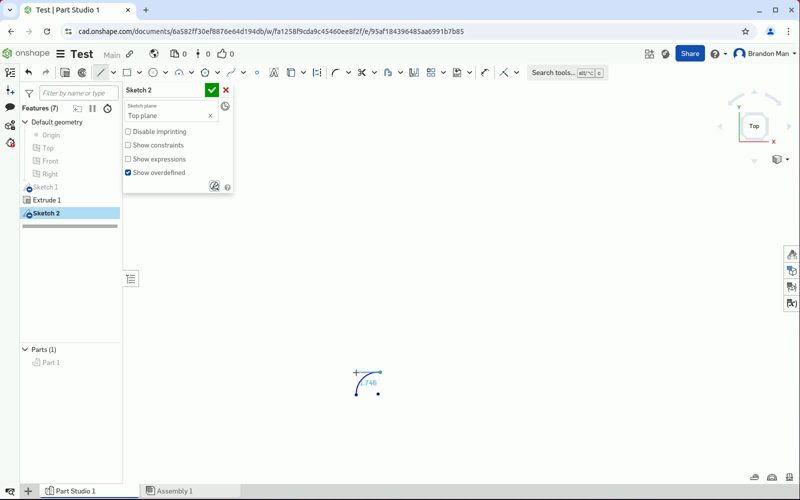
scroll(6)
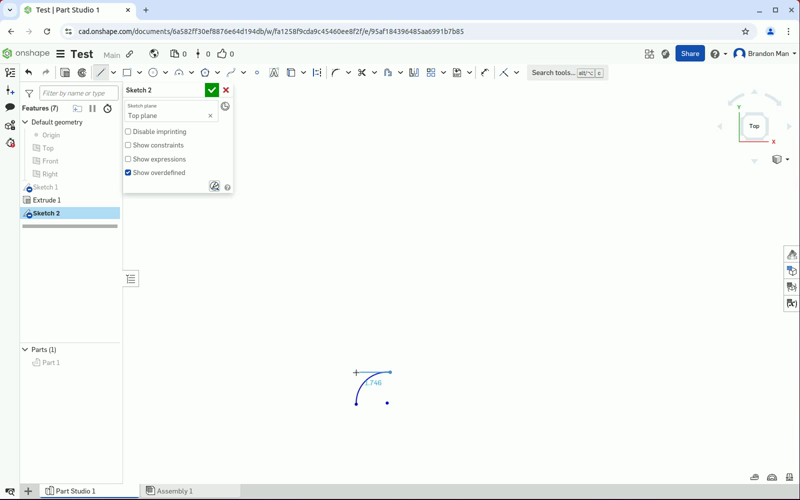
scroll(6)
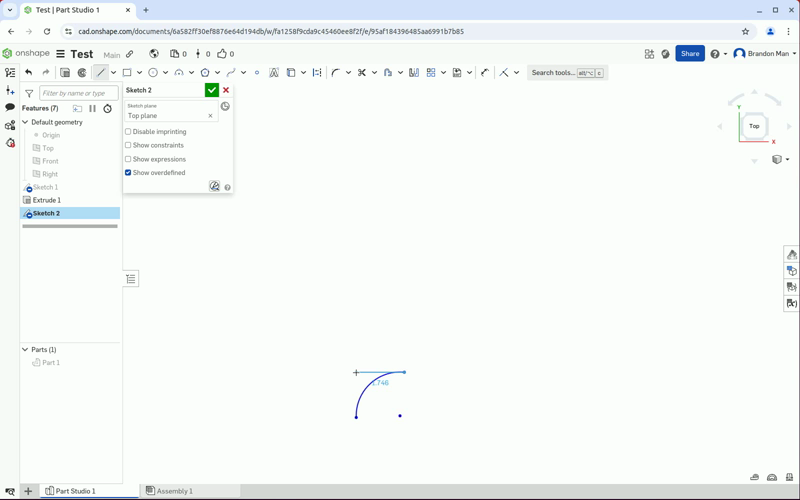
scroll(6)
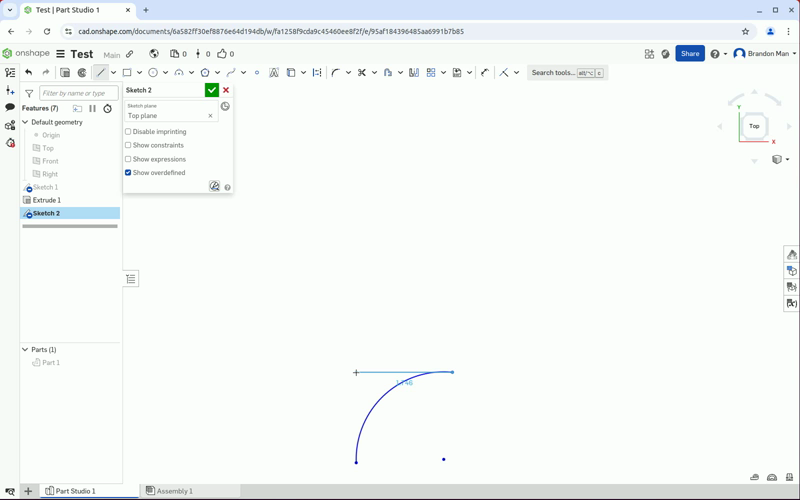
click(356, 372)
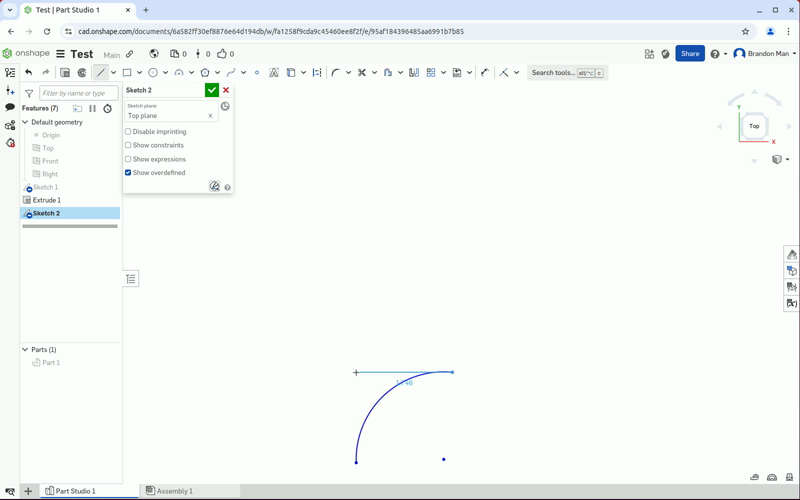
scroll(-6)
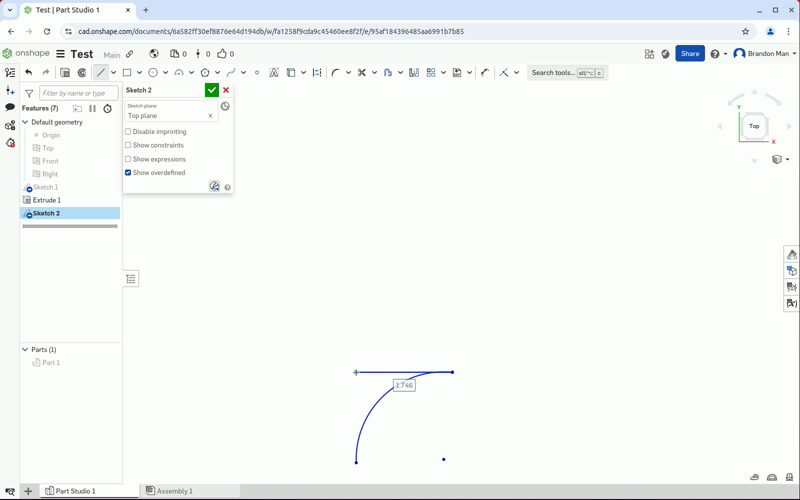
scroll(-6)
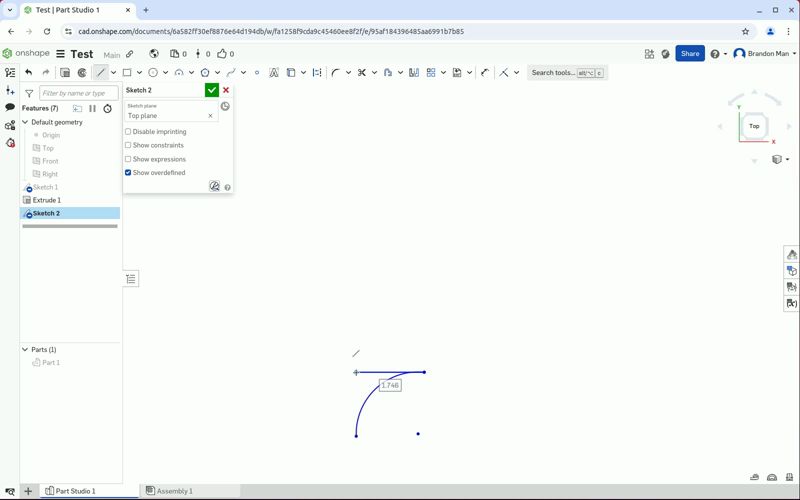
scroll(-6)
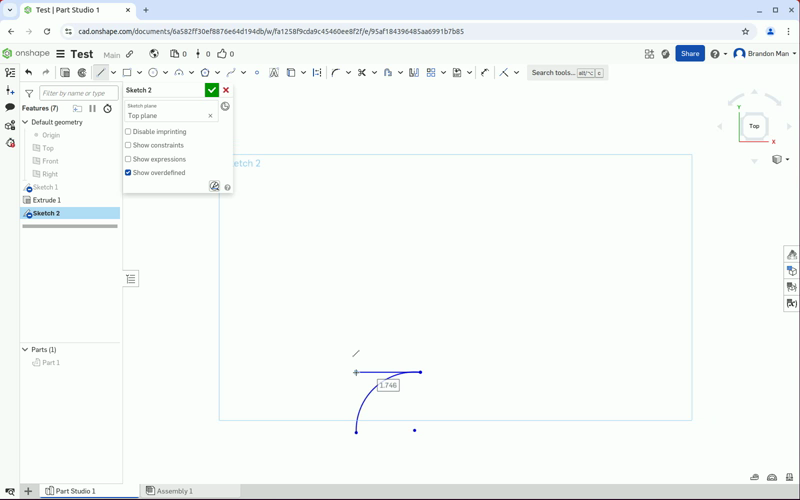
scroll(-6)
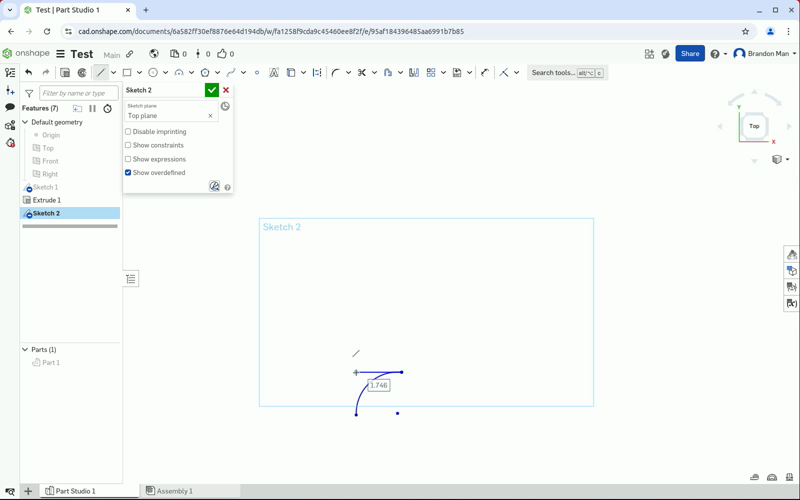
scroll(-6)
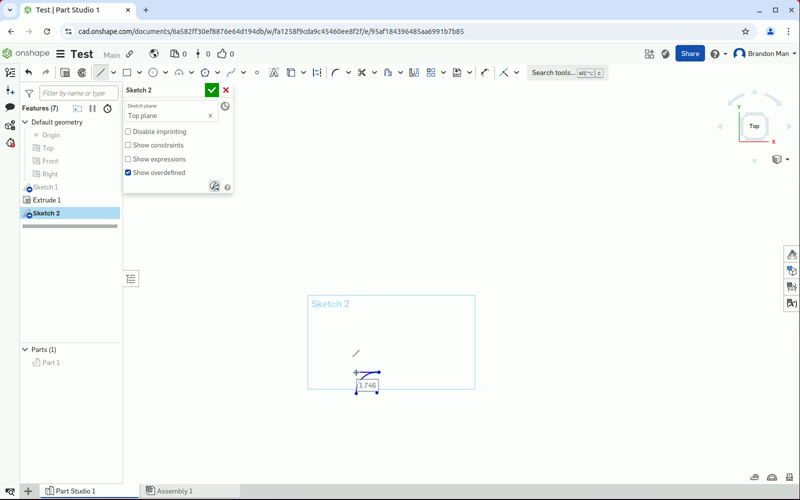
scroll(-6)
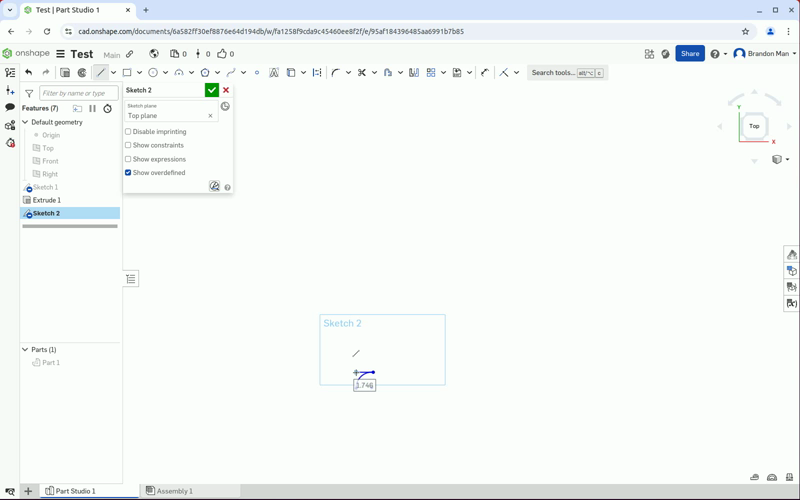
scroll(-6)
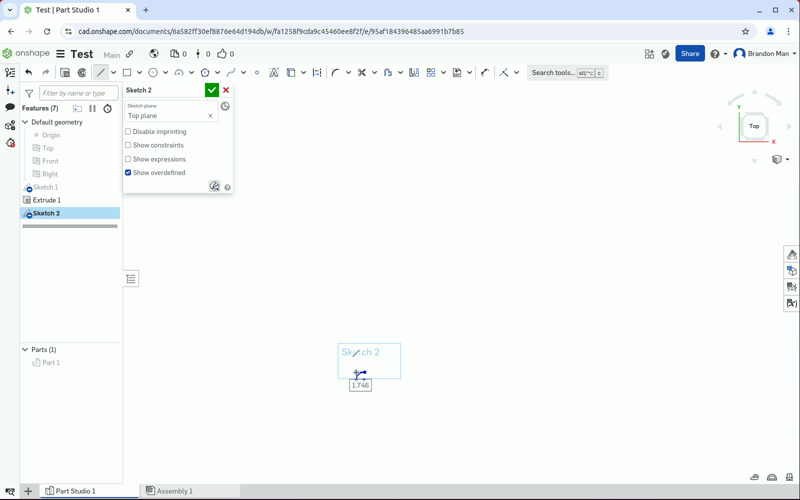
key_up(shift)
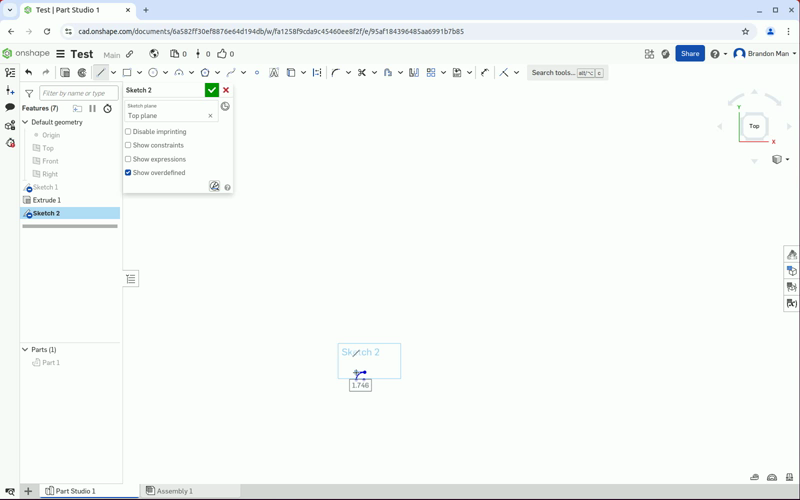
mouse_move(386, 372)
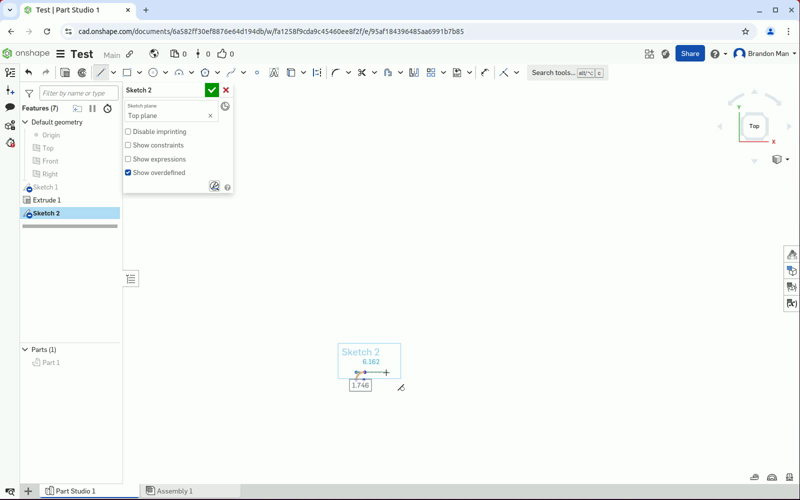
key_down(shift)
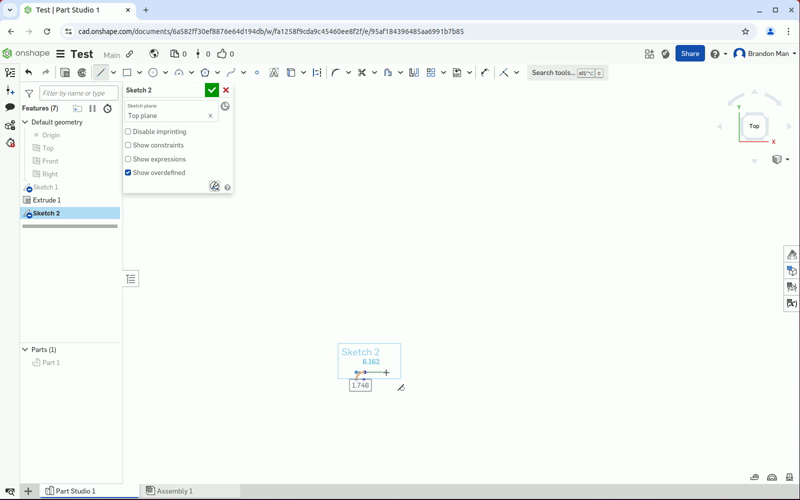
mouse_move(356, 380)
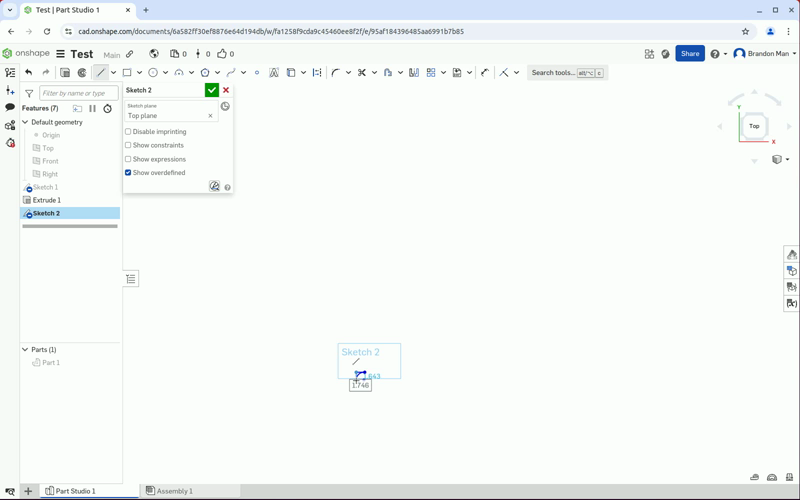
key_up(shift)
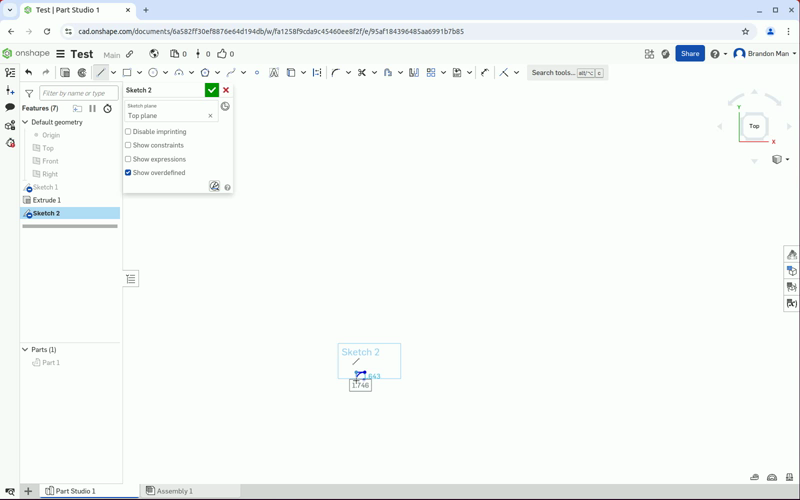
click(356, 380)
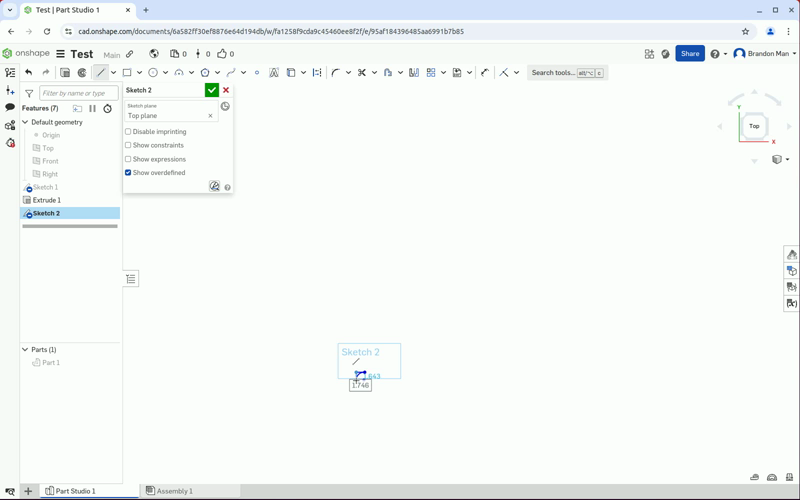
key(esc)
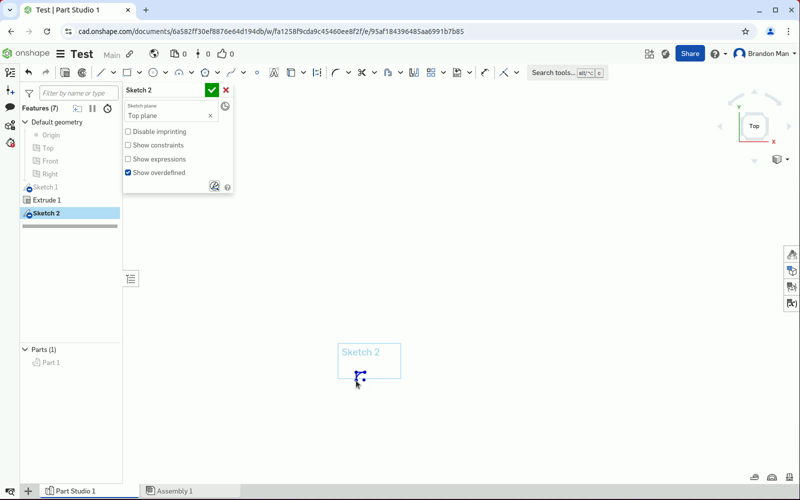
mouse_move(357, 372)
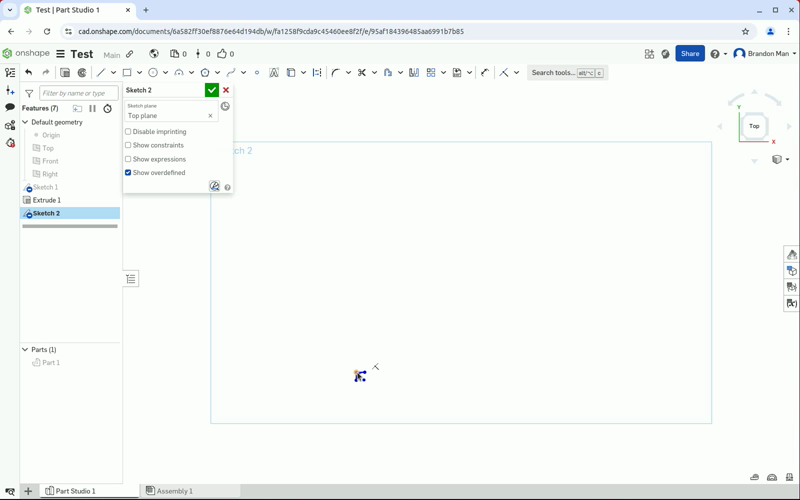
scroll(6)
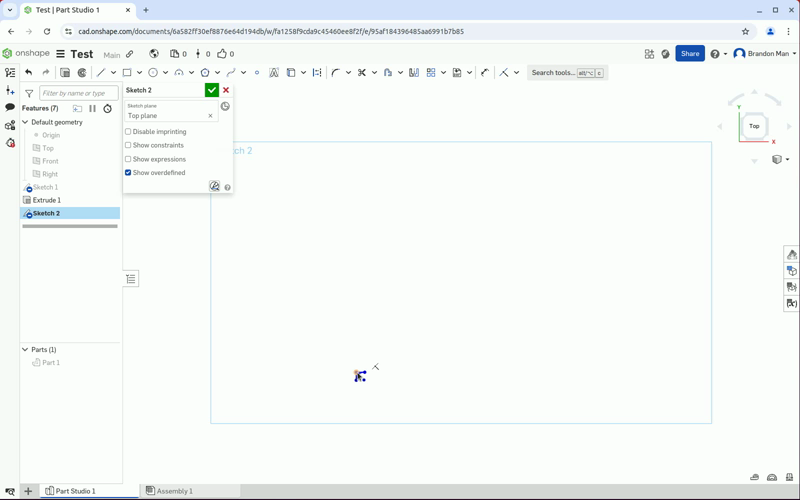
scroll(6)
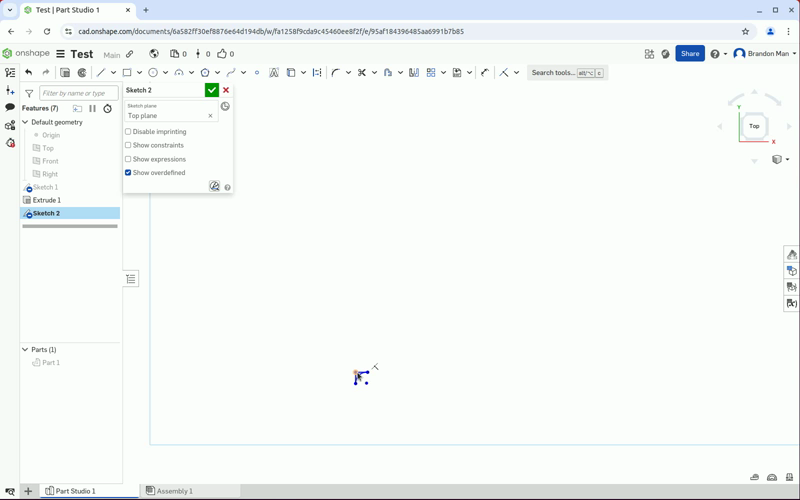
scroll(6)
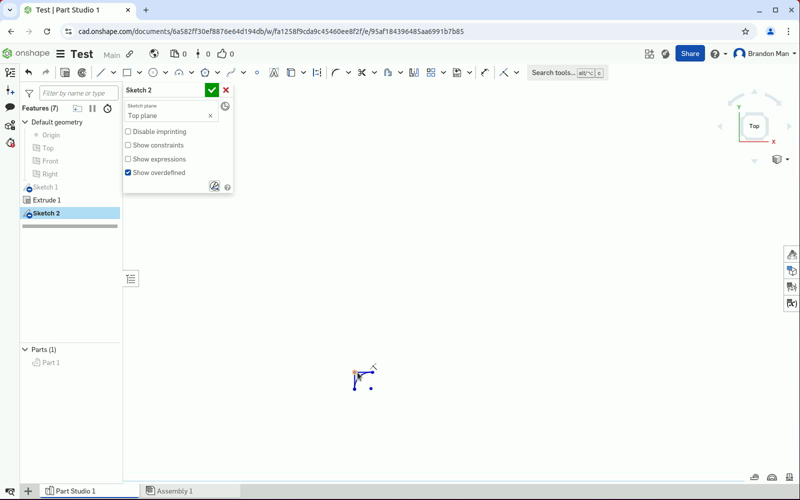
scroll(6)
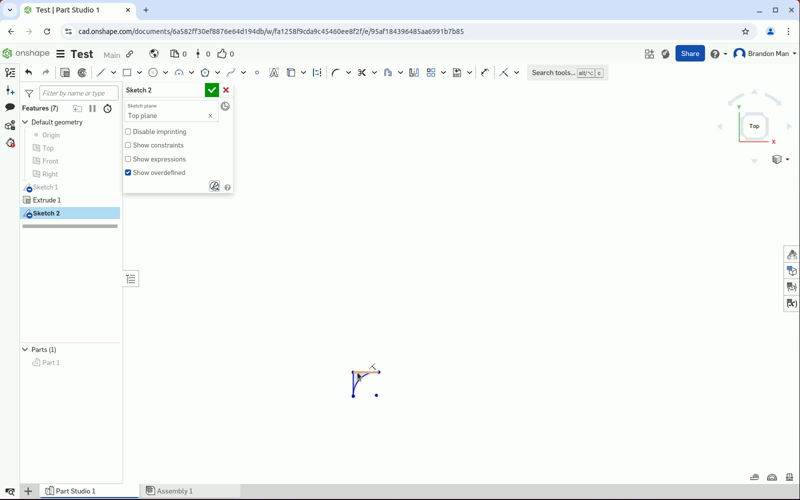
scroll(6)
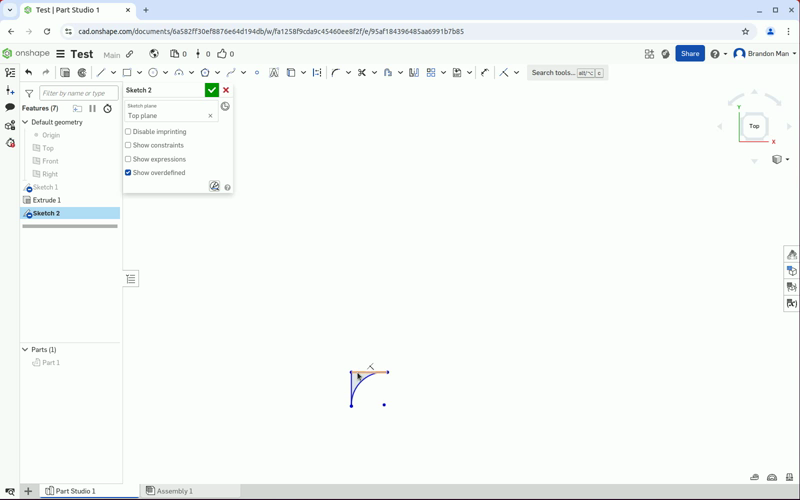
scroll(6)
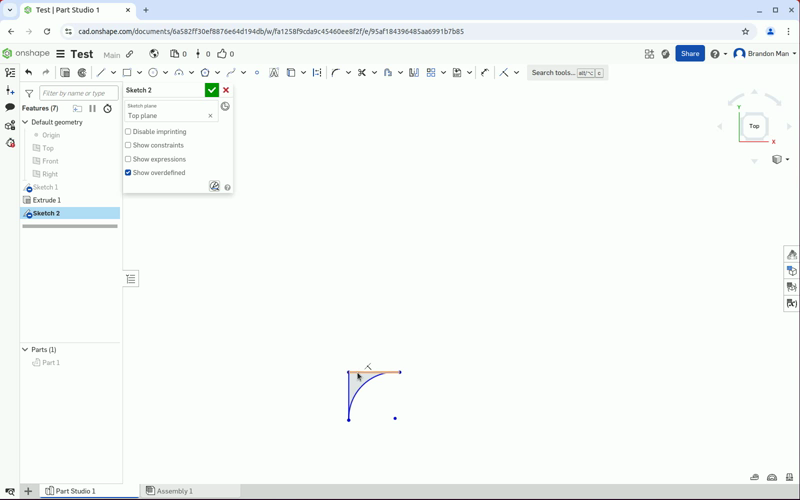
scroll(6)
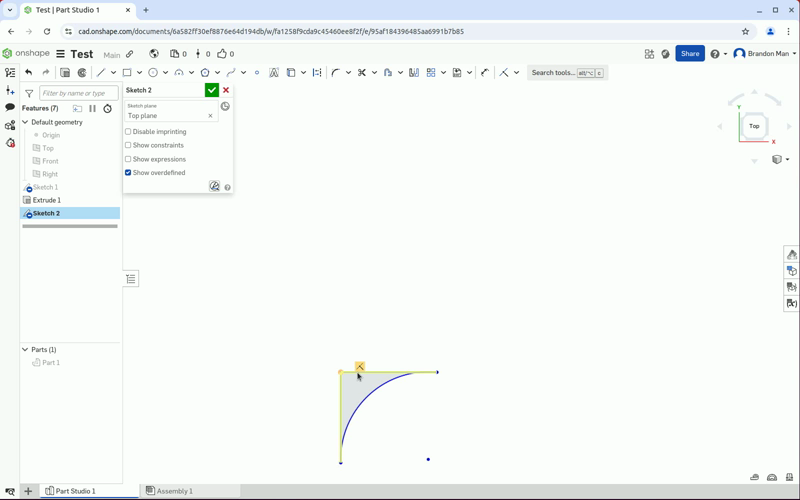
click(357, 372)
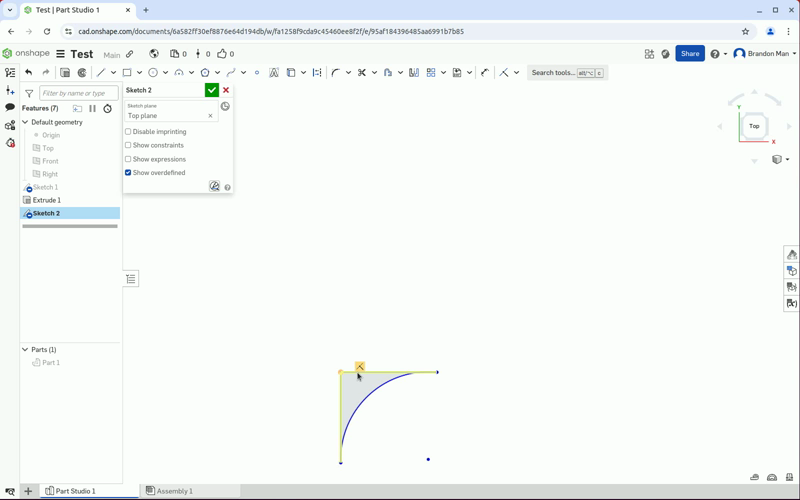
scroll(-6)
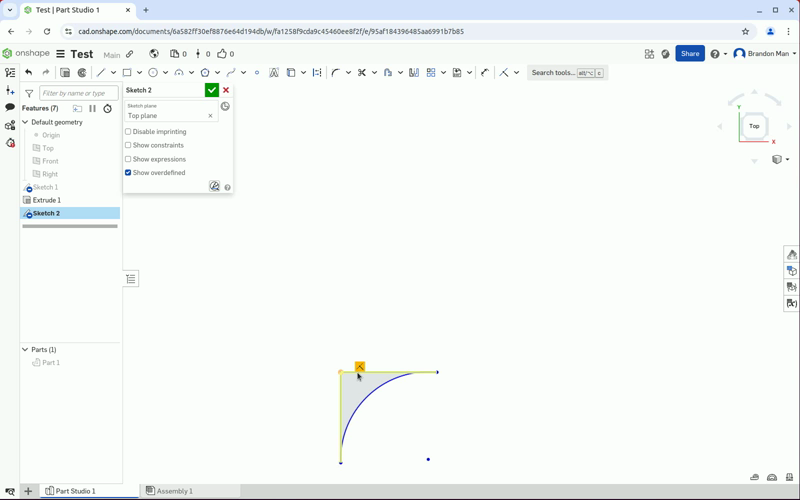
scroll(-6)
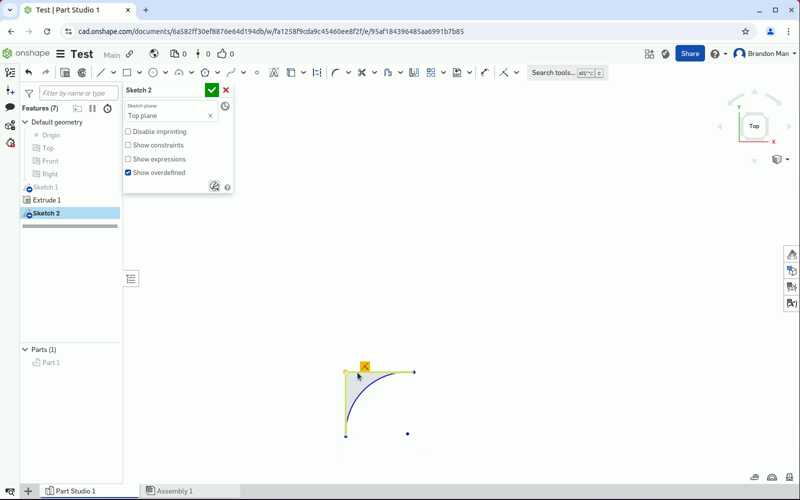
scroll(-6)
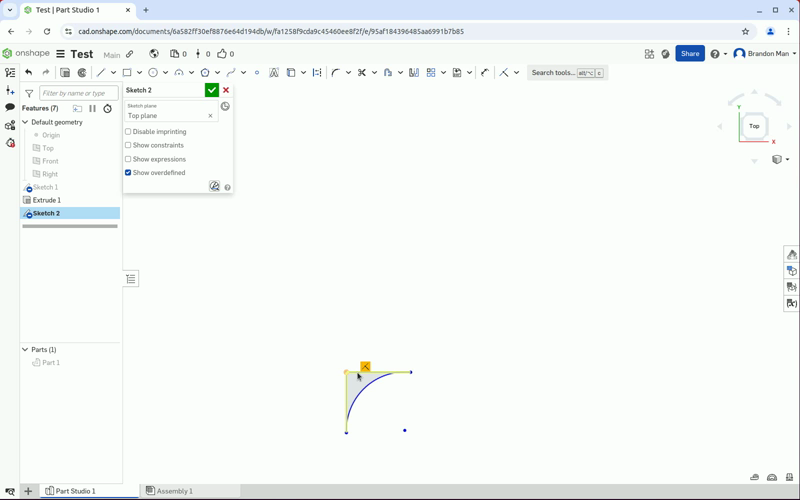
scroll(-6)
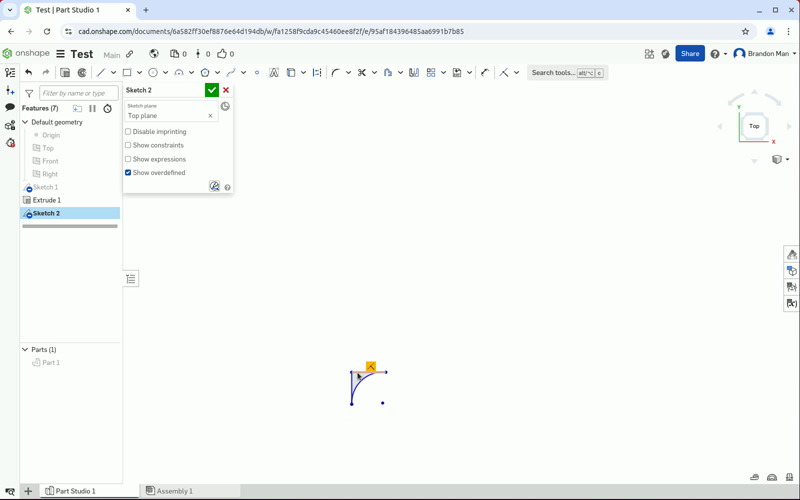
scroll(-6)
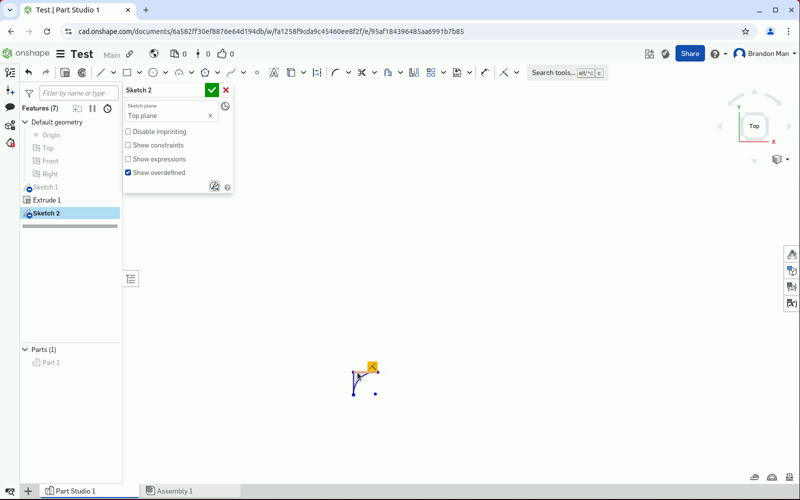
scroll(-6)
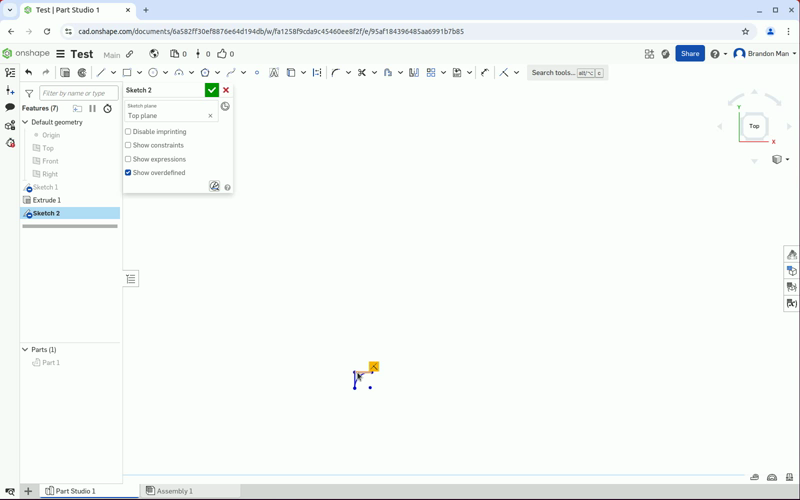
scroll(-6)
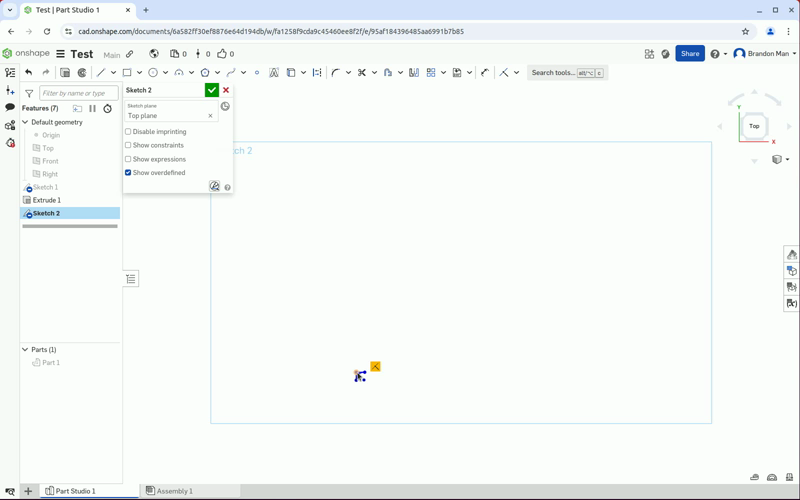
mouse_move(73, 352)
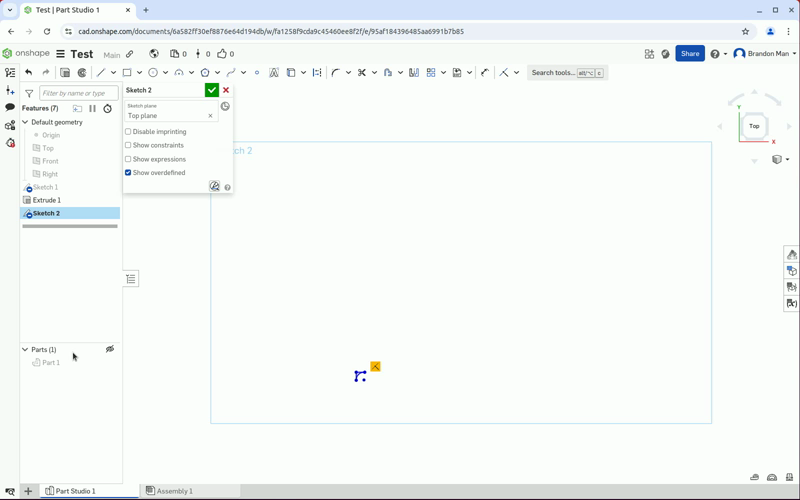
key(shift+y)
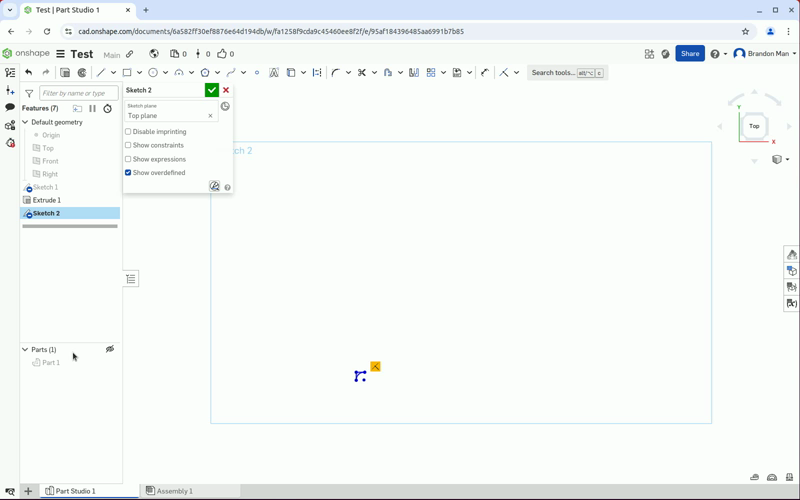
key(shift+e)
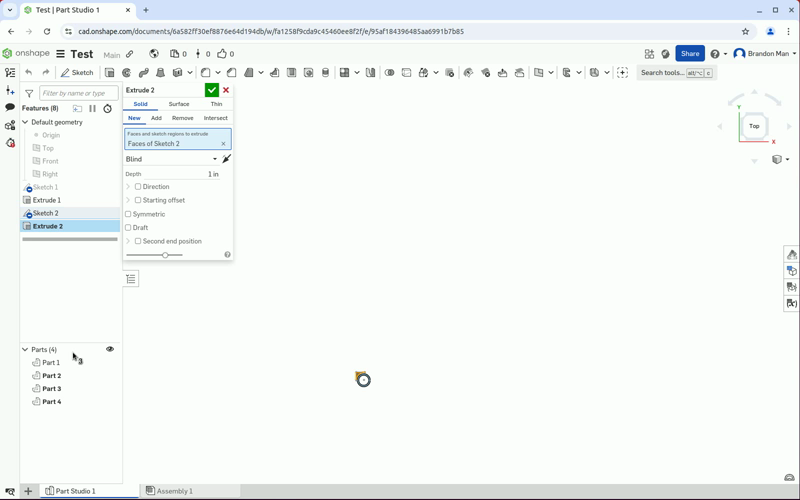
mouse_move(143, 106)
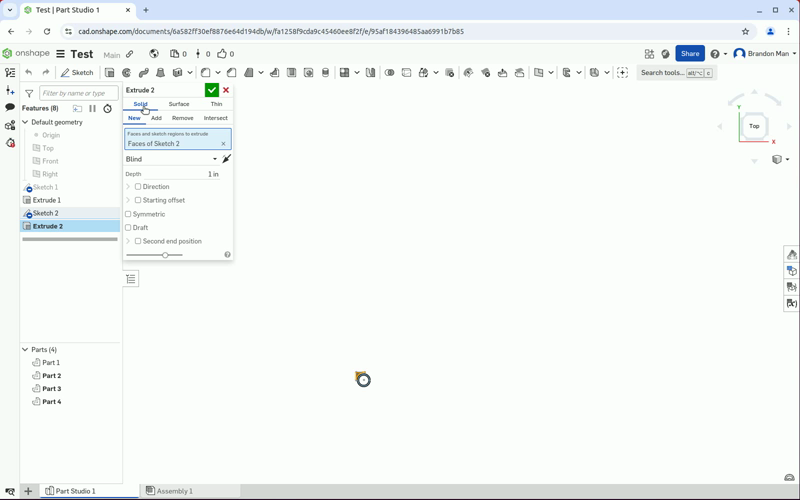
click(143, 106)
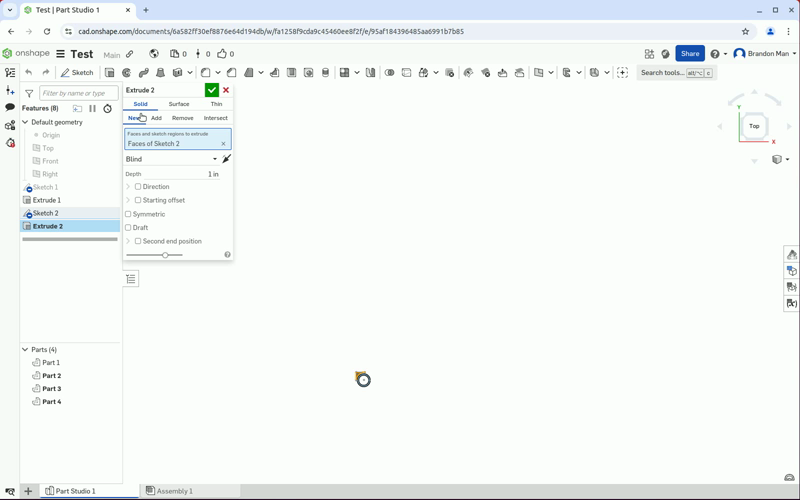
mouse_move(137, 120)
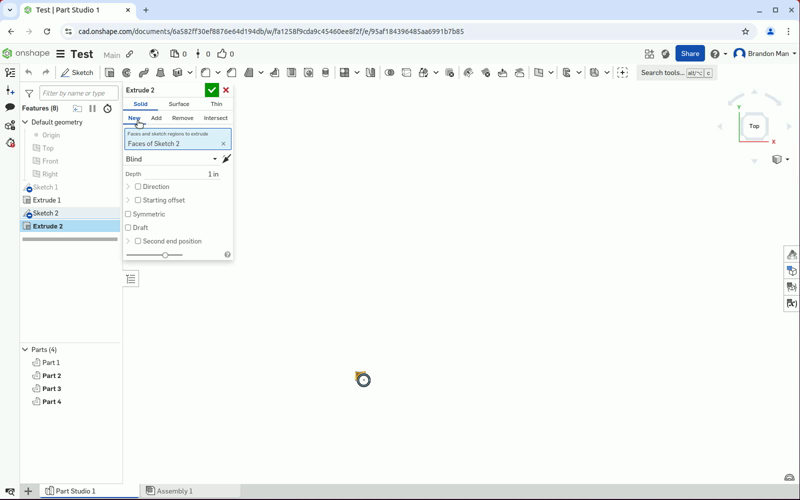
click(137, 120)
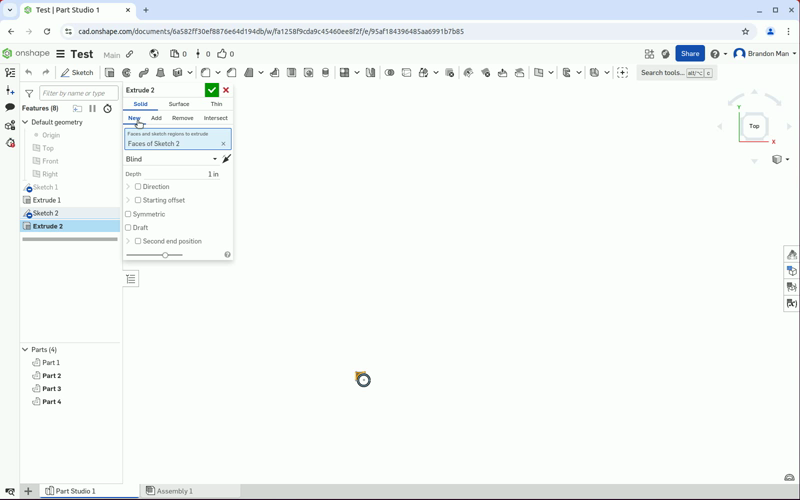
key(tab, 4)
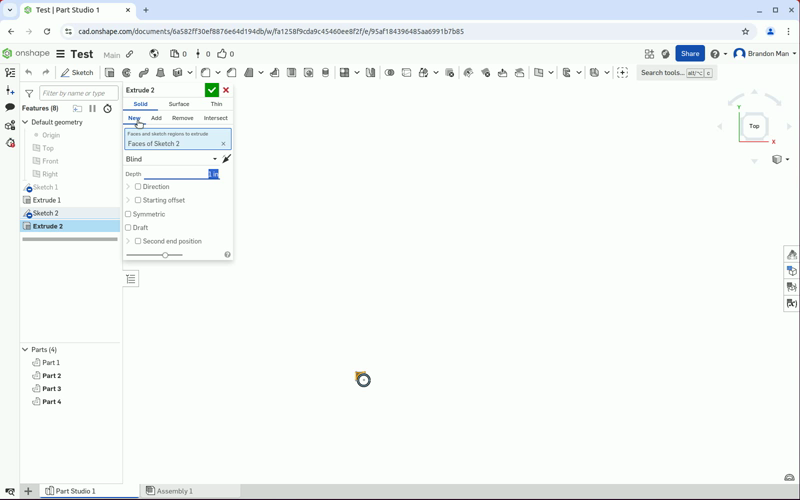
text(10.11)
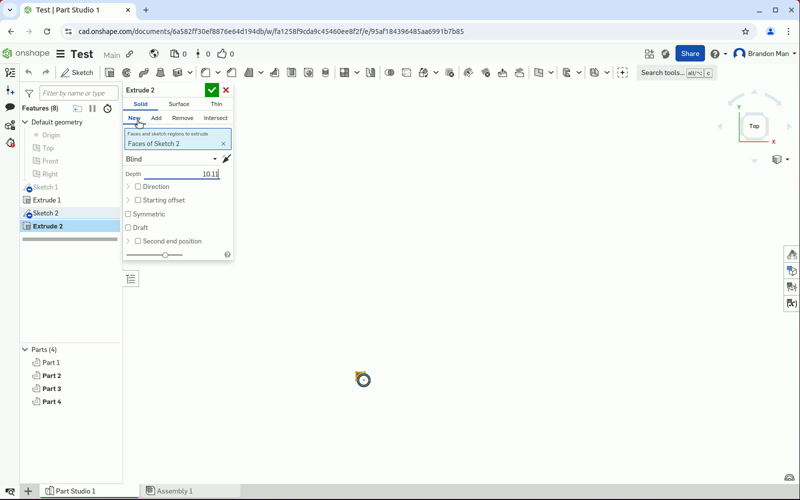
key(enter)
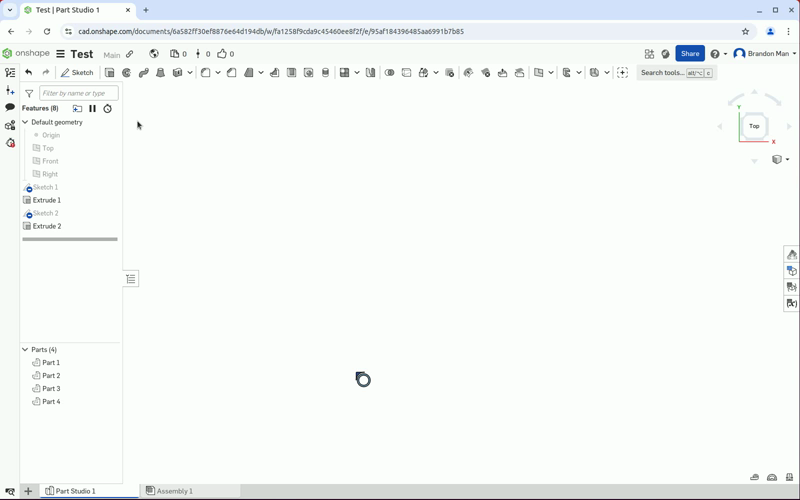
key(shift+h)
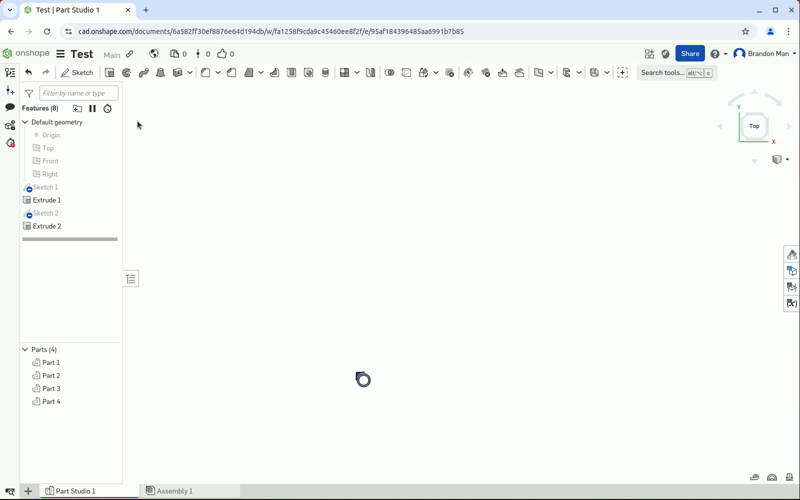
key(shift+h)
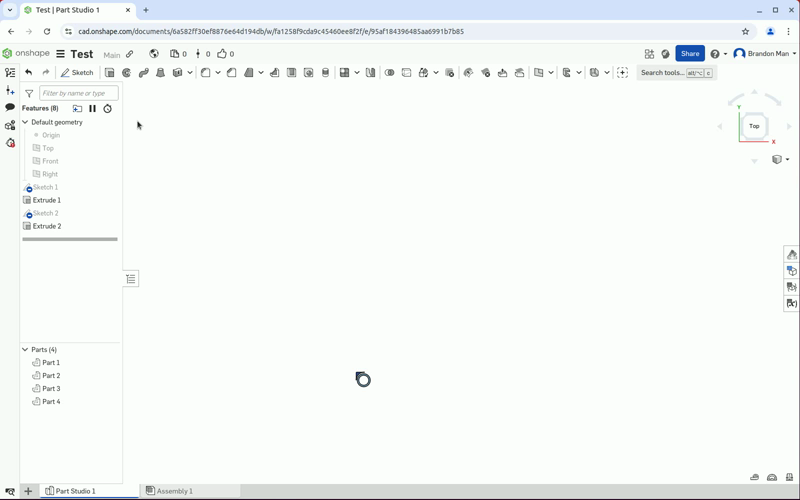
mouse_move(73, 189)
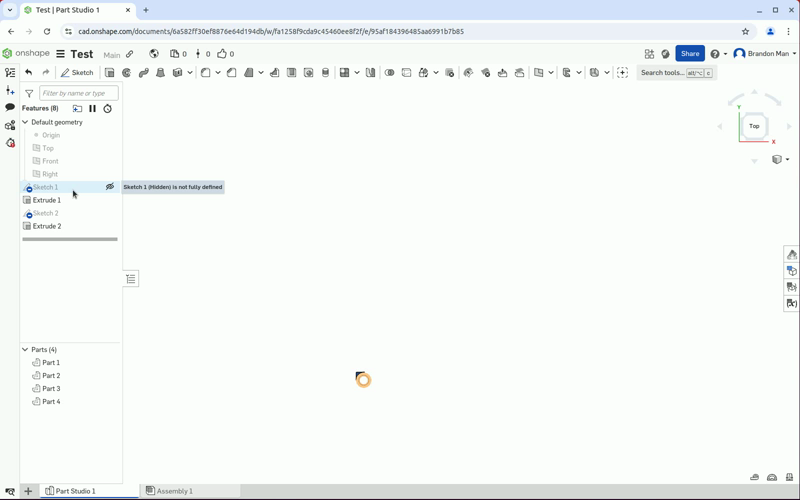
click(73, 189)
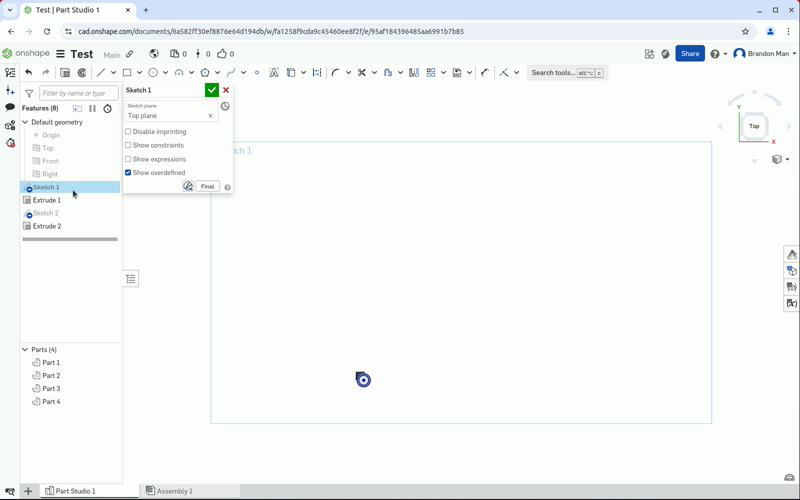
mouse_move(229, 92)
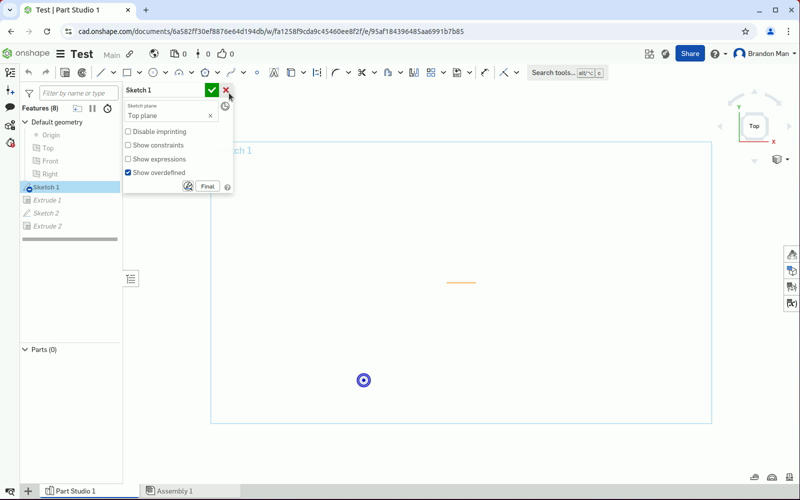
click(229, 92)
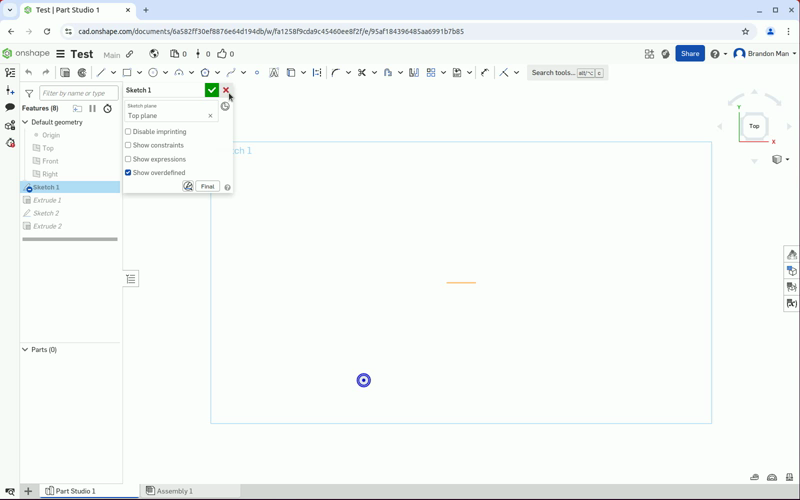
key(shift+s)
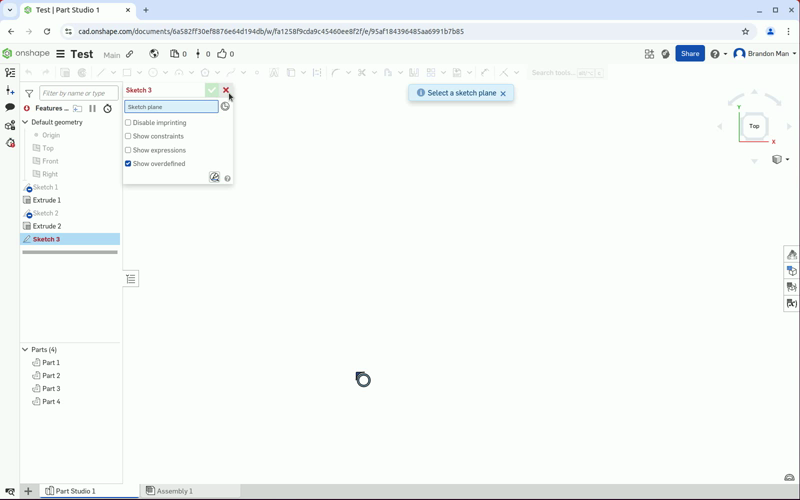
mouse_move(73, 150)
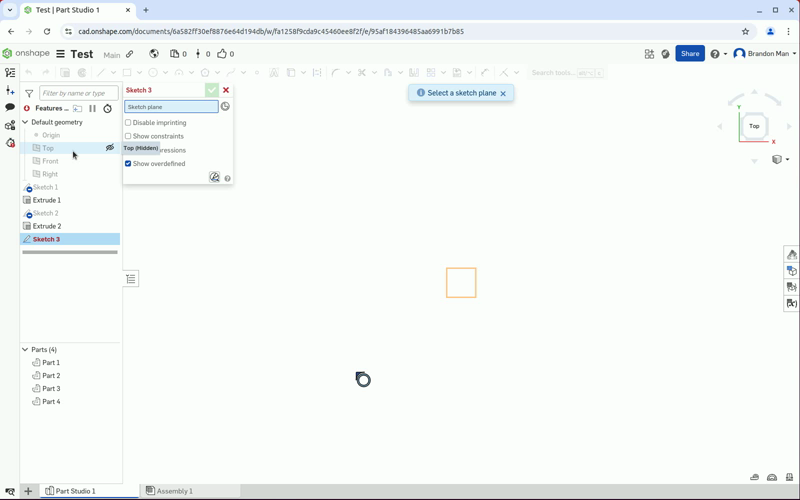
click(73, 150)
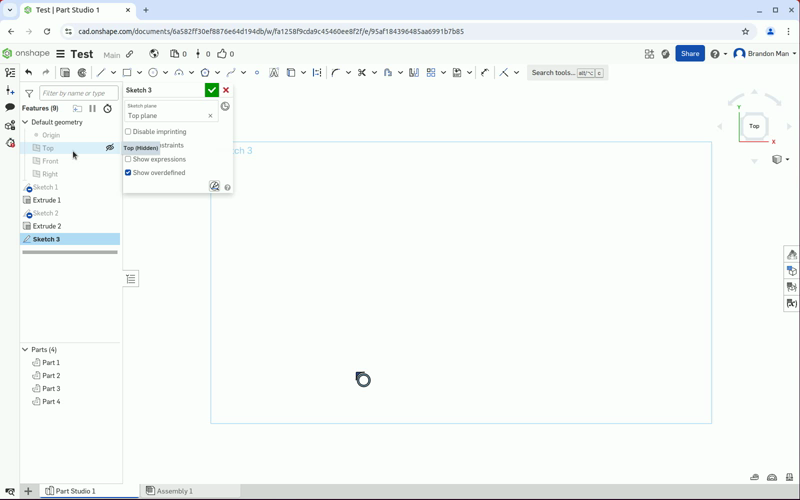
mouse_move(73, 352)
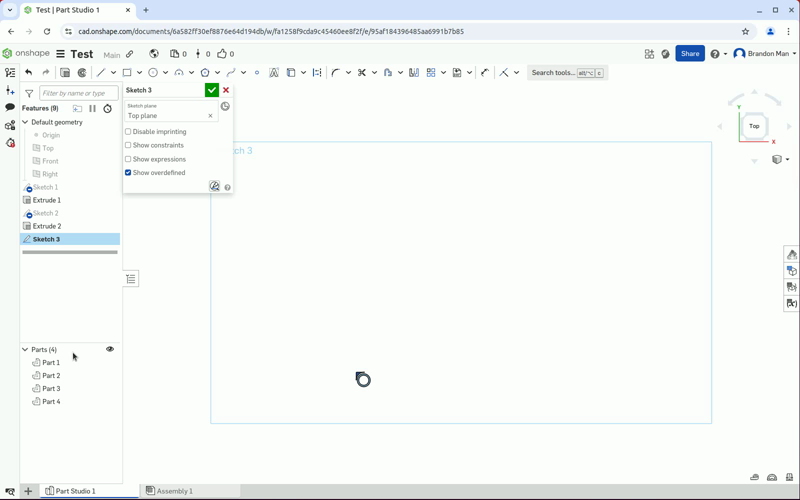
key(y)
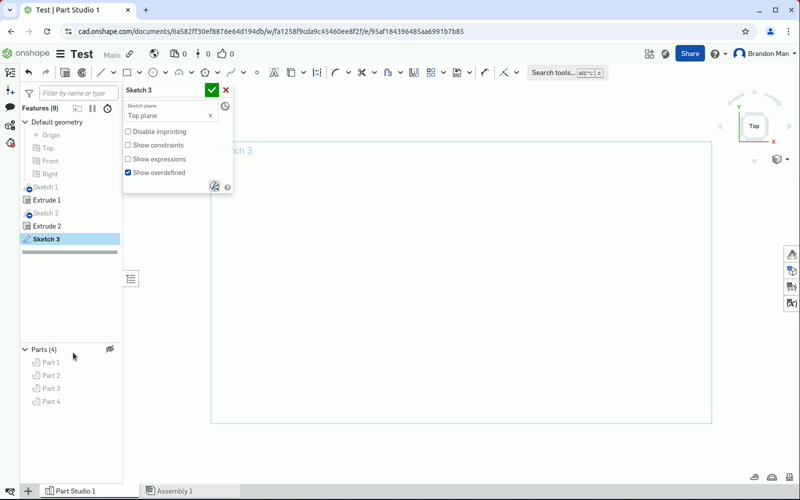
key(a)
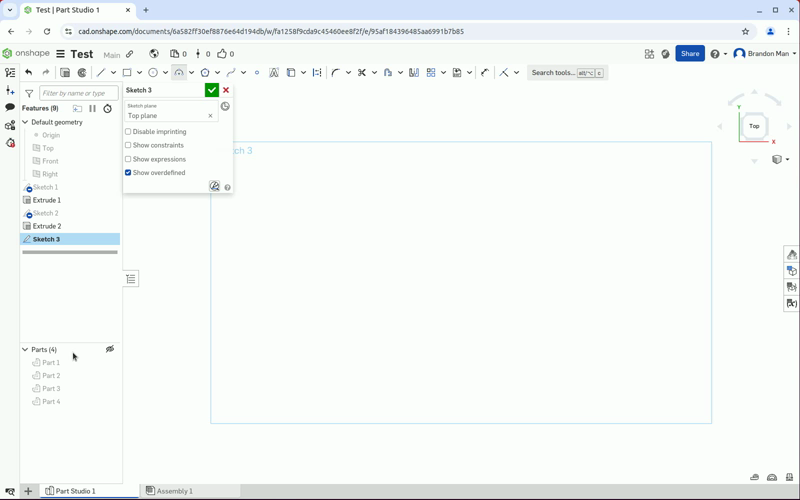
key_down(shift)
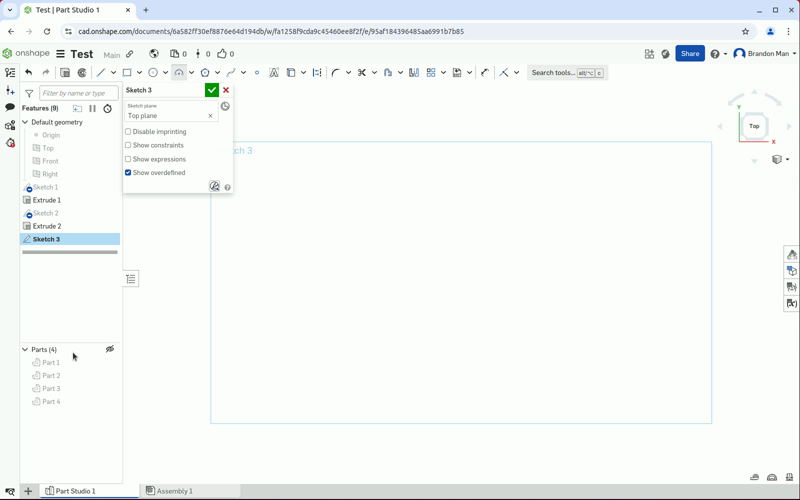
mouse_move(348, 387)
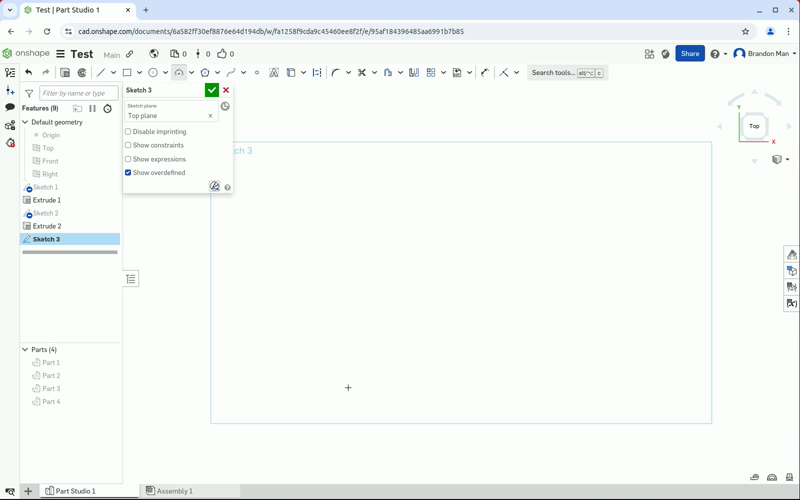
click(348, 387)
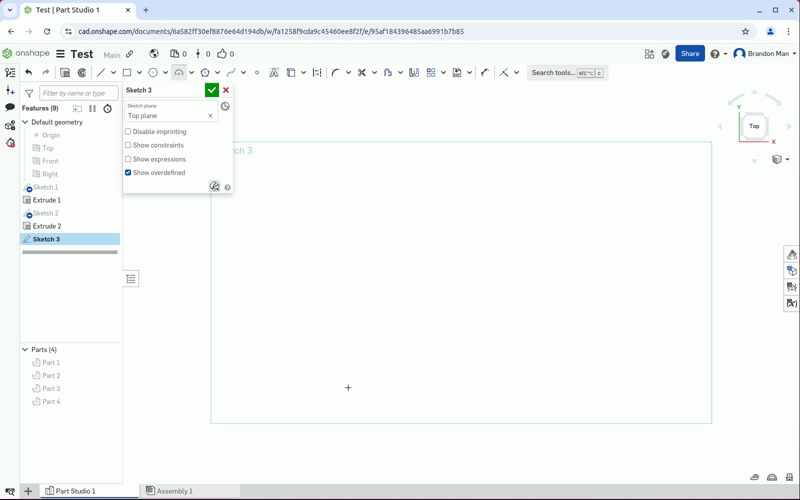
key_up(shift)
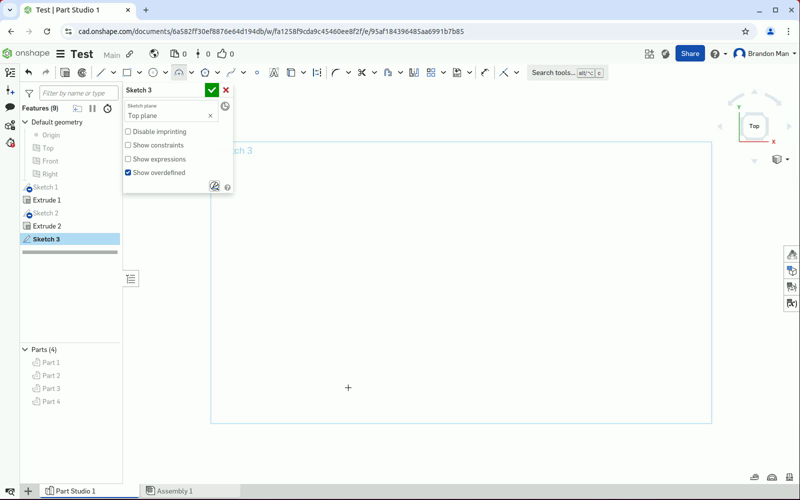
key_down(shift)
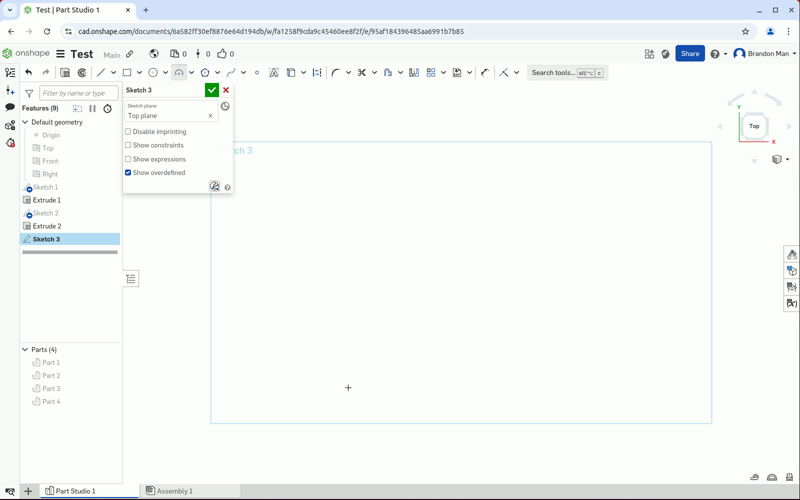
mouse_move(356, 395)
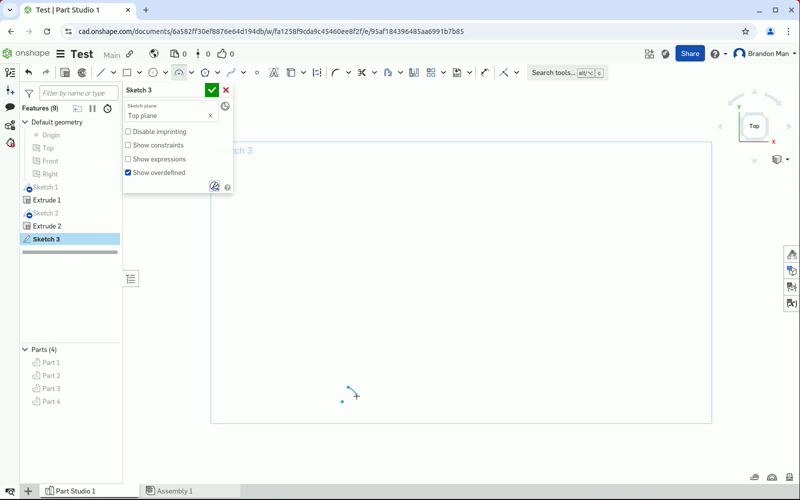
click(356, 395)
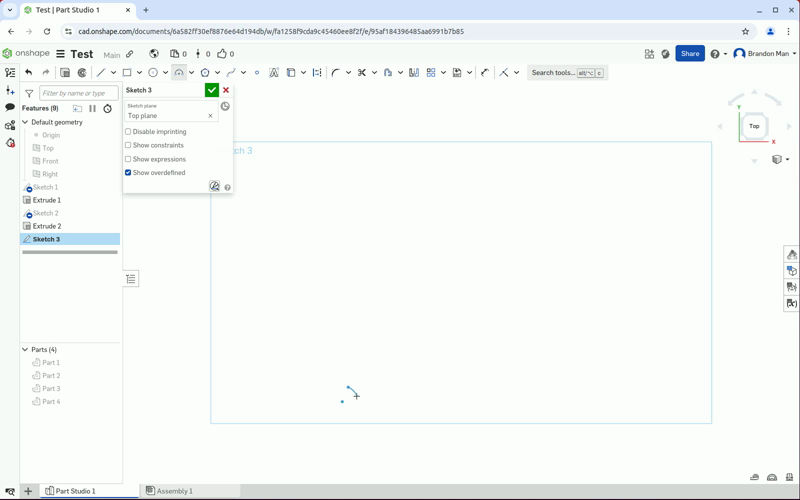
mouse_move(350, 393)
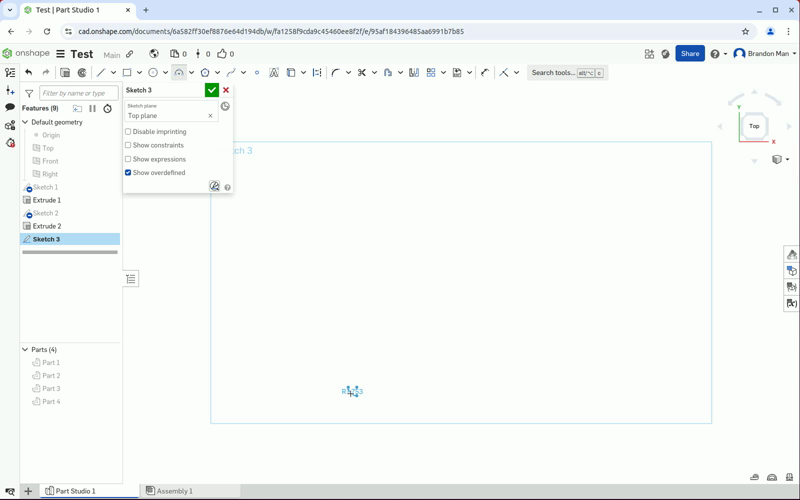
click(350, 393)
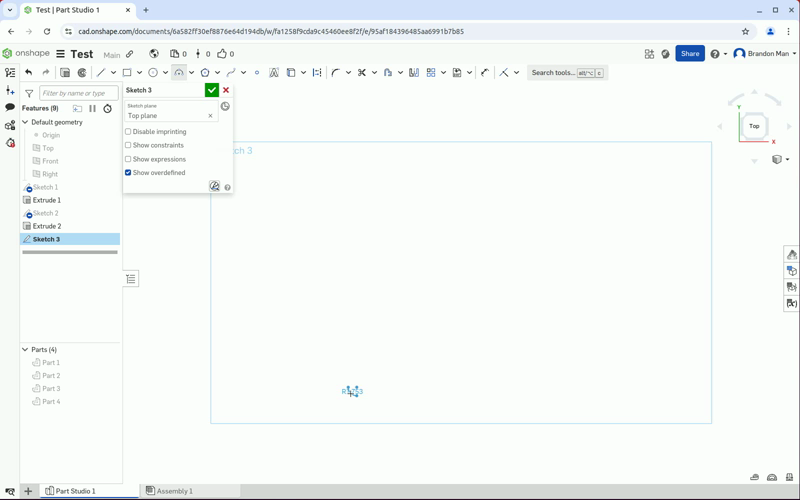
key_up(shift)
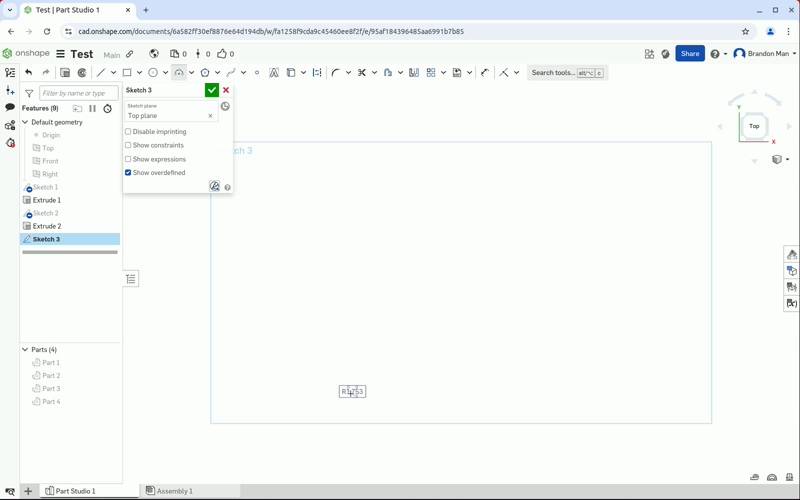
key(esc)
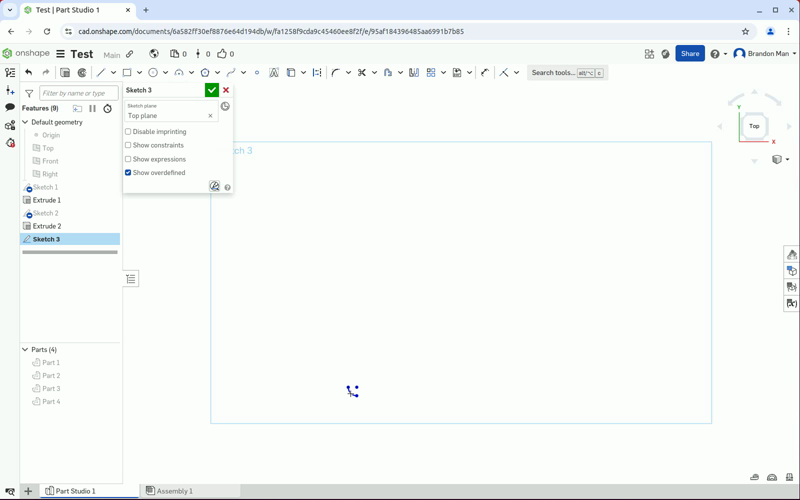
key(l)
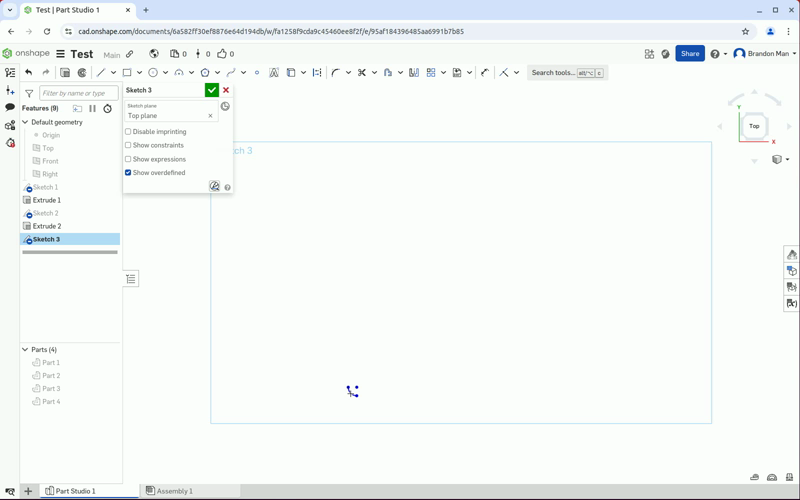
mouse_move(356, 395)
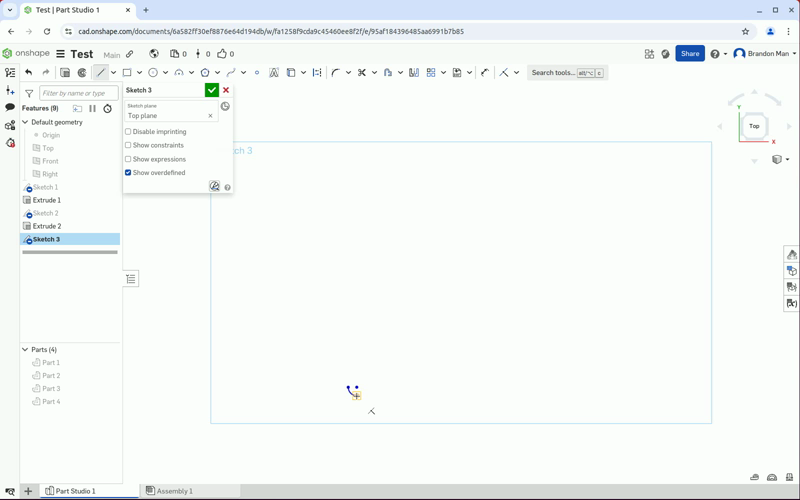
click(356, 395)
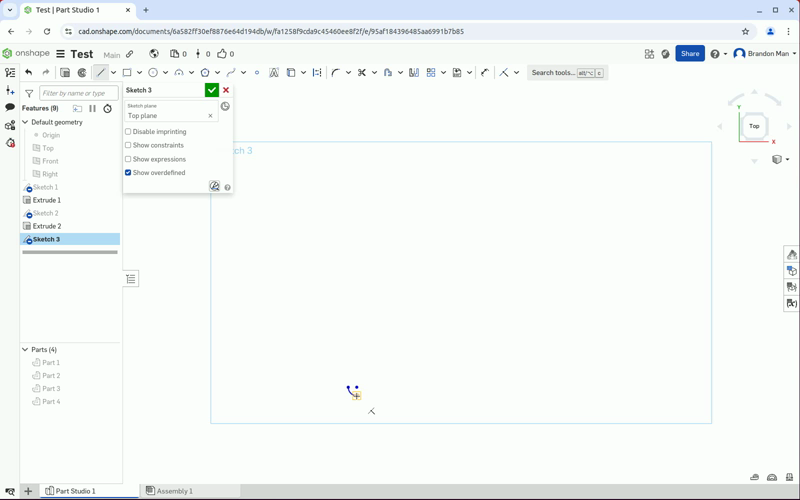
key_down(shift)
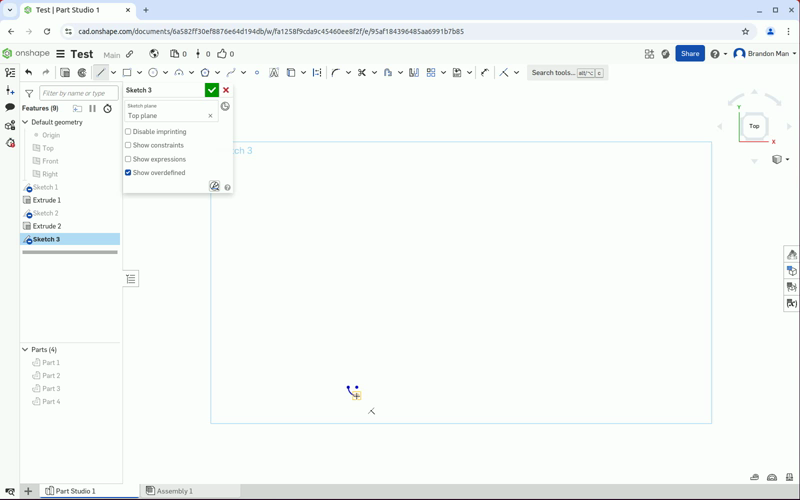
mouse_move(386, 395)
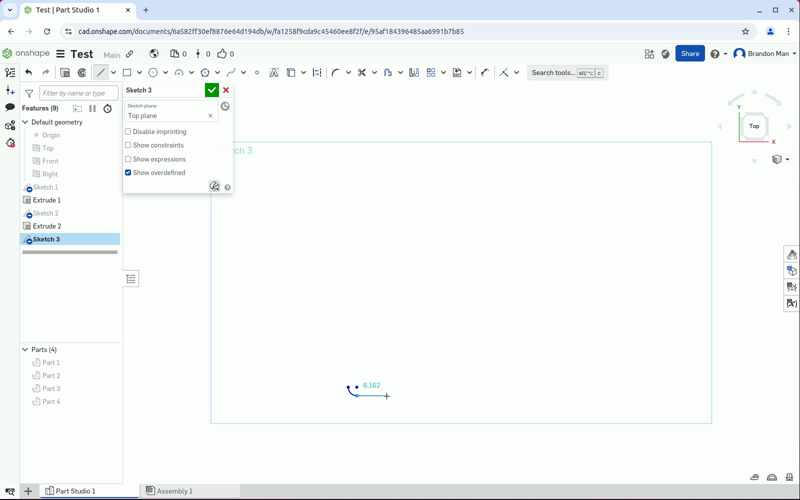
mouse_move(370, 395)
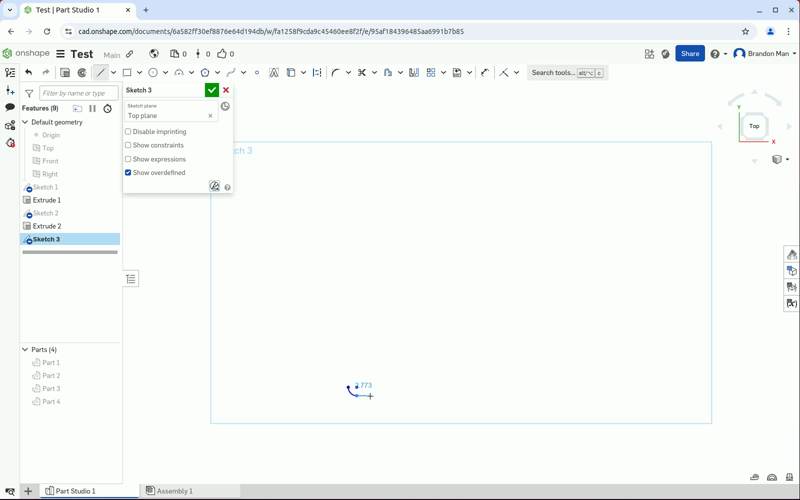
click(370, 395)
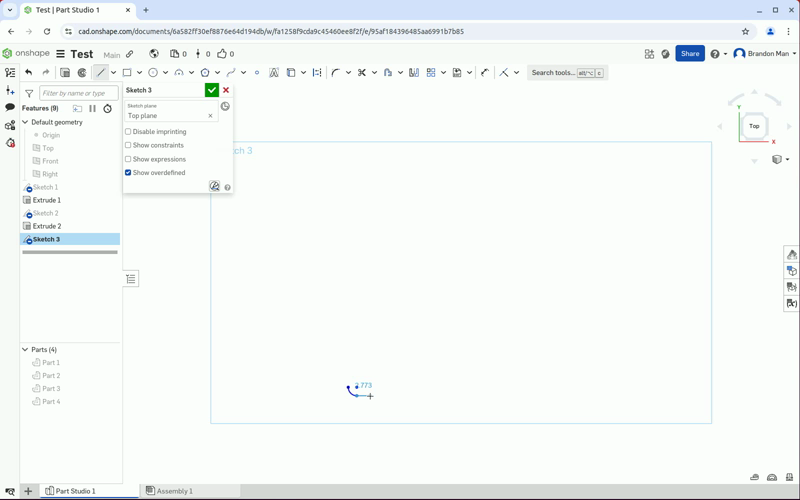
key_up(shift)
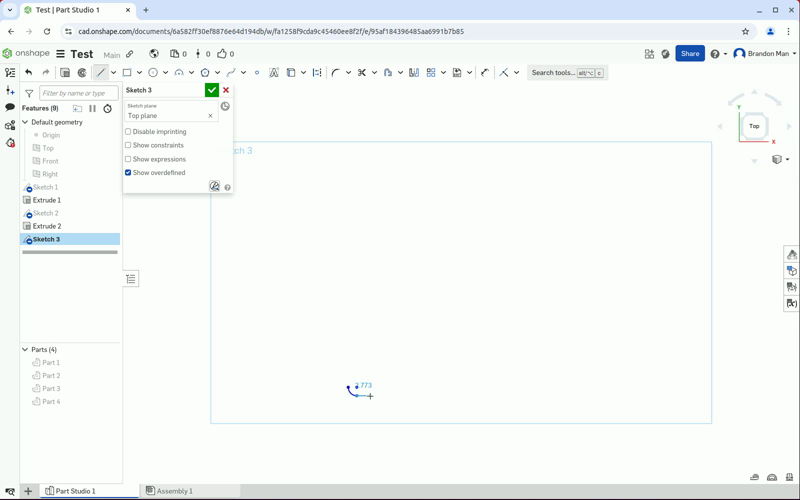
key_down(shift)
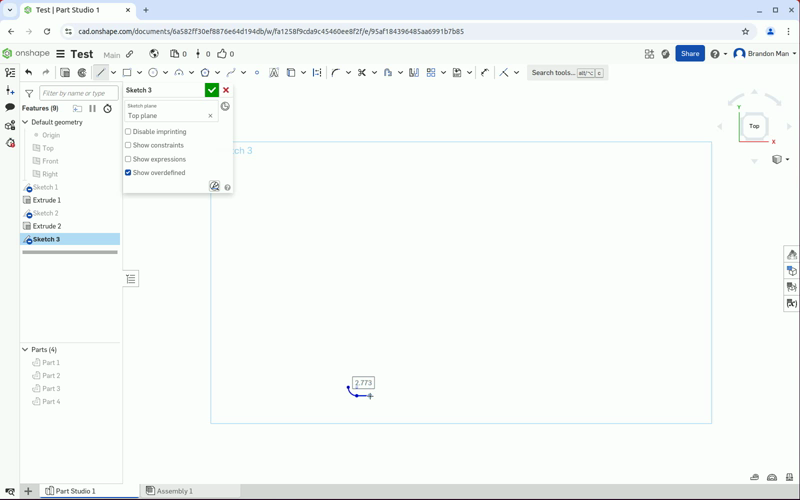
mouse_move(400, 395)
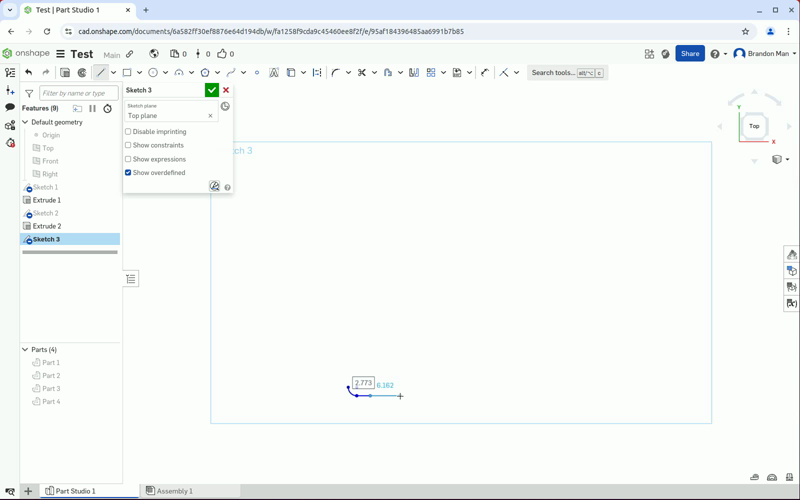
mouse_move(370, 392)
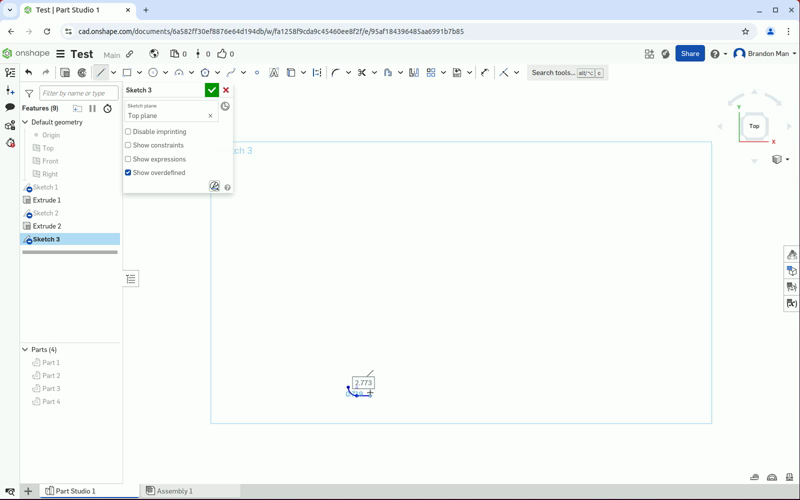
scroll(6)
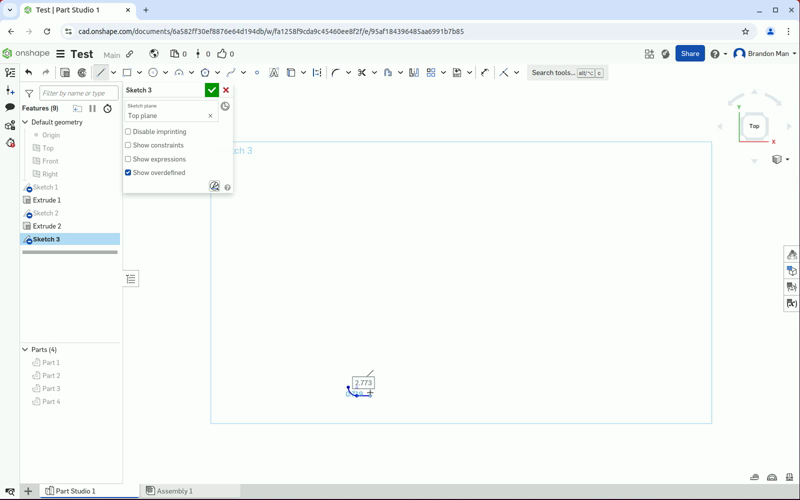
scroll(6)
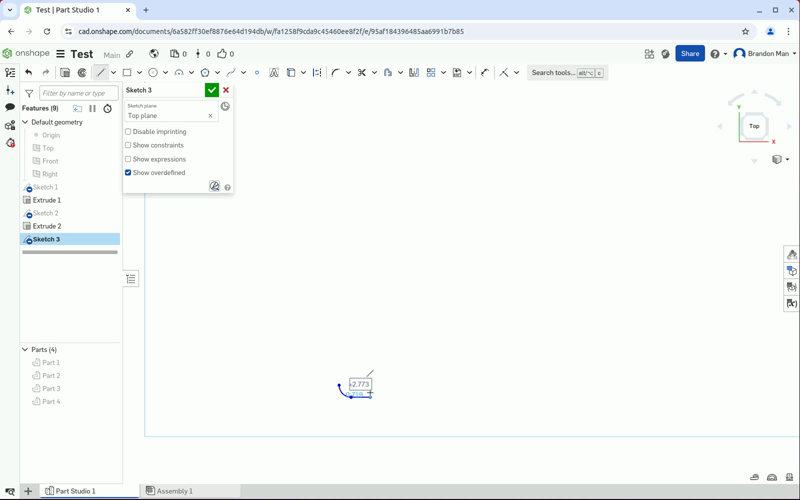
scroll(6)
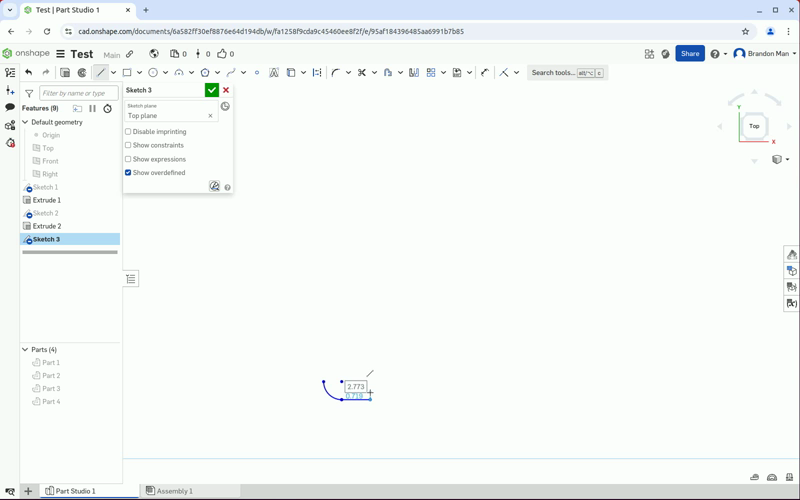
scroll(6)
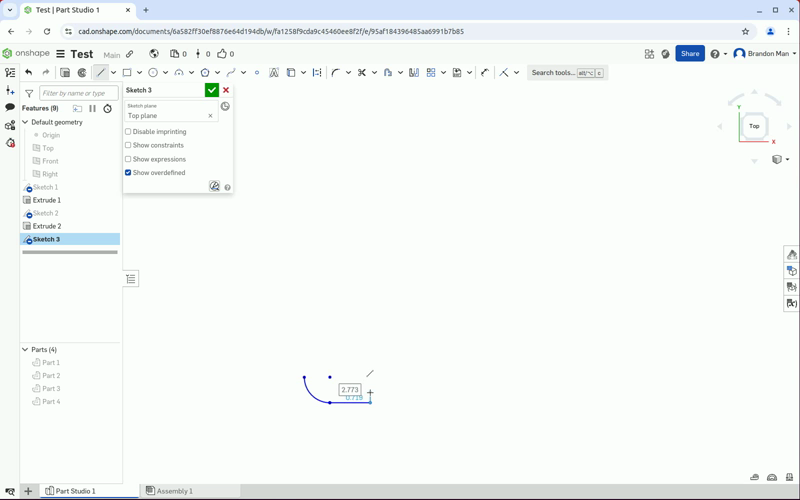
scroll(6)
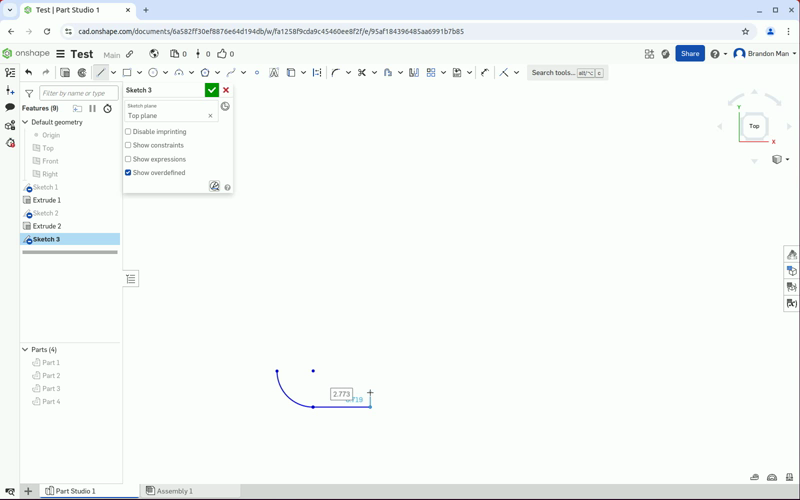
scroll(6)
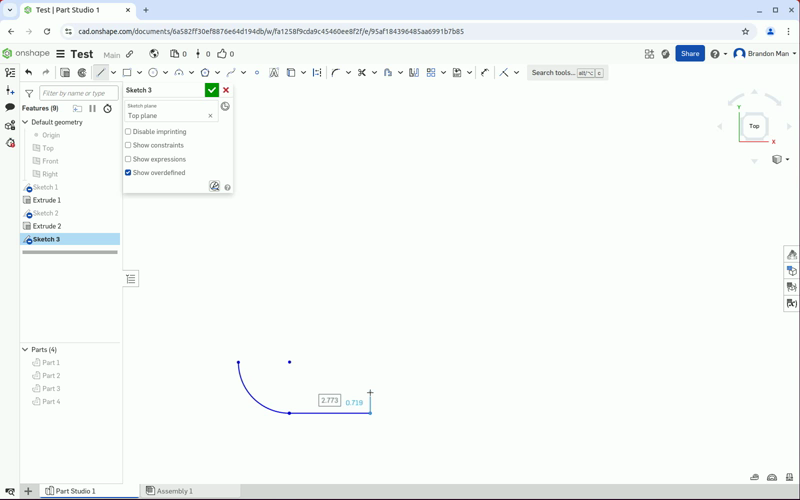
scroll(6)
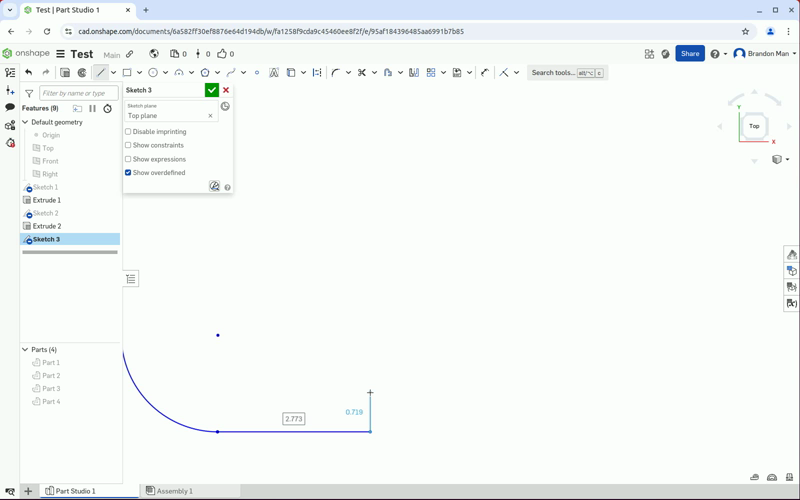
click(370, 392)
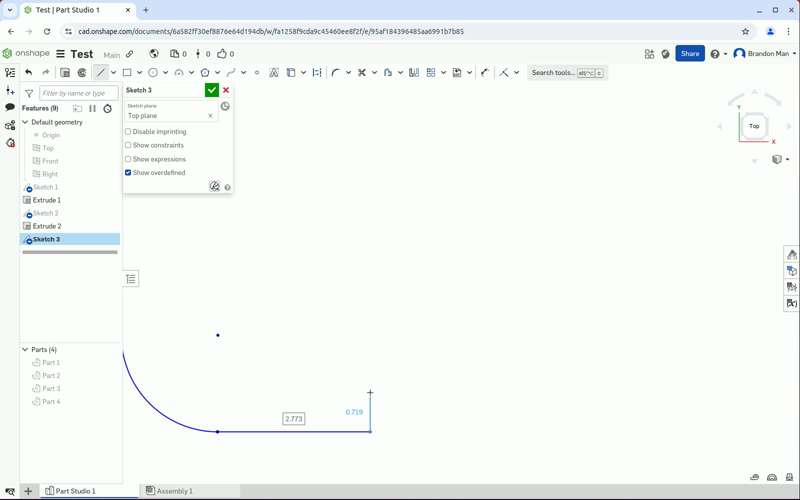
scroll(-6)
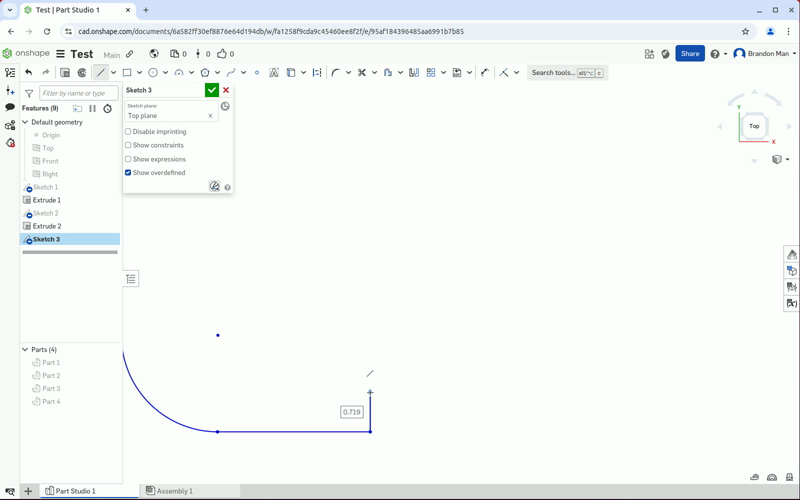
scroll(-6)
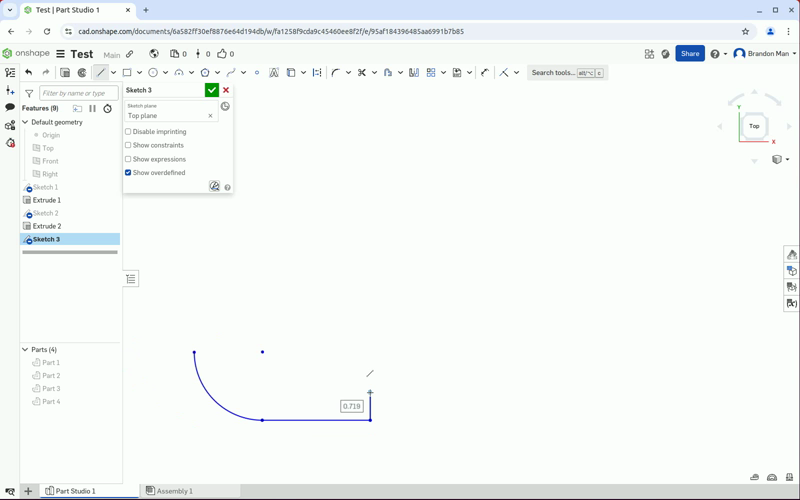
scroll(-6)
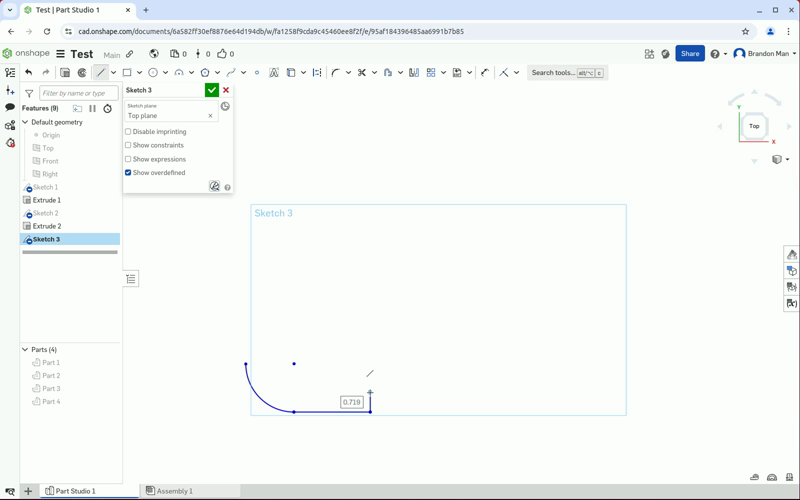
scroll(-6)
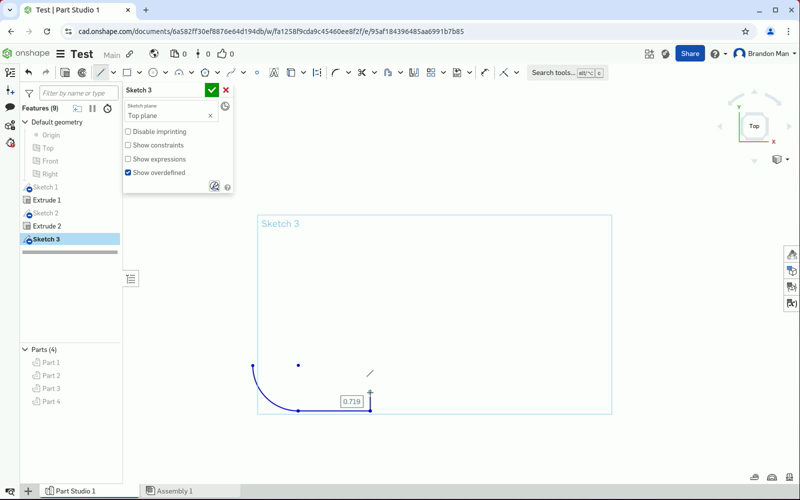
scroll(-6)
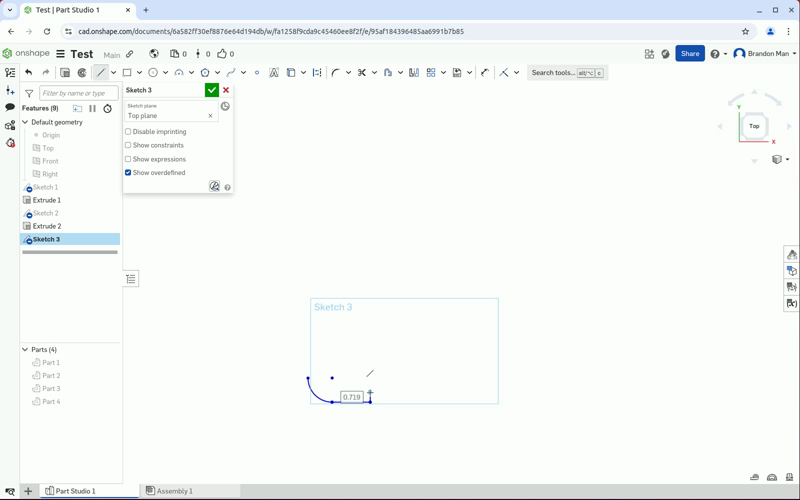
scroll(-6)
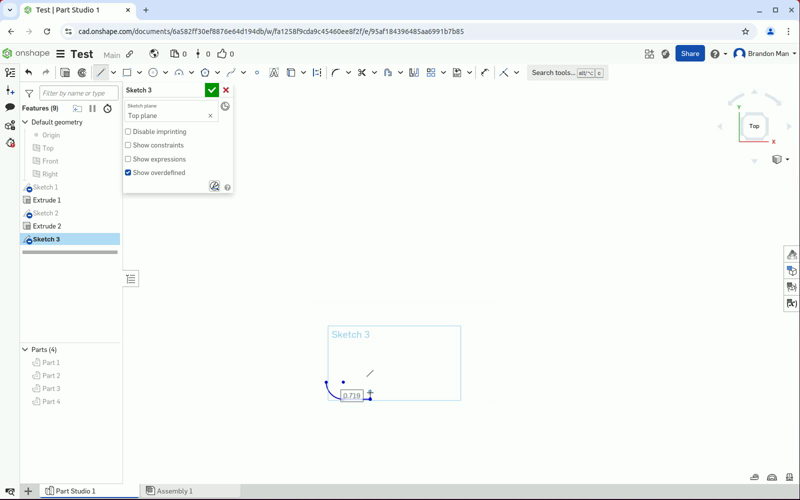
scroll(-6)
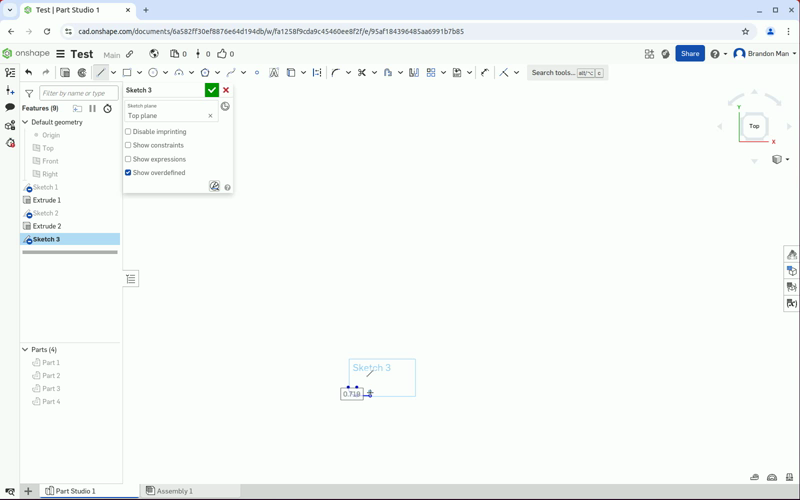
key_up(shift)
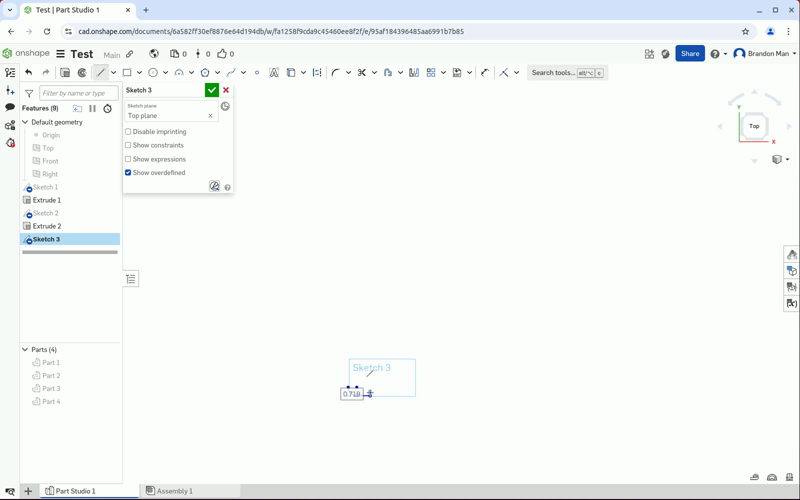
key_down(shift)
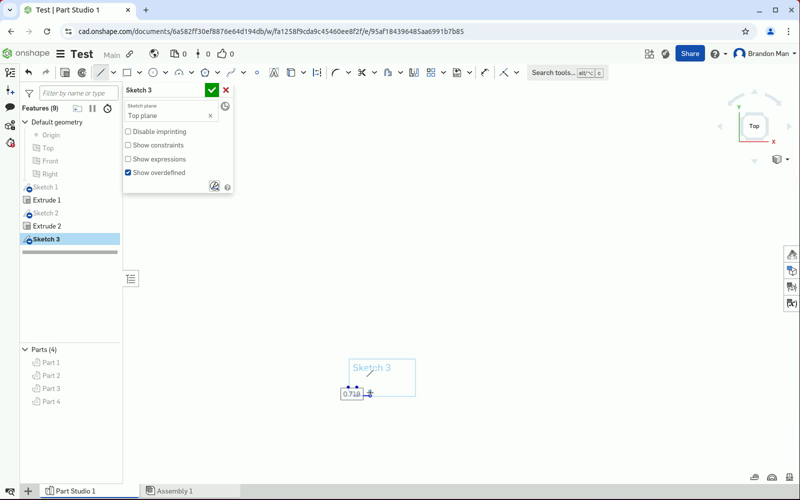
mouse_move(400, 392)
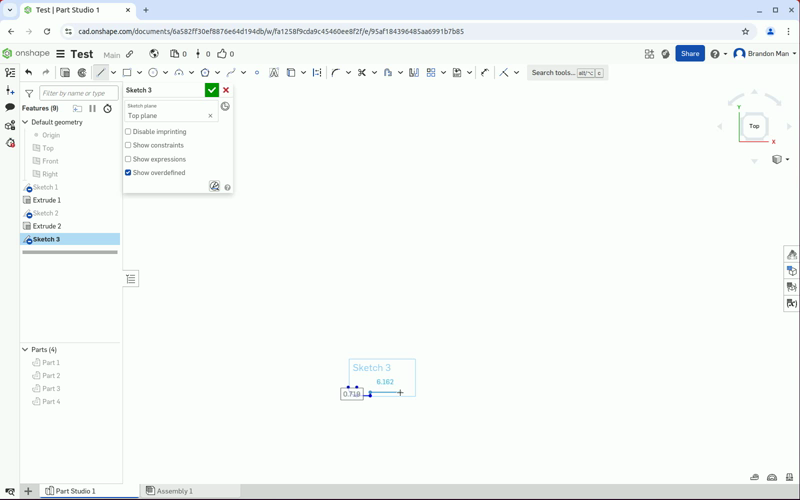
mouse_move(361, 392)
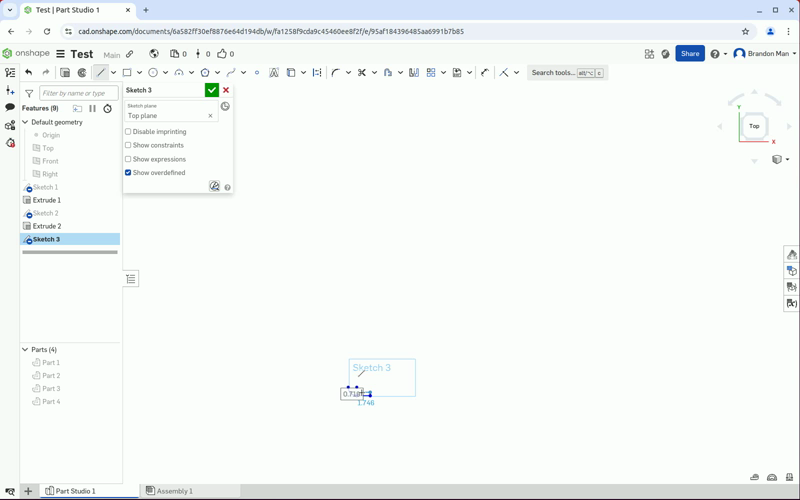
click(361, 392)
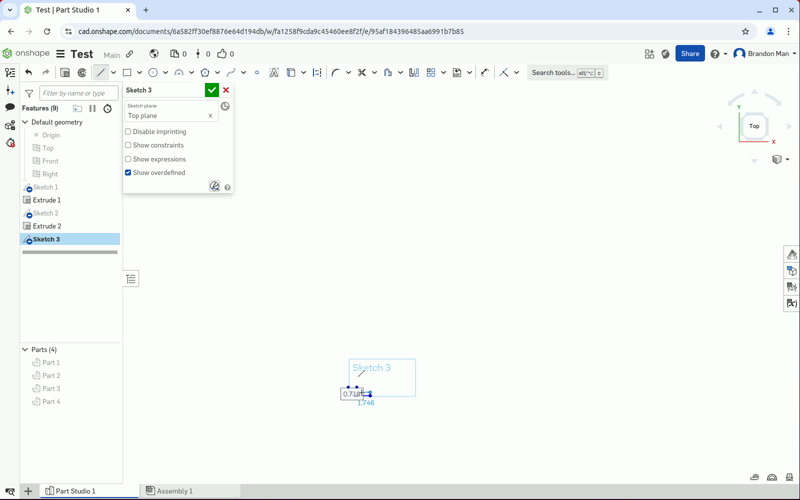
key_up(shift)
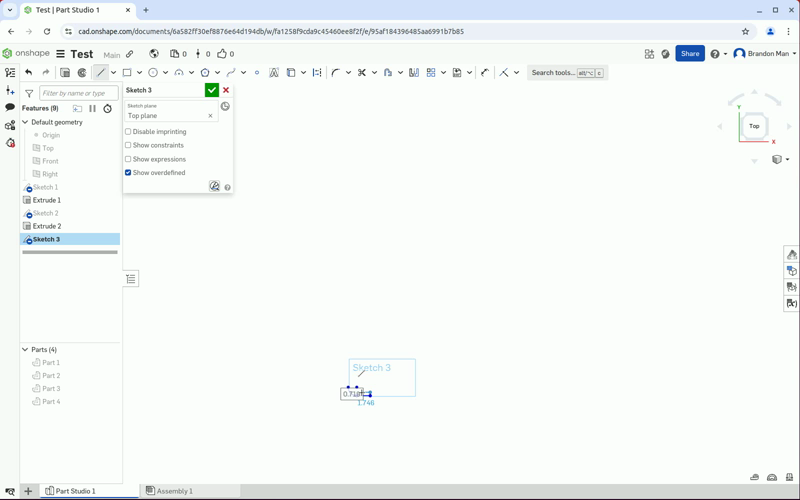
key_down(shift)
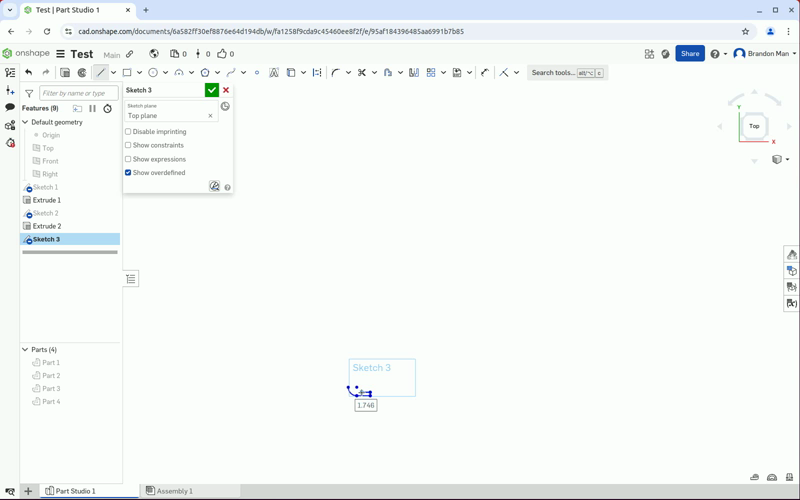
mouse_move(391, 392)
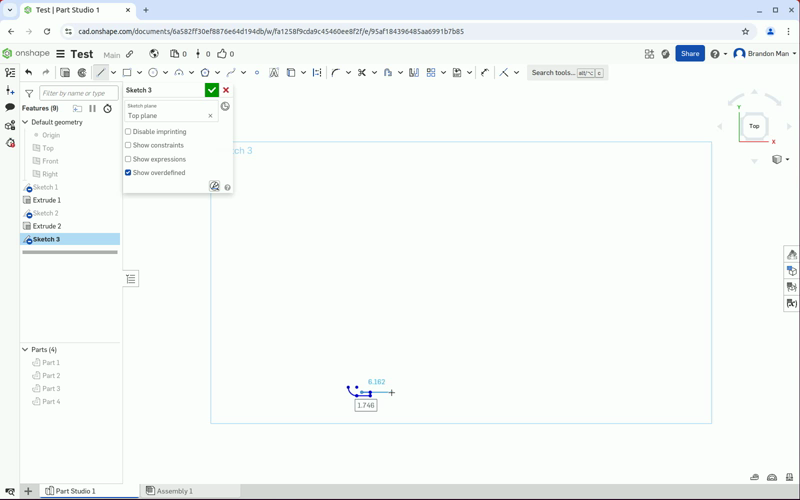
mouse_move(361, 387)
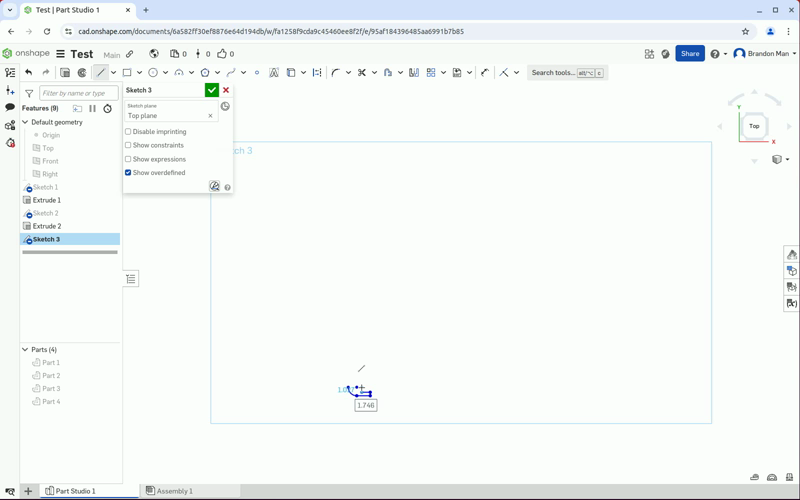
scroll(6)
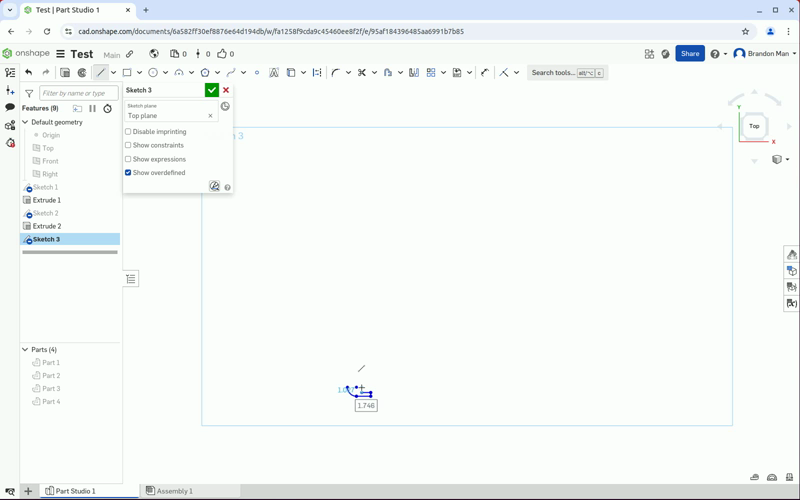
scroll(6)
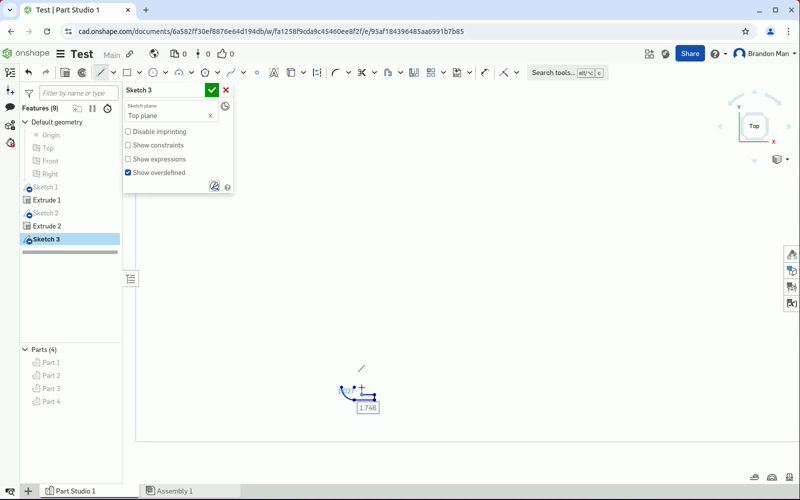
scroll(6)
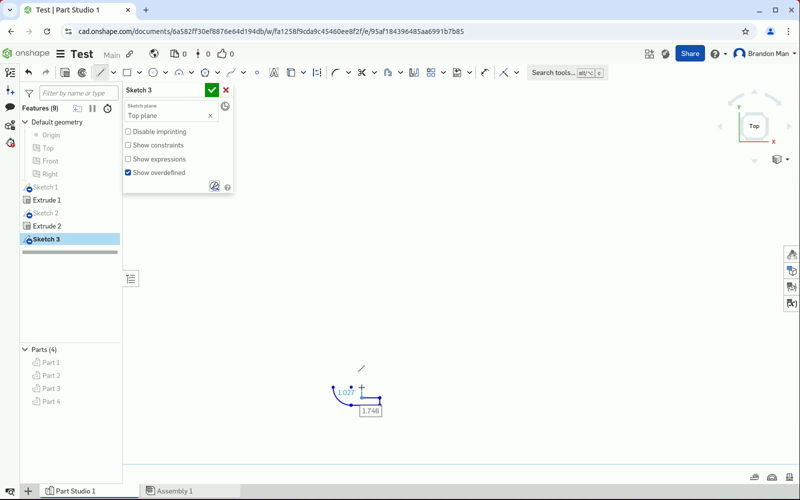
scroll(6)
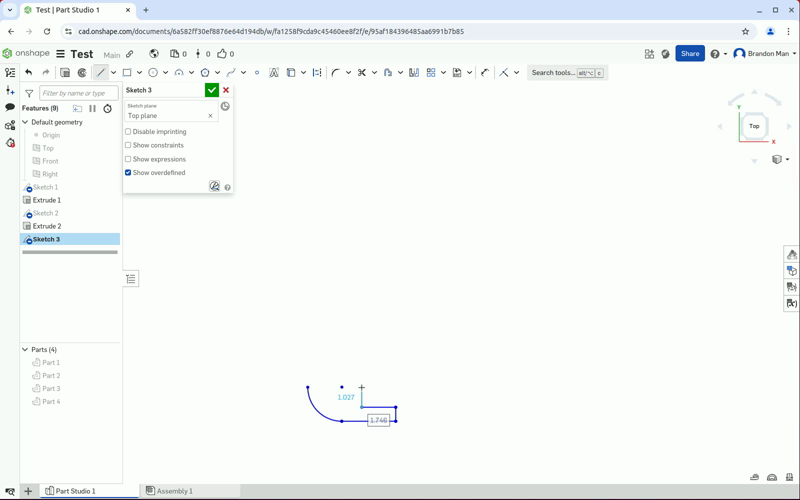
scroll(6)
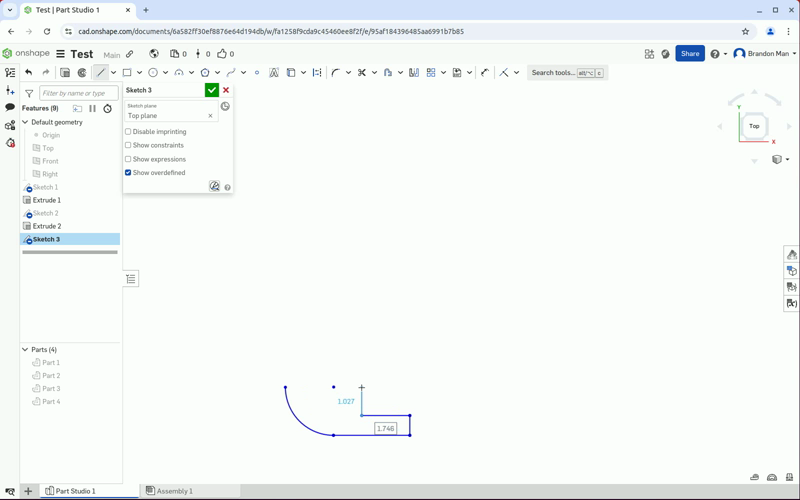
scroll(6)
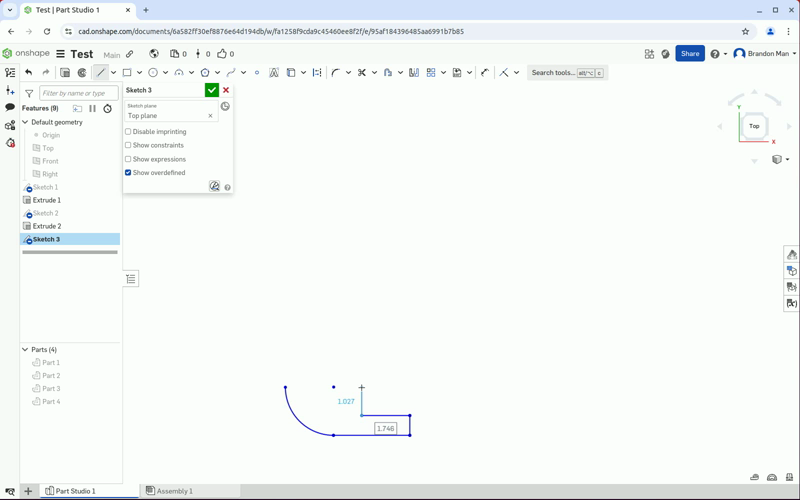
scroll(6)
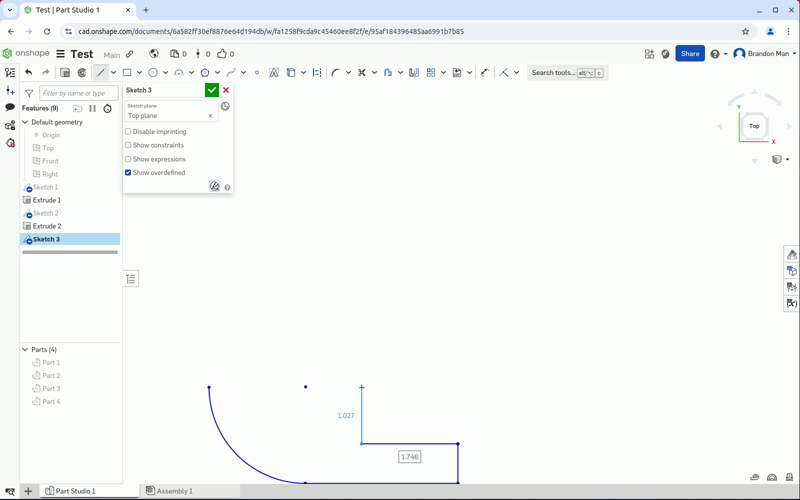
click(361, 387)
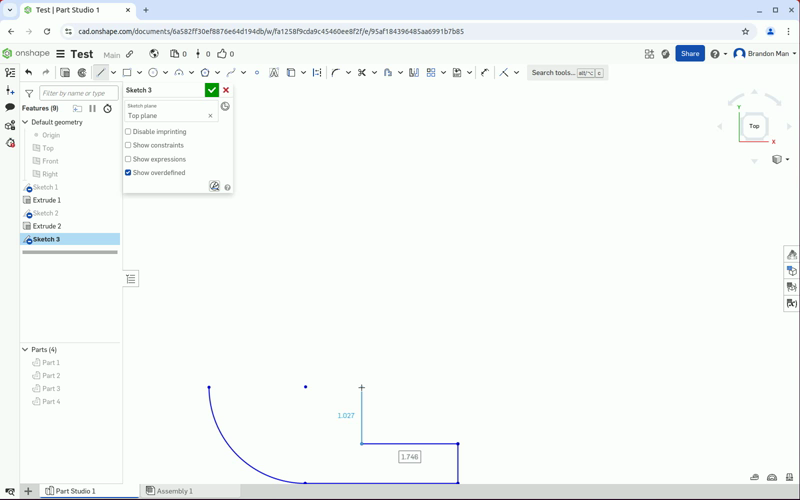
scroll(-6)
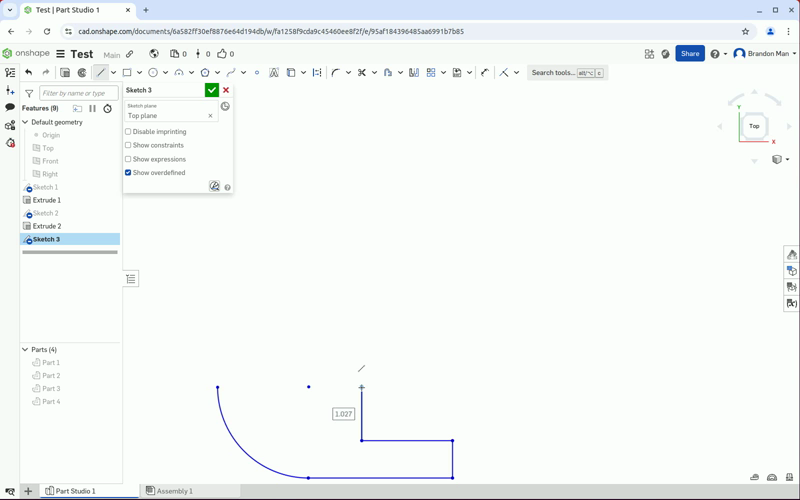
scroll(-6)
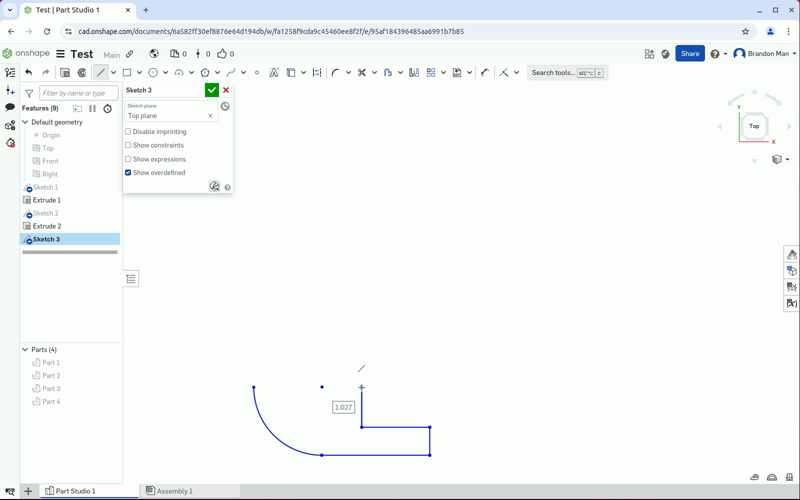
scroll(-6)
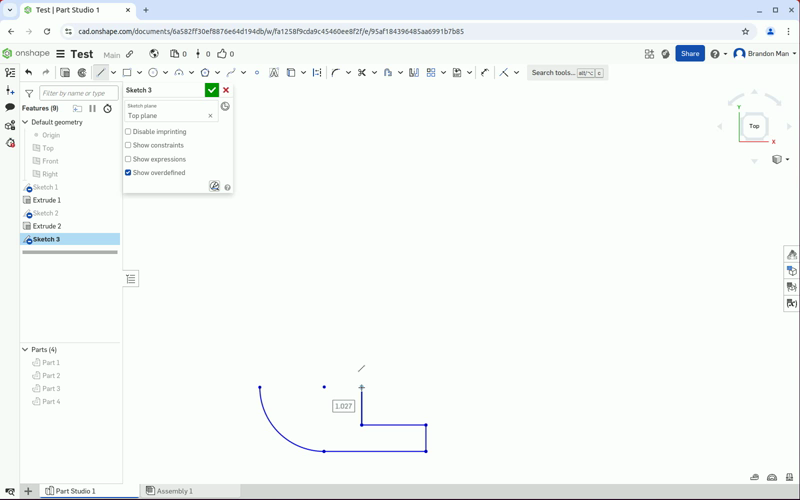
scroll(-6)
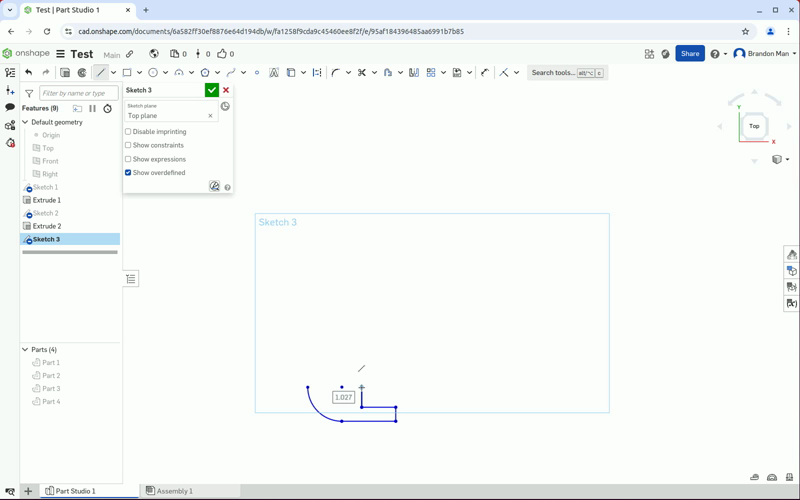
scroll(-6)
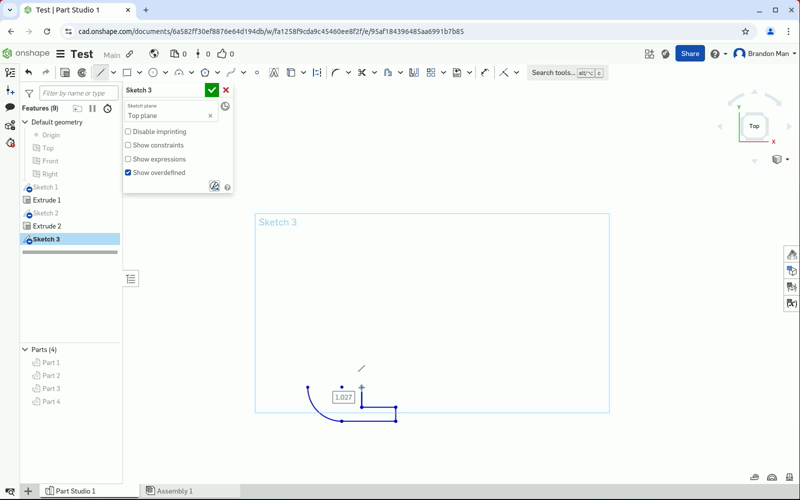
scroll(-6)
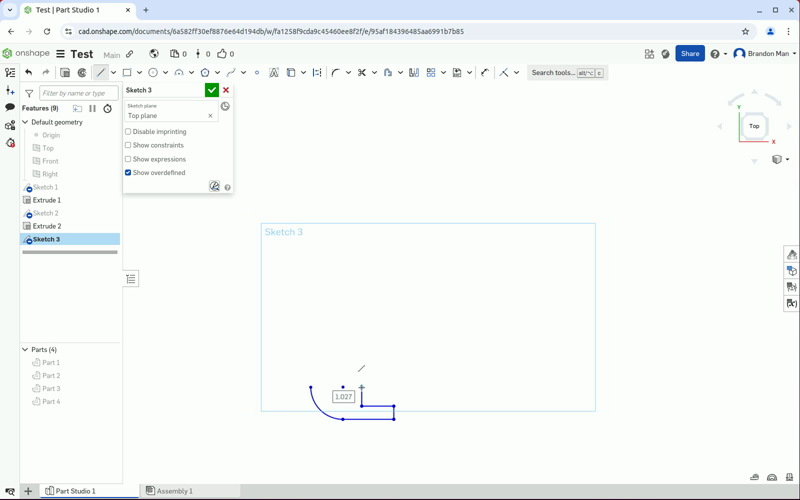
scroll(-6)
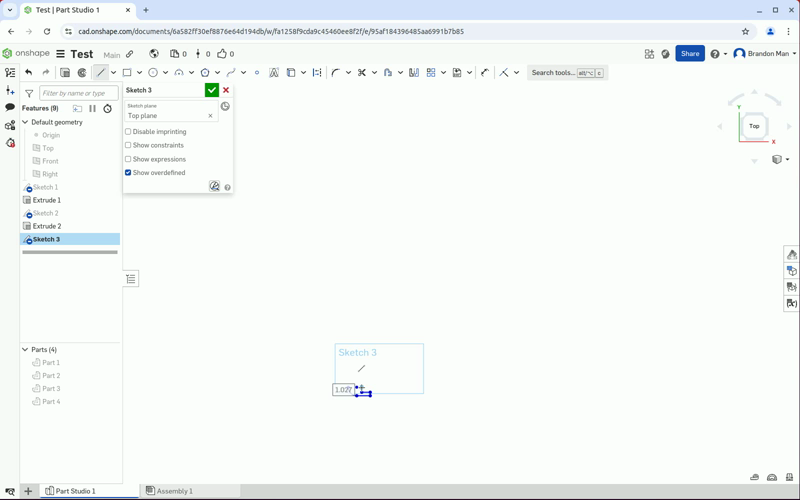
key_up(shift)
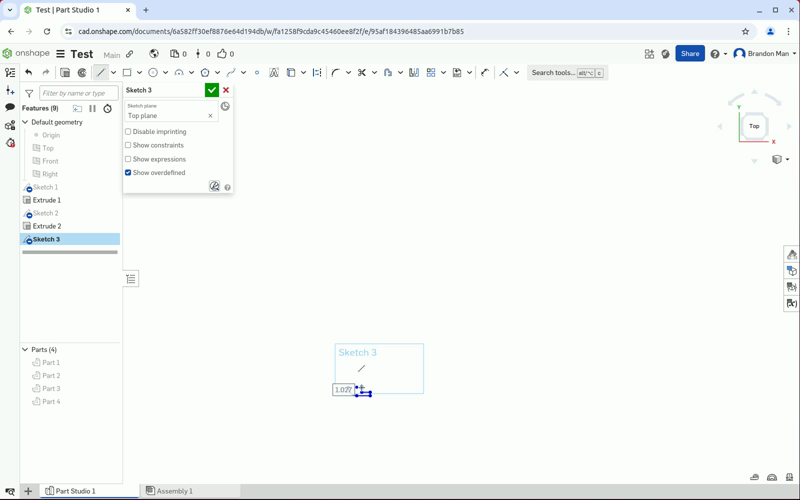
key_down(shift)
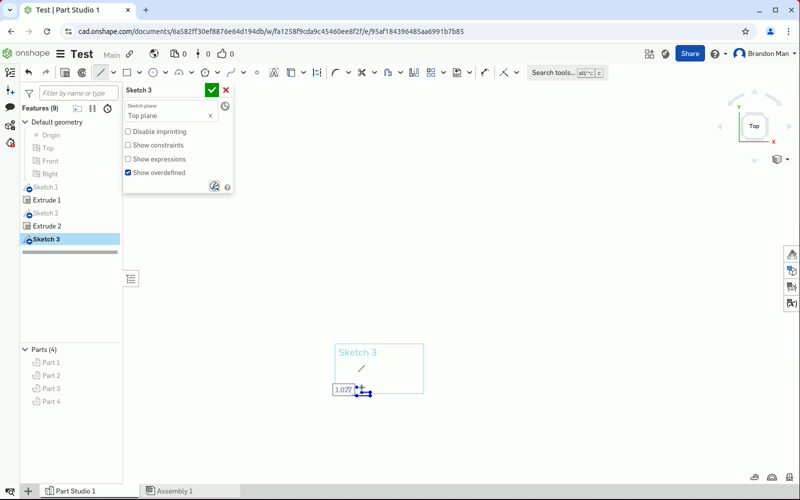
mouse_move(391, 387)
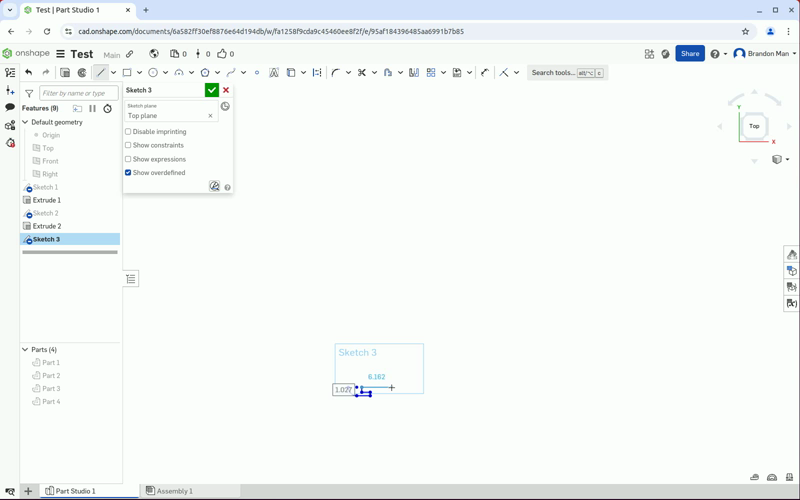
mouse_move(363, 387)
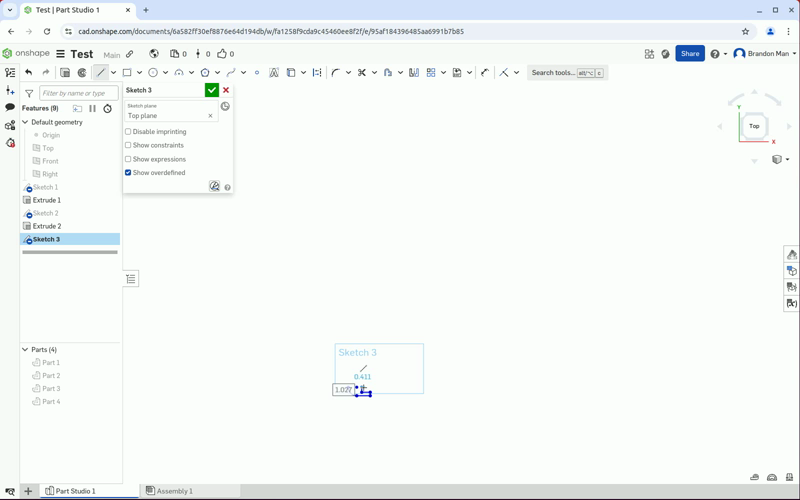
scroll(6)
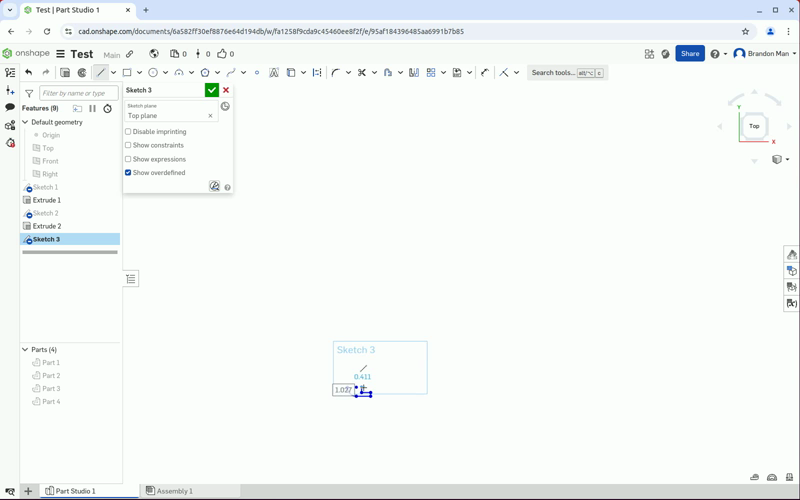
scroll(6)
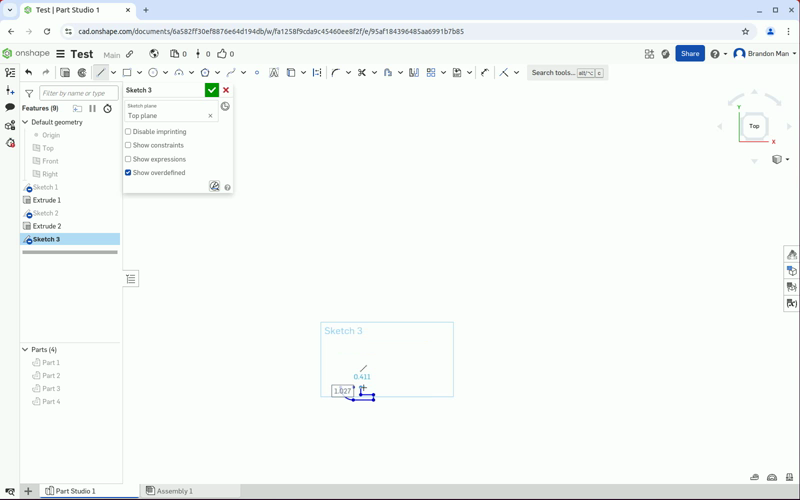
scroll(6)
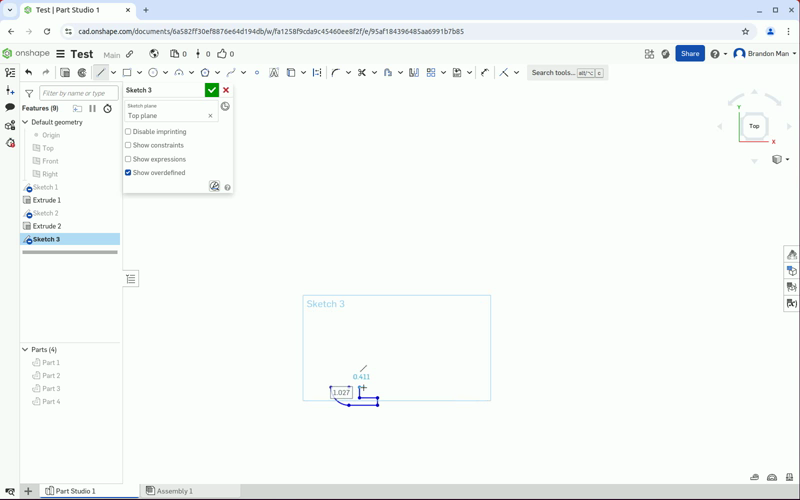
scroll(6)
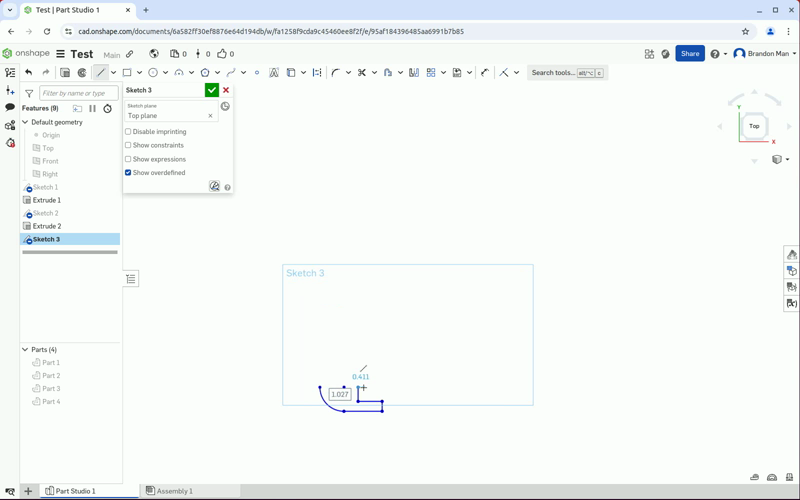
scroll(6)
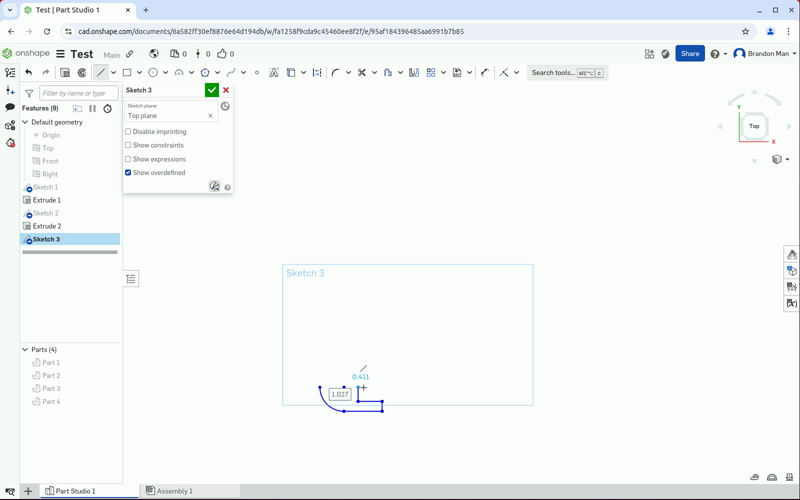
scroll(6)
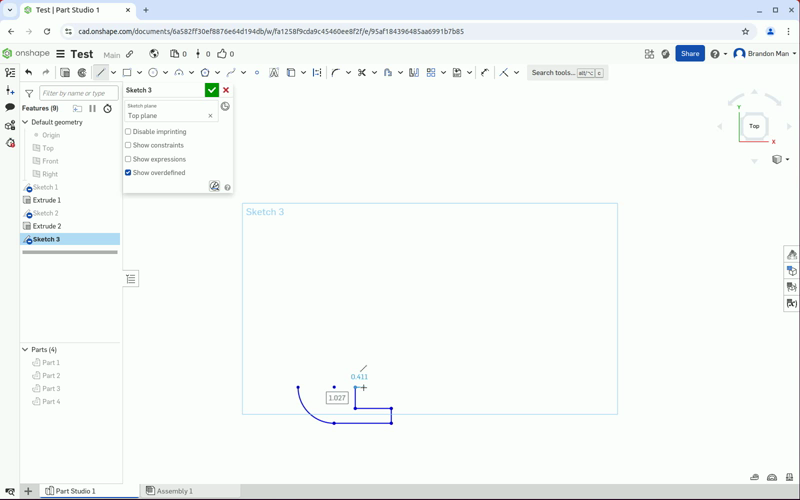
scroll(6)
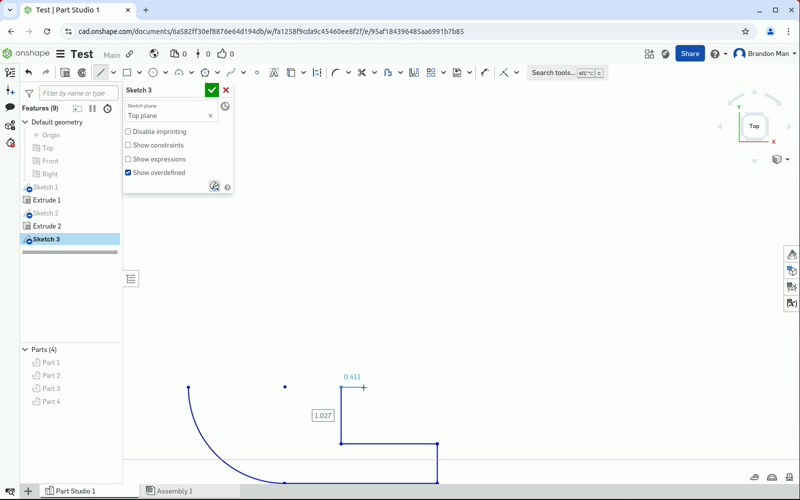
click(363, 387)
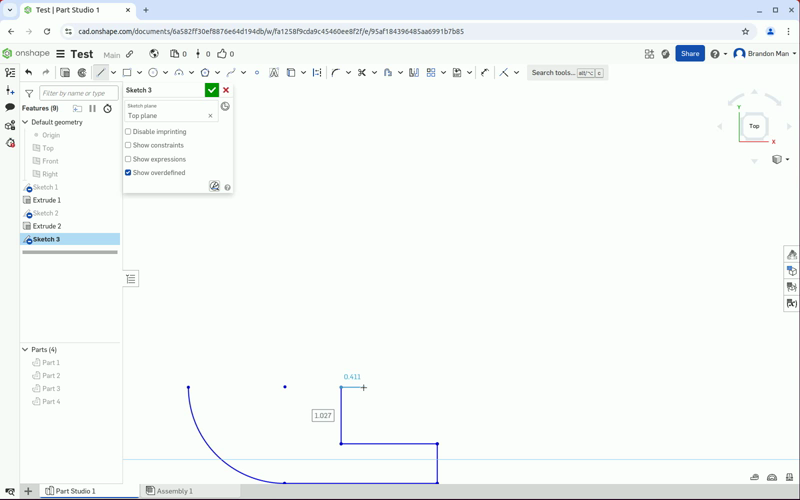
scroll(-6)
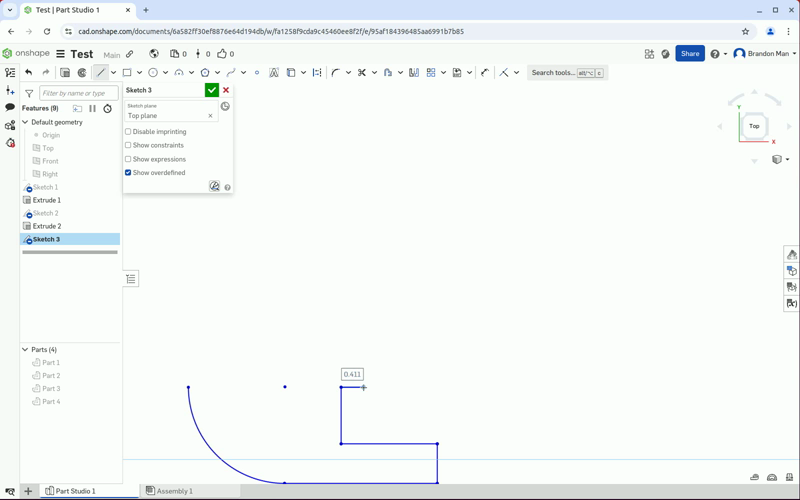
scroll(-6)
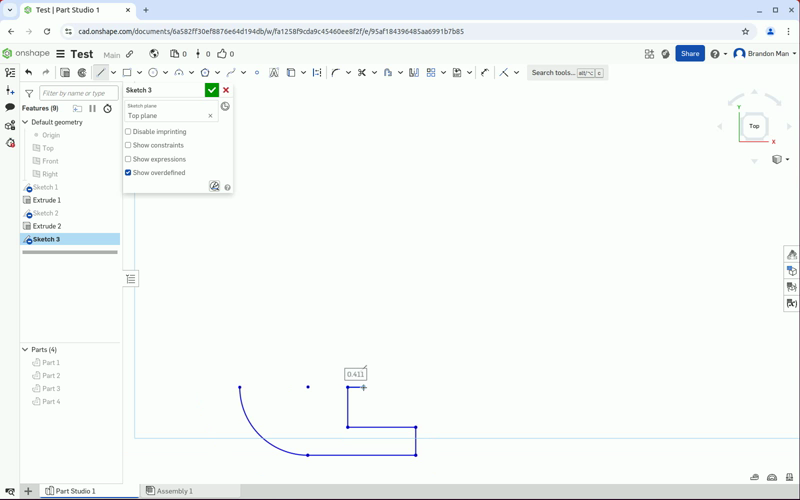
scroll(-6)
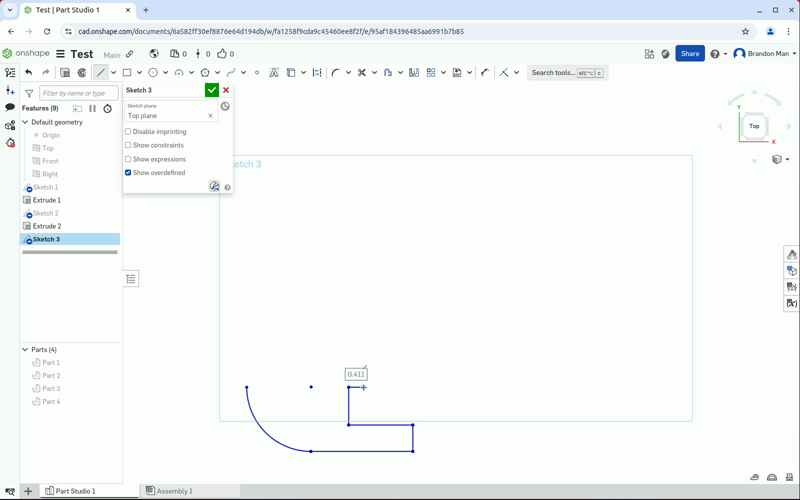
scroll(-6)
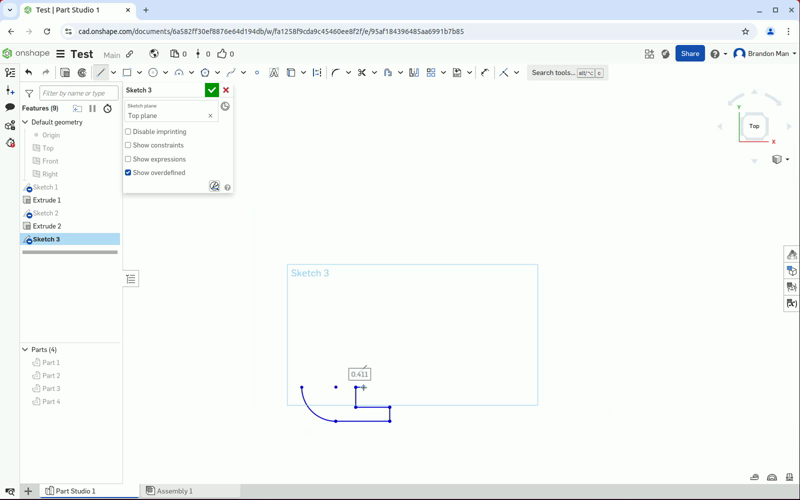
scroll(-6)
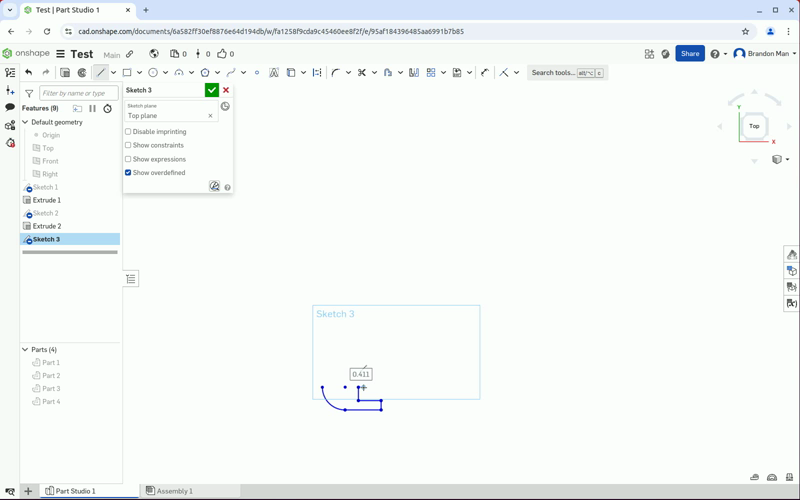
scroll(-6)
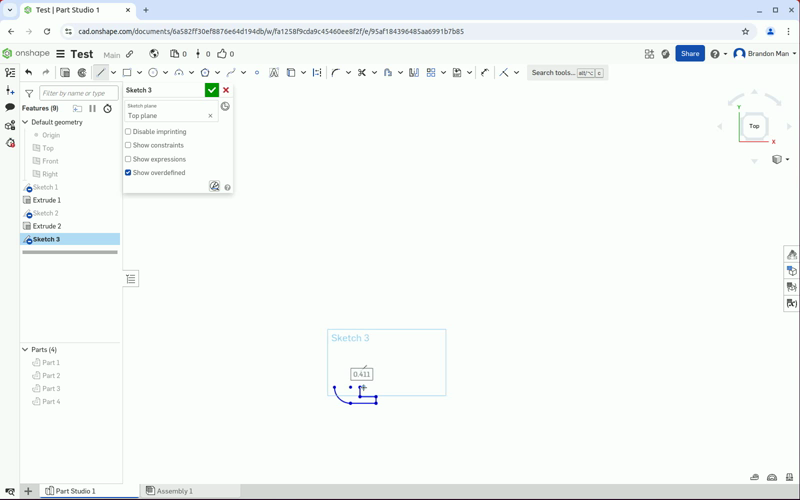
scroll(-6)
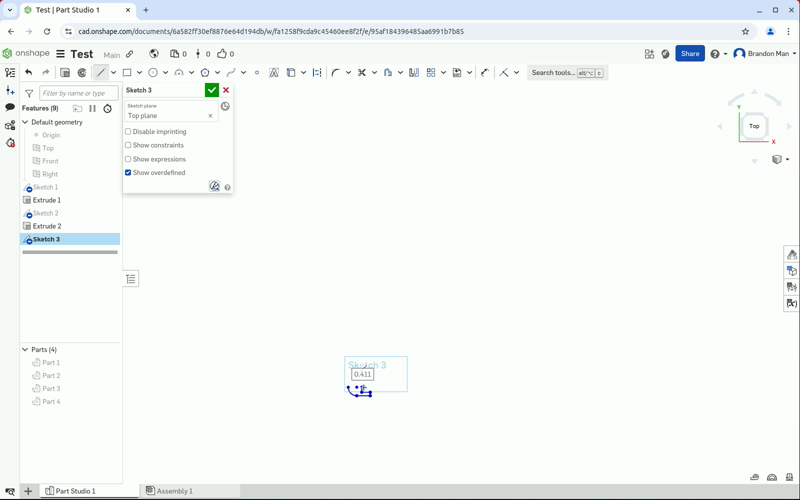
key_up(shift)
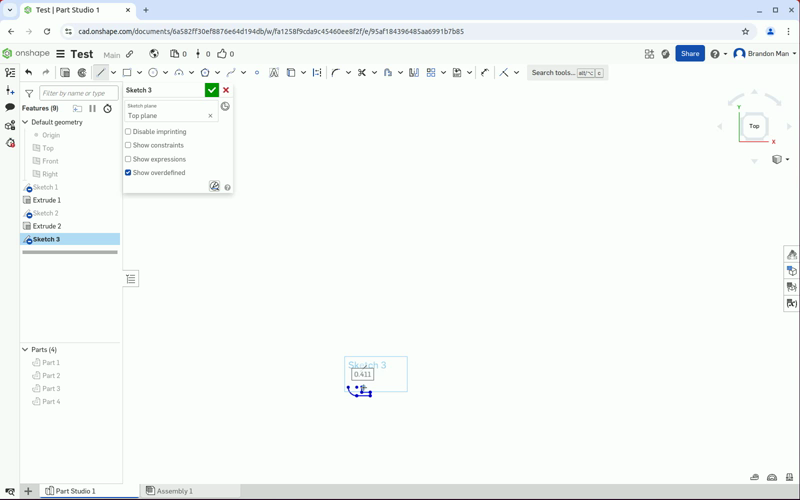
key(esc)
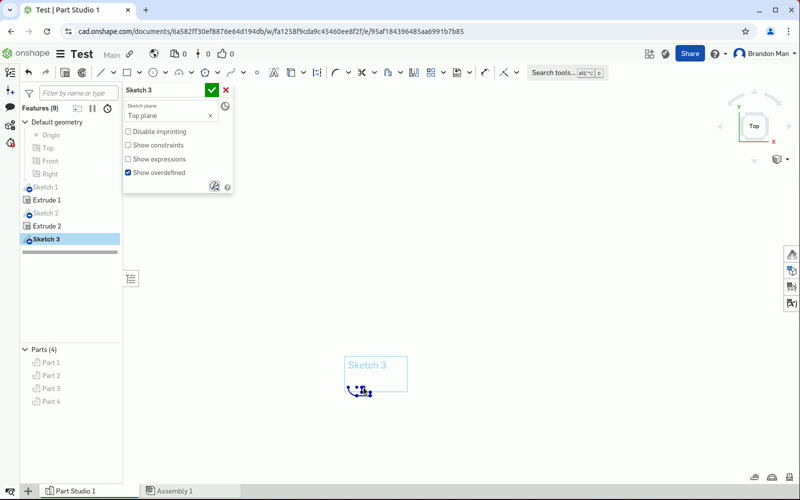
key(a)
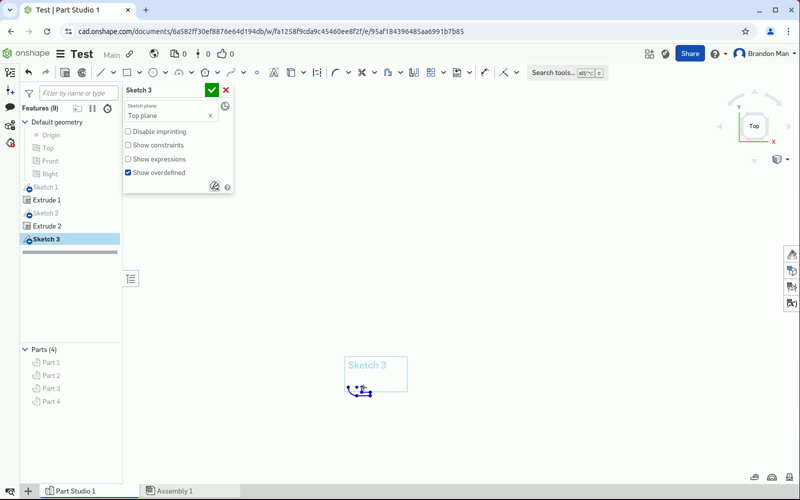
mouse_move(363, 387)
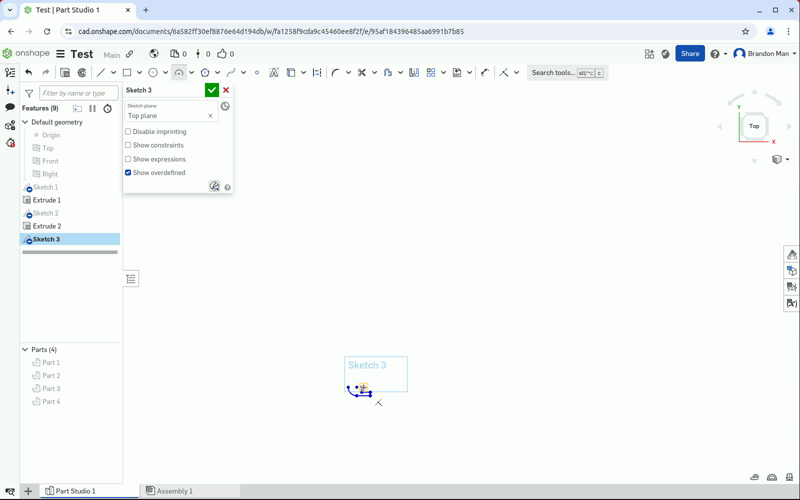
scroll(6)
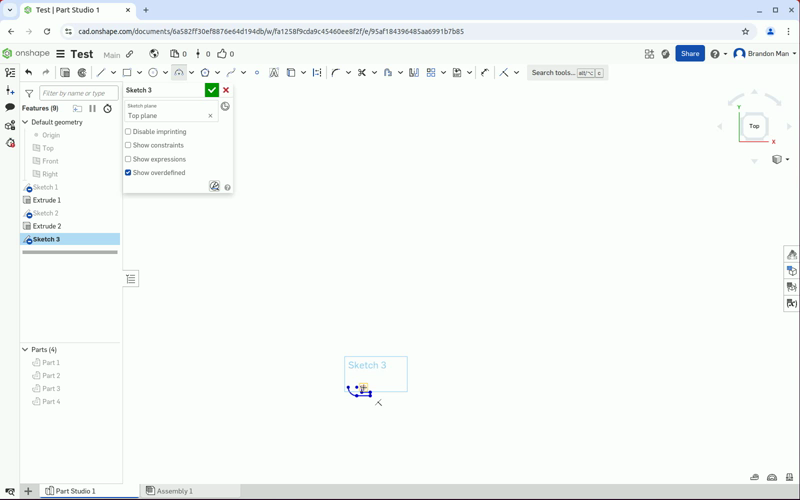
scroll(6)
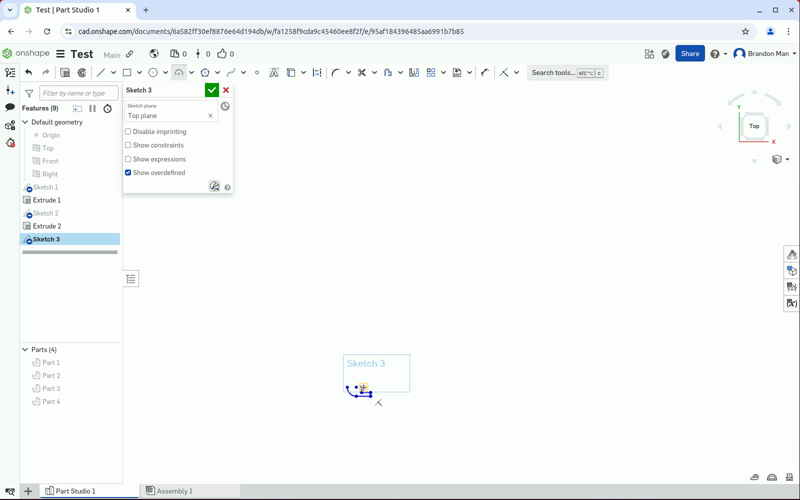
scroll(6)
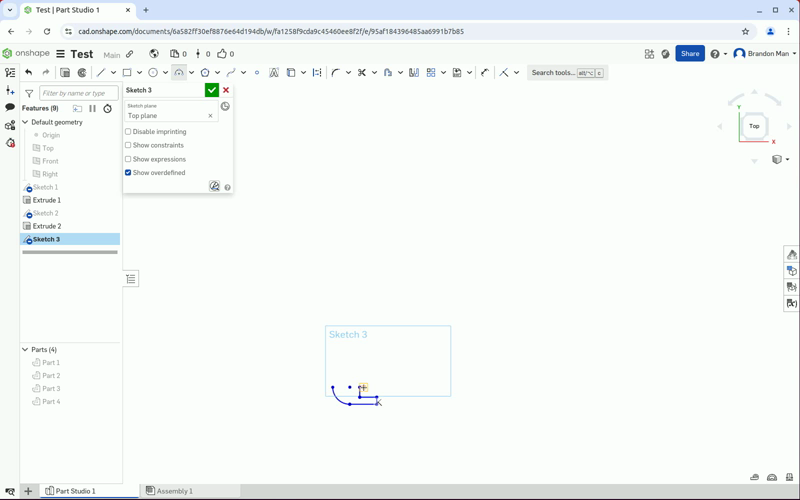
scroll(6)
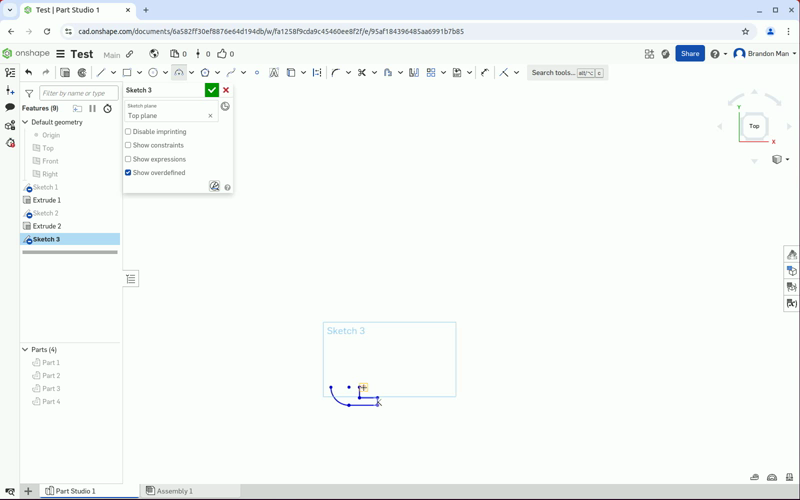
scroll(6)
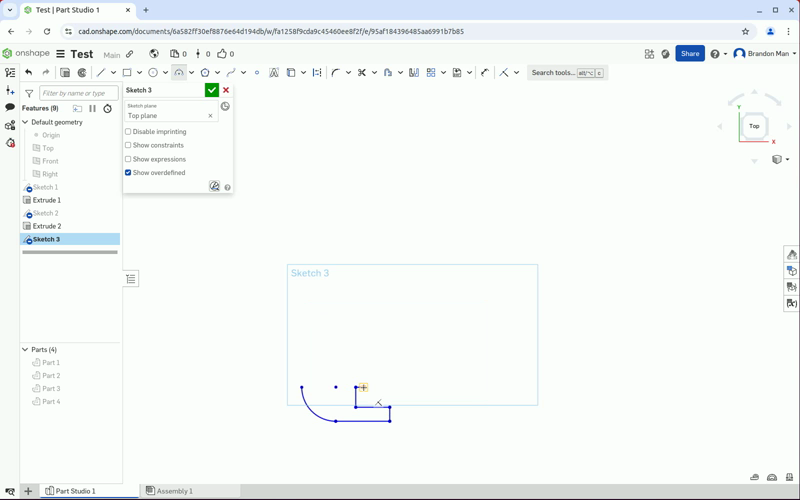
scroll(6)
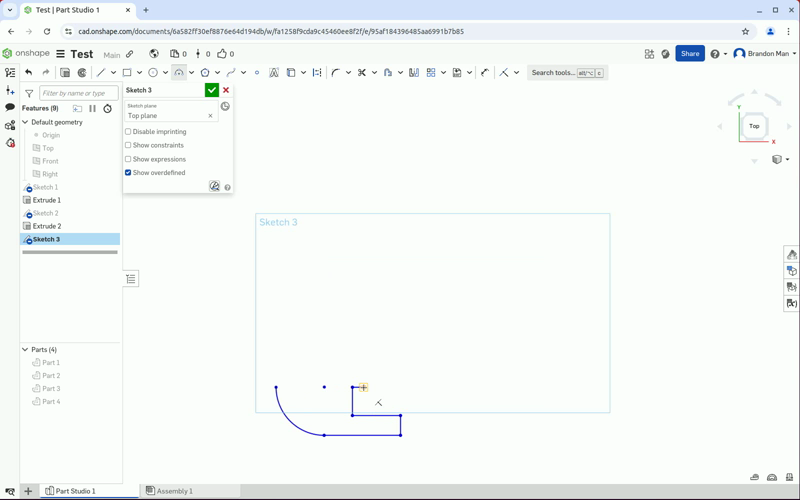
scroll(6)
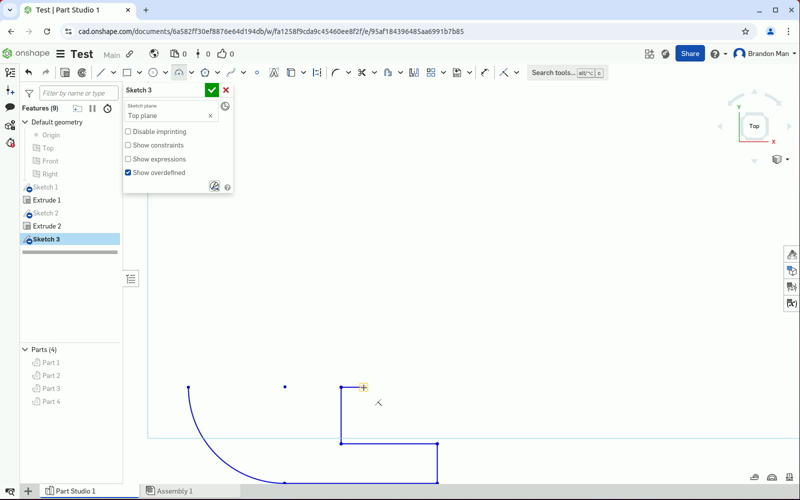
click(363, 387)
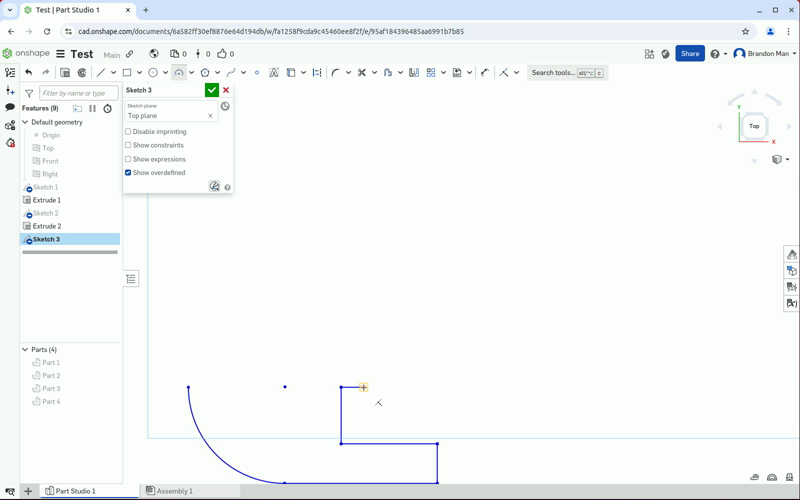
scroll(-6)
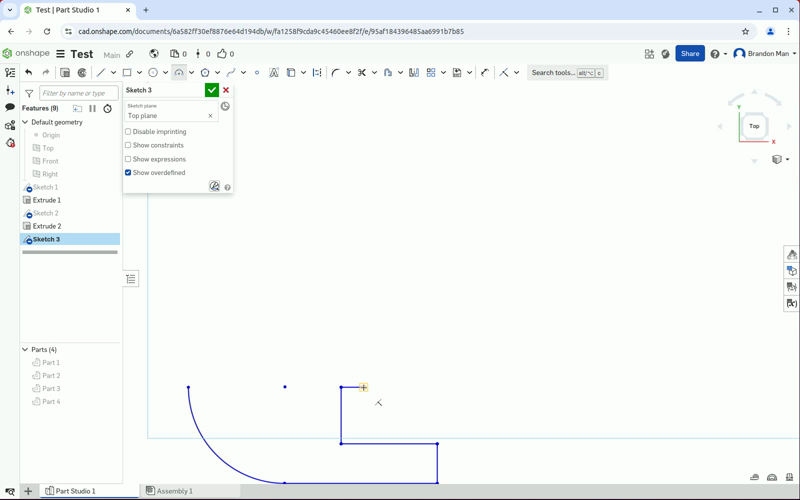
scroll(-6)
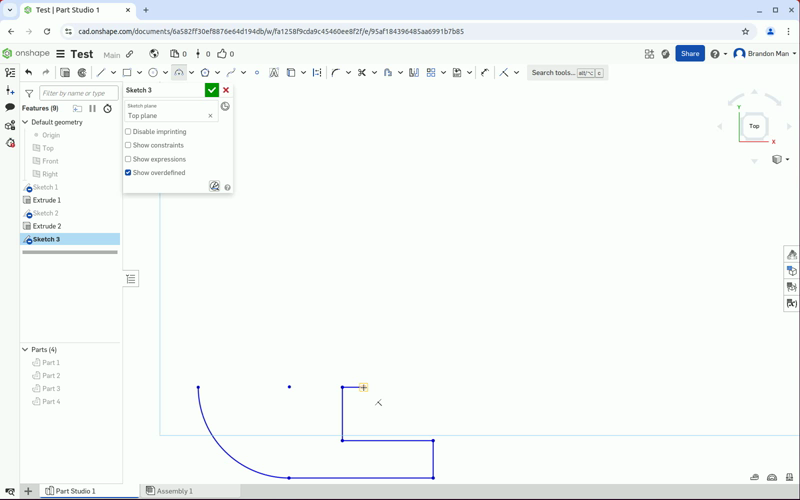
scroll(-6)
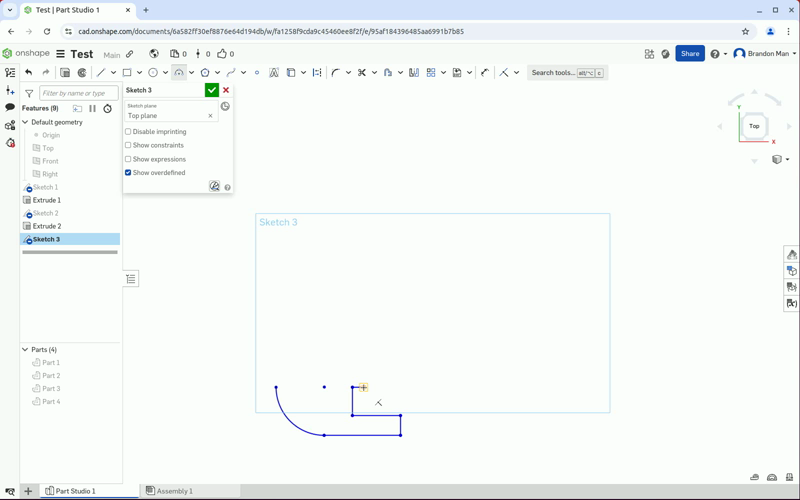
scroll(-6)
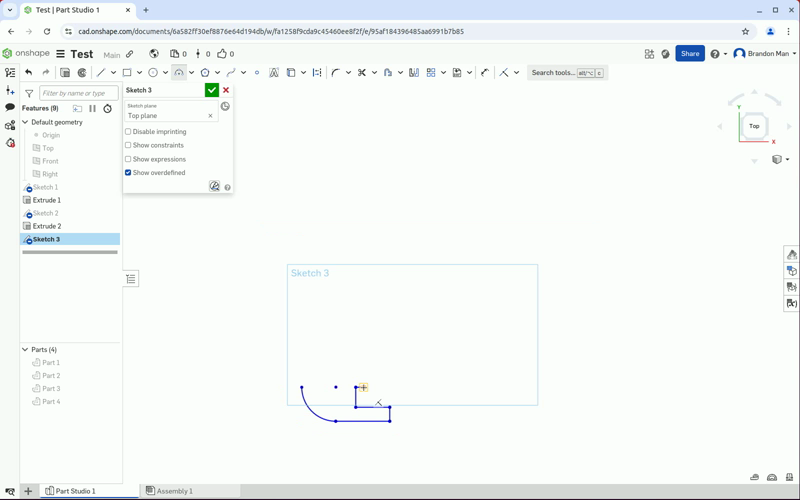
scroll(-6)
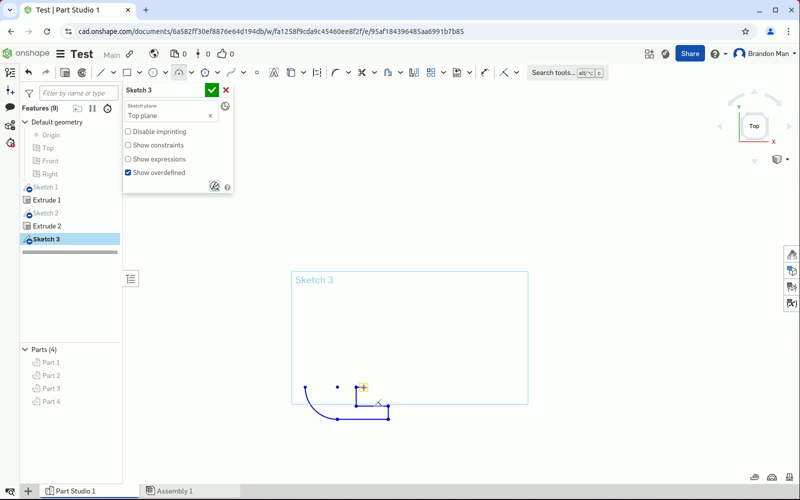
scroll(-6)
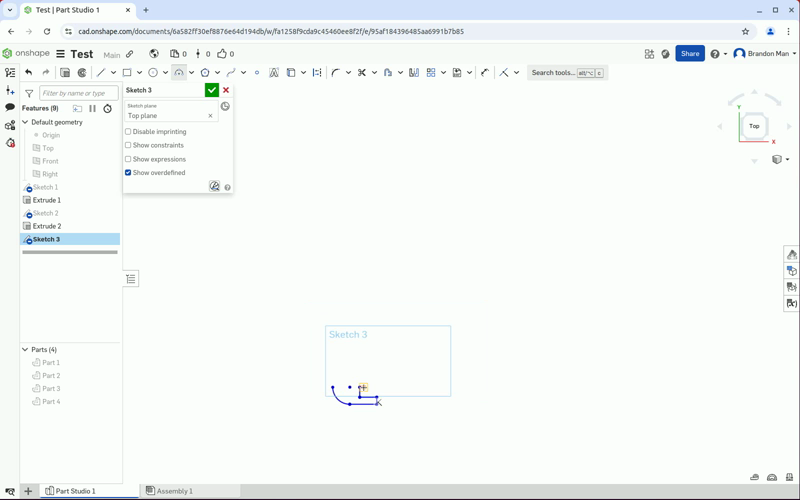
scroll(-6)
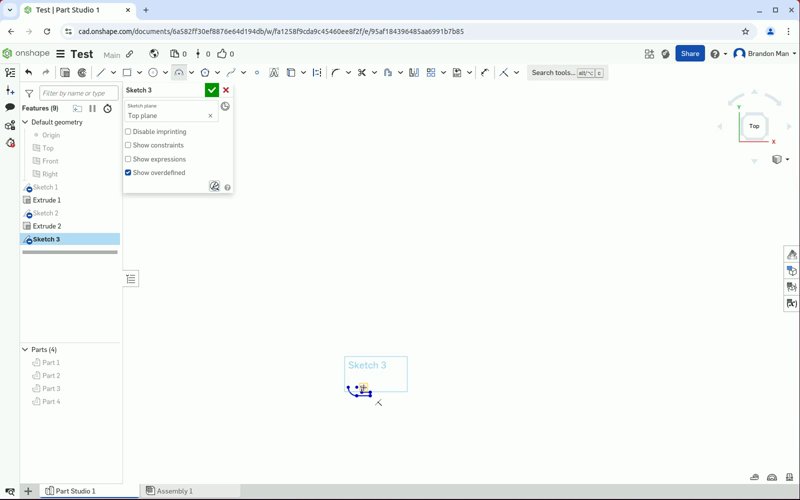
key_down(shift)
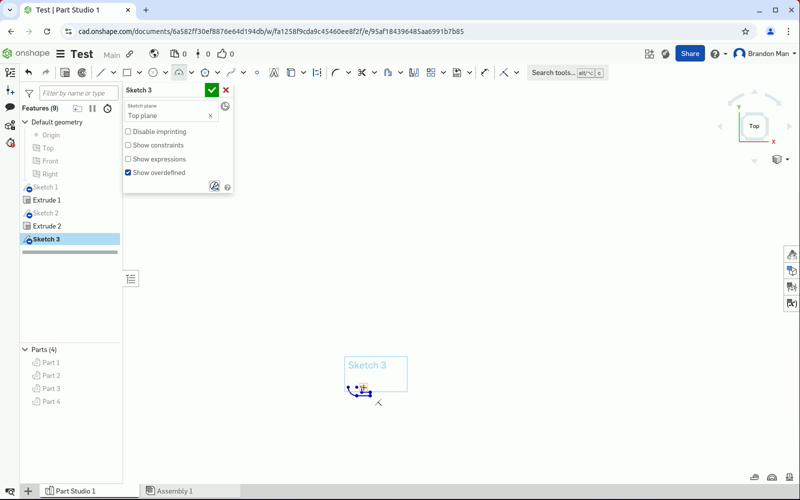
mouse_move(356, 380)
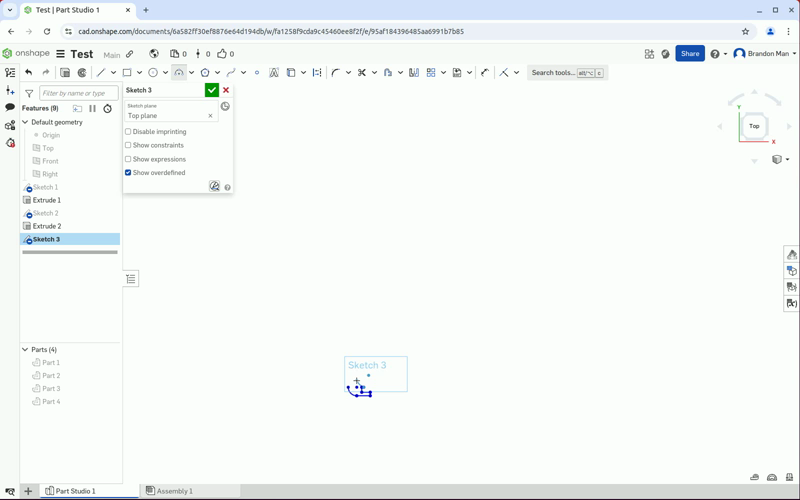
click(356, 380)
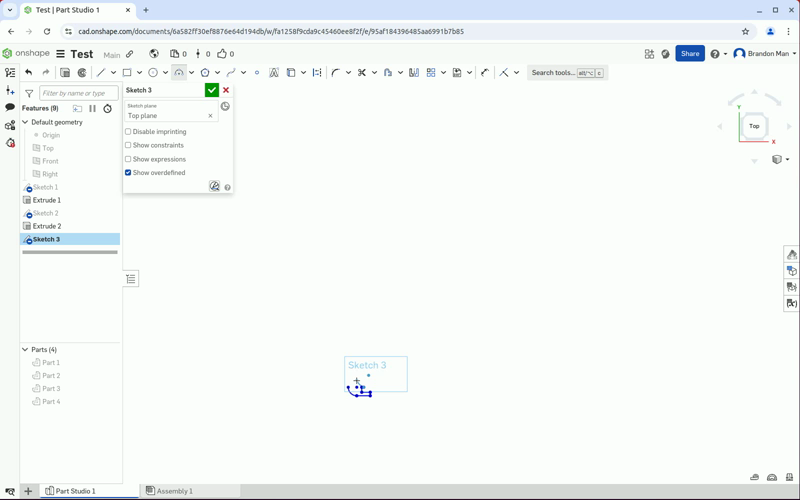
mouse_move(358, 385)
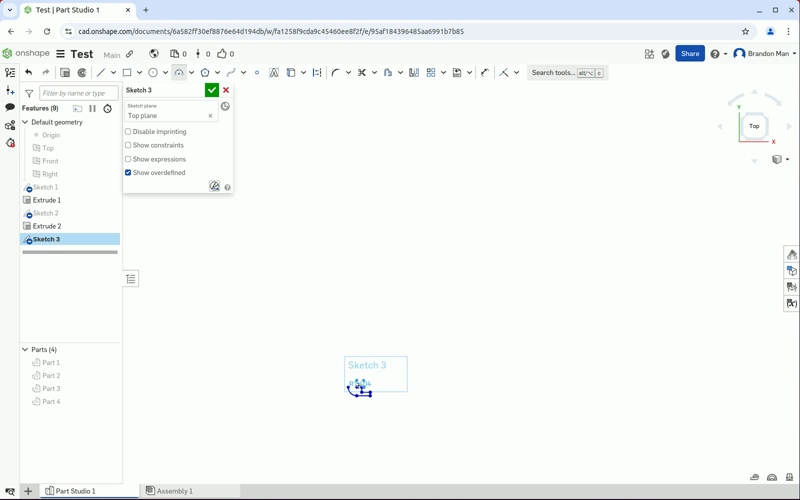
scroll(6)
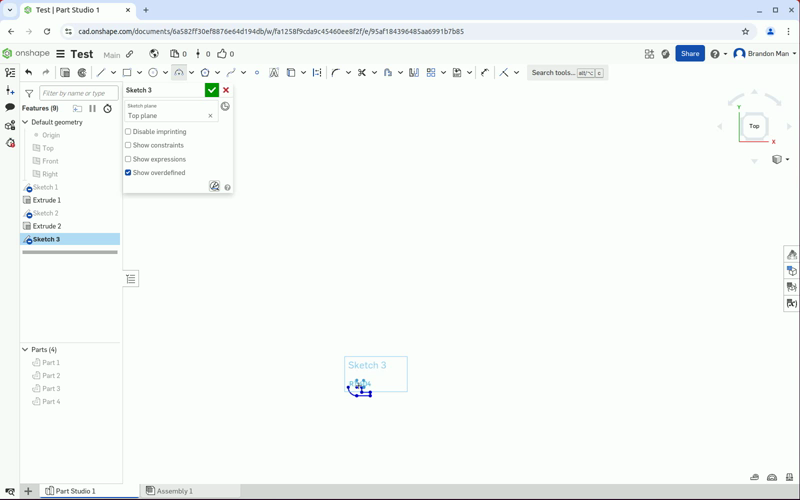
scroll(6)
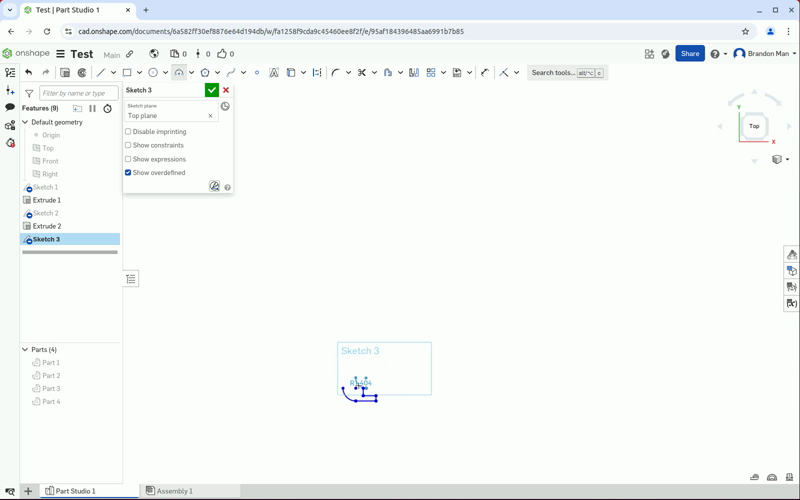
scroll(6)
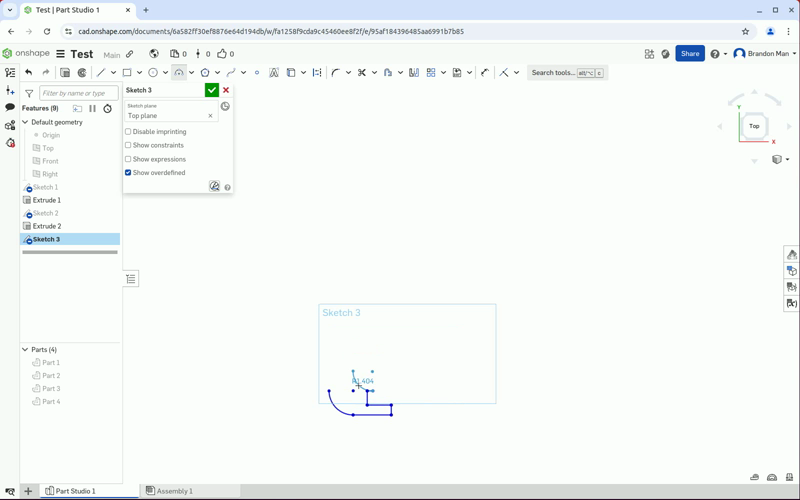
scroll(6)
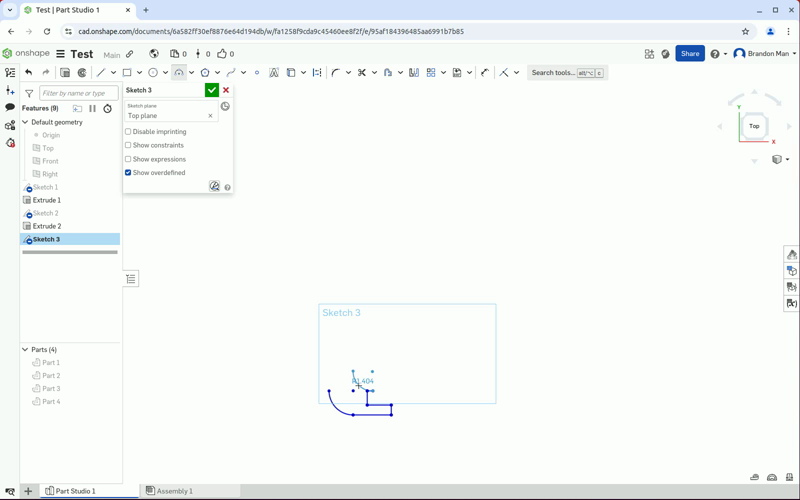
scroll(6)
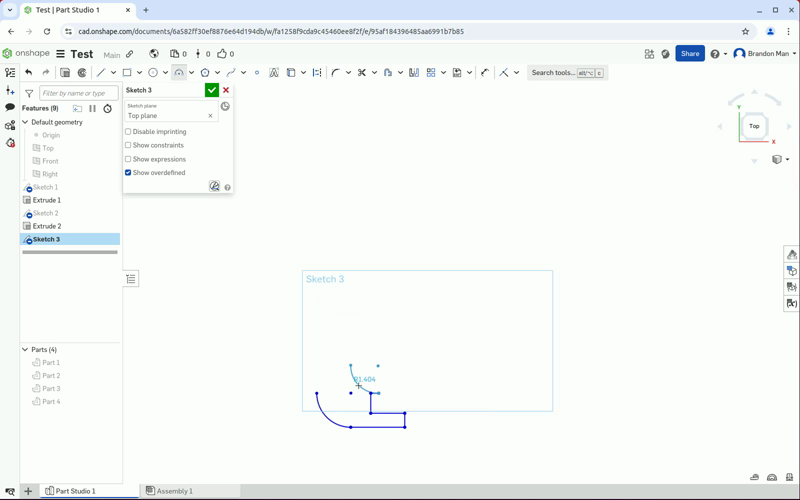
scroll(6)
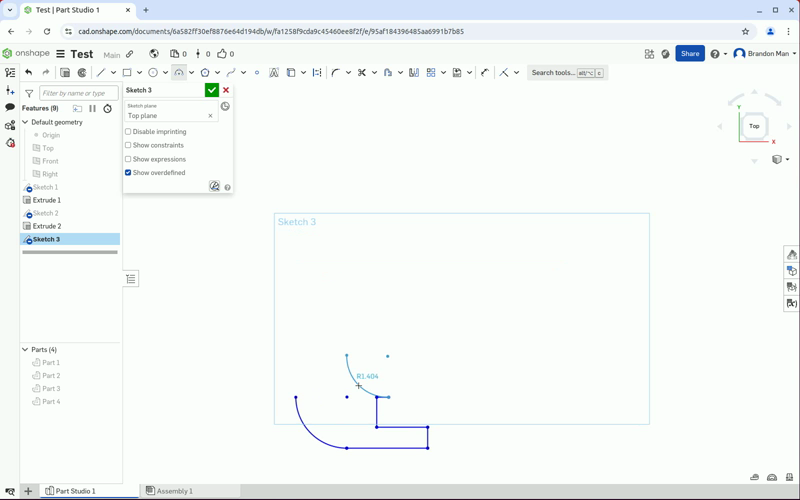
scroll(6)
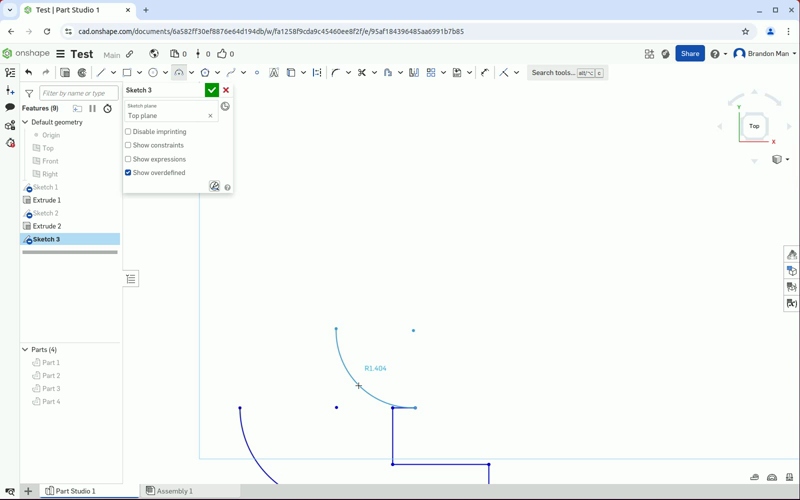
click(358, 385)
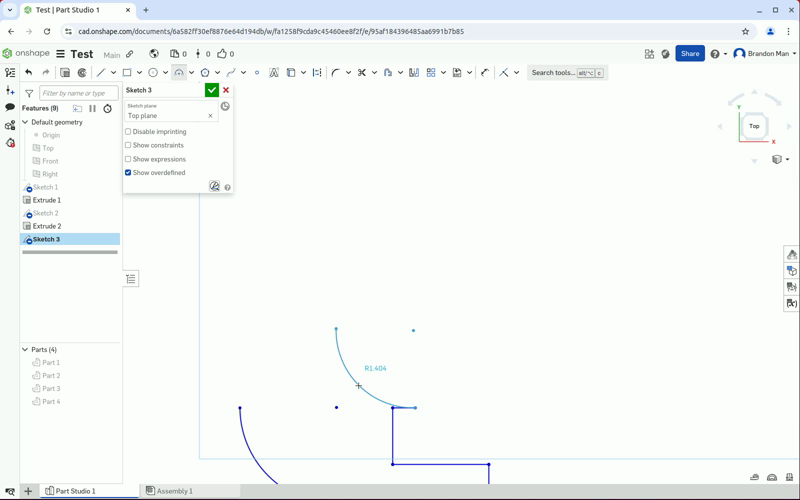
scroll(-6)
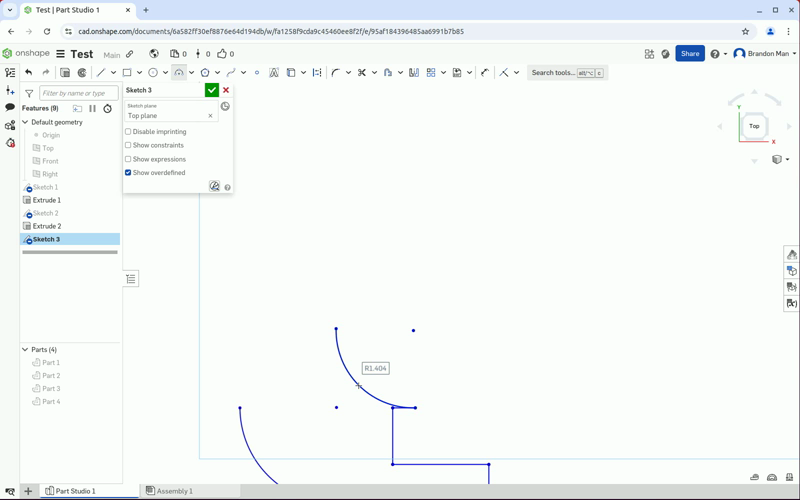
scroll(-6)
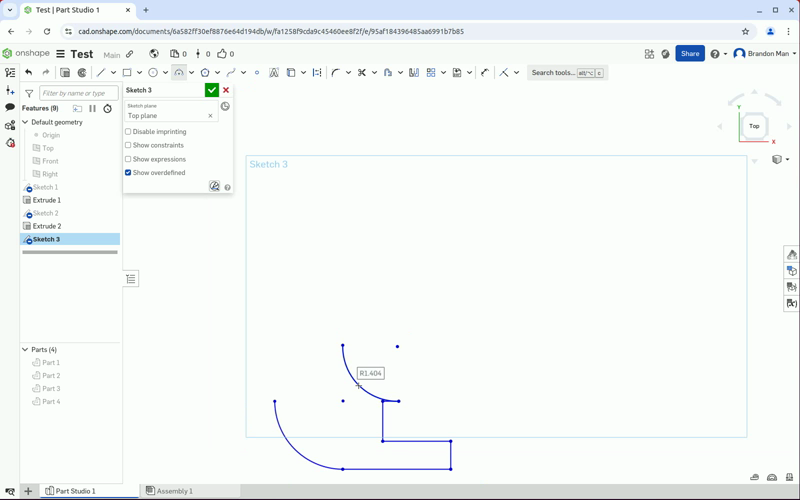
scroll(-6)
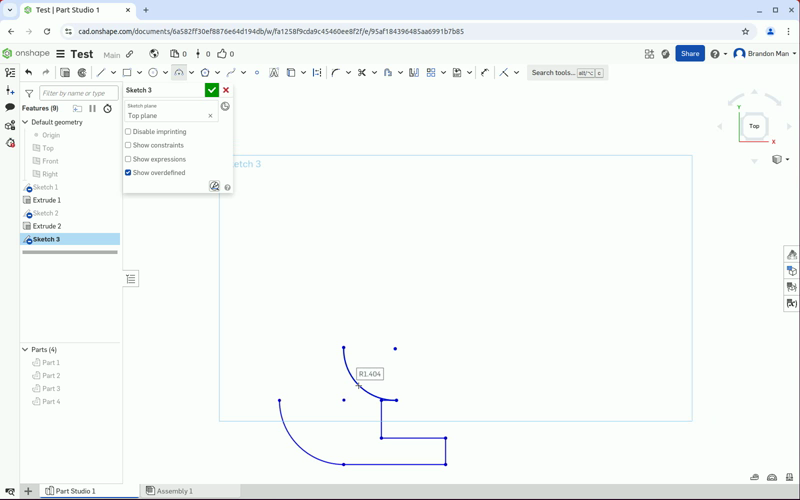
scroll(-6)
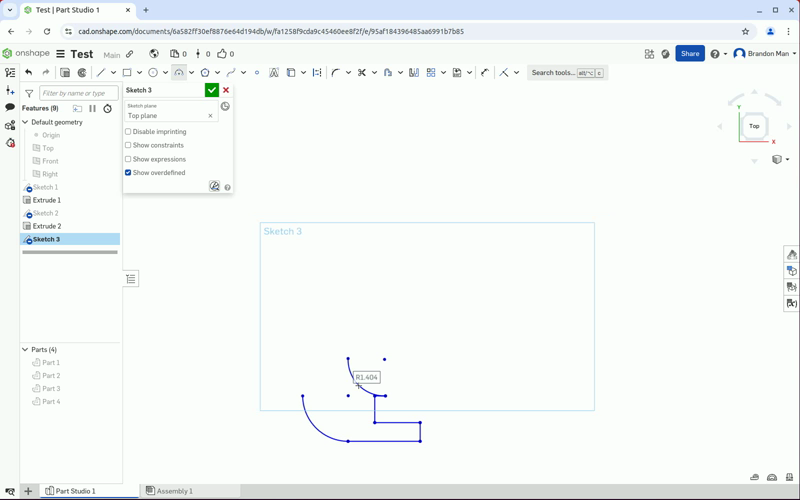
scroll(-6)
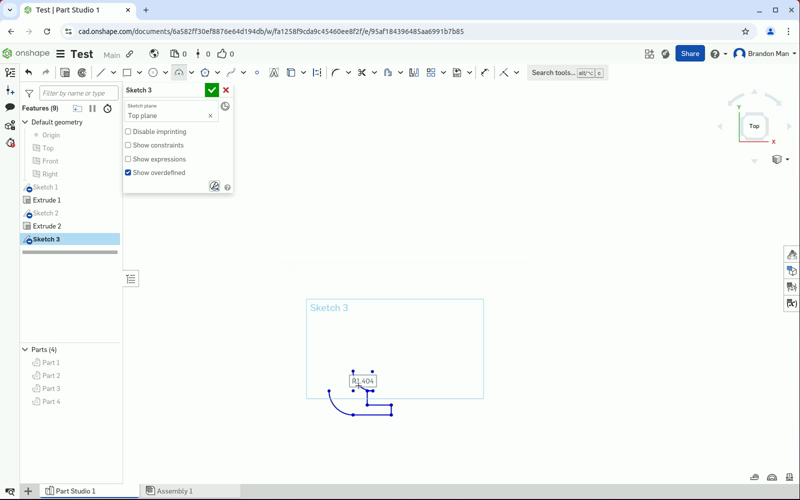
scroll(-6)
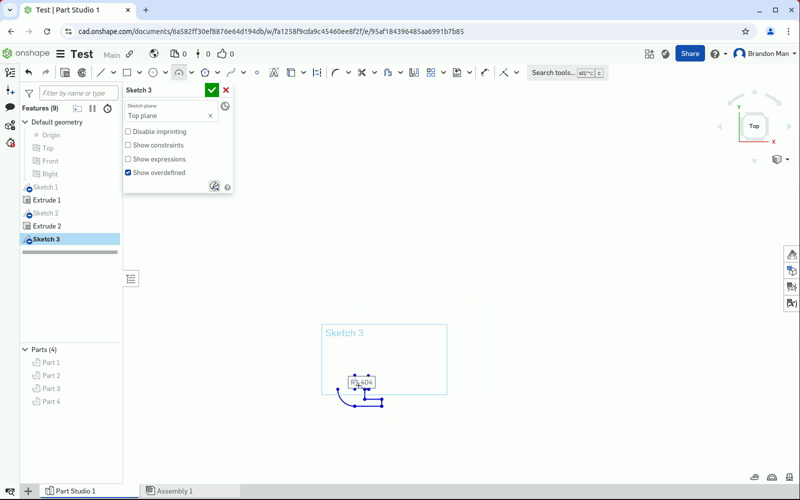
scroll(-6)
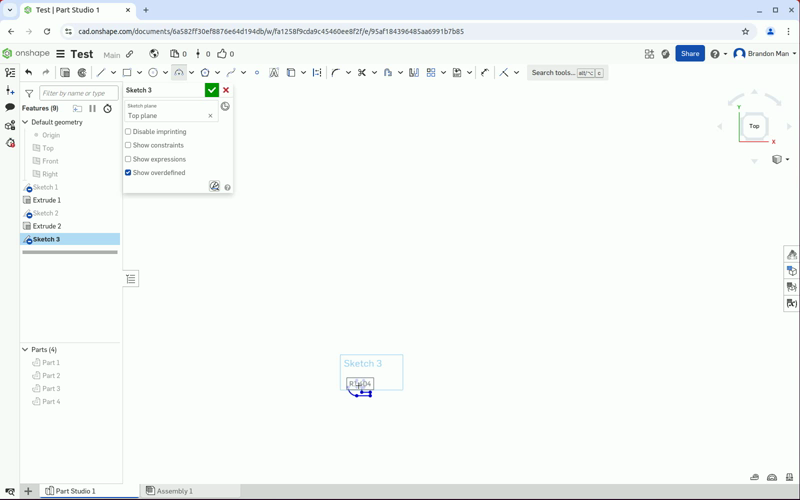
key_up(shift)
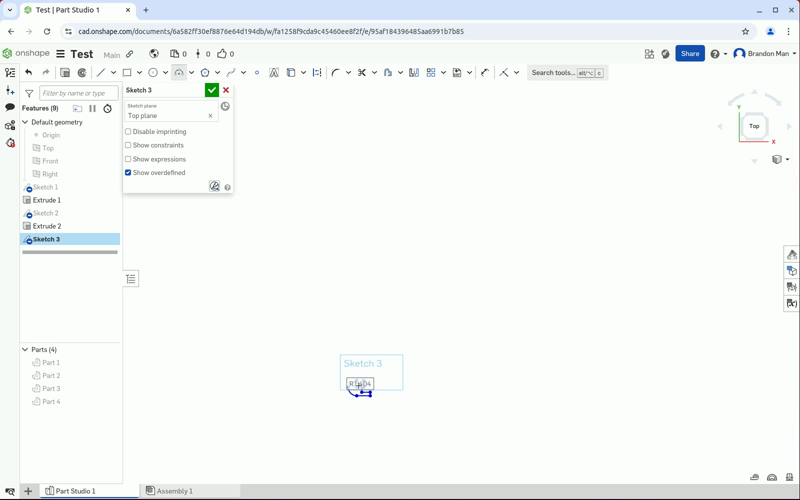
key(esc)
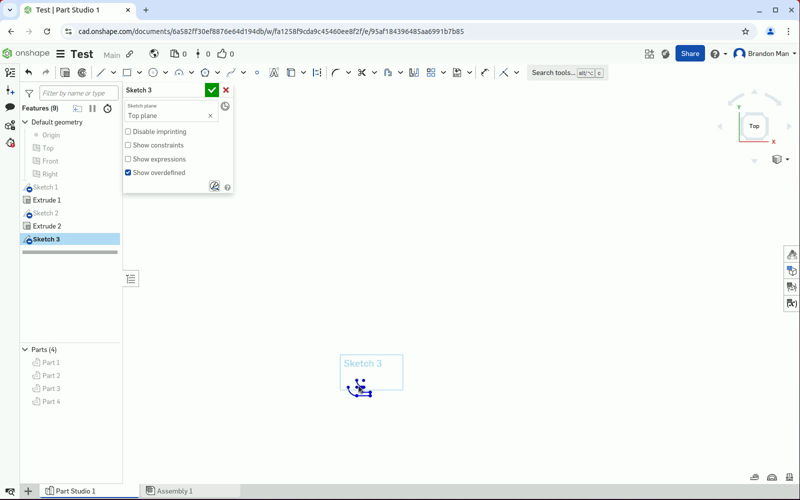
key(l)
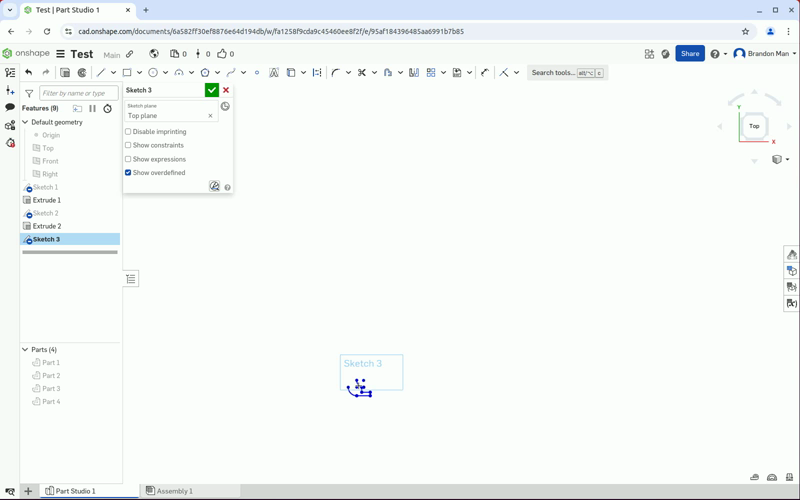
mouse_move(356, 380)
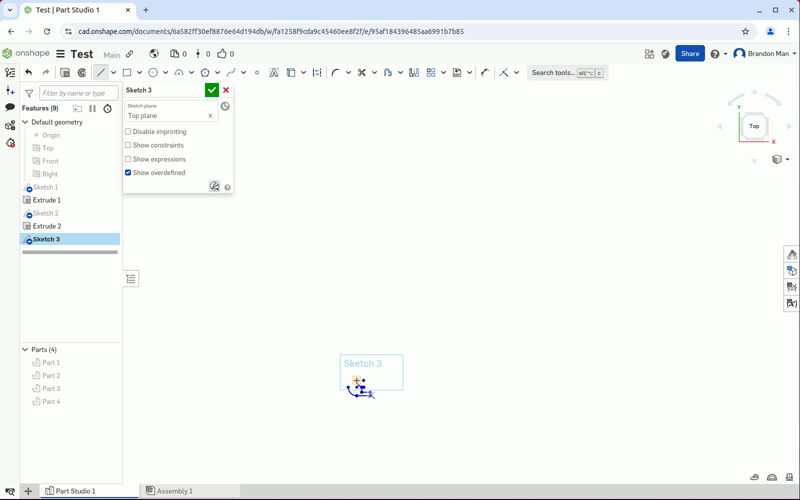
click(356, 380)
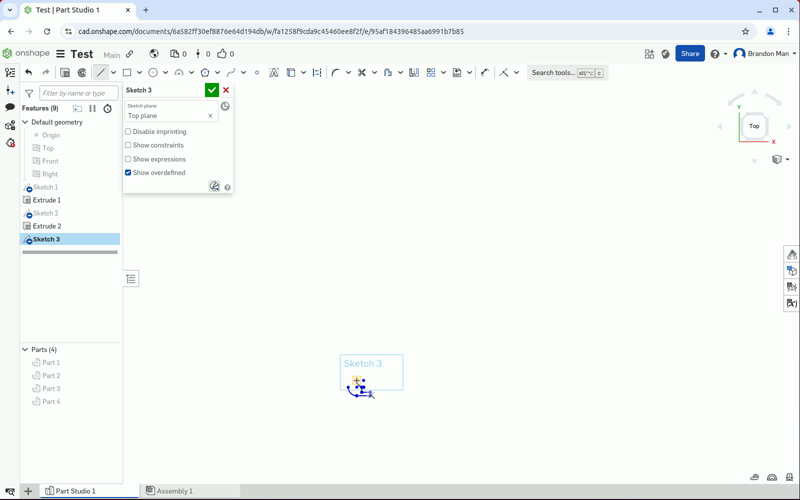
key_down(shift)
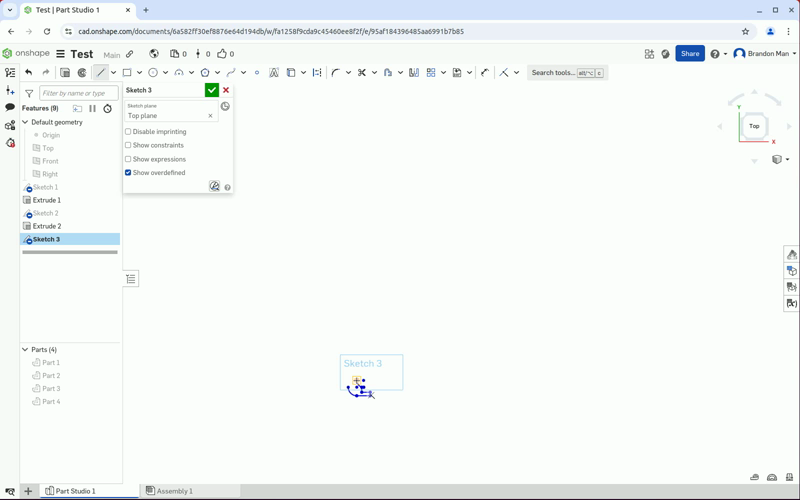
mouse_move(386, 380)
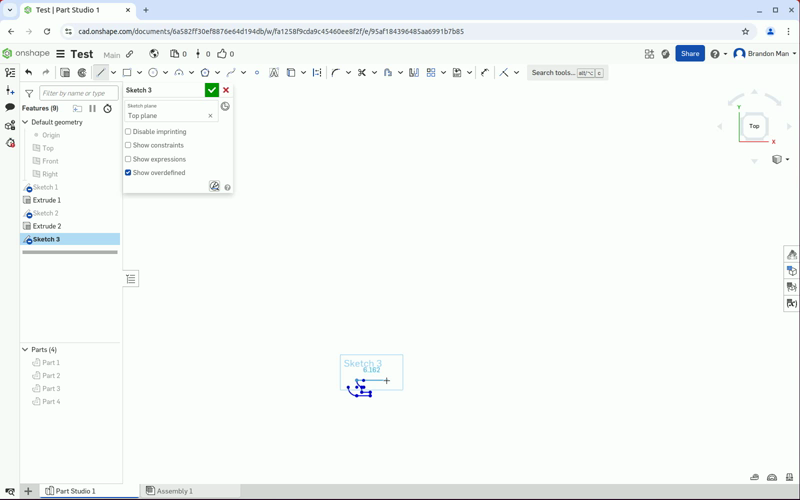
mouse_move(356, 381)
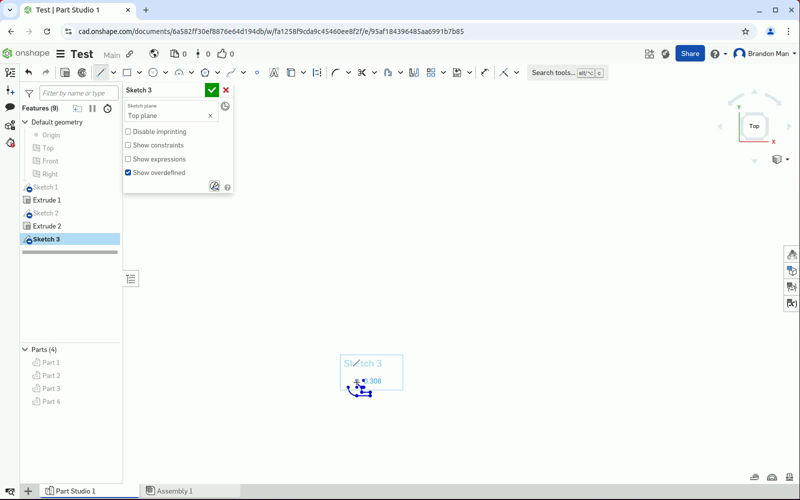
scroll(6)
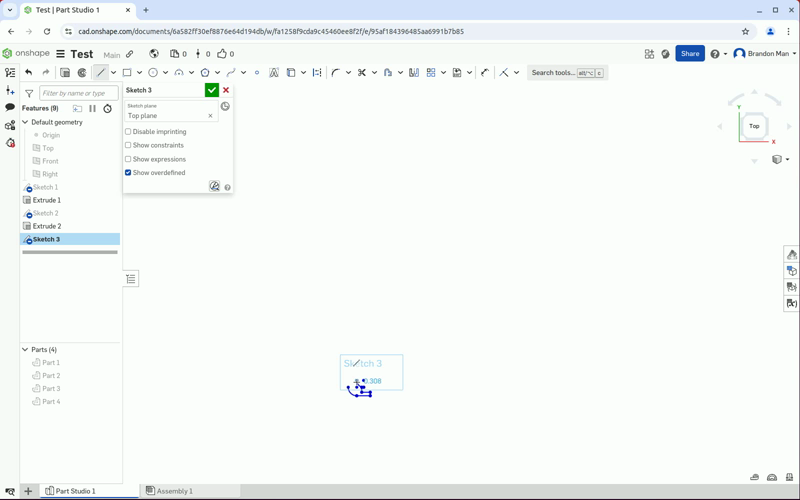
scroll(6)
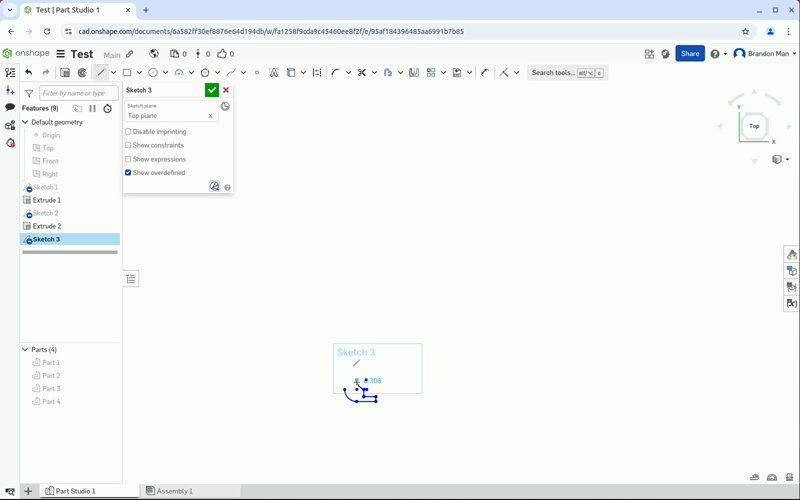
scroll(6)
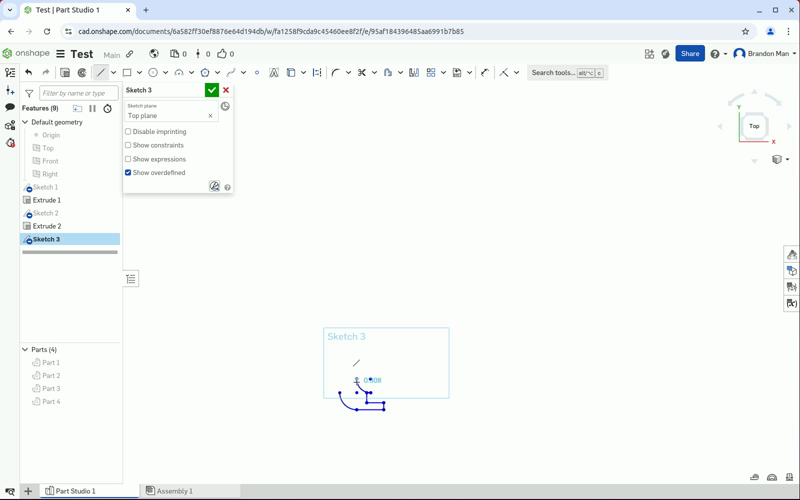
scroll(6)
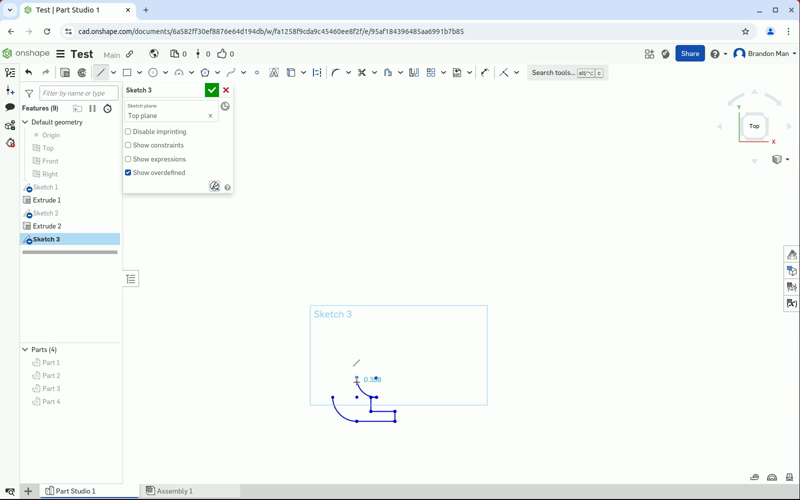
scroll(6)
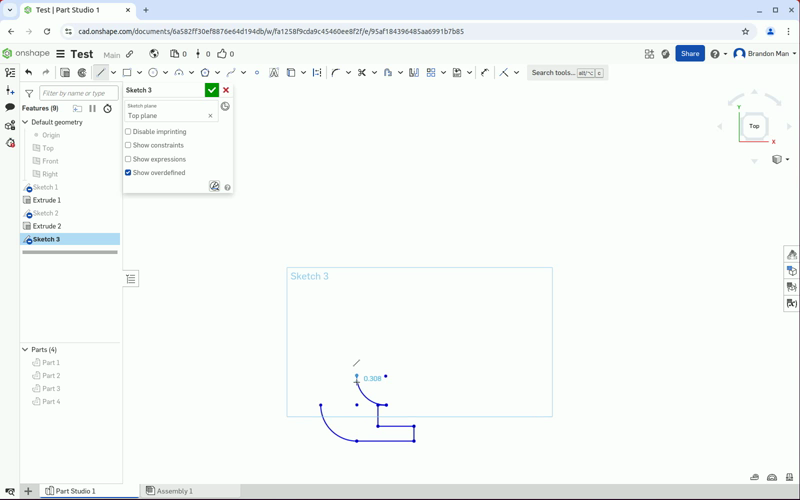
scroll(6)
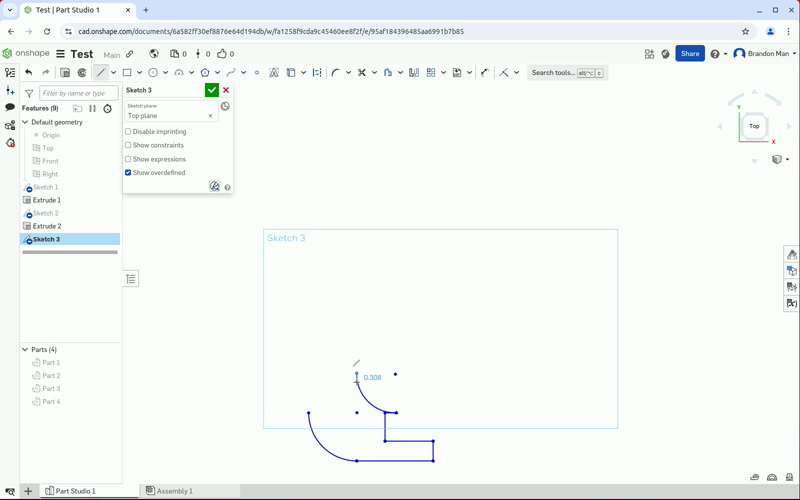
scroll(6)
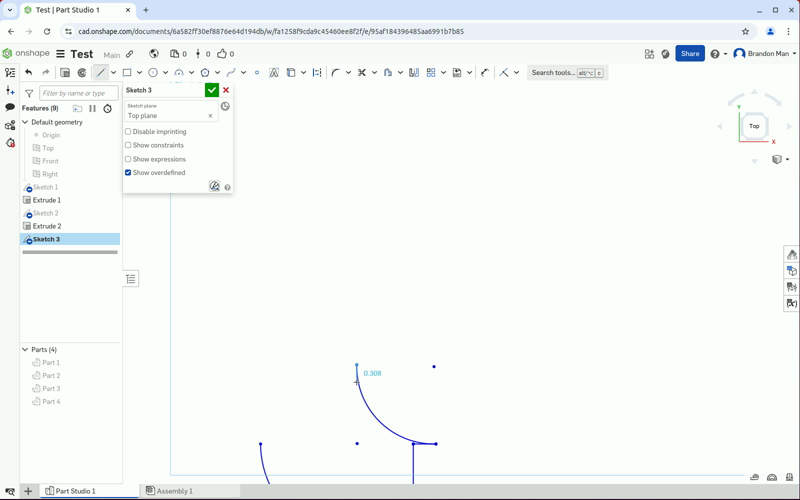
click(356, 381)
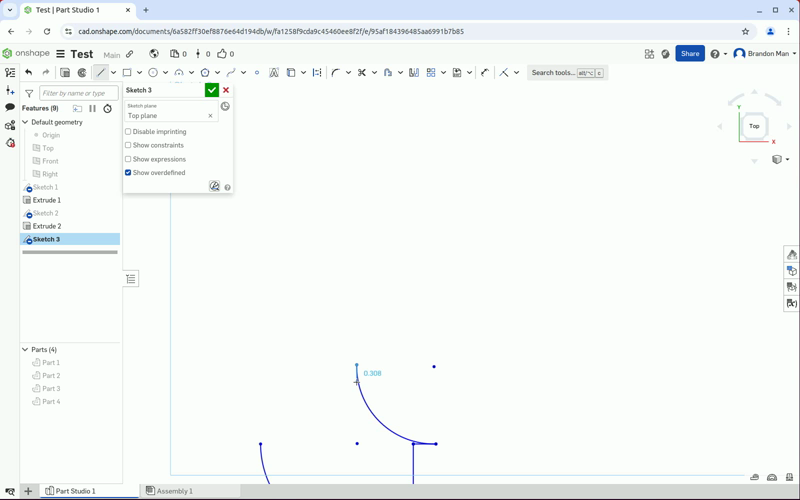
scroll(-6)
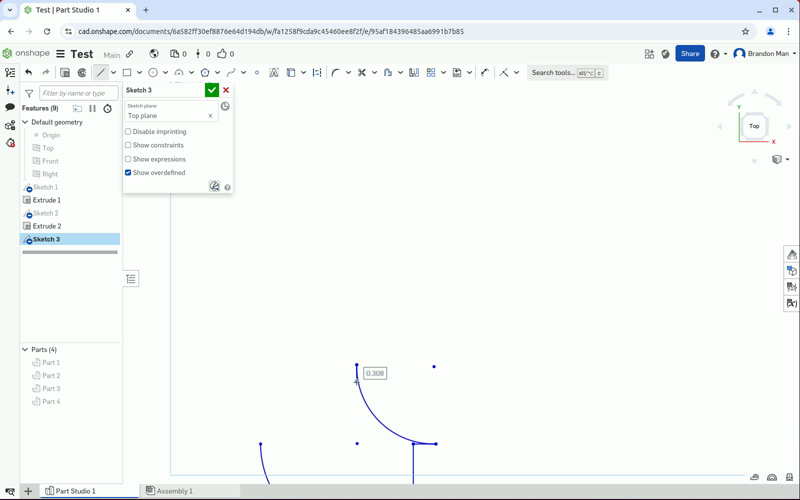
scroll(-6)
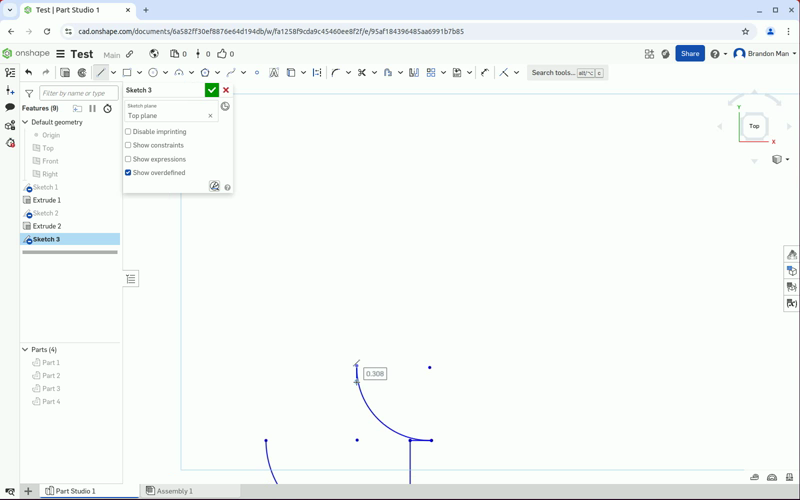
scroll(-6)
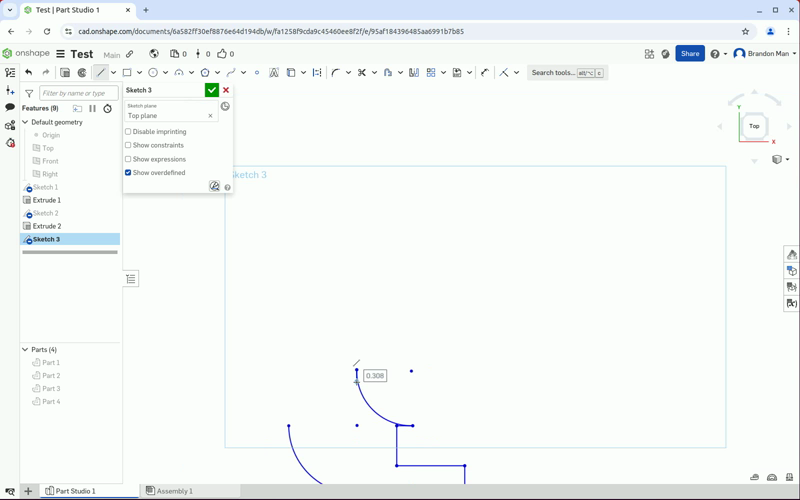
scroll(-6)
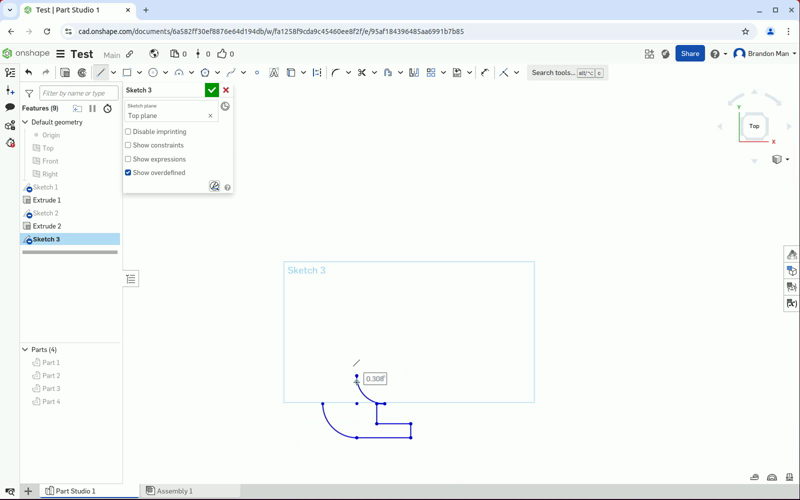
scroll(-6)
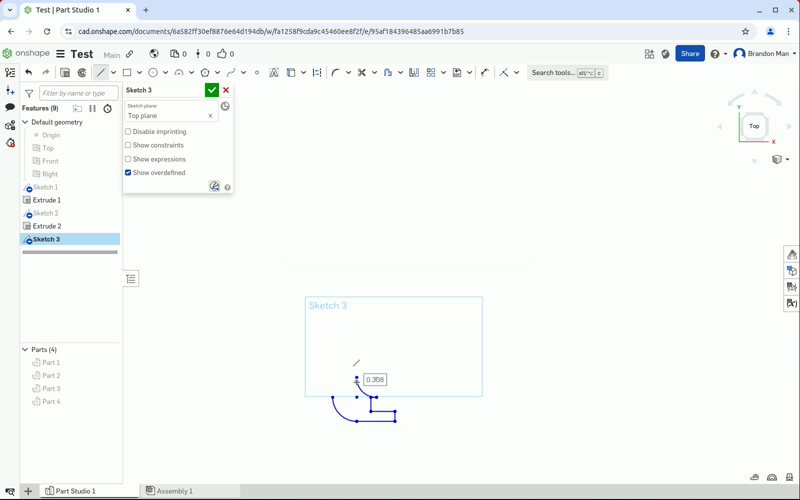
scroll(-6)
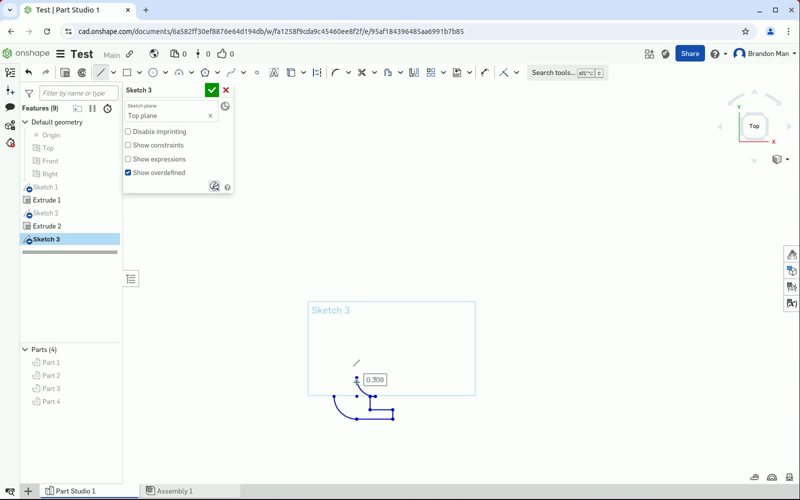
scroll(-6)
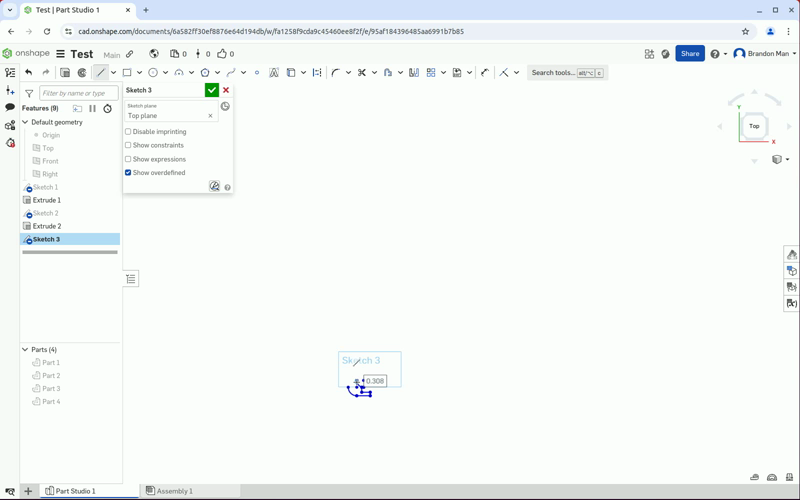
key_up(shift)
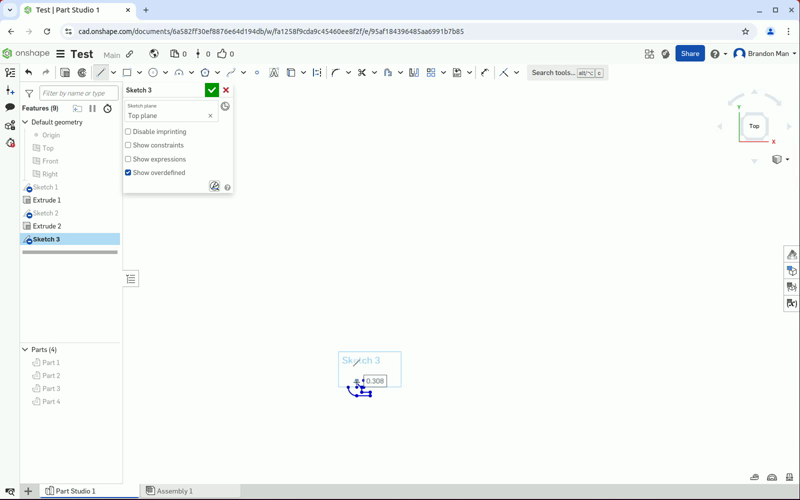
key_down(shift)
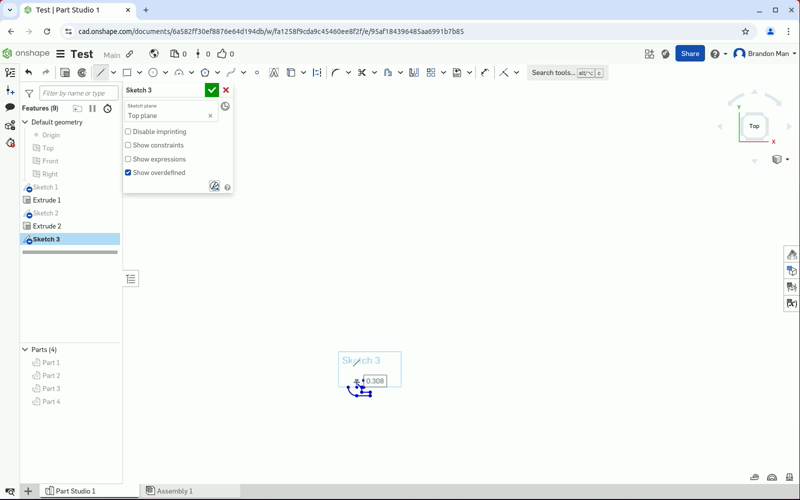
mouse_move(386, 381)
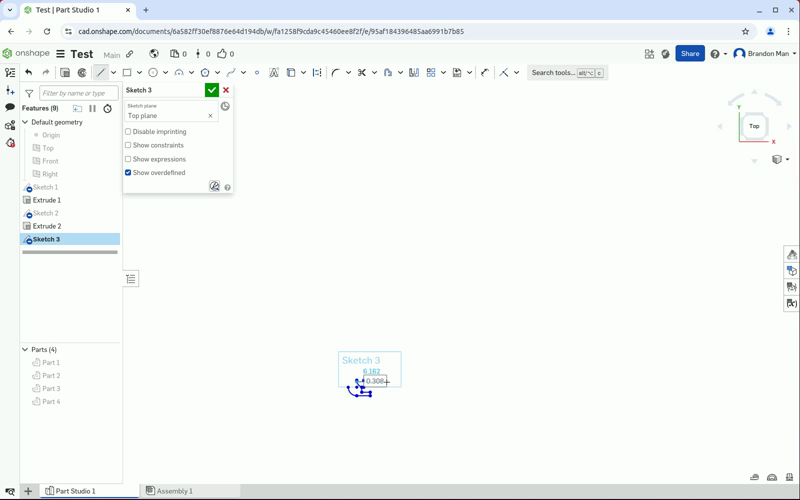
mouse_move(351, 381)
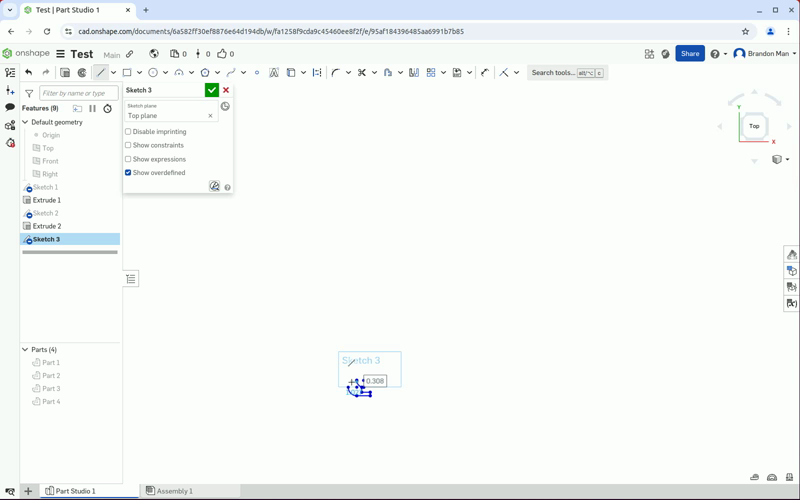
scroll(6)
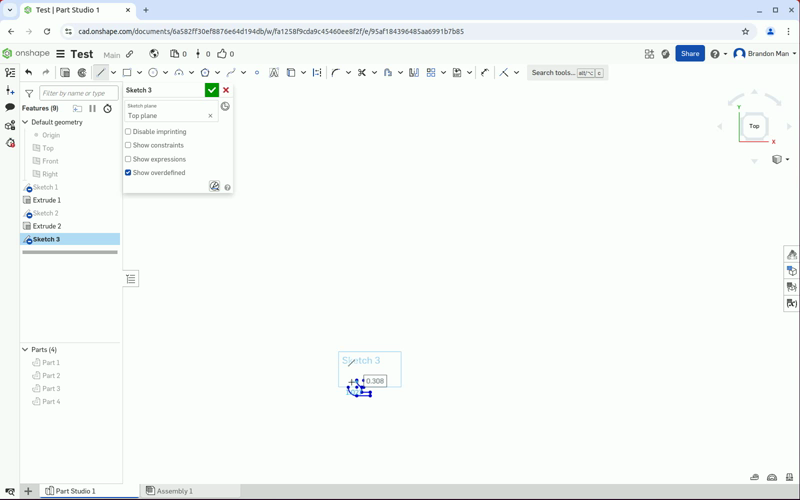
scroll(6)
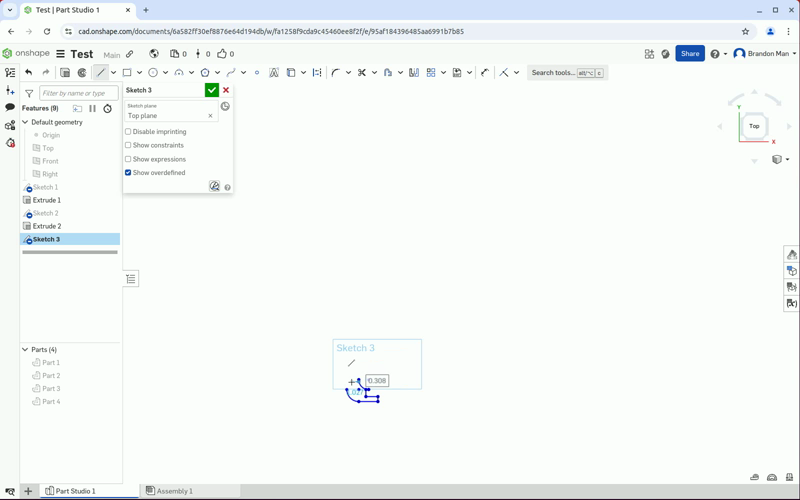
scroll(6)
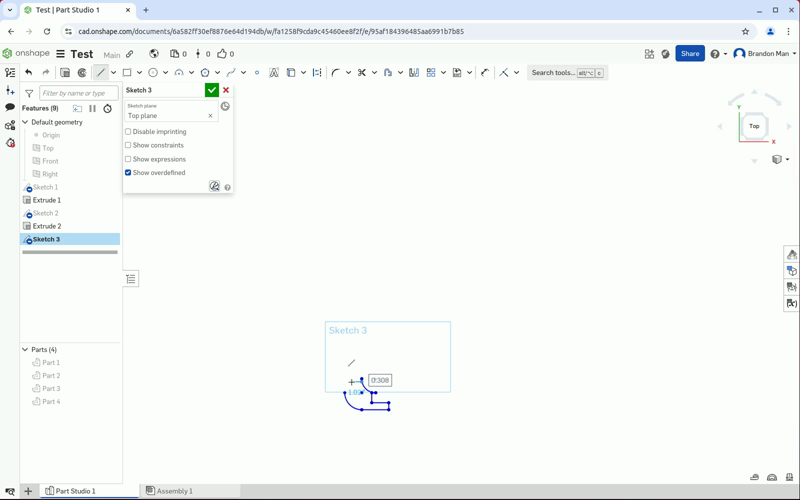
scroll(6)
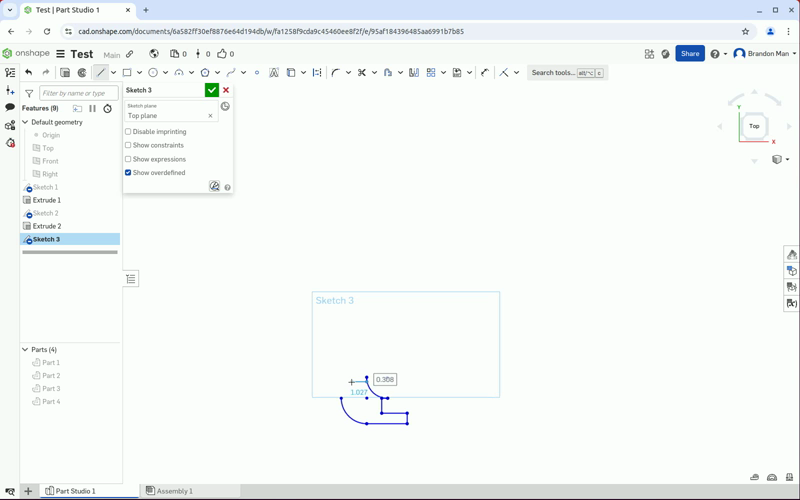
scroll(6)
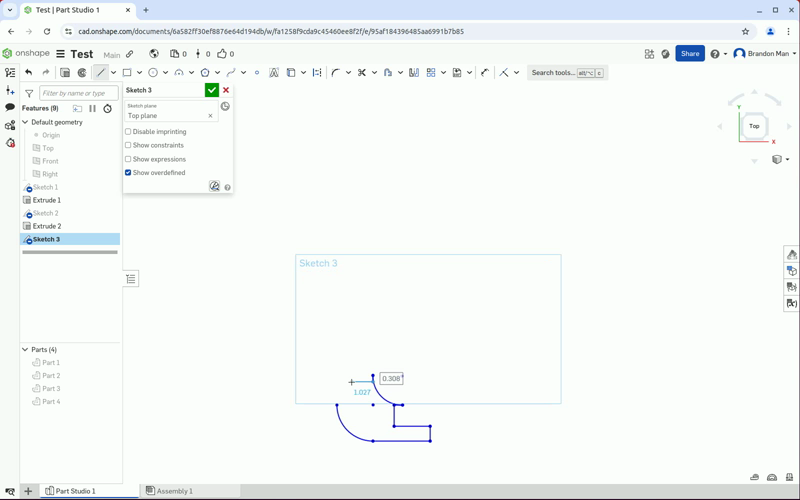
scroll(6)
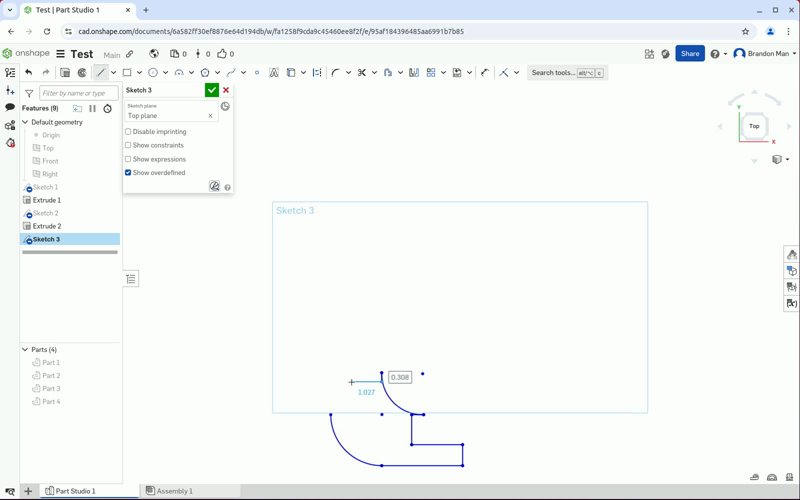
scroll(6)
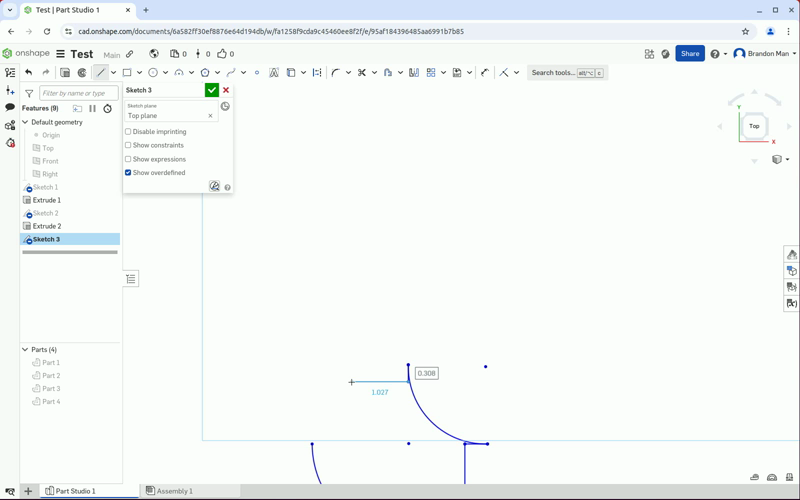
click(351, 381)
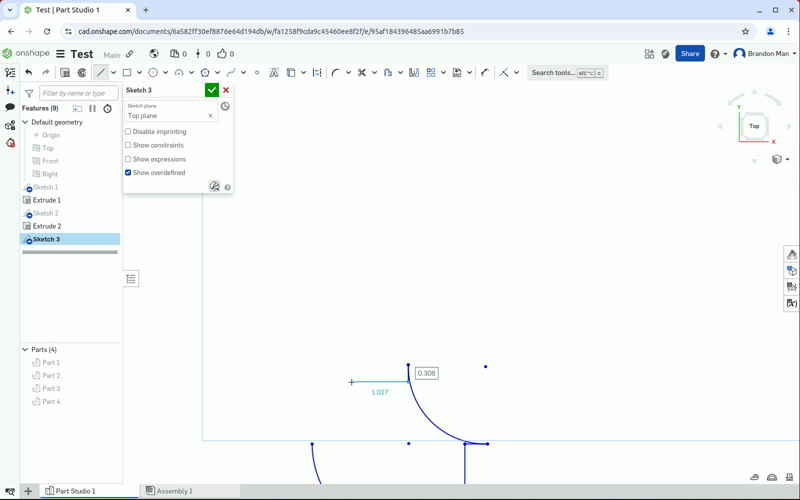
scroll(-6)
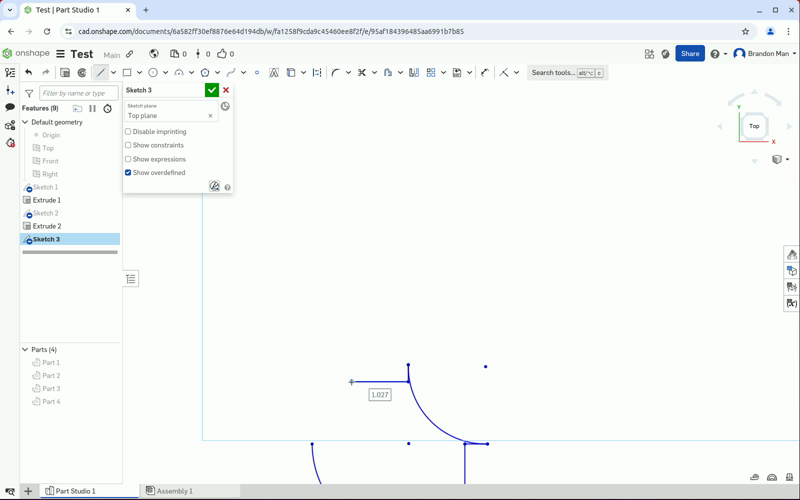
scroll(-6)
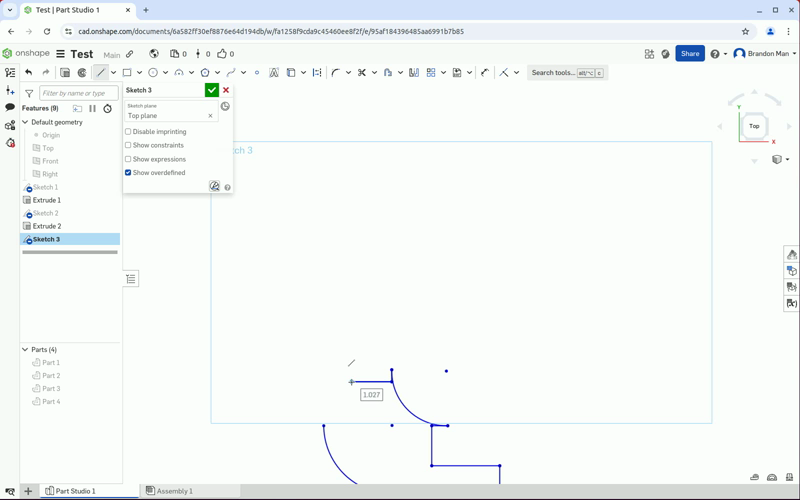
scroll(-6)
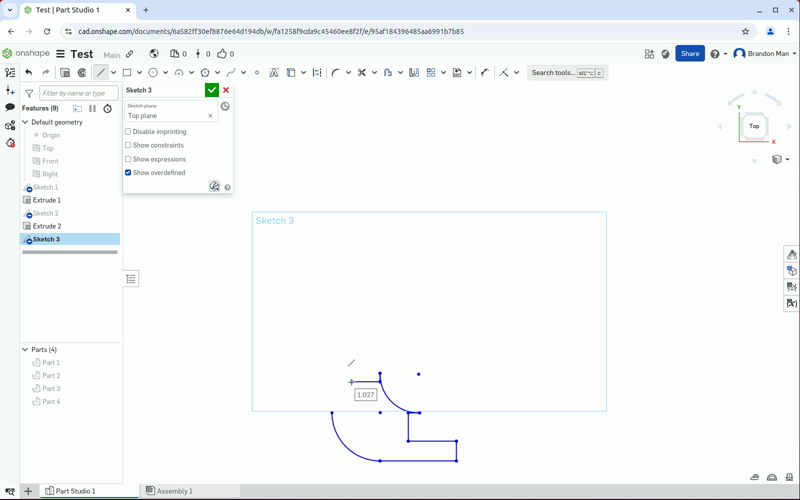
scroll(-6)
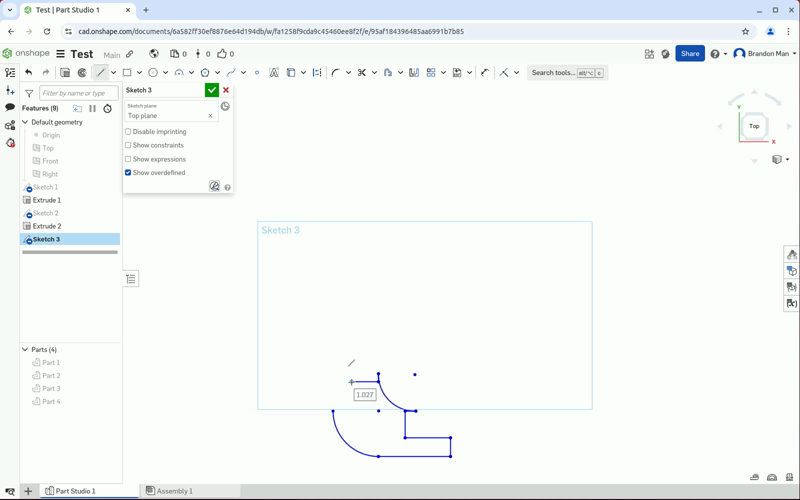
scroll(-6)
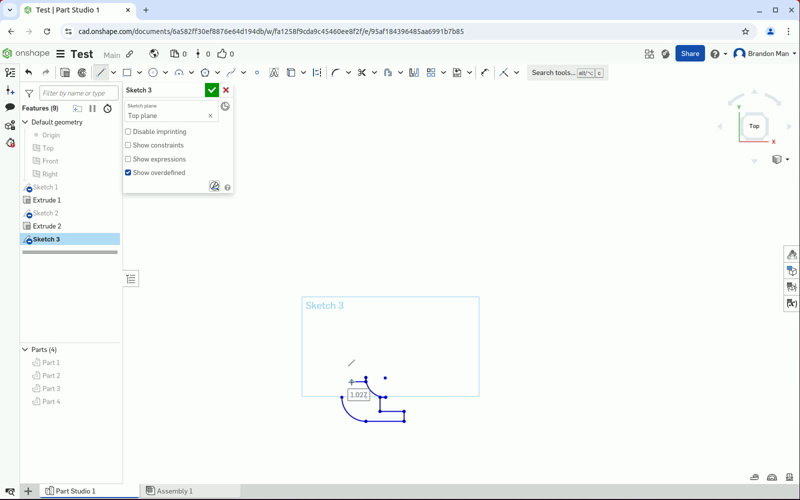
scroll(-6)
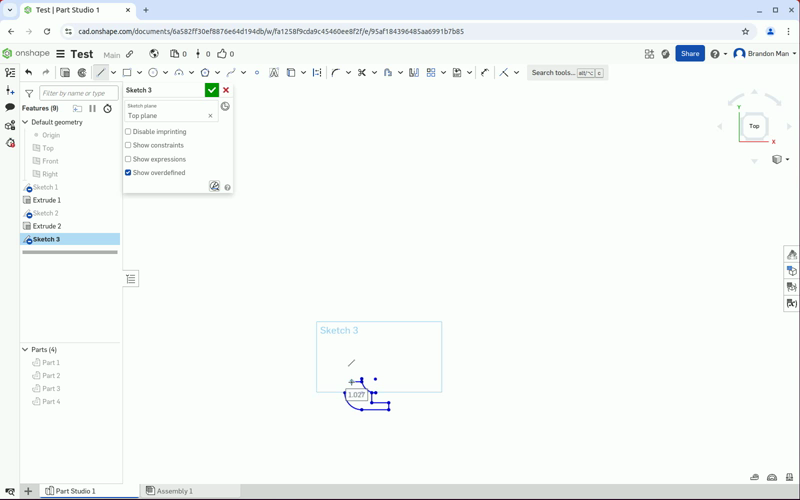
scroll(-6)
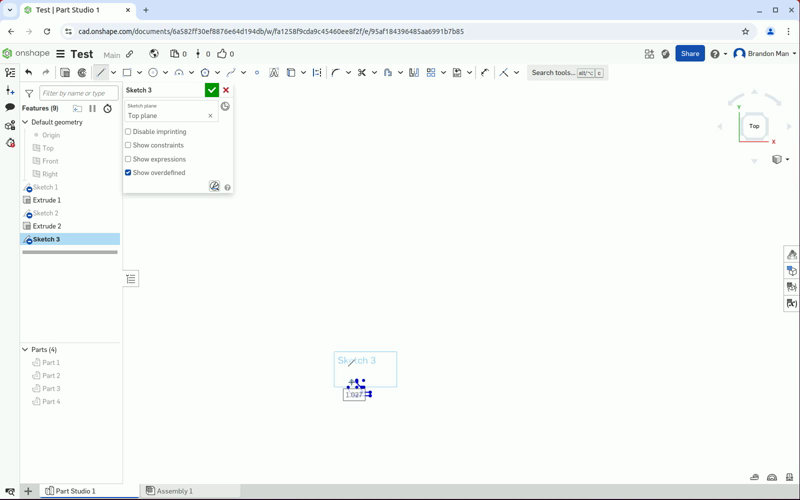
key_up(shift)
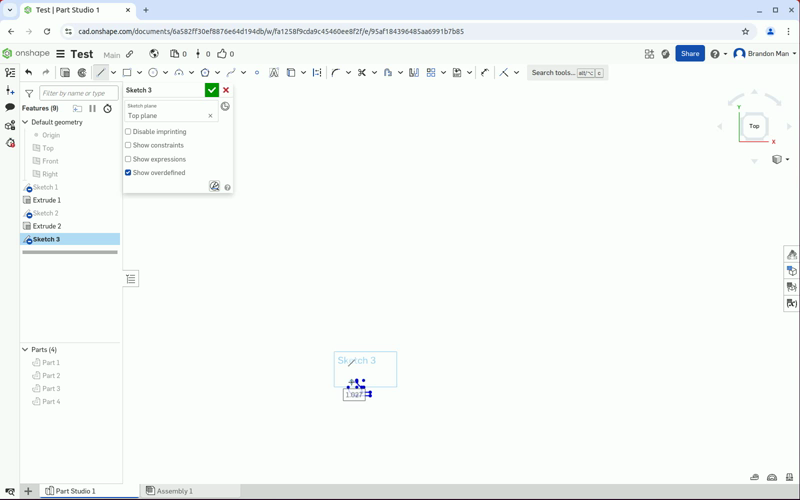
key_down(shift)
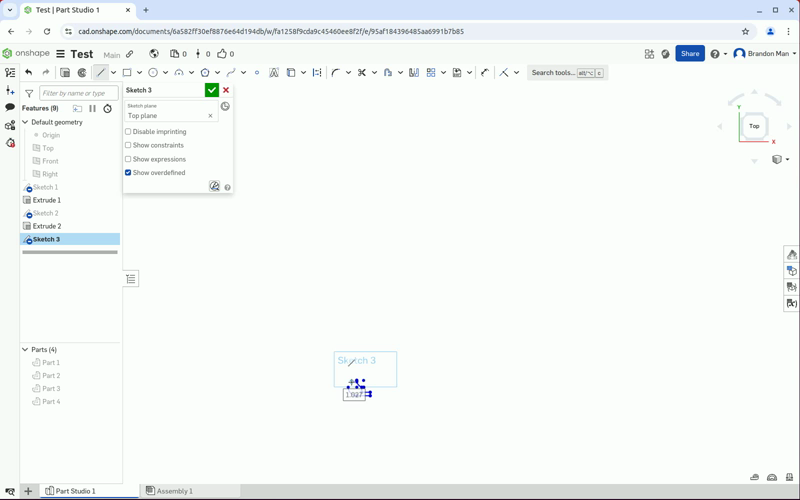
mouse_move(381, 381)
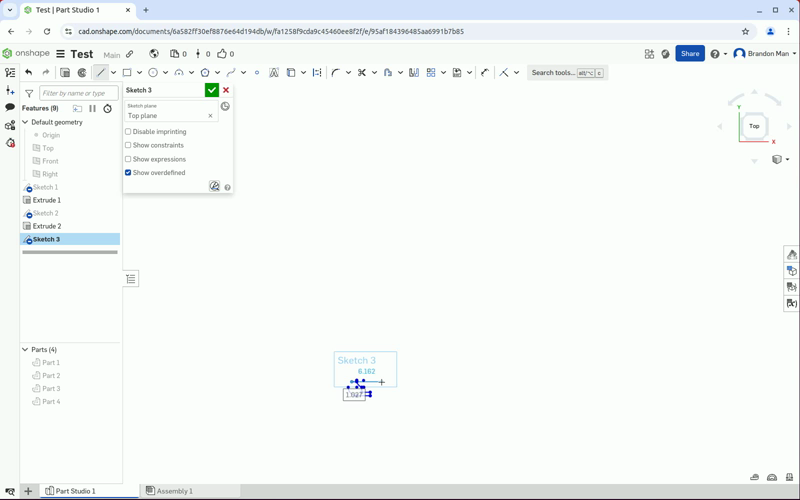
mouse_move(351, 373)
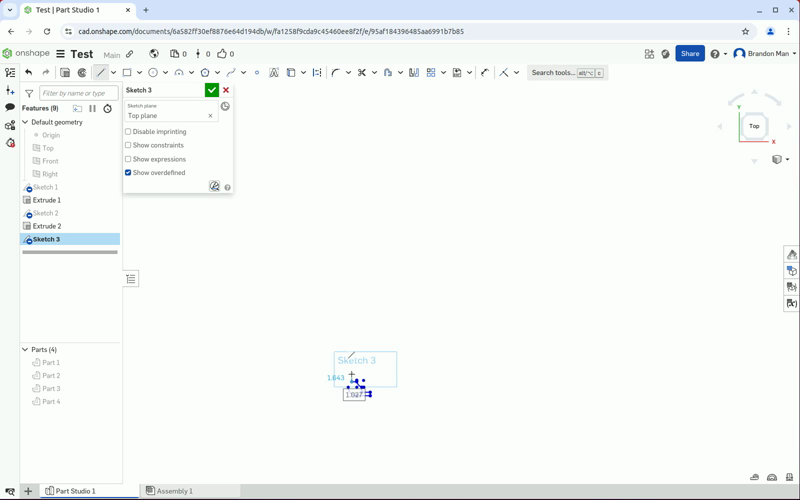
click(351, 373)
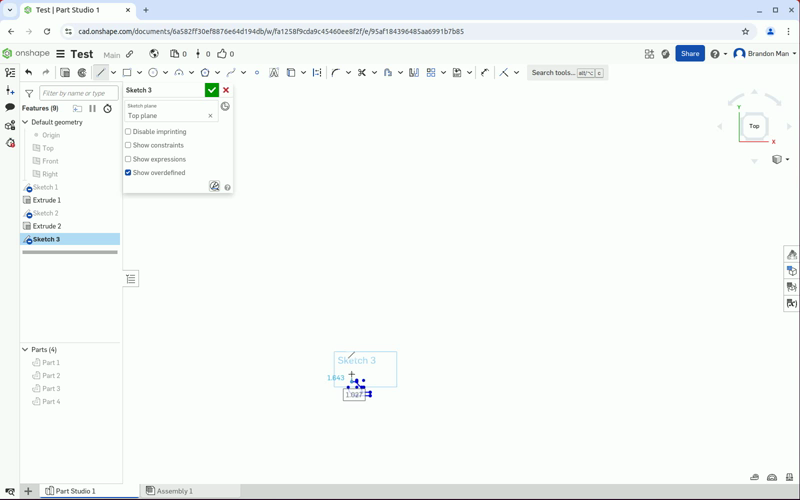
key_up(shift)
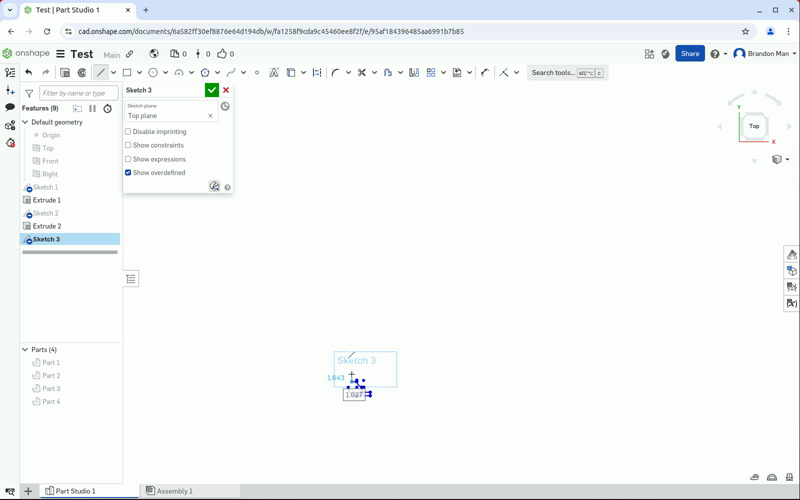
key_down(shift)
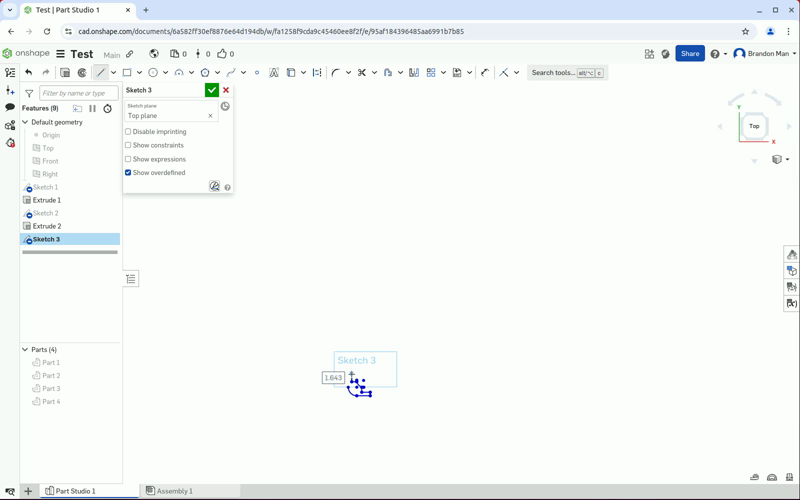
mouse_move(381, 373)
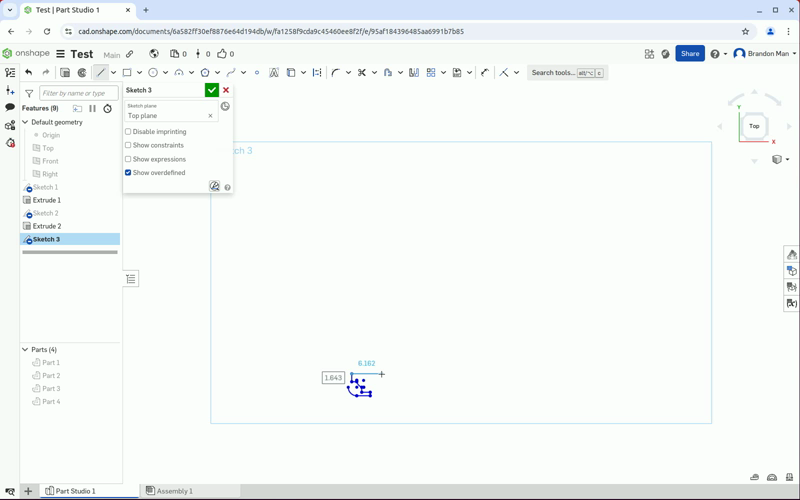
mouse_move(348, 373)
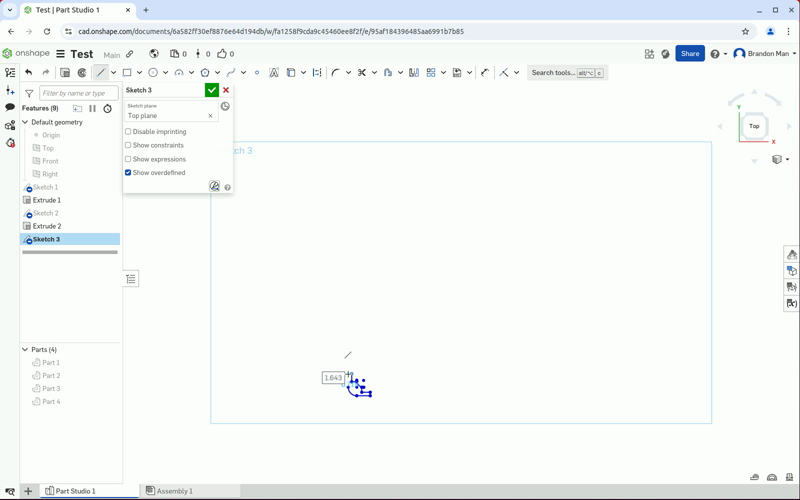
scroll(6)
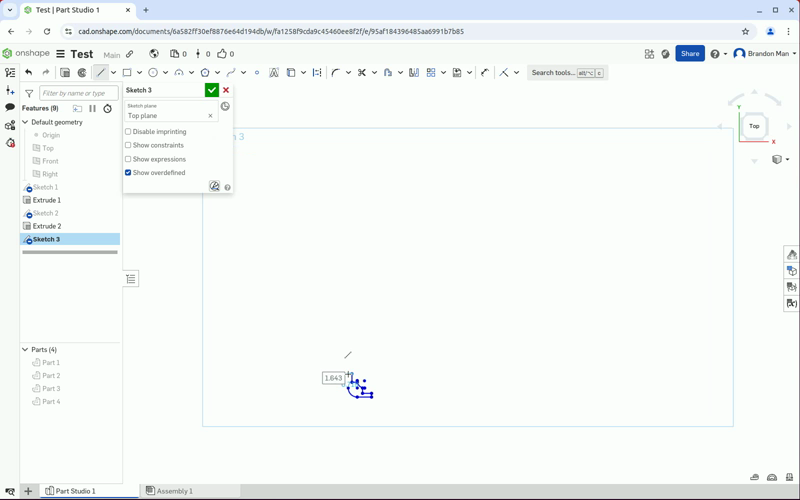
scroll(6)
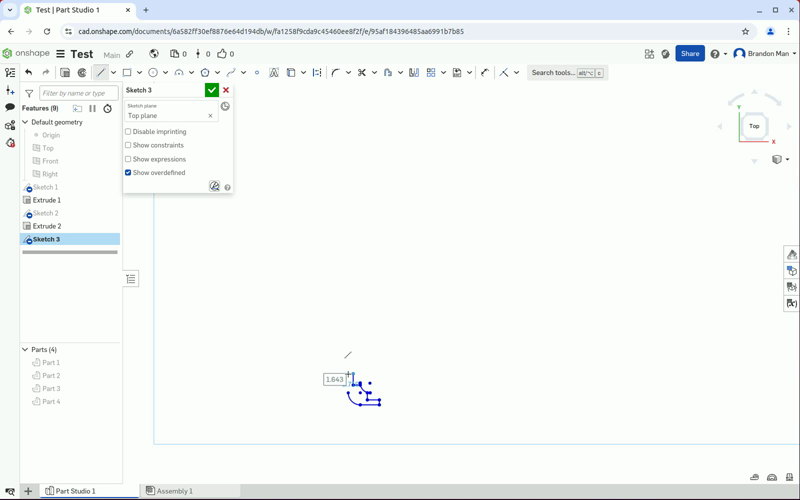
scroll(6)
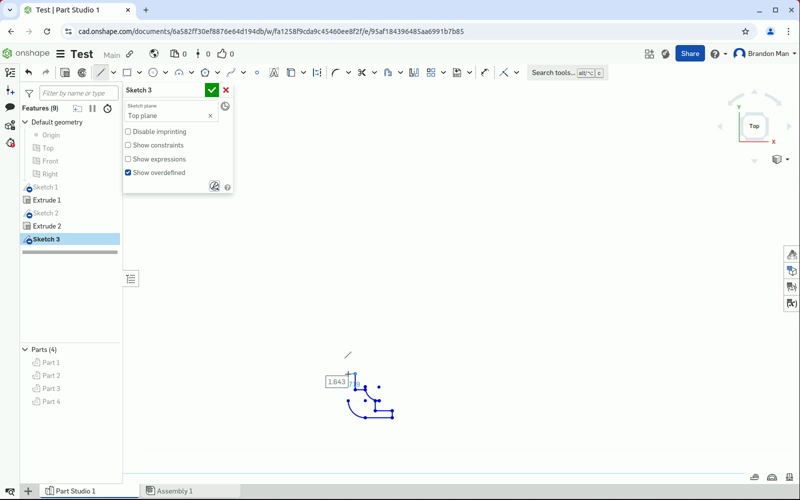
scroll(6)
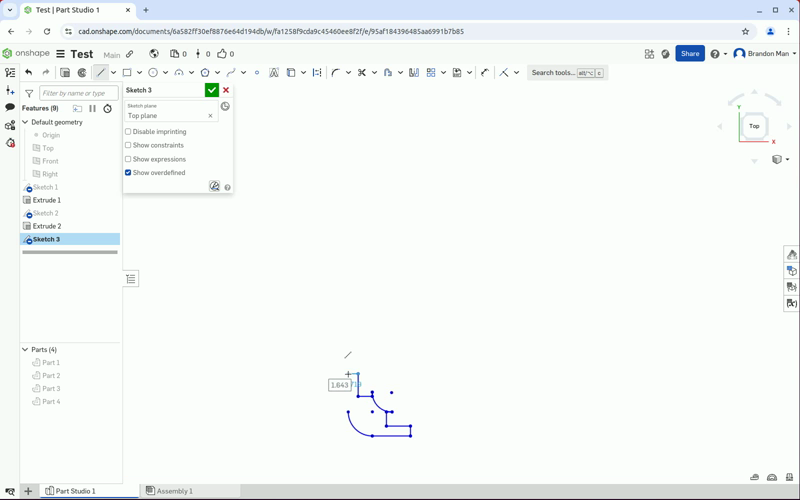
scroll(6)
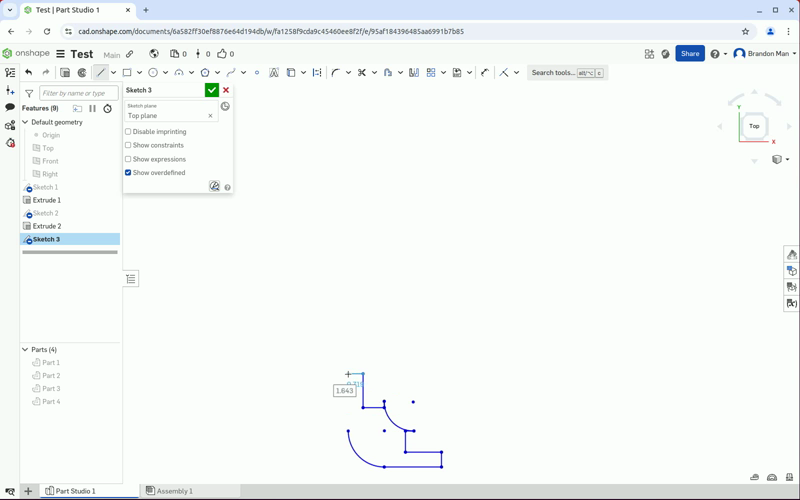
scroll(6)
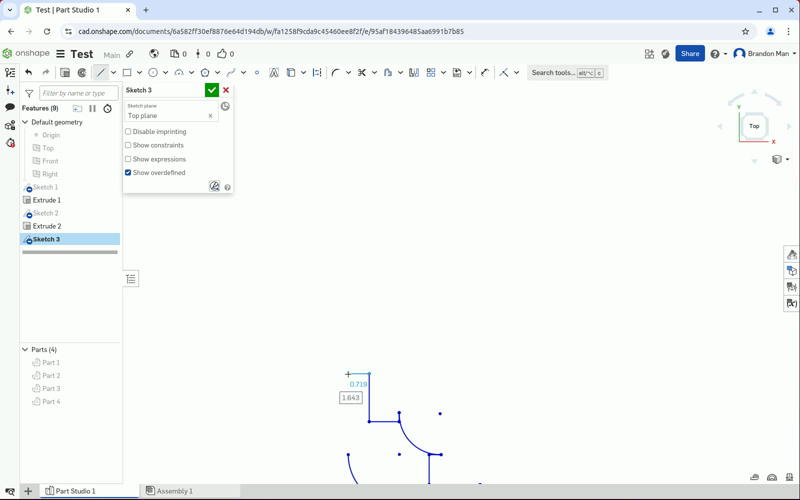
scroll(6)
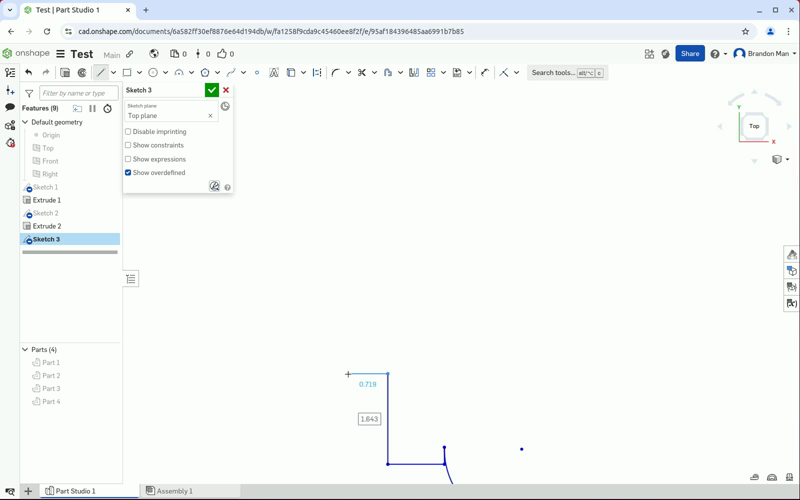
click(348, 373)
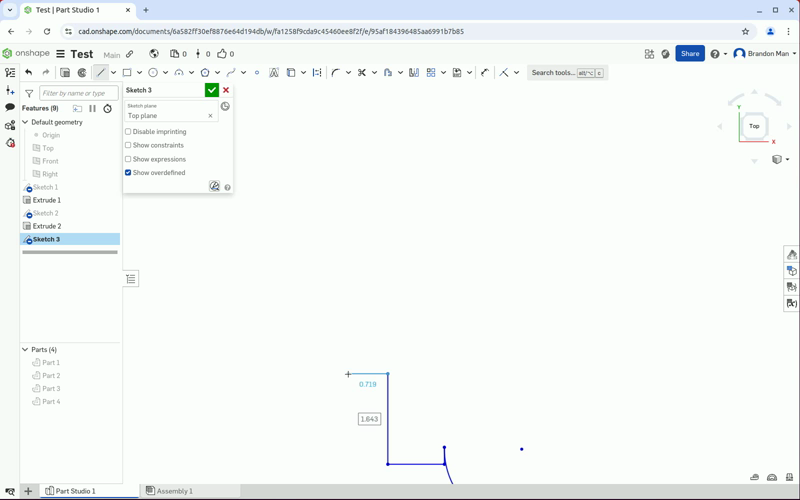
scroll(-6)
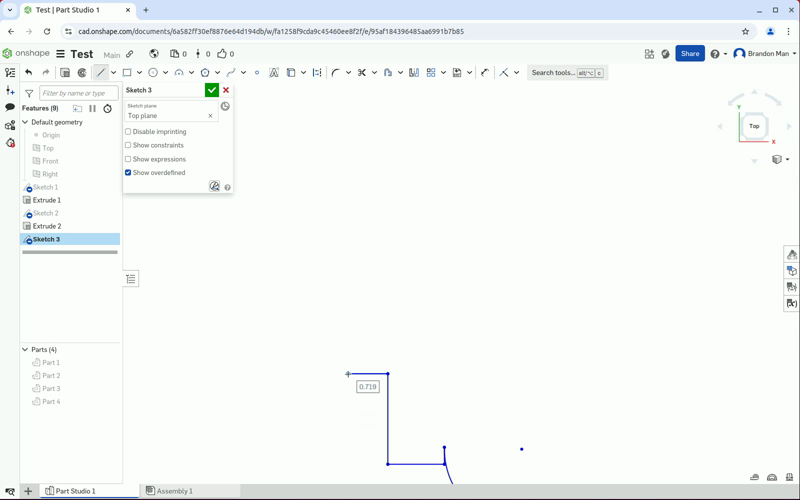
scroll(-6)
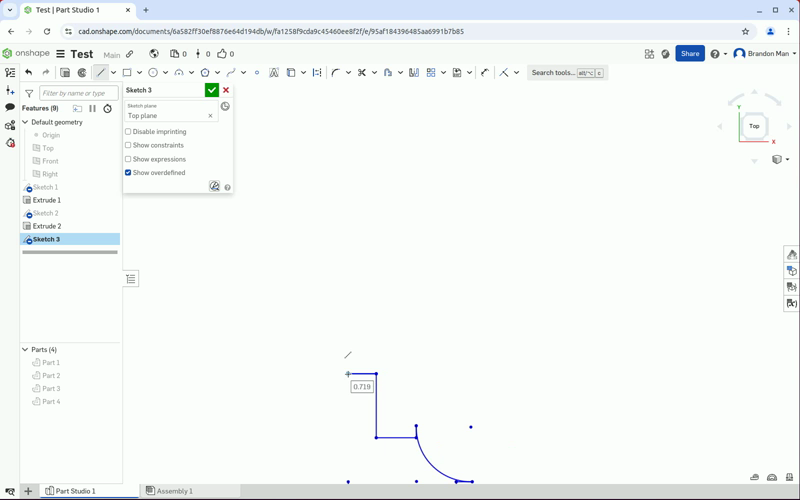
scroll(-6)
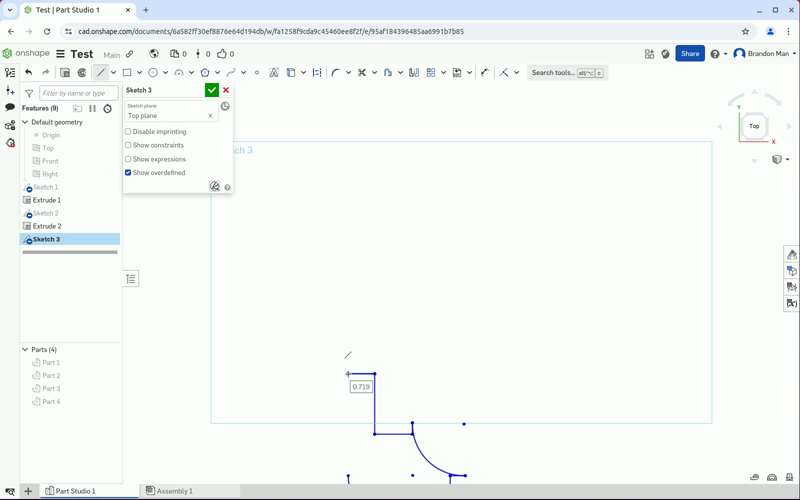
scroll(-6)
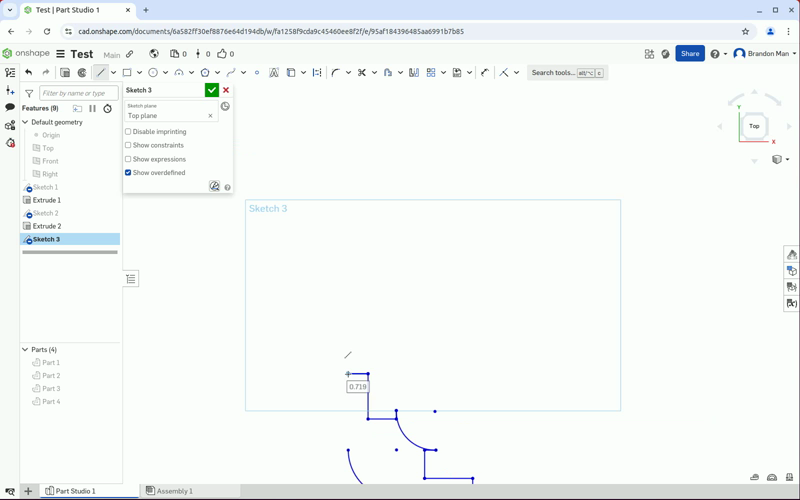
scroll(-6)
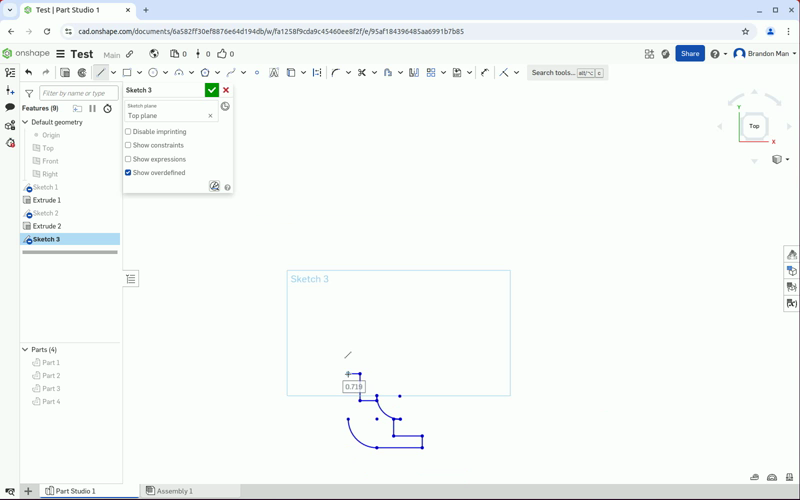
scroll(-6)
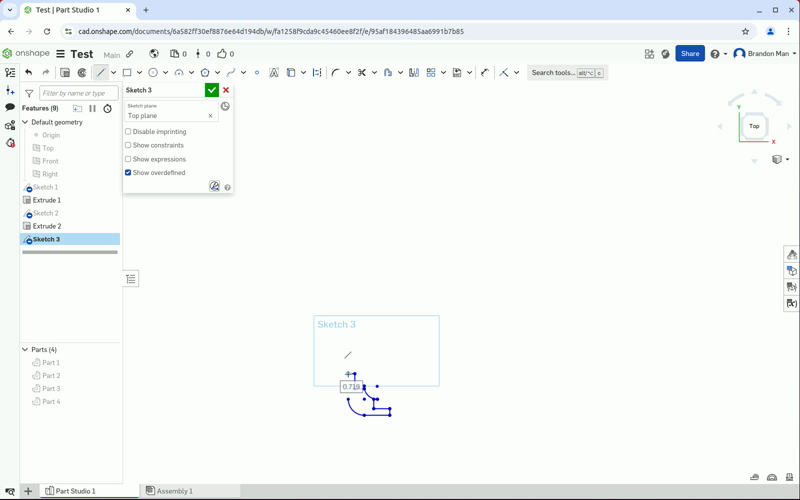
scroll(-6)
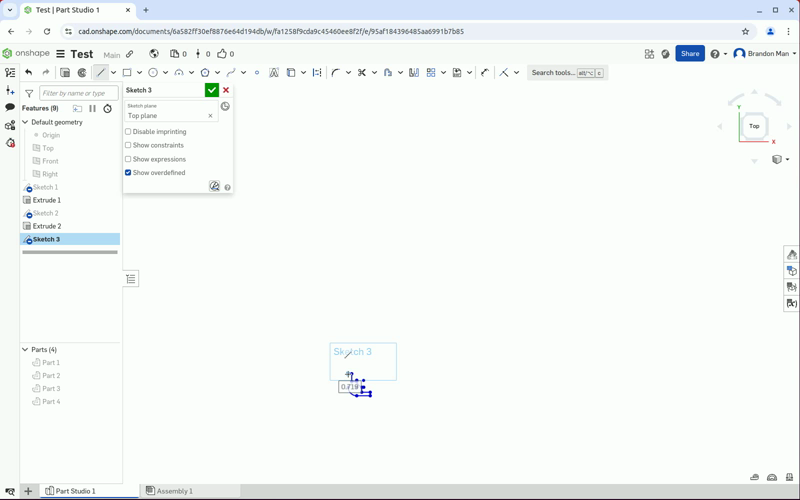
key_up(shift)
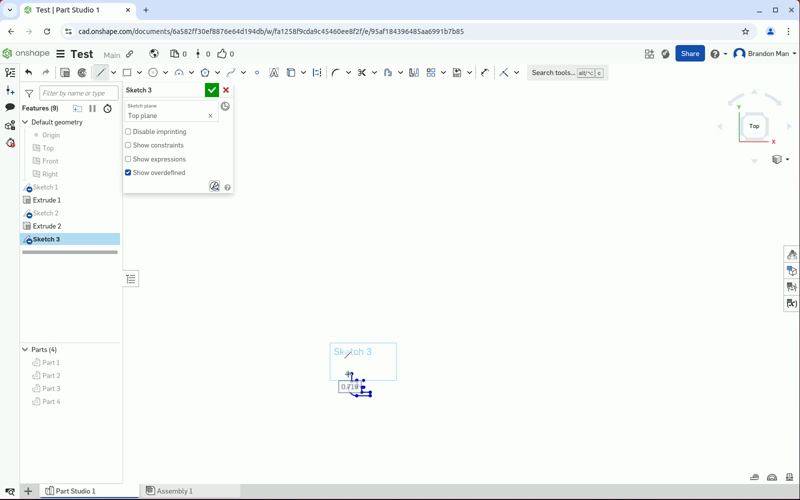
mouse_move(378, 373)
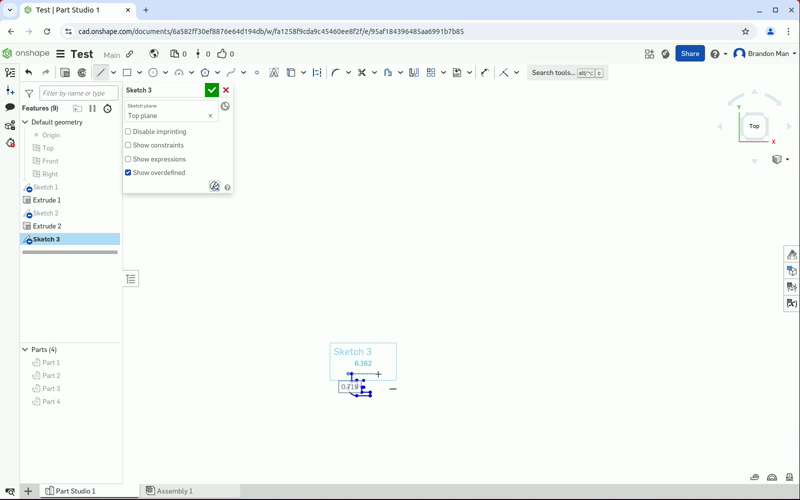
key_down(shift)
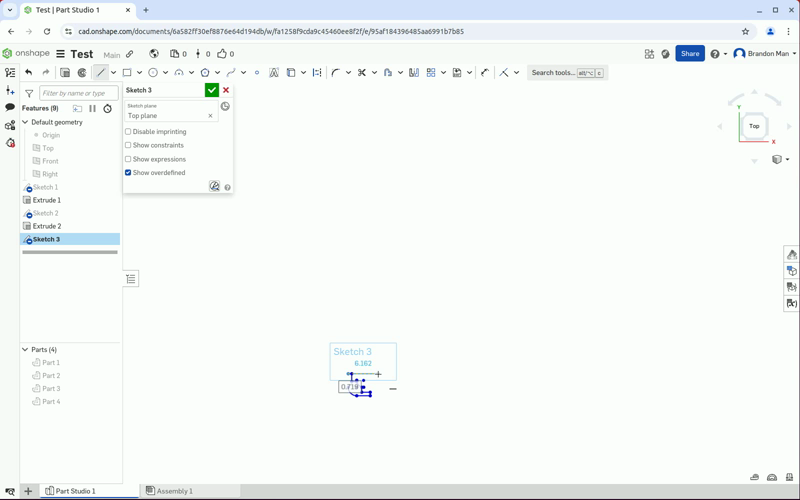
mouse_move(348, 387)
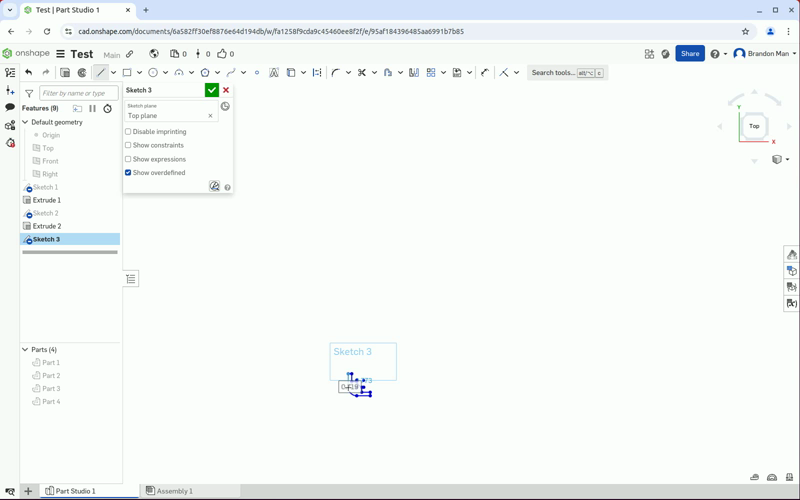
key_up(shift)
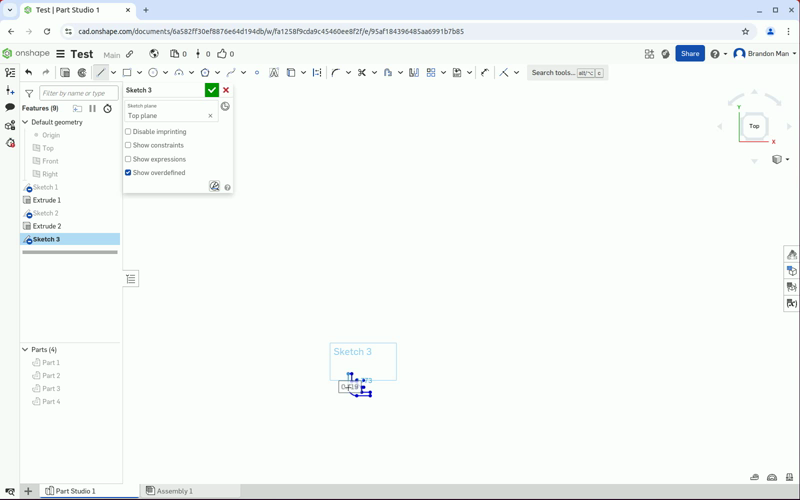
click(348, 387)
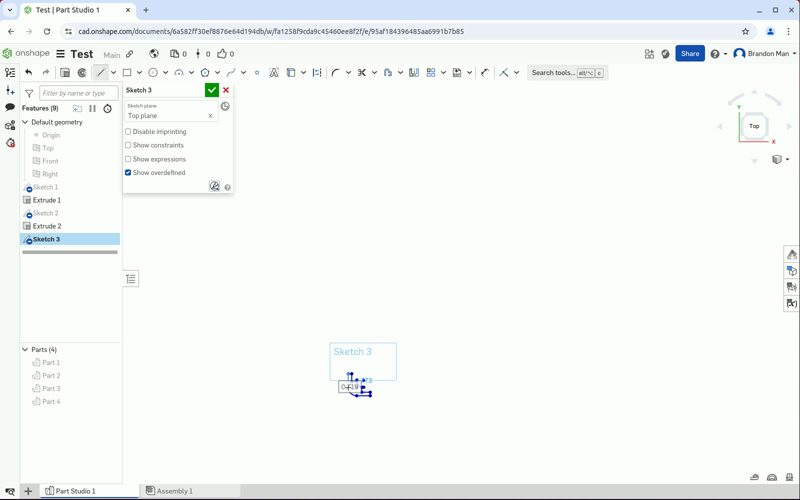
key(esc)
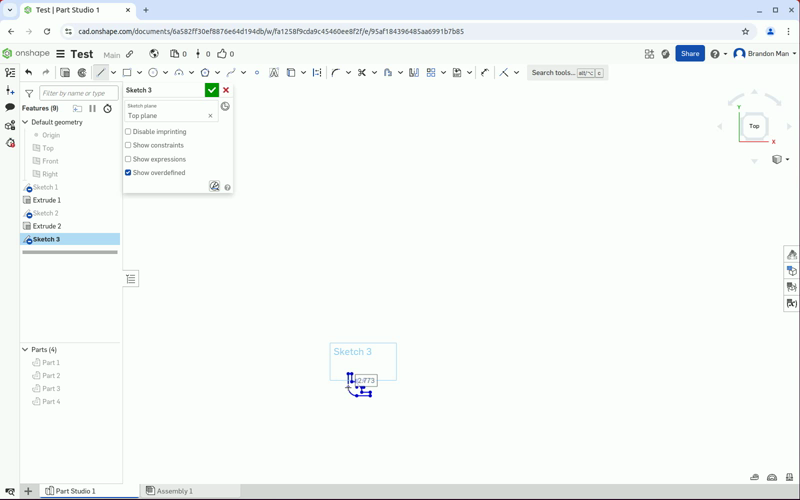
mouse_move(353, 384)
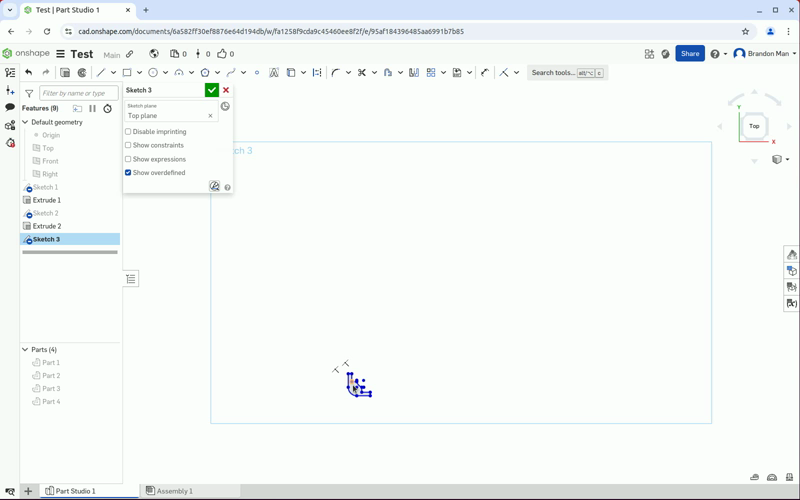
scroll(6)
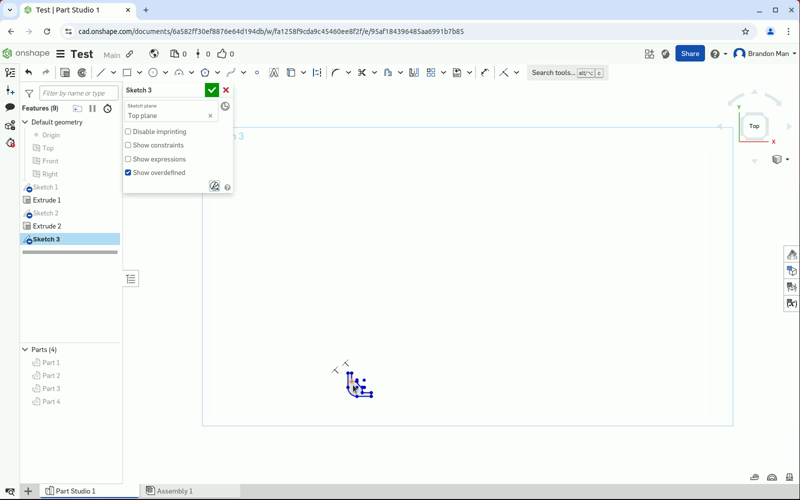
scroll(6)
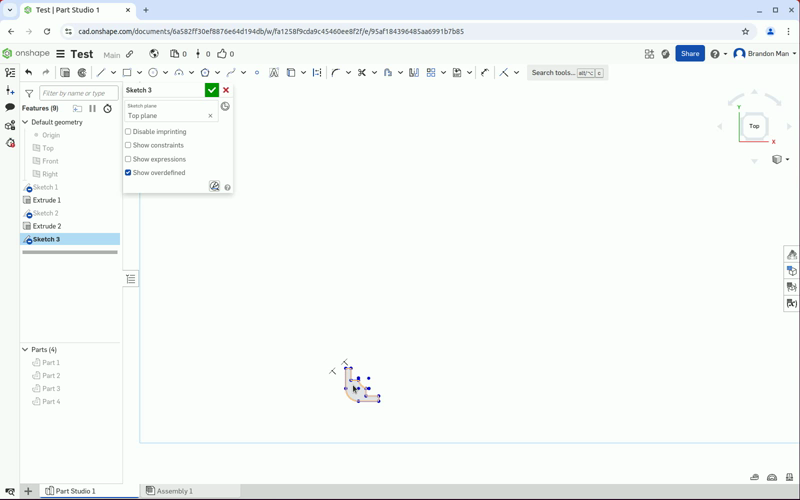
scroll(6)
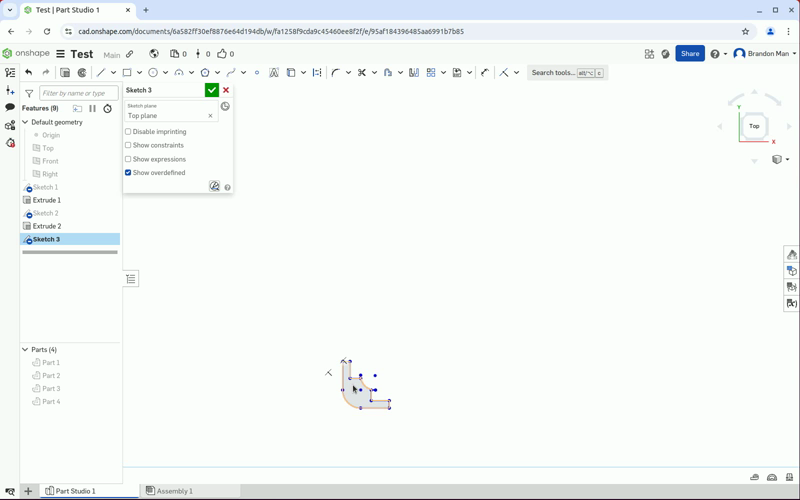
scroll(6)
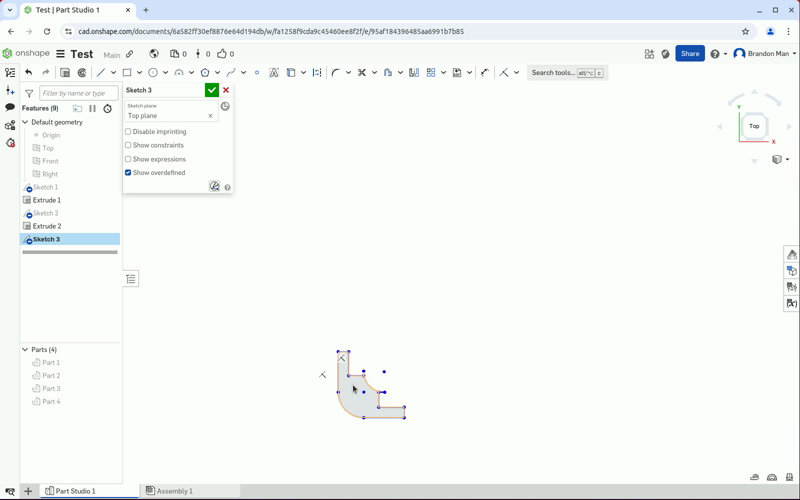
scroll(6)
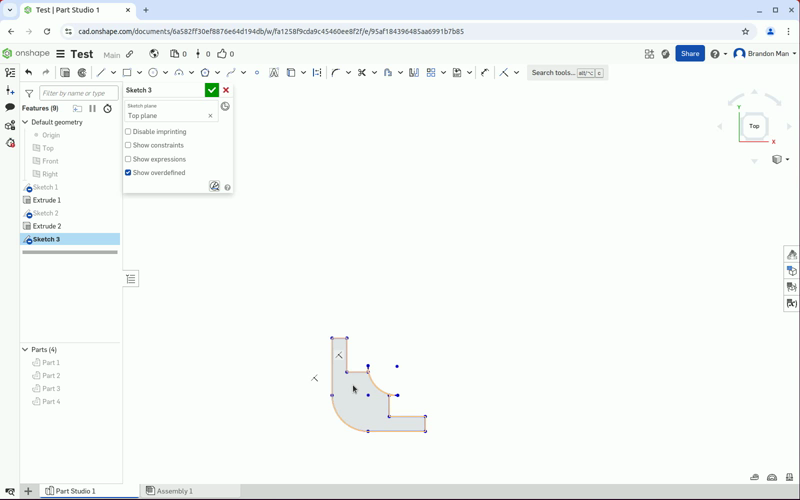
scroll(6)
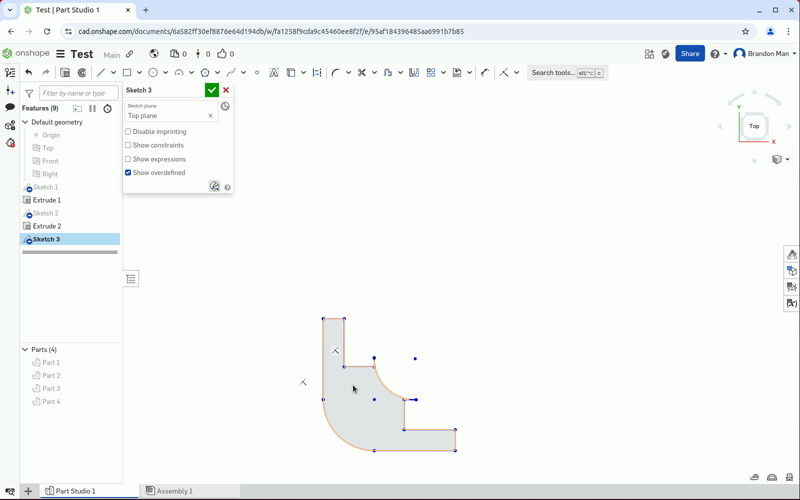
scroll(6)
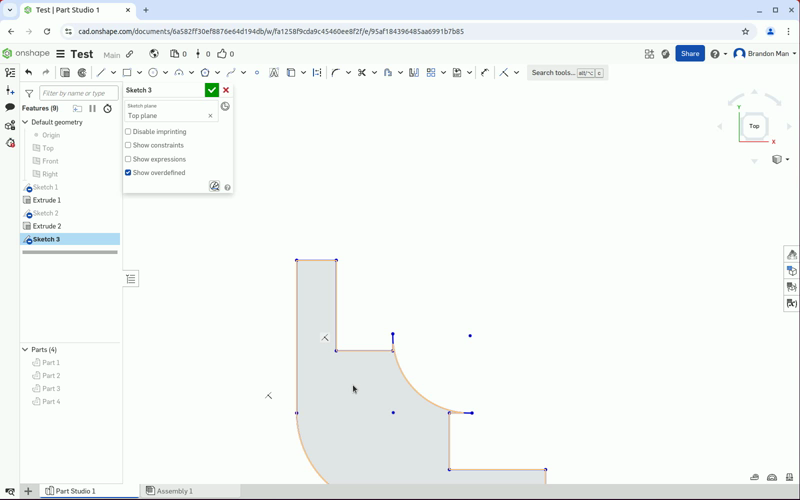
click(353, 384)
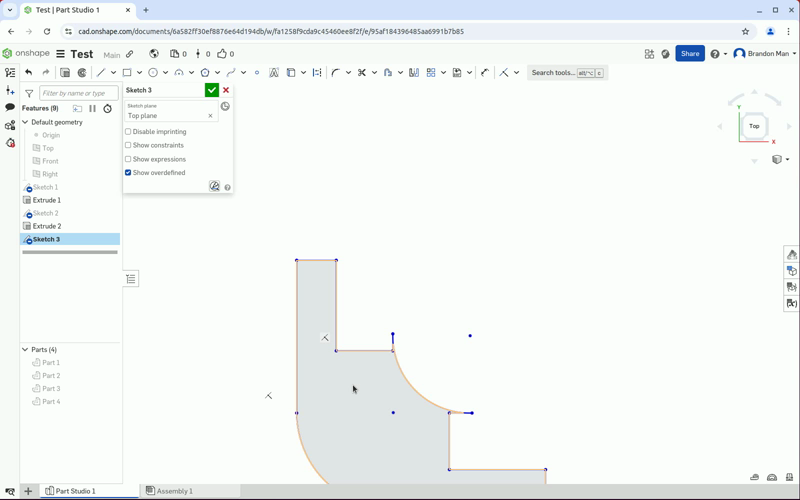
scroll(-6)
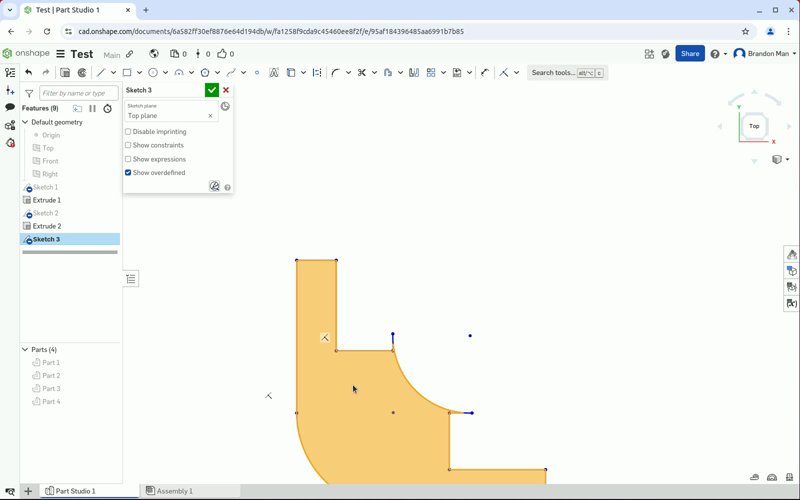
scroll(-6)
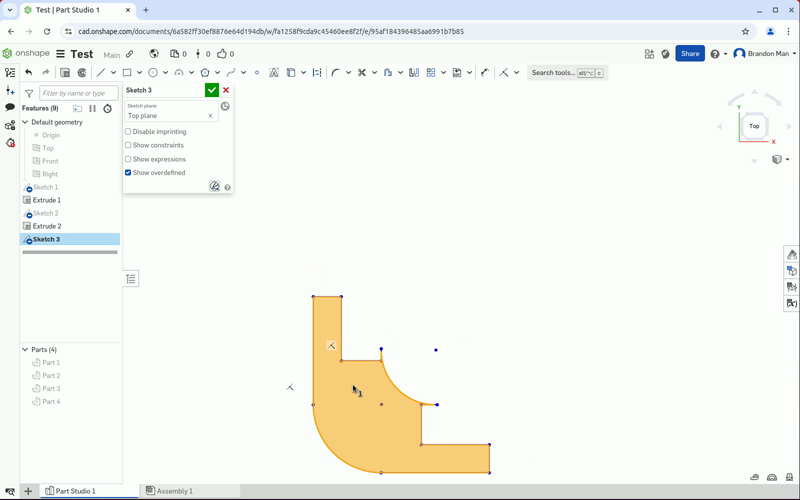
scroll(-6)
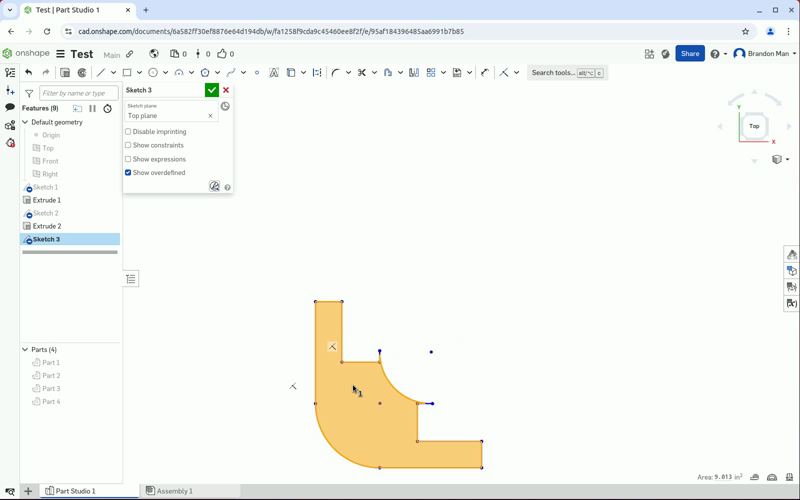
scroll(-6)
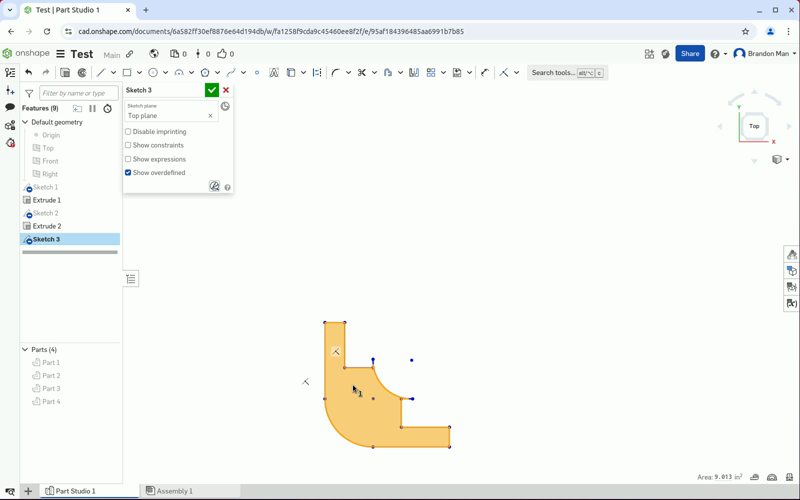
scroll(-6)
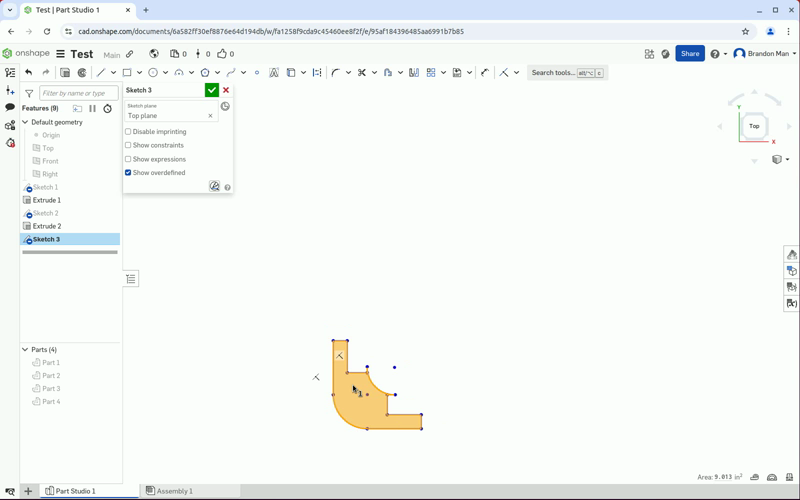
scroll(-6)
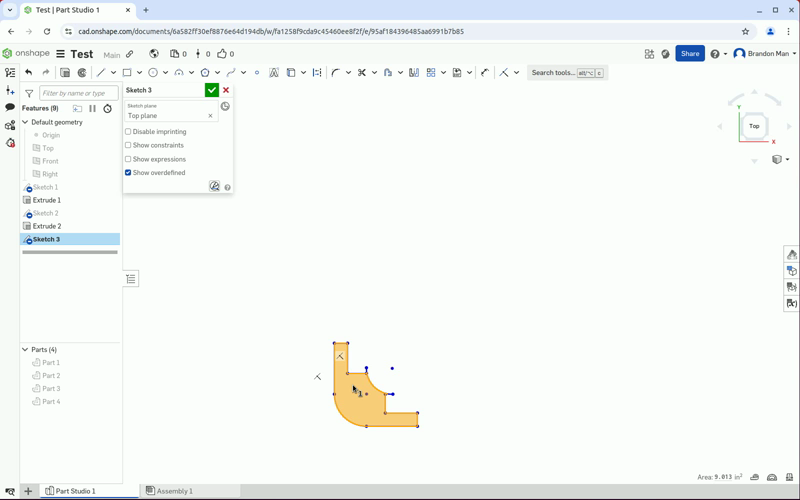
scroll(-6)
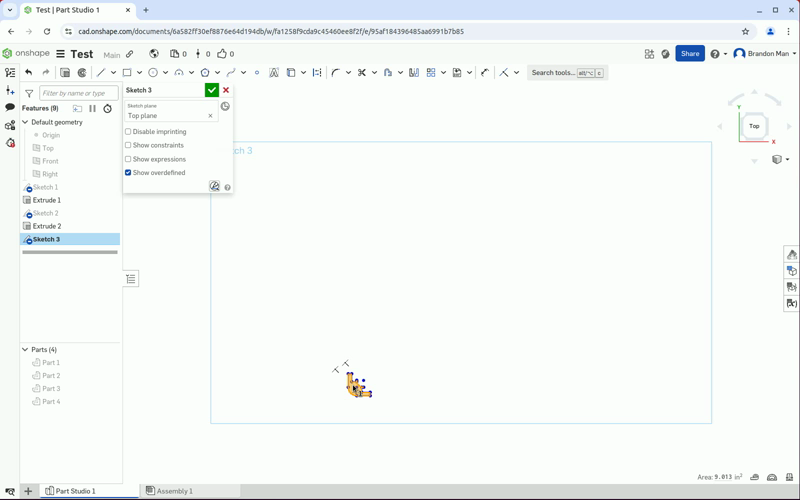
mouse_move(73, 352)
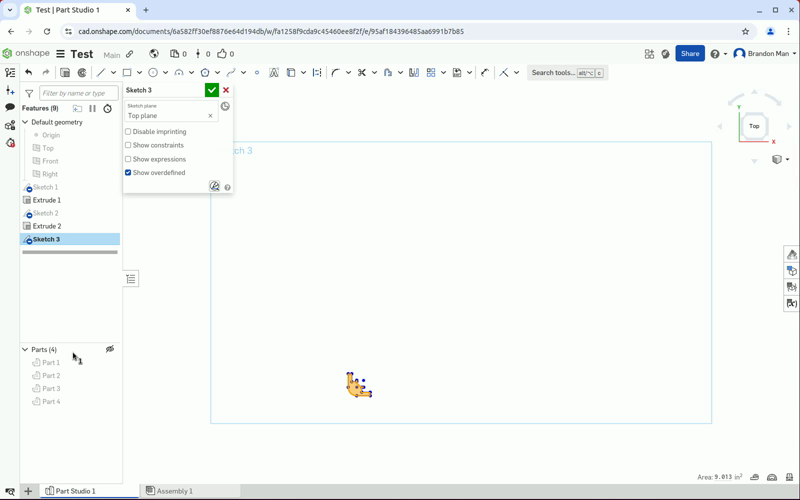
key(shift+y)
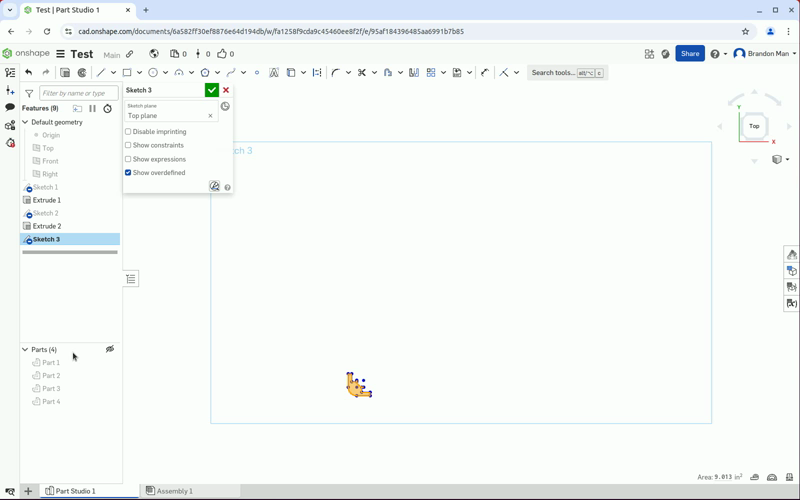
key(shift+e)
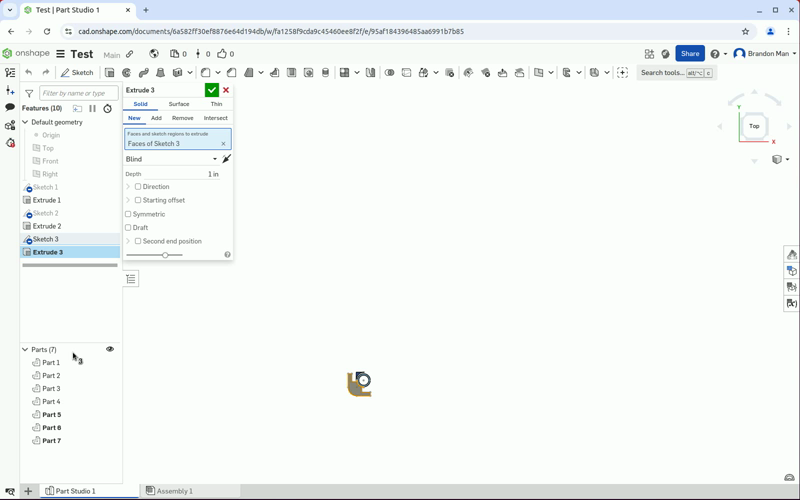
mouse_move(143, 106)
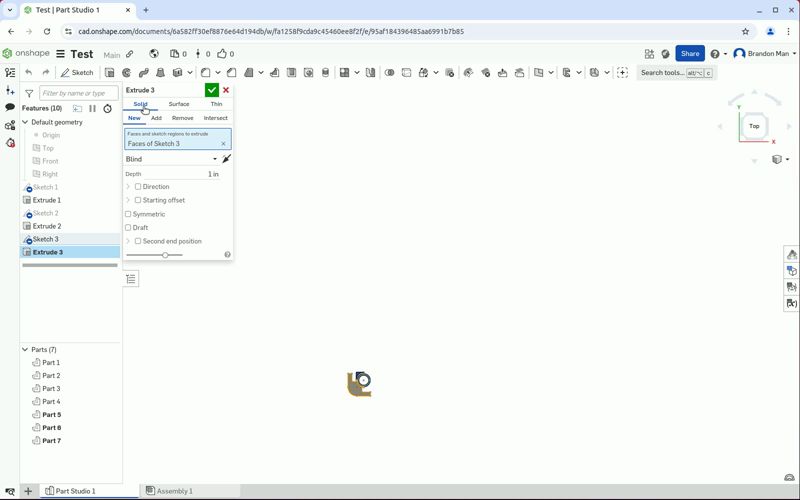
click(143, 106)
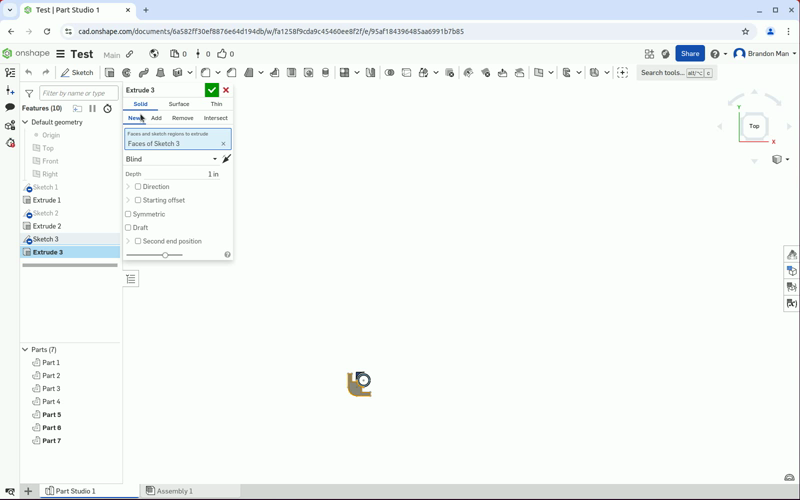
mouse_move(137, 120)
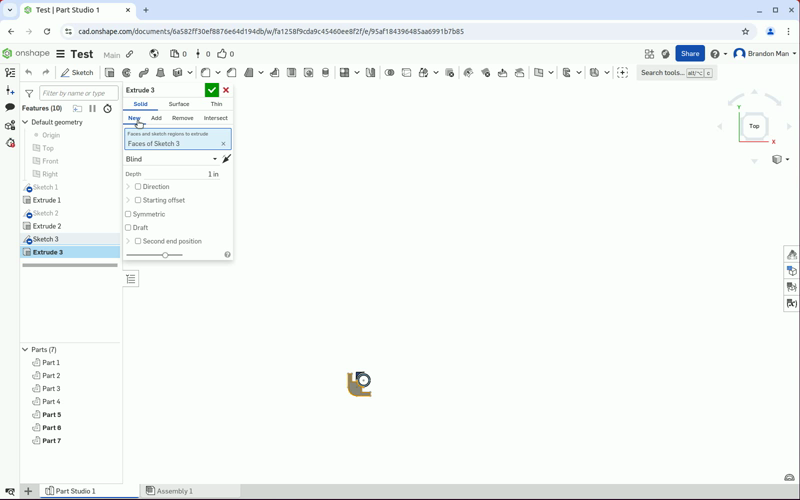
click(137, 120)
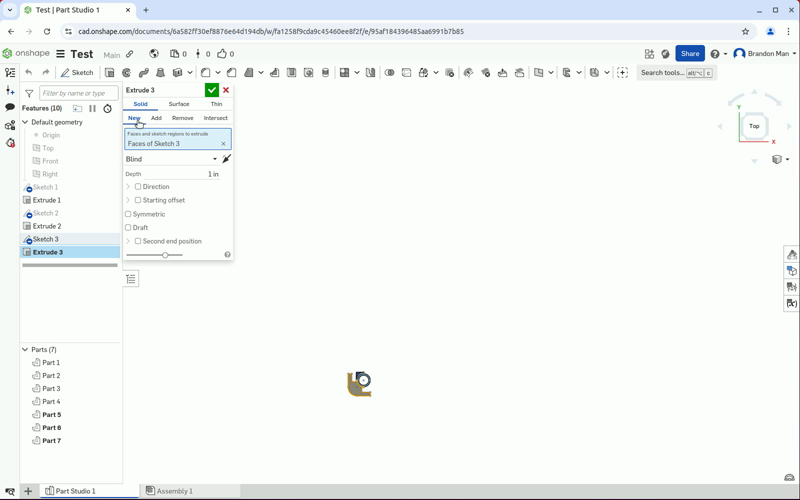
key(tab, 4)
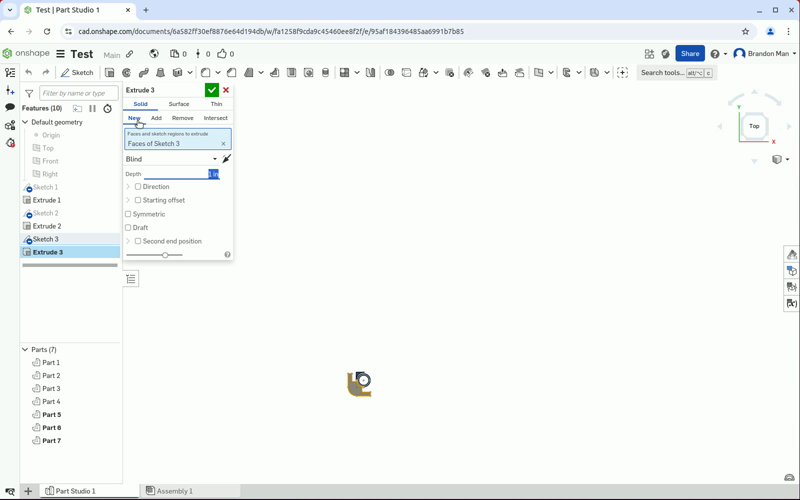
text(10.11)
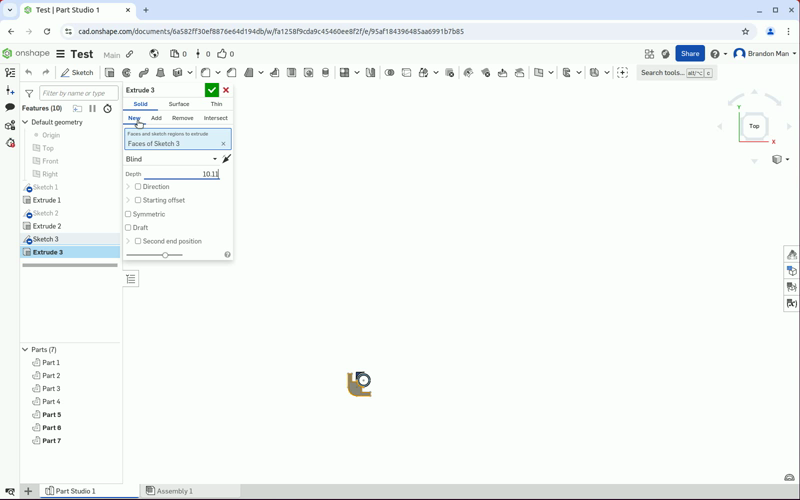
key(enter)
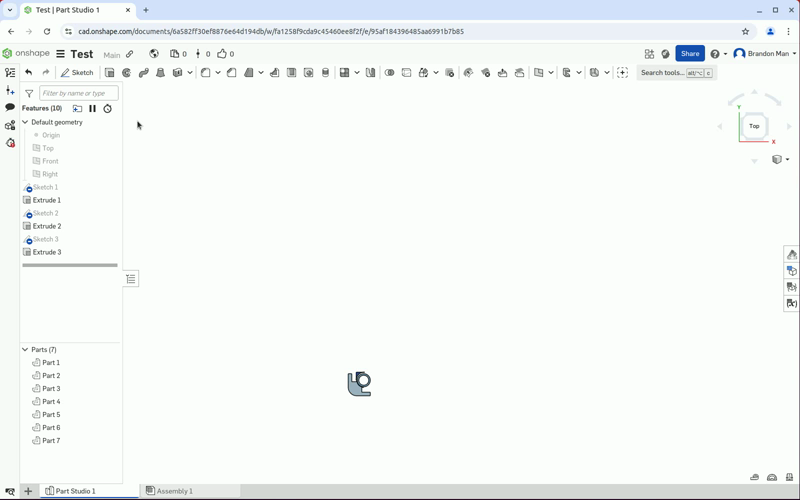
key(shift+h)
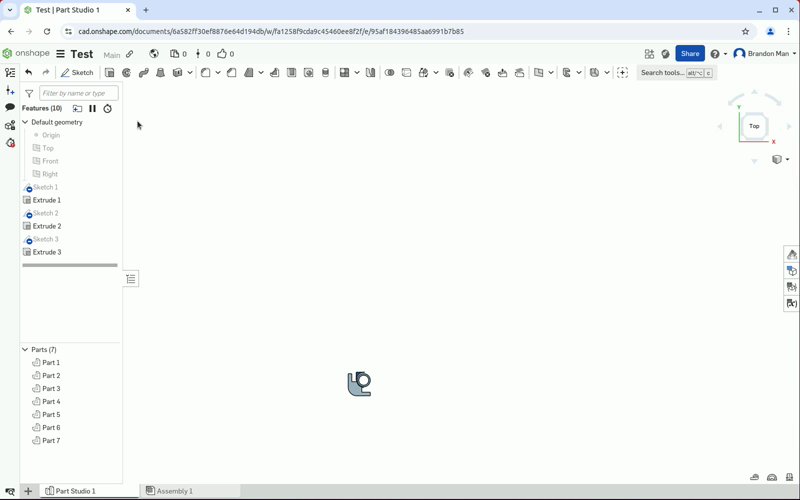
key(shift+h)
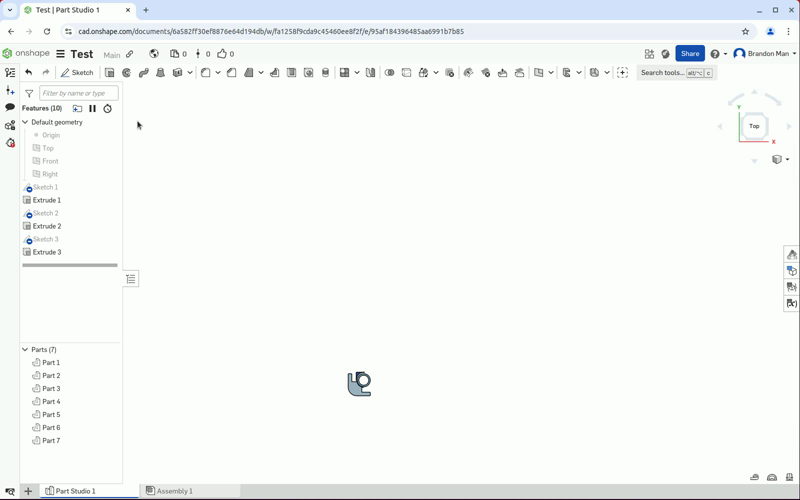
mouse_move(73, 189)
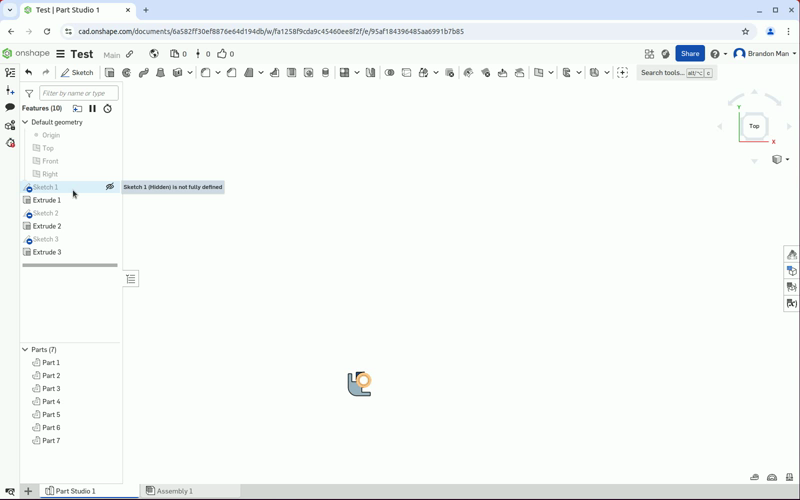
click(73, 189)
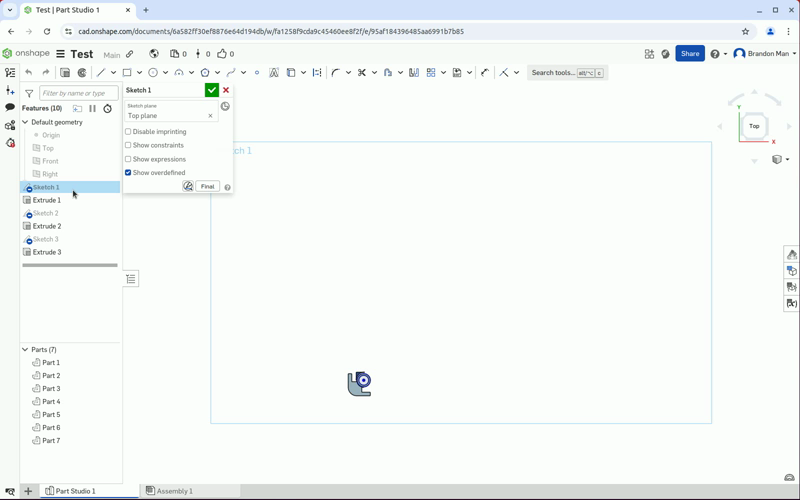
mouse_move(229, 92)
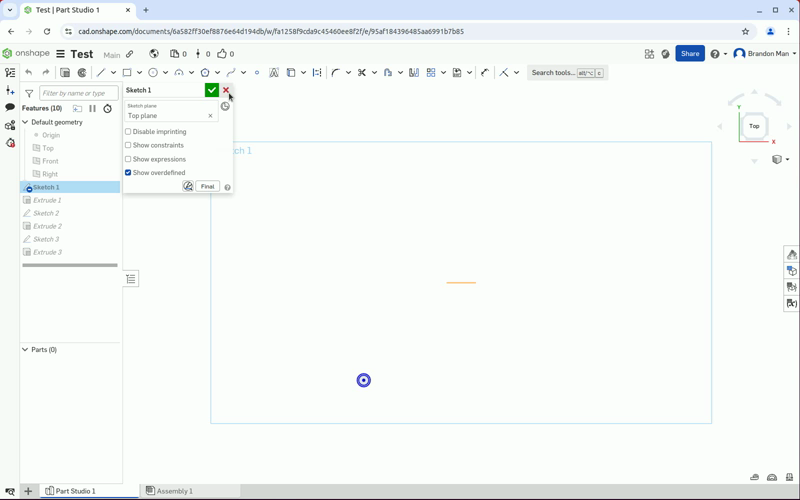
click(229, 92)
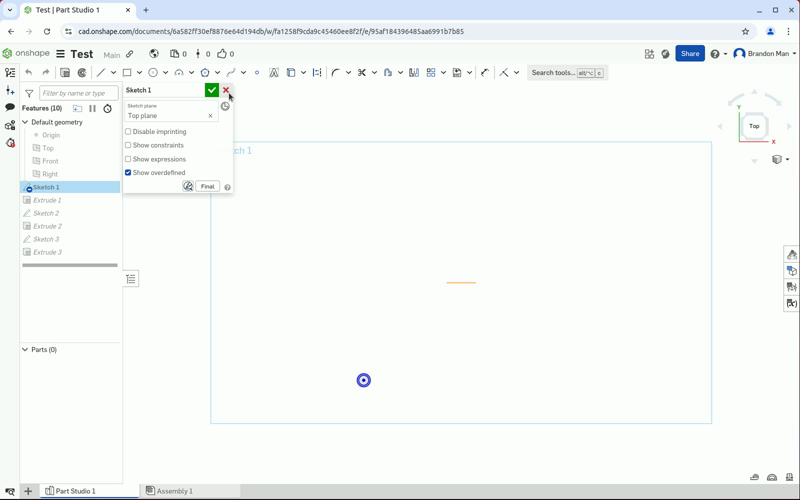
key(shift+s)
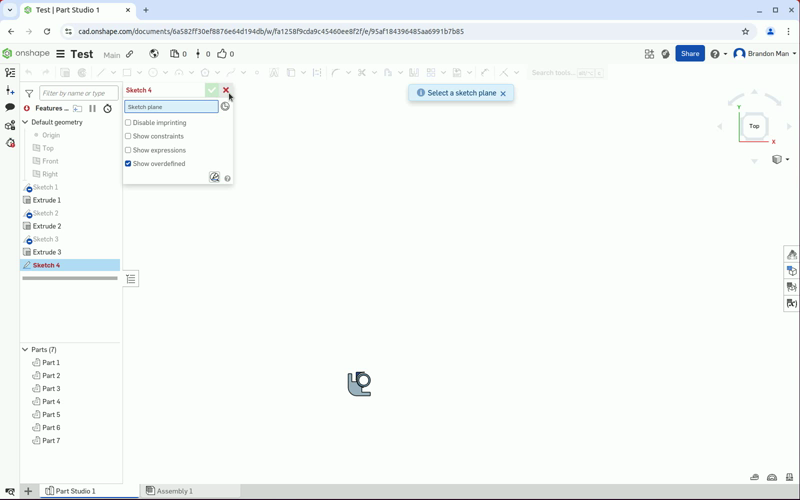
mouse_move(73, 150)
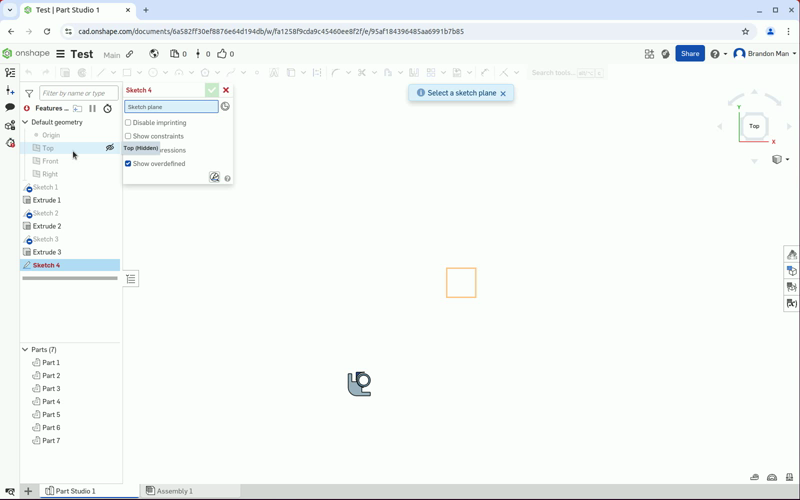
click(73, 150)
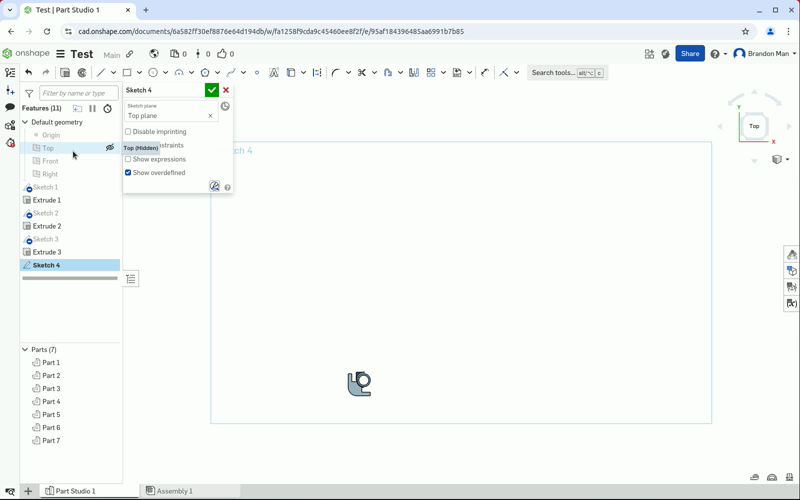
mouse_move(73, 352)
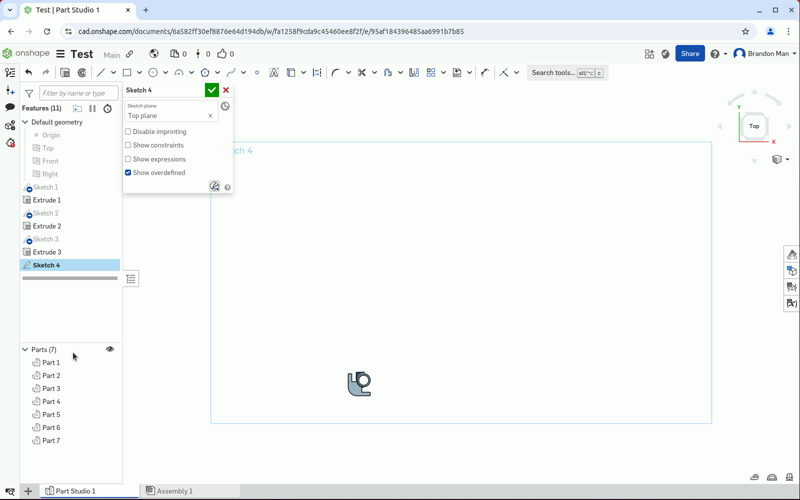
key(y)
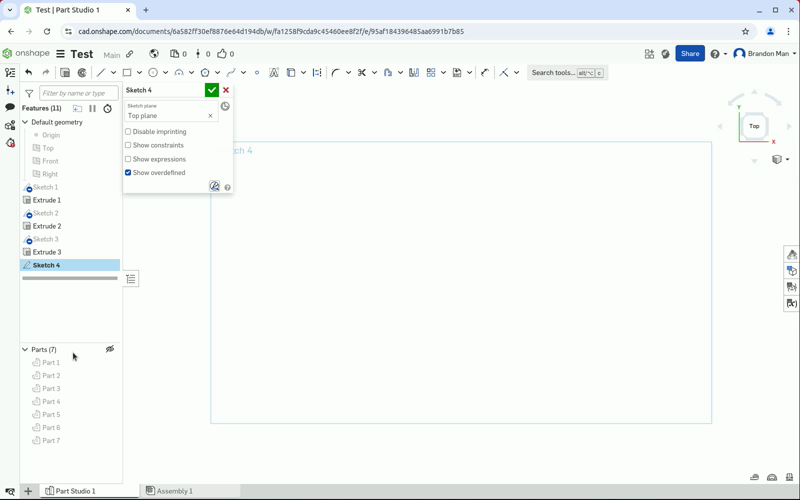
key(l)
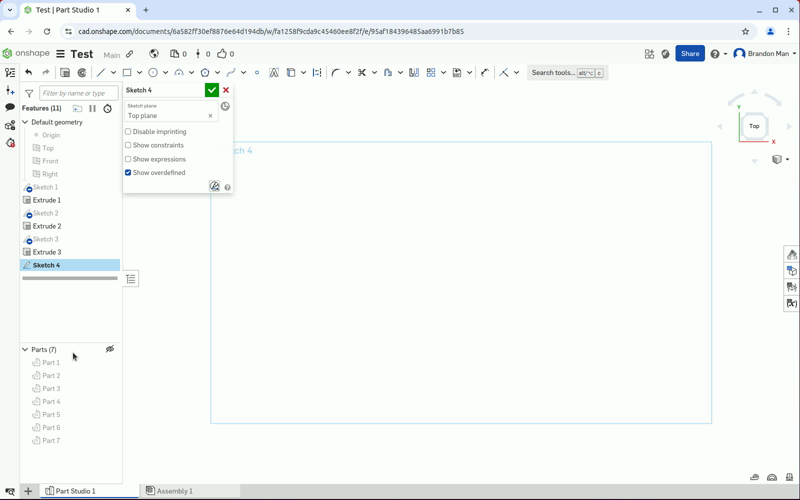
key_down(shift)
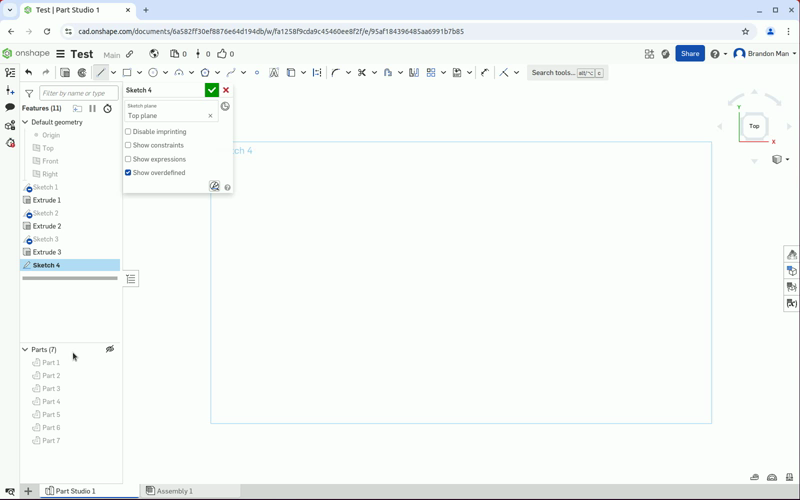
mouse_move(363, 387)
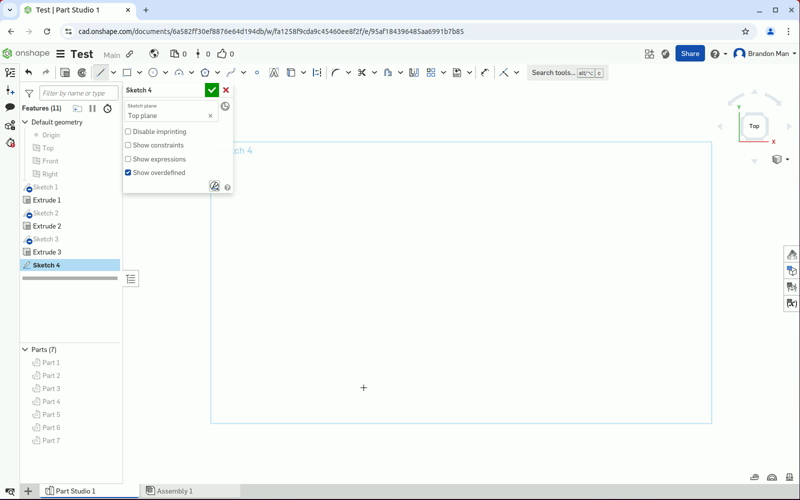
click(363, 387)
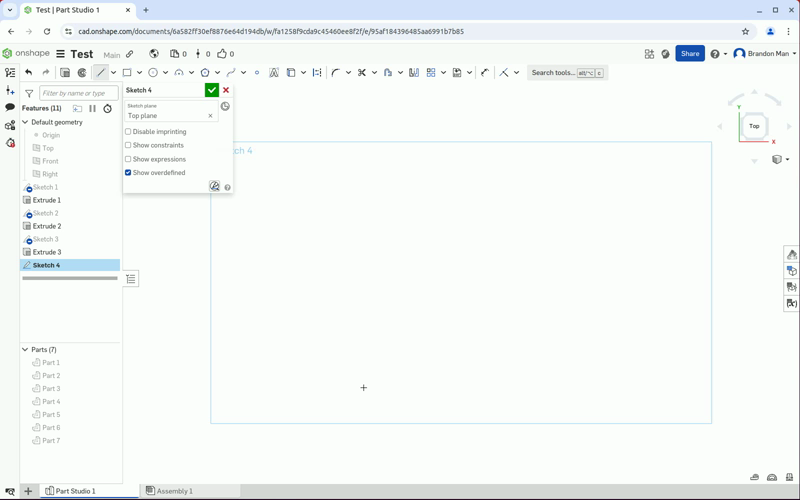
key_up(shift)
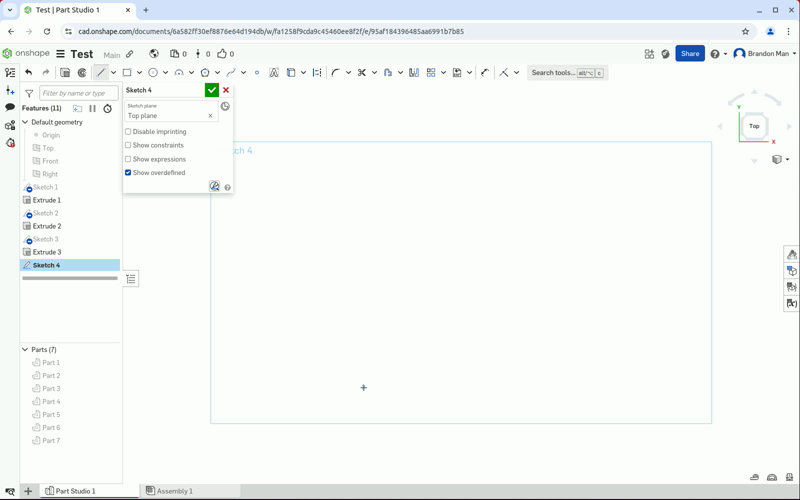
key_down(shift)
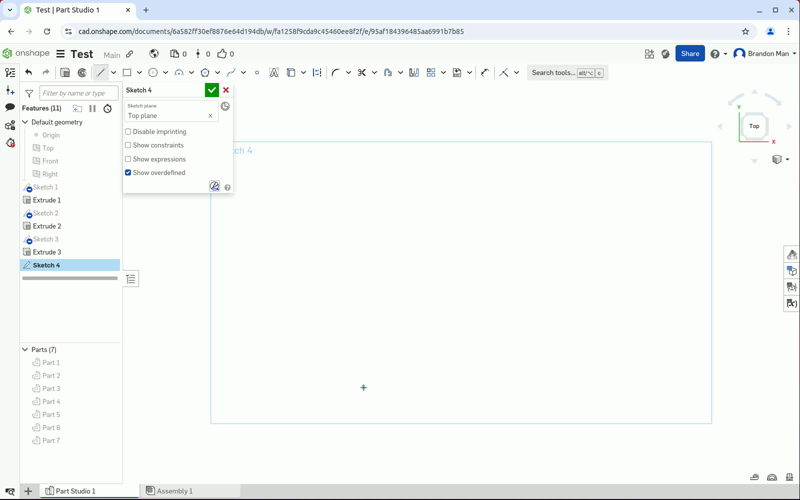
mouse_move(393, 387)
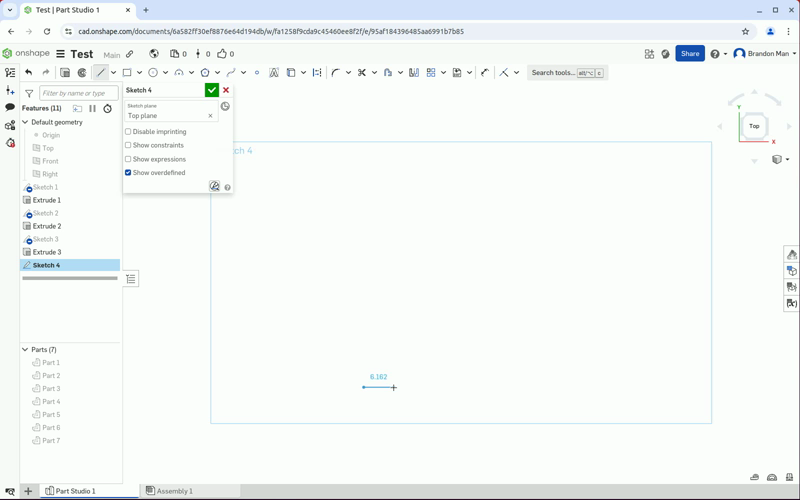
mouse_move(371, 387)
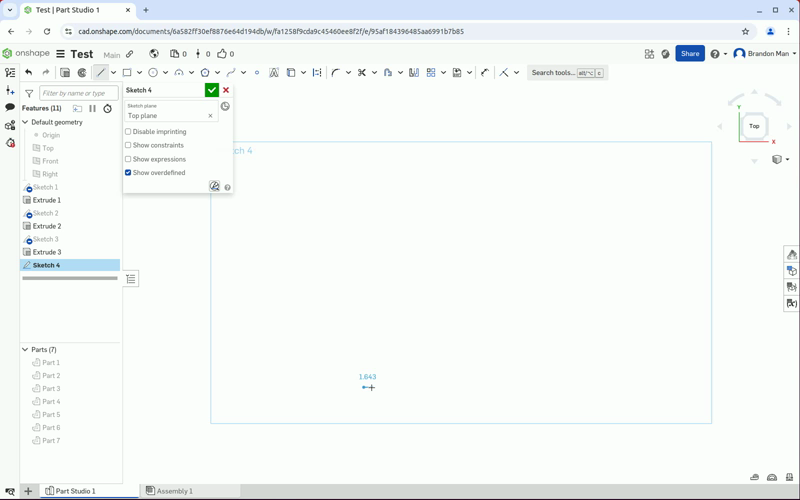
click(371, 387)
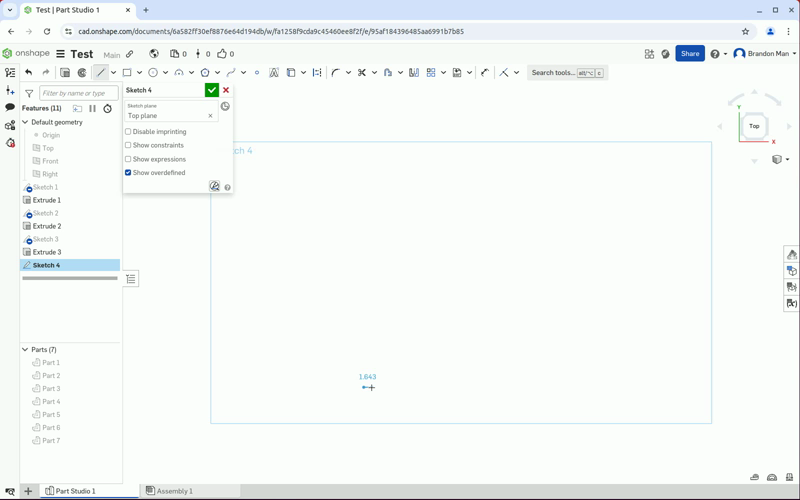
key_up(shift)
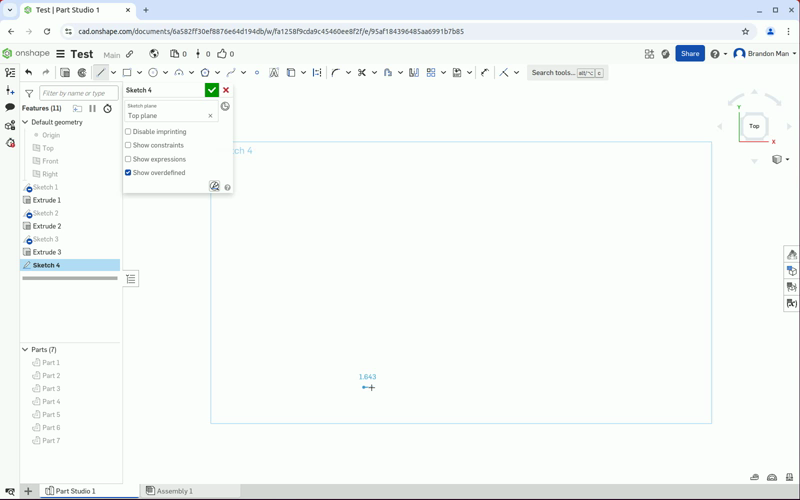
key_down(shift)
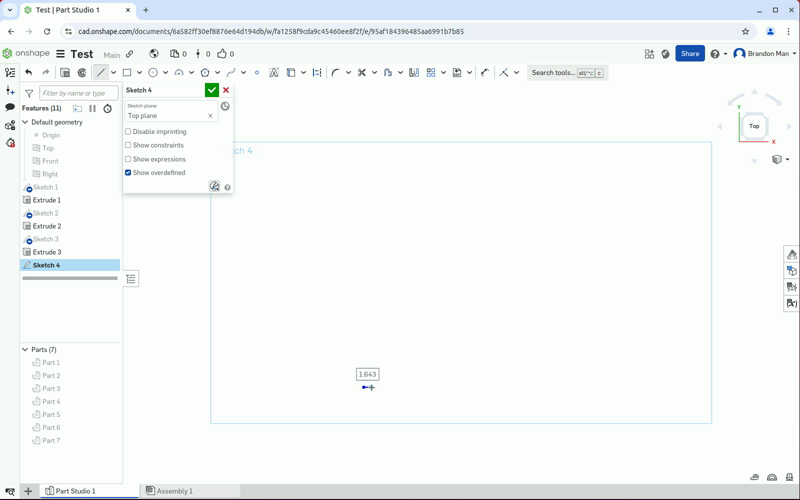
mouse_move(401, 387)
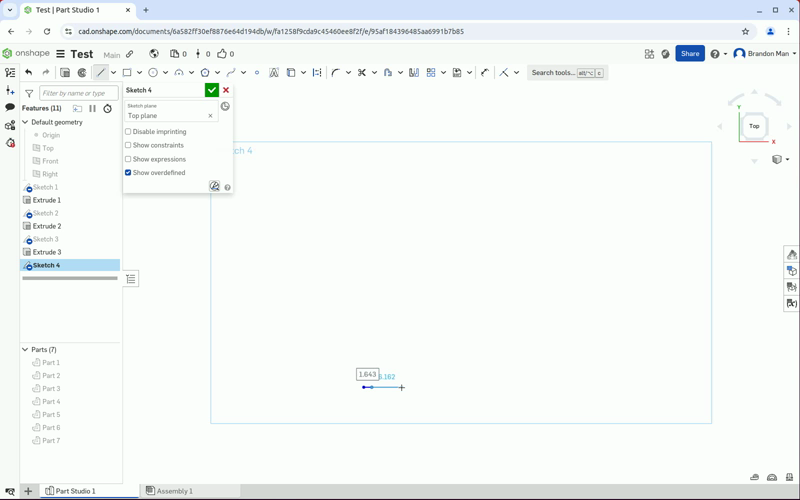
mouse_move(371, 378)
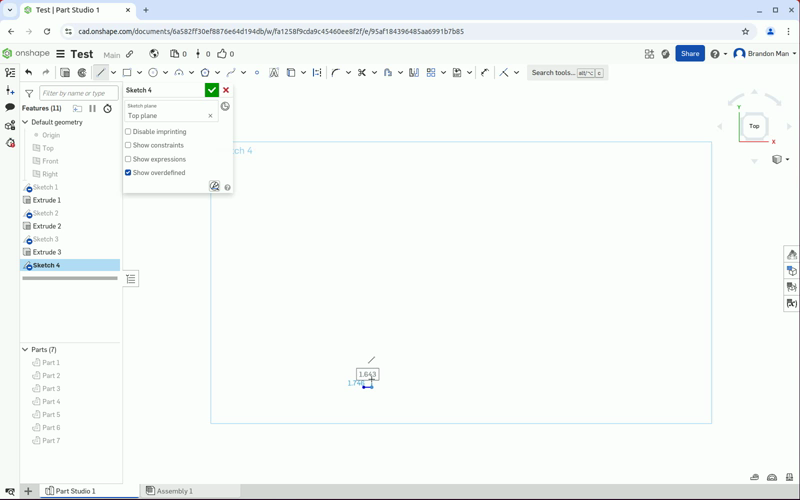
click(371, 378)
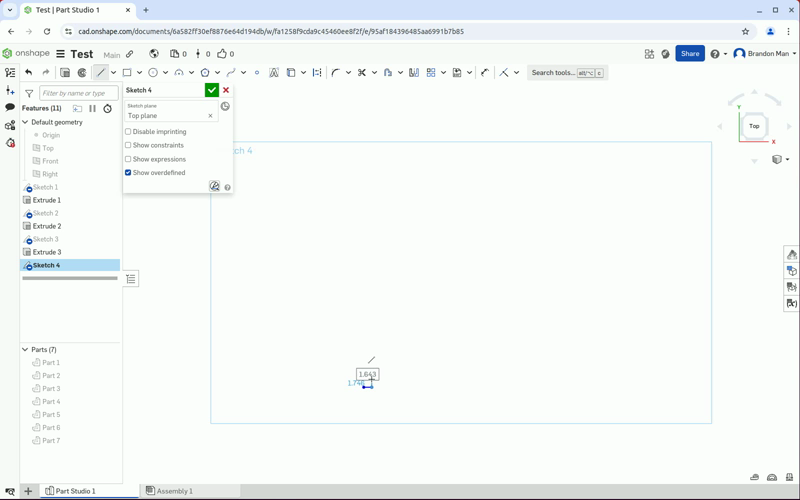
key_up(shift)
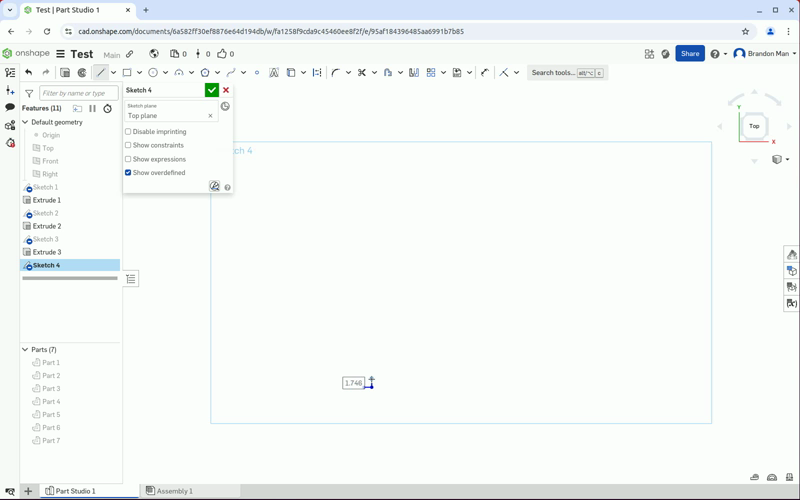
key(esc)
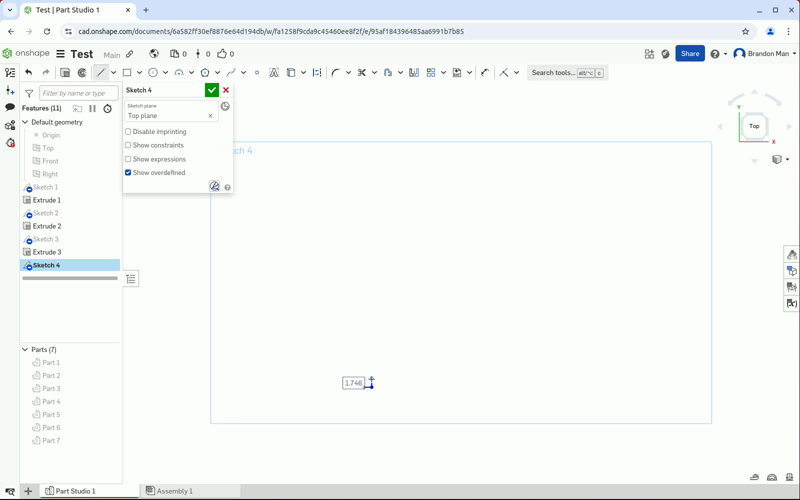
key(a)
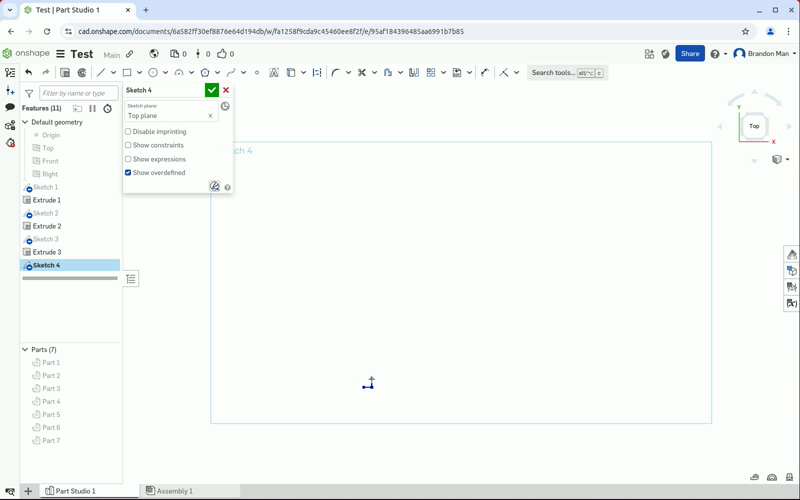
mouse_move(371, 378)
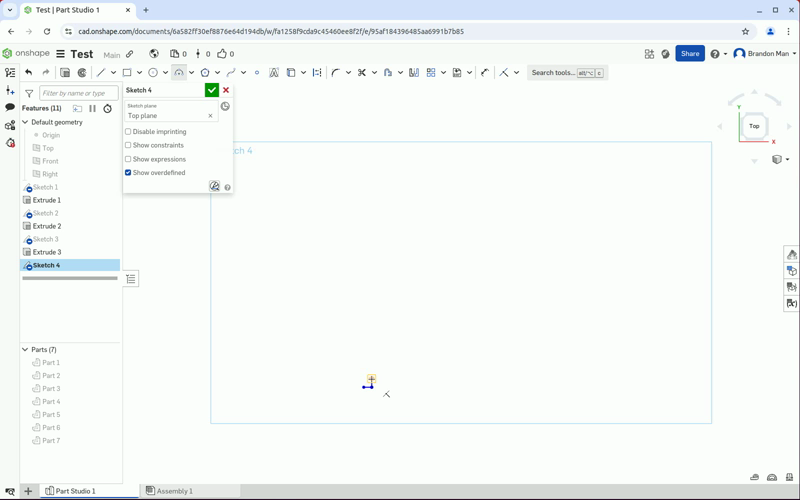
click(371, 378)
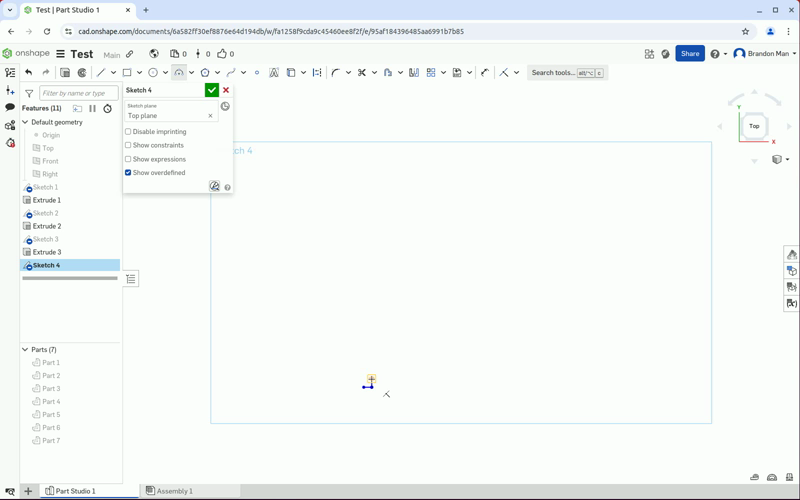
mouse_move(363, 387)
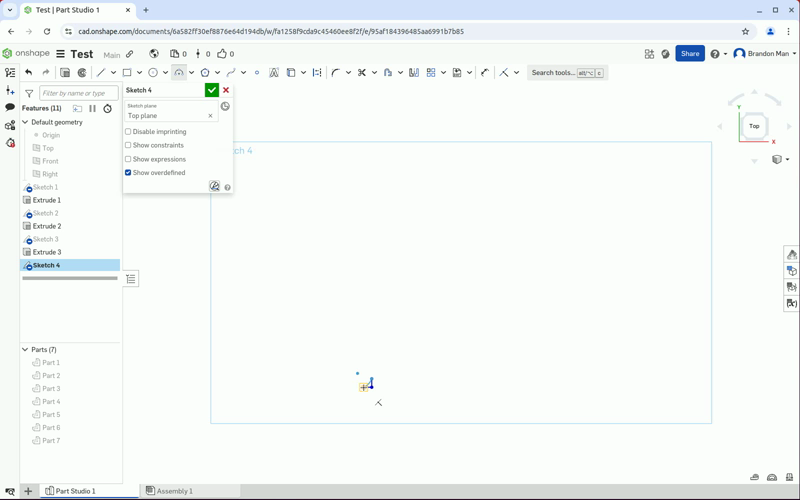
click(363, 387)
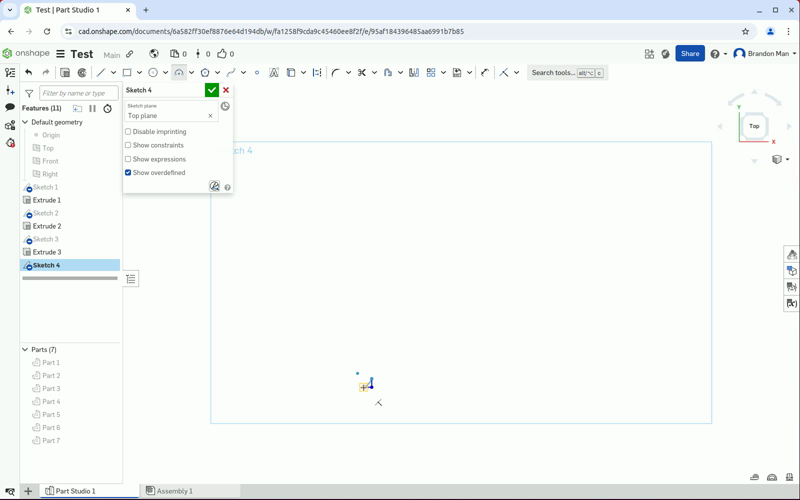
key_down(shift)
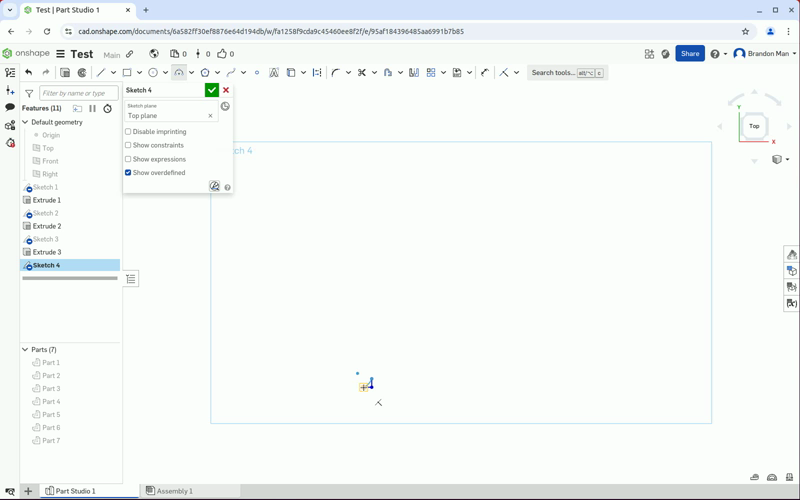
mouse_move(369, 384)
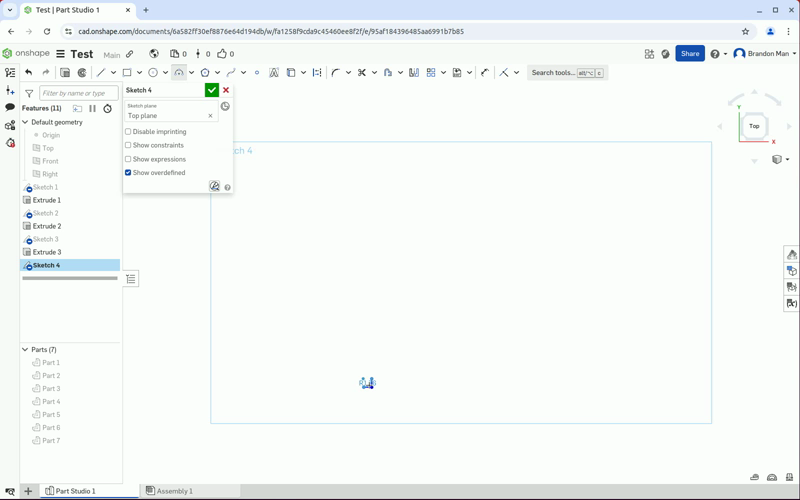
scroll(6)
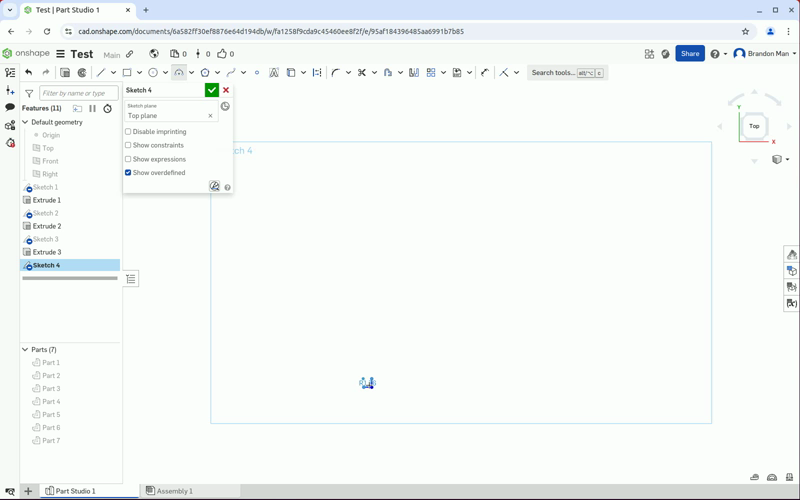
scroll(6)
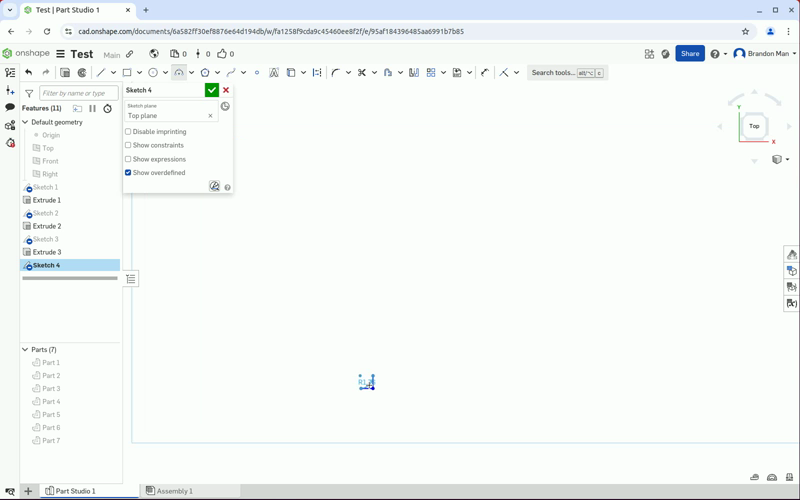
scroll(6)
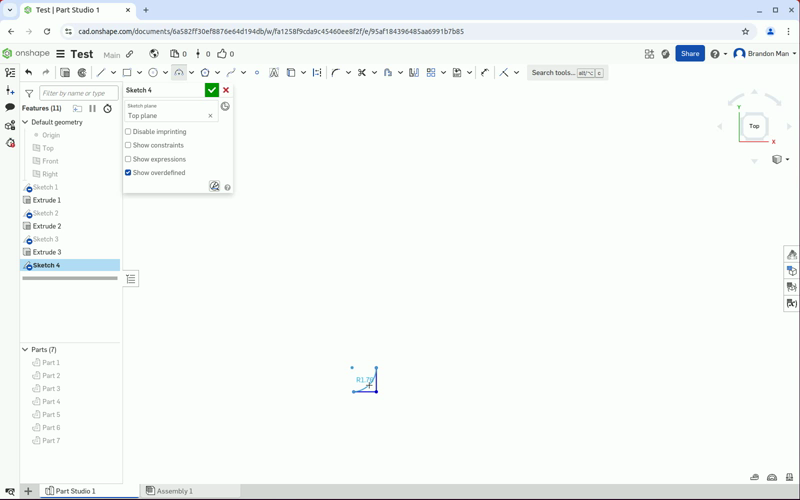
scroll(6)
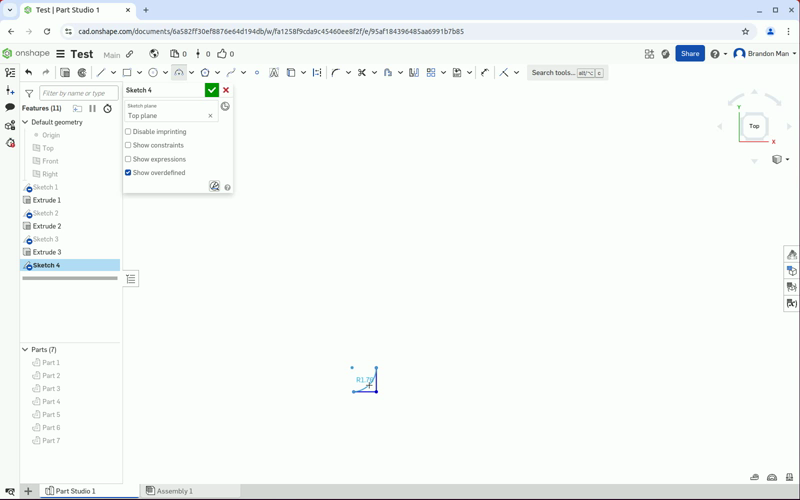
scroll(6)
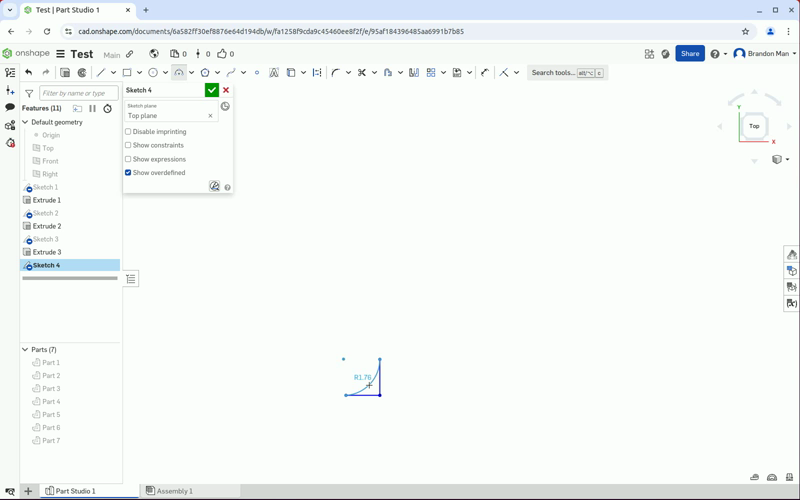
scroll(6)
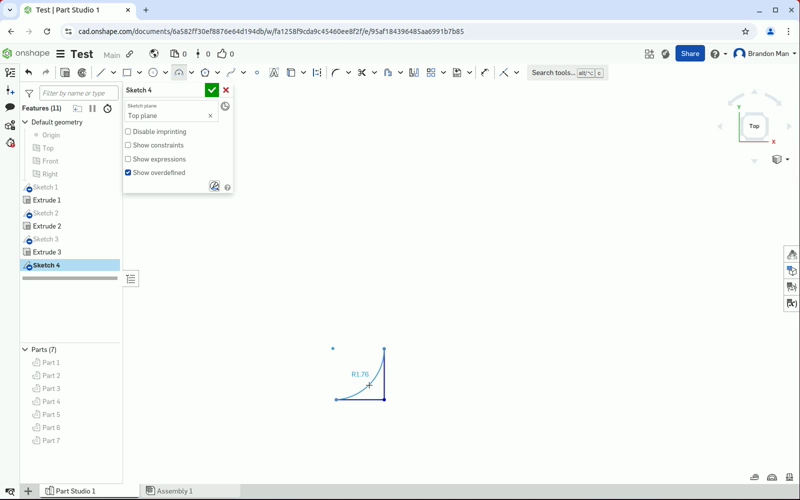
scroll(6)
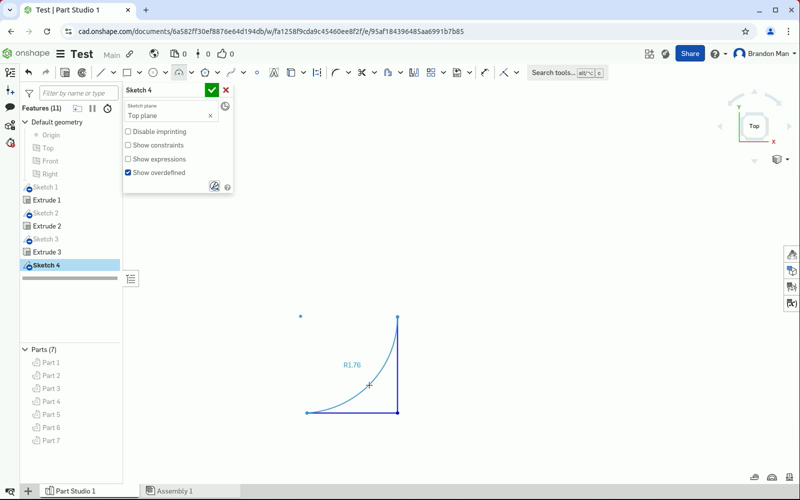
click(369, 384)
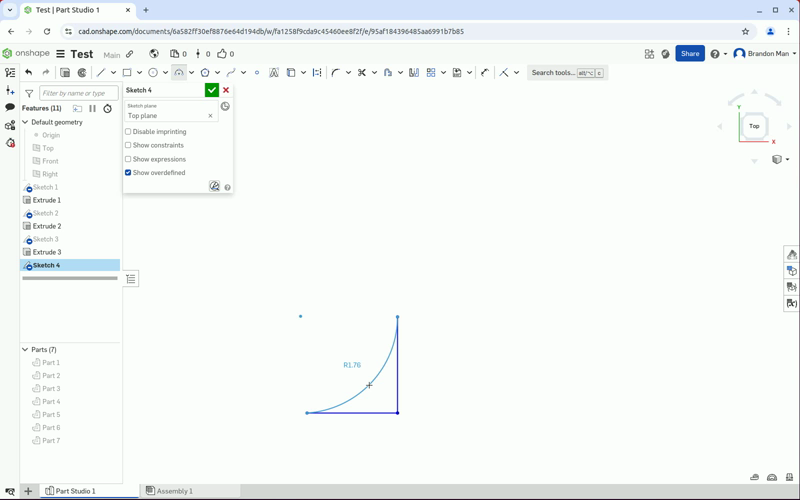
scroll(-6)
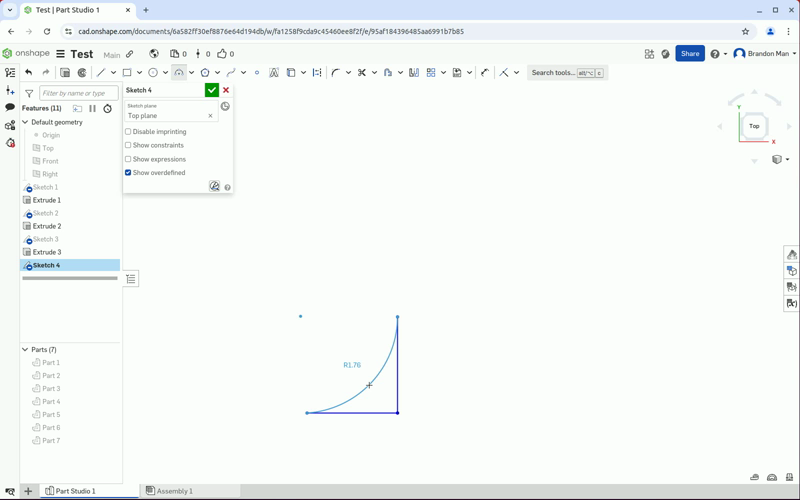
scroll(-6)
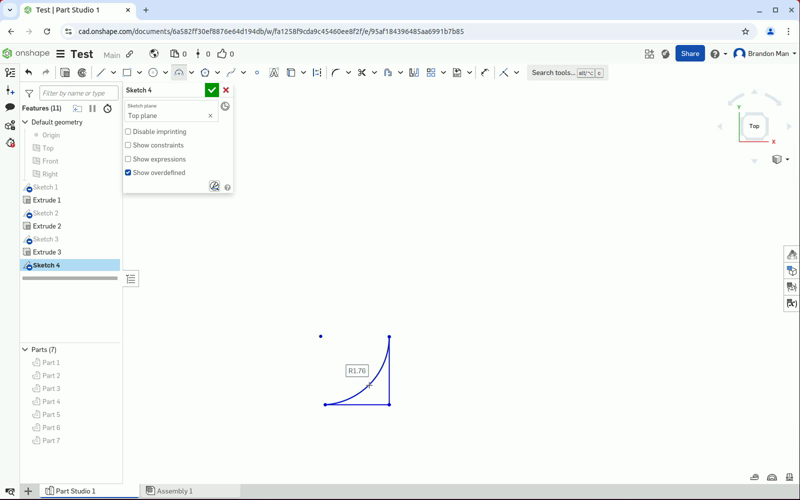
scroll(-6)
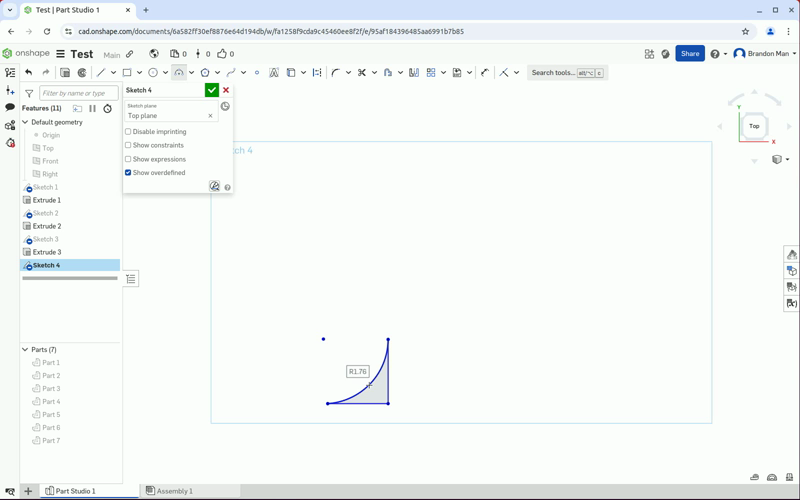
scroll(-6)
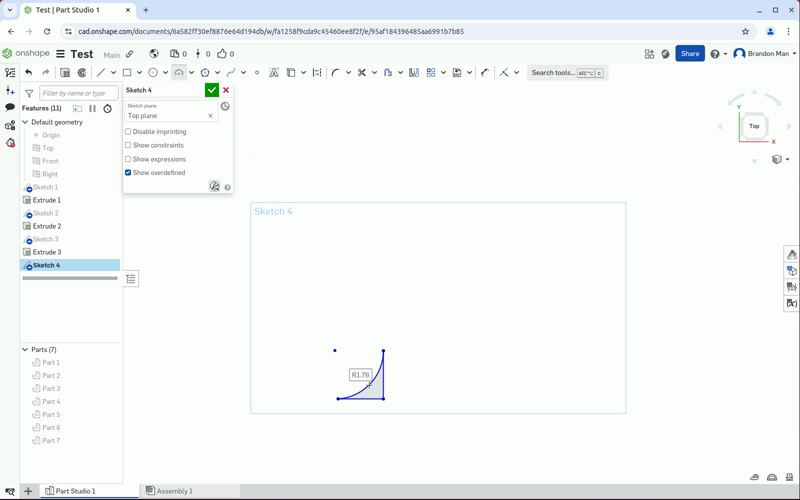
scroll(-6)
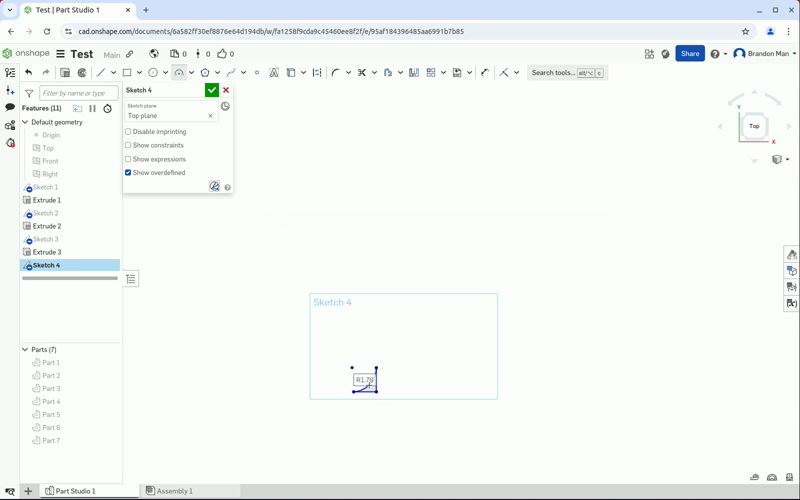
scroll(-6)
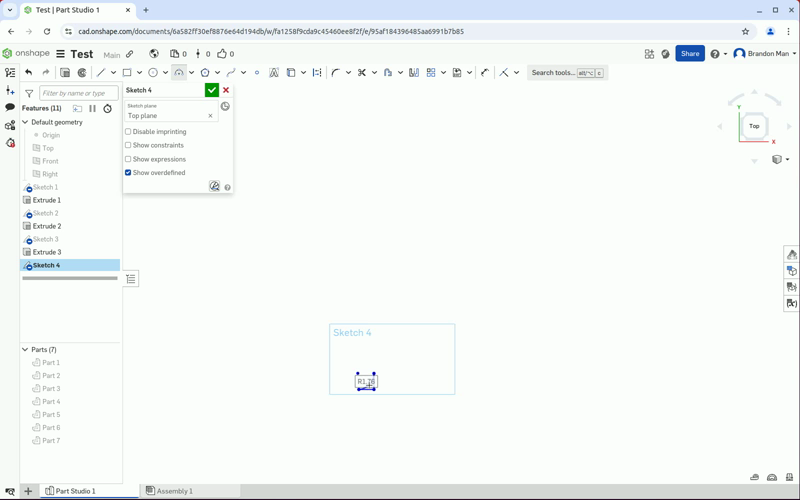
scroll(-6)
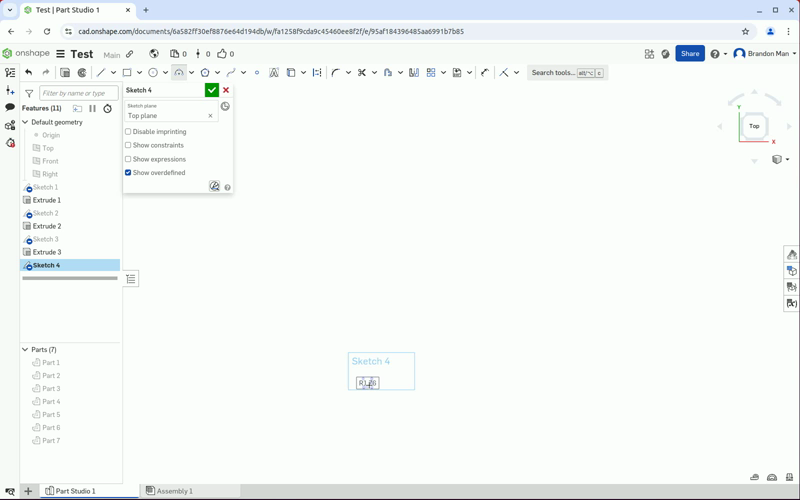
key_up(shift)
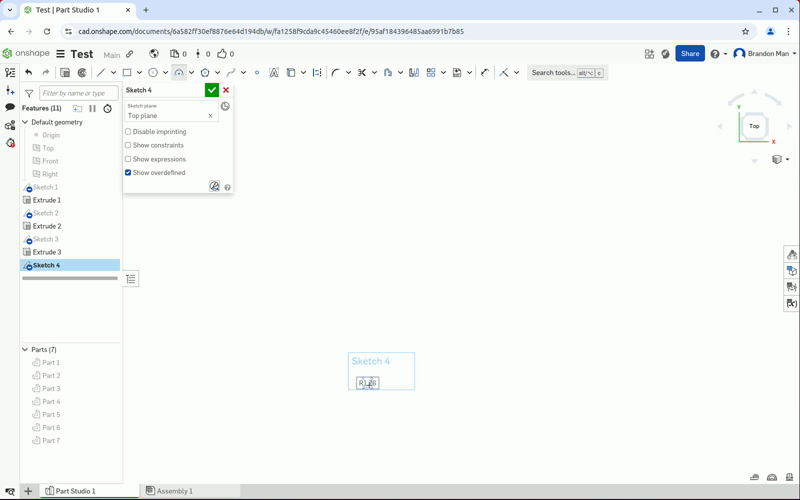
key(esc)
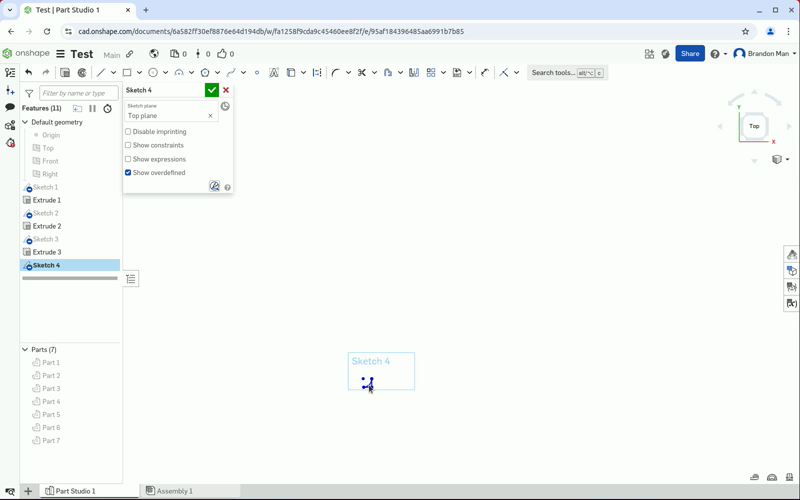
mouse_move(370, 382)
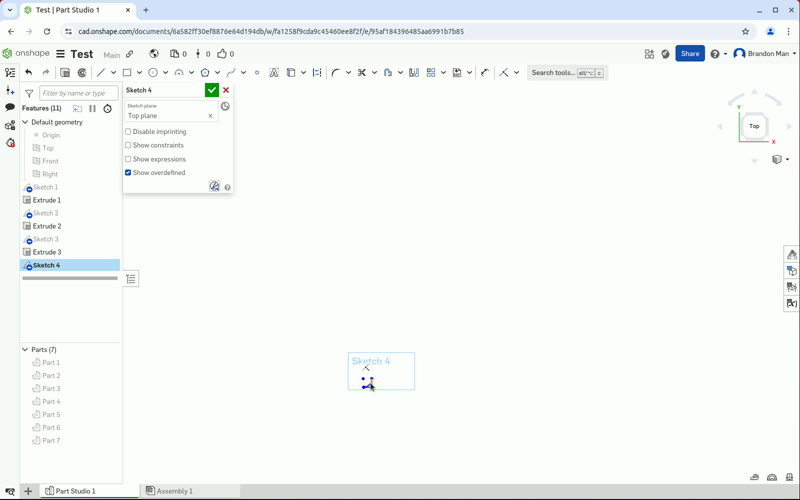
scroll(6)
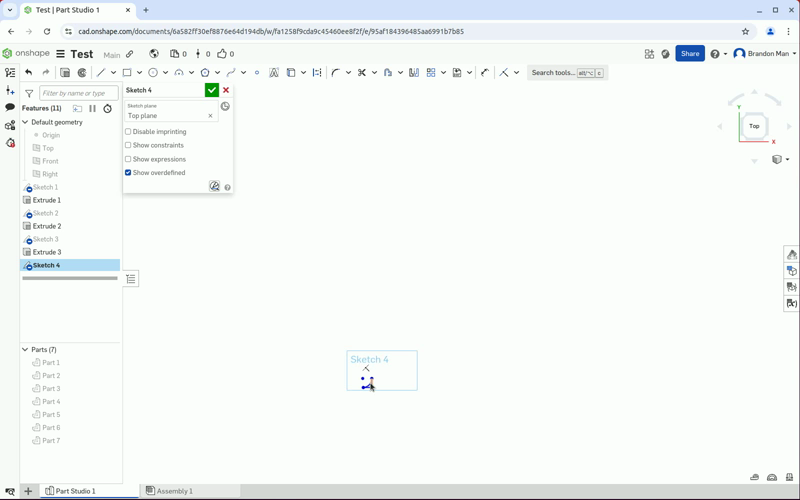
scroll(6)
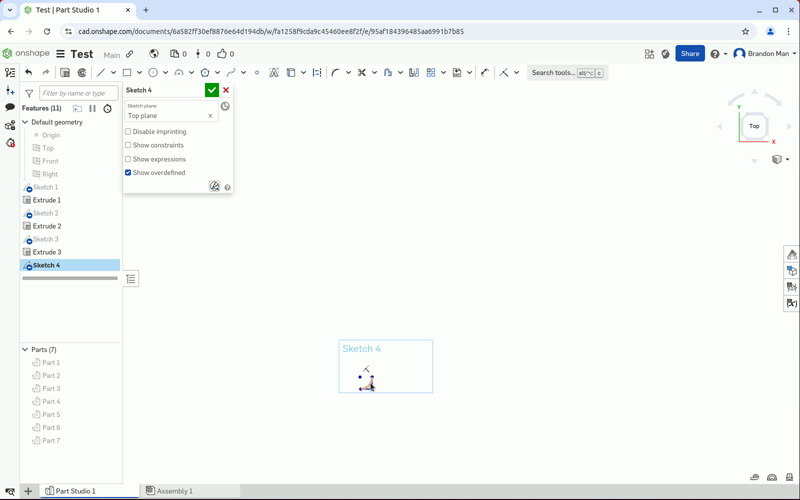
scroll(6)
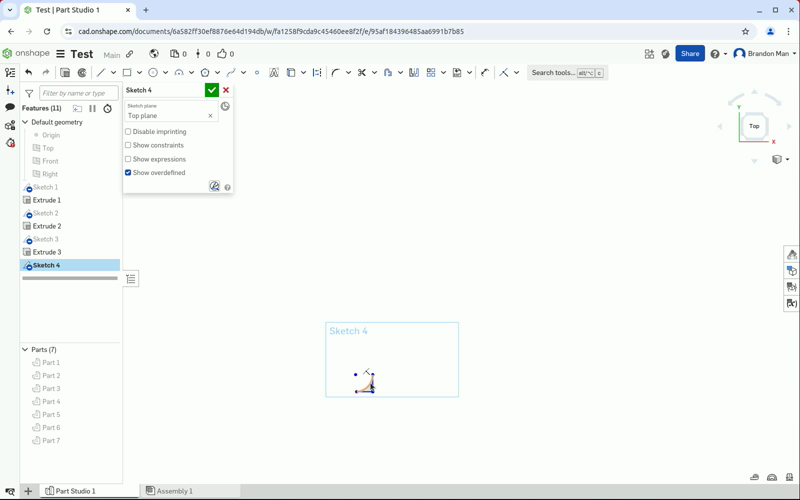
scroll(6)
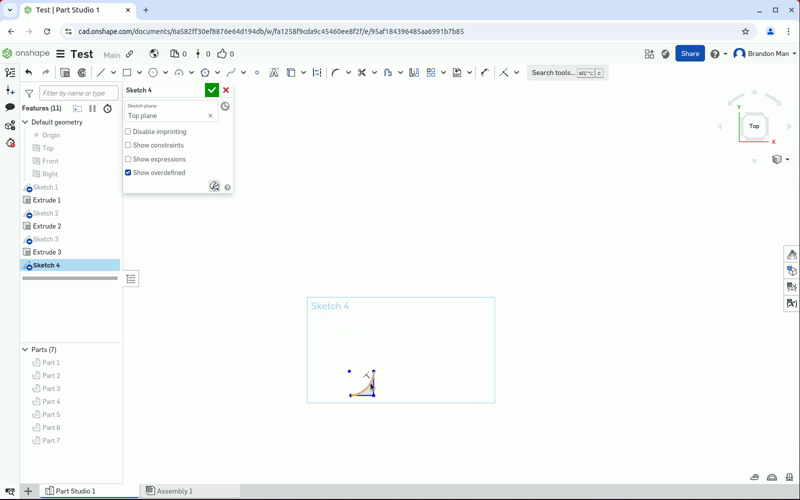
scroll(6)
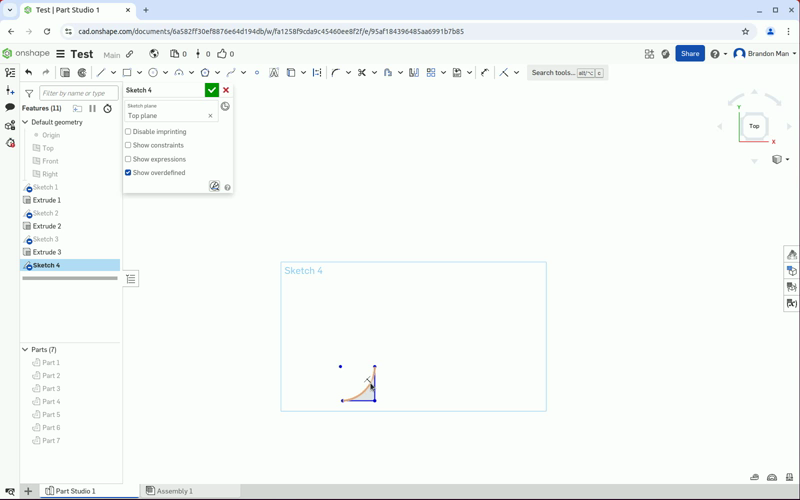
scroll(6)
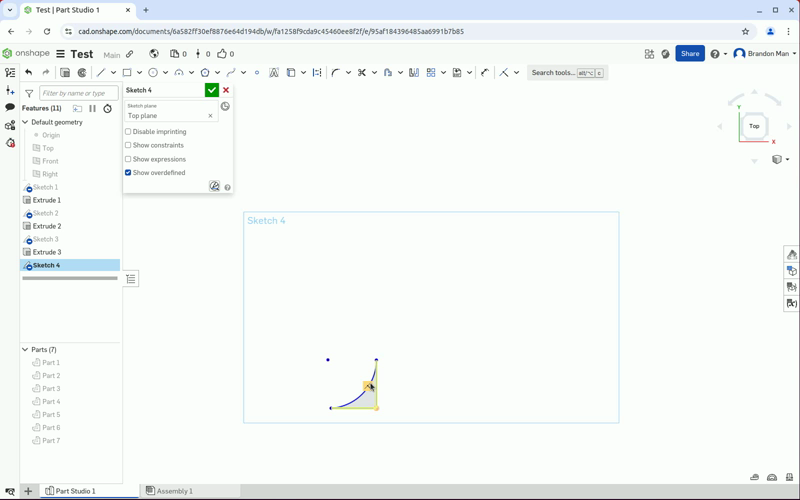
scroll(6)
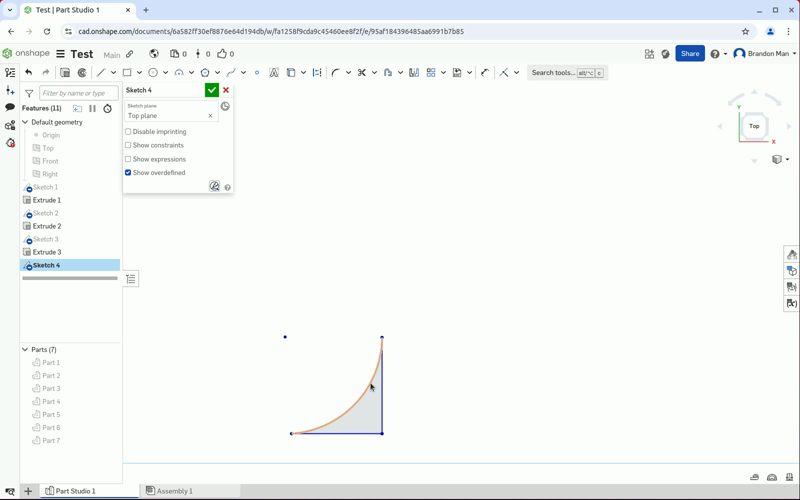
click(370, 382)
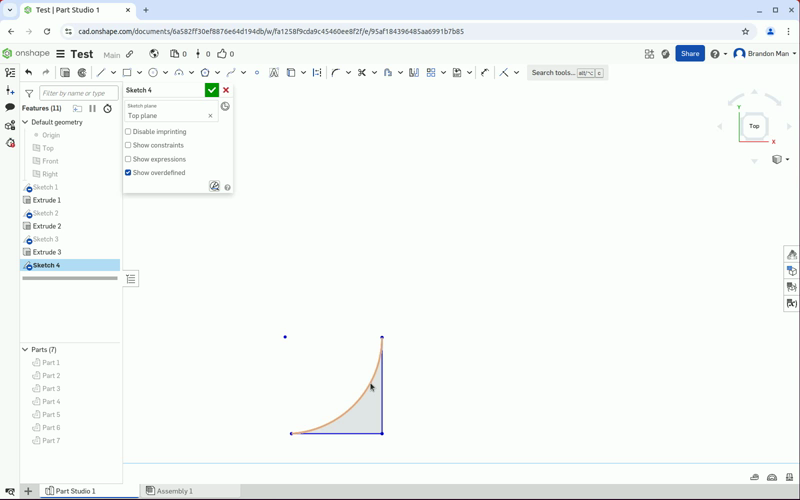
scroll(-6)
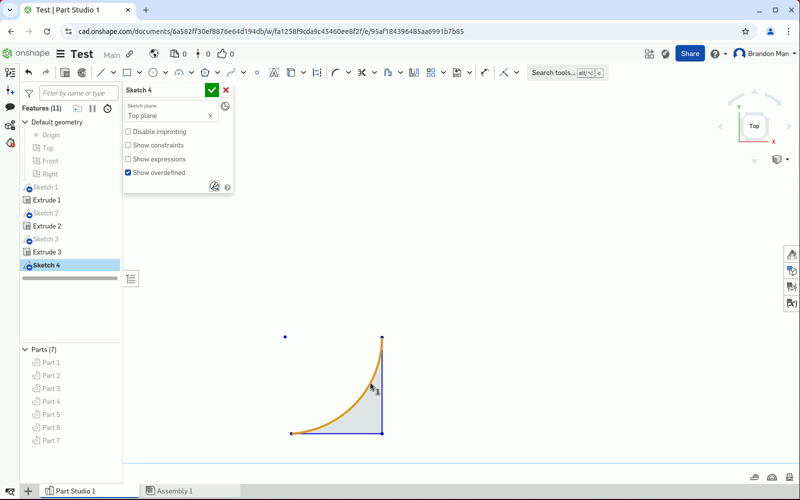
scroll(-6)
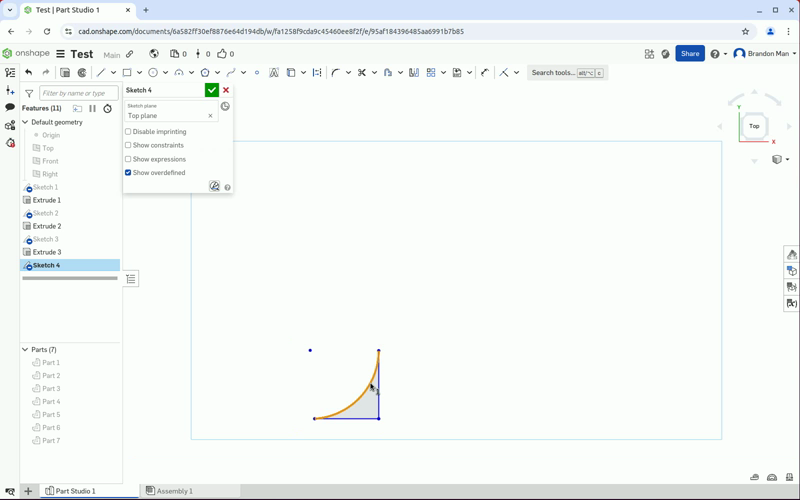
scroll(-6)
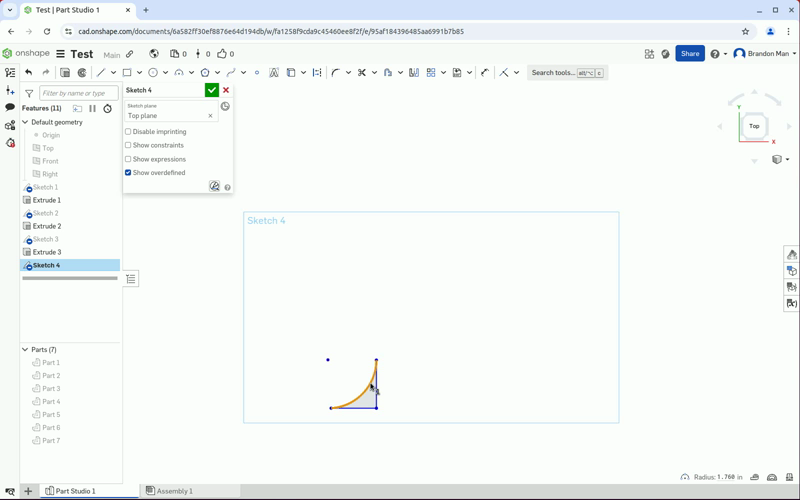
scroll(-6)
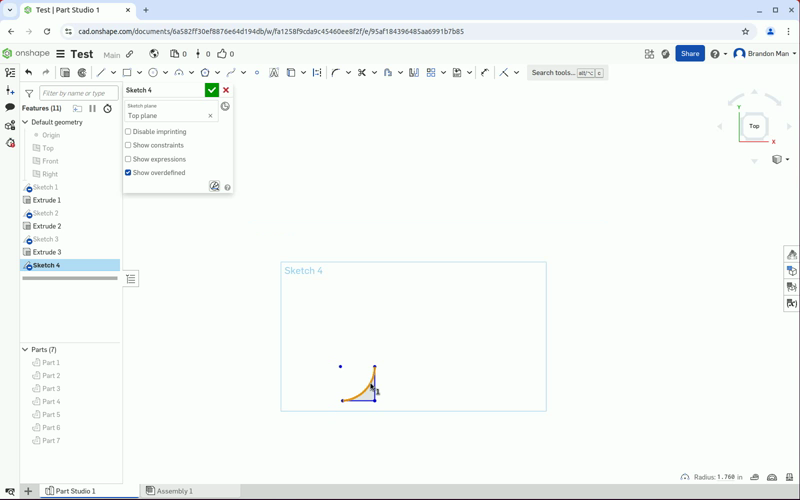
scroll(-6)
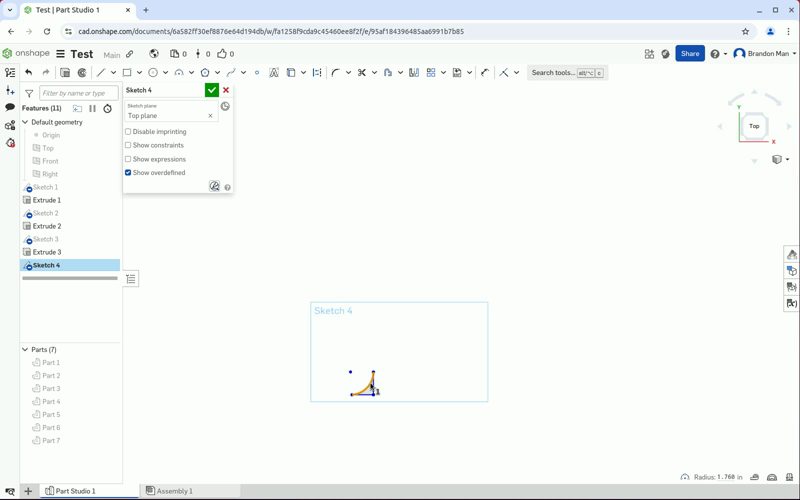
scroll(-6)
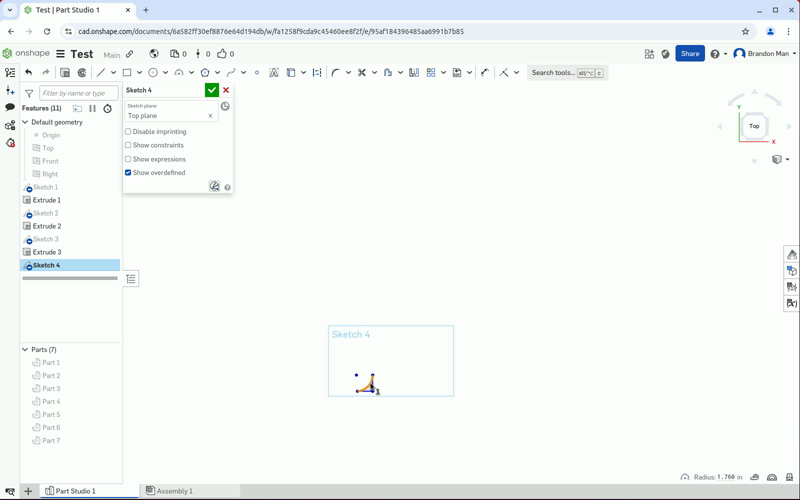
scroll(-6)
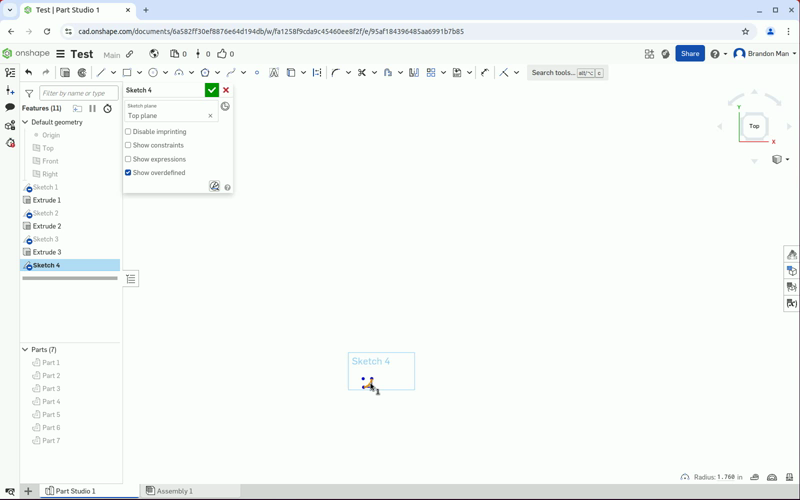
mouse_move(73, 352)
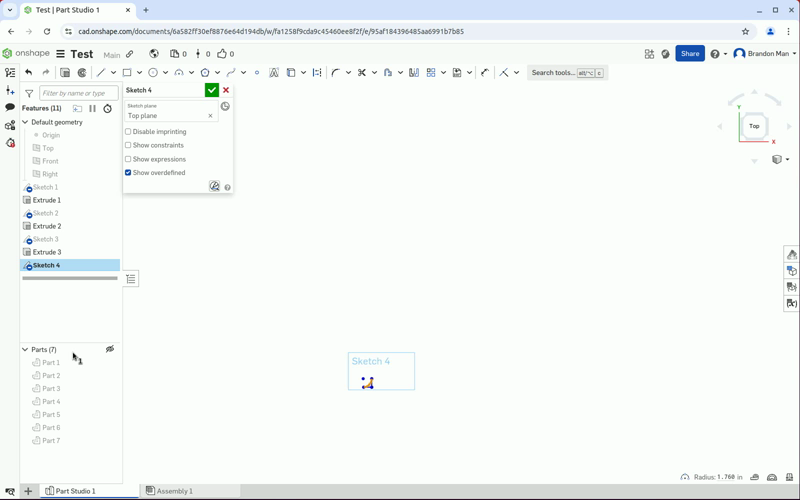
key(shift+y)
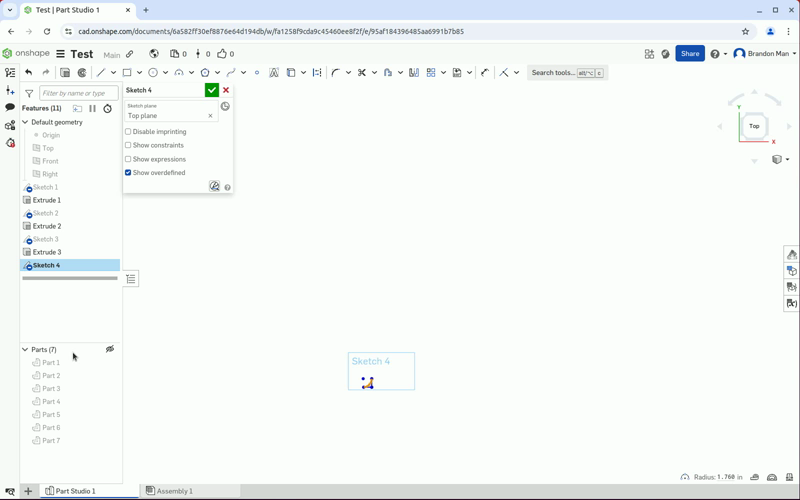
key(shift+e)
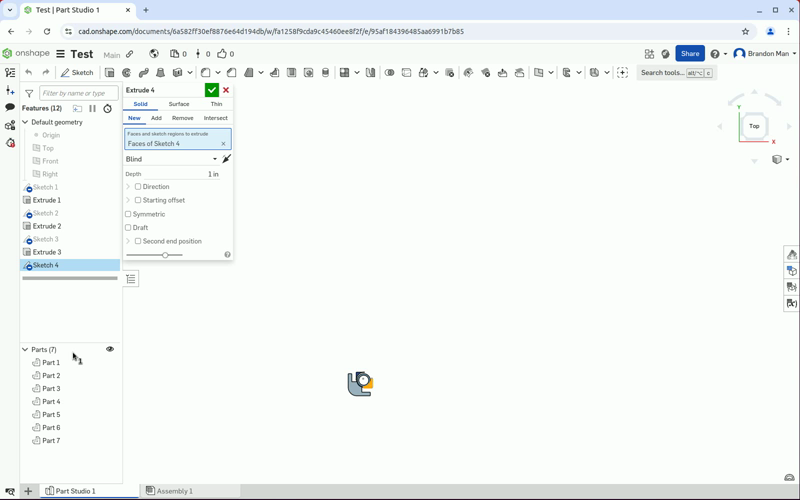
mouse_move(143, 106)
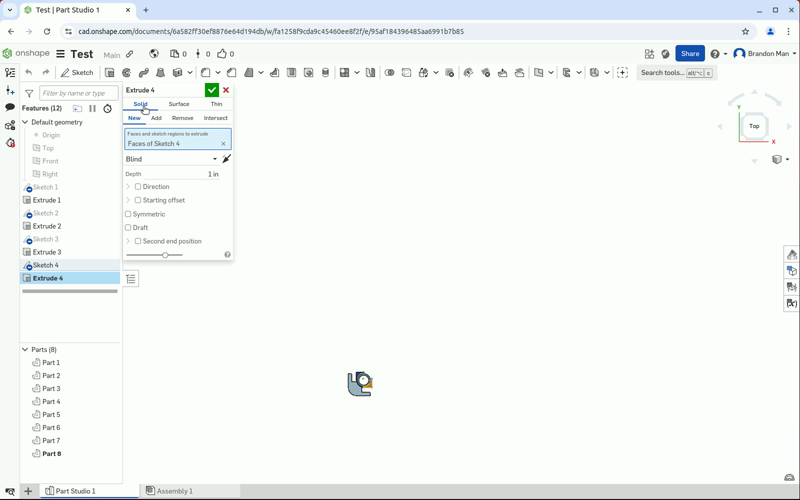
click(143, 106)
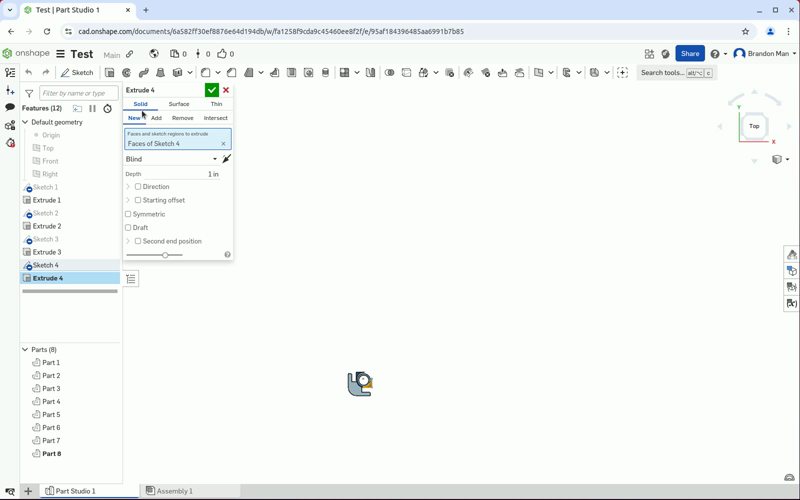
mouse_move(137, 120)
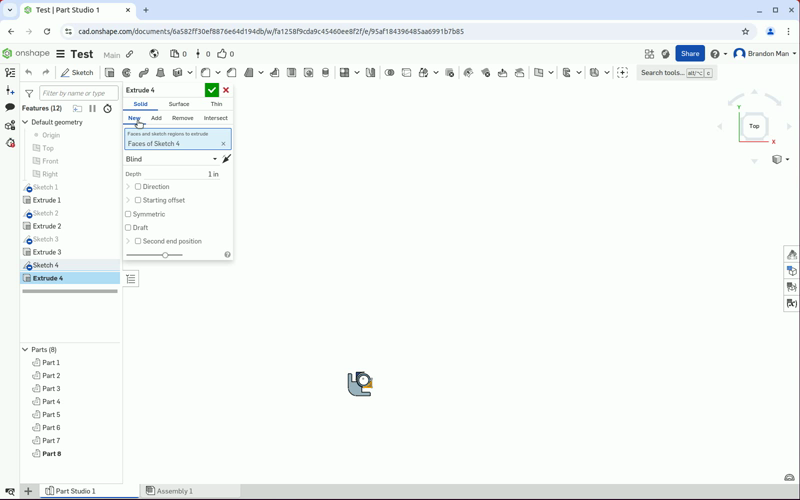
click(137, 120)
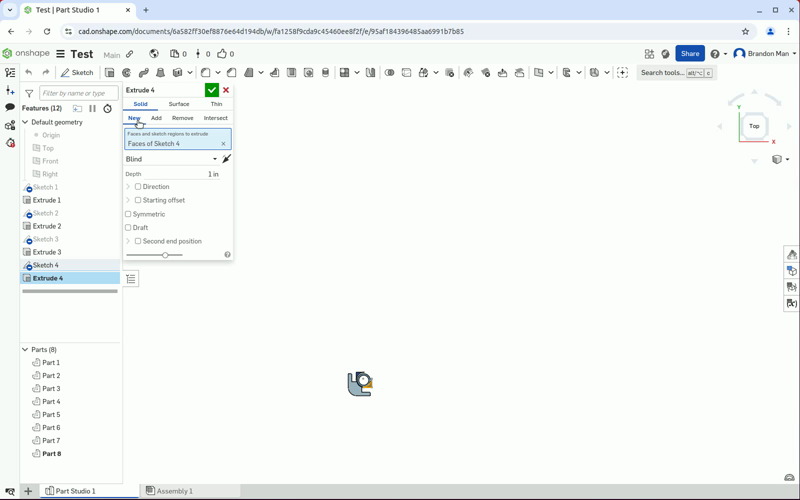
key(tab, 4)
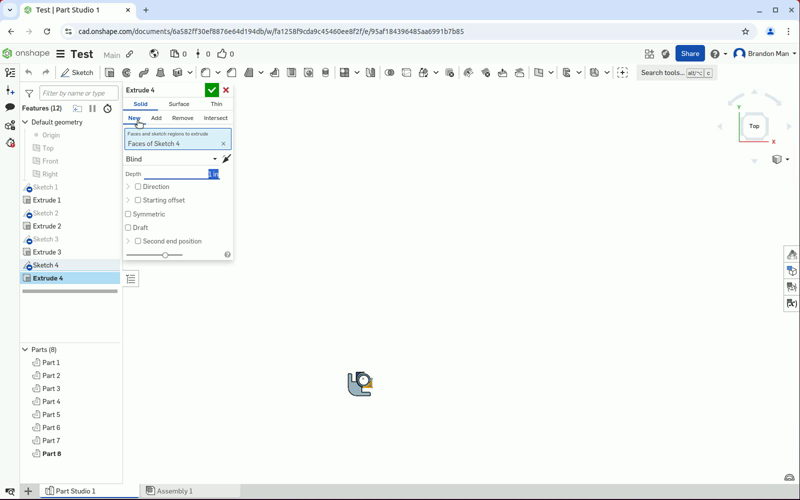
text(10.11)
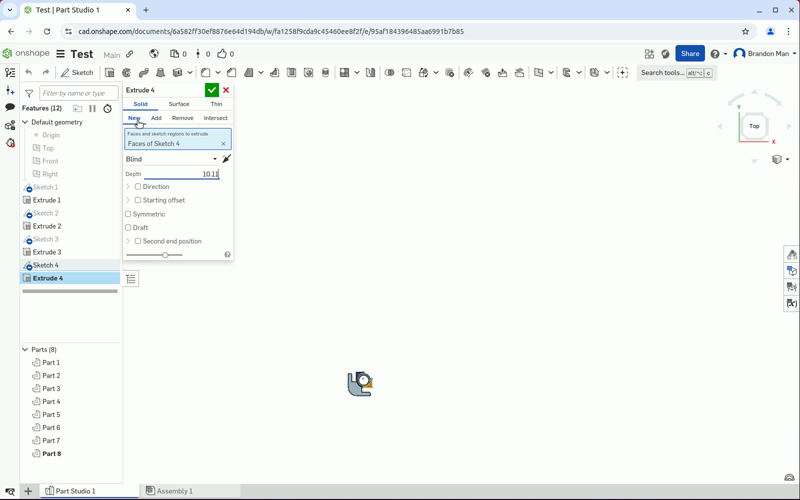
key(enter)
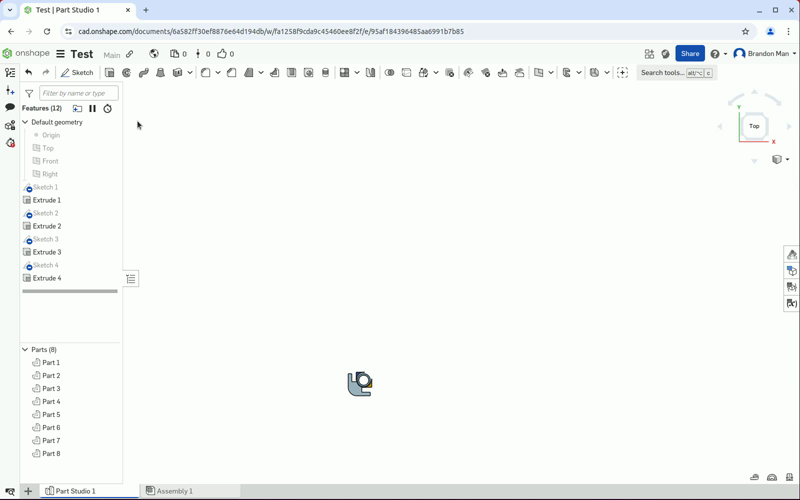
key(shift+h)
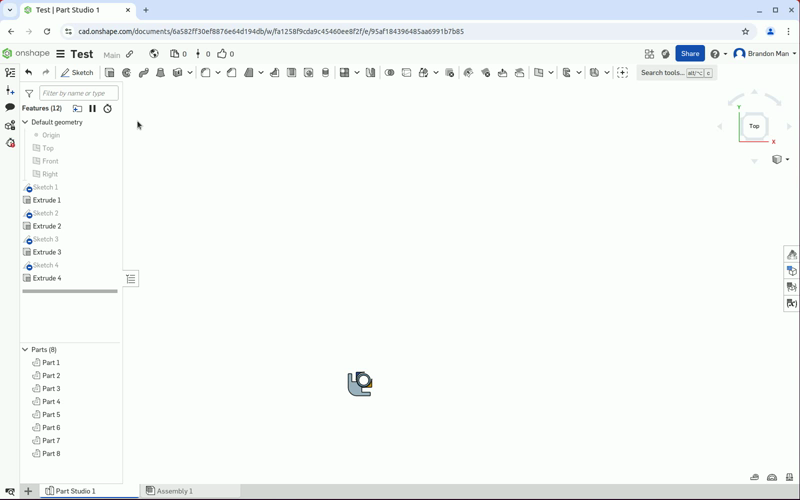
key(shift+h)
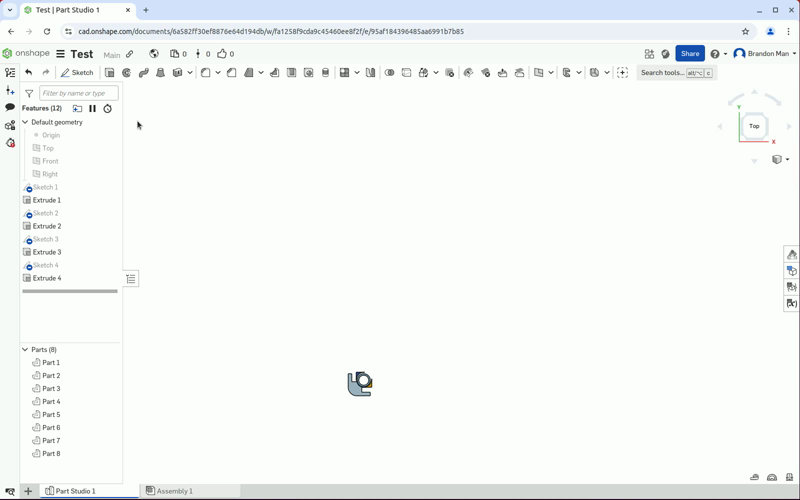
mouse_move(73, 189)
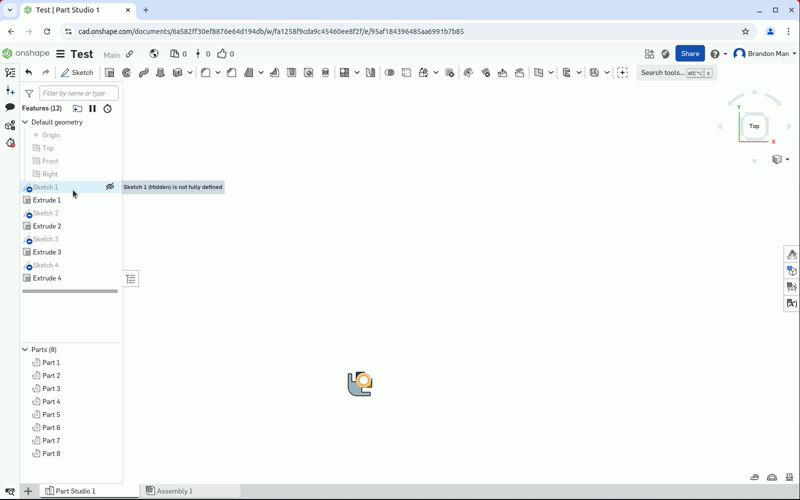
click(73, 189)
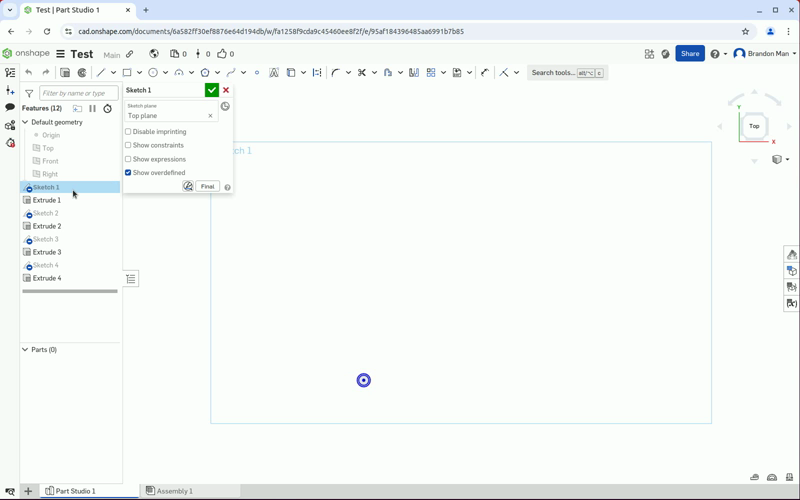
mouse_move(229, 92)
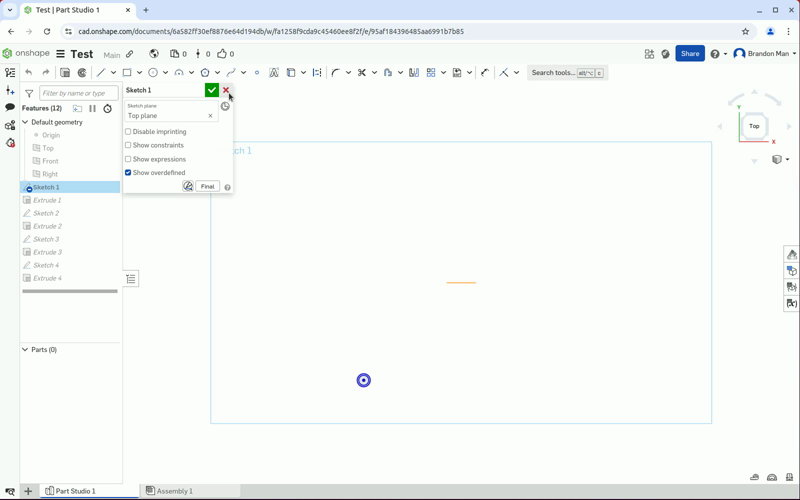
click(229, 92)
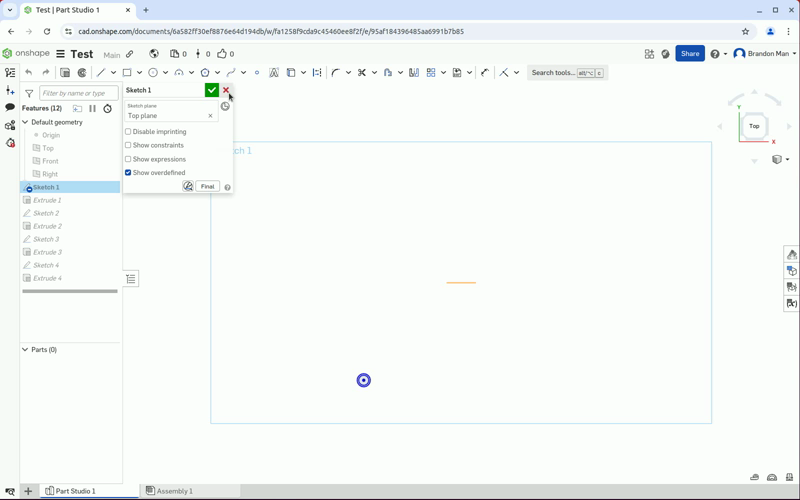
key(shift+s)
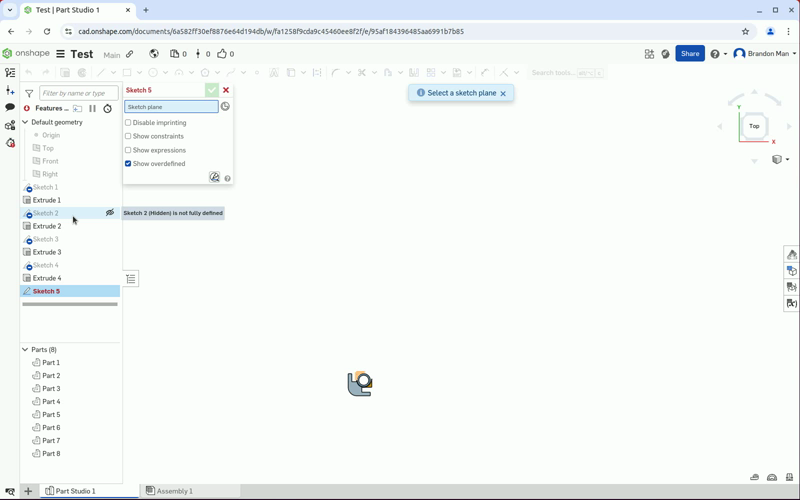
scroll(3)
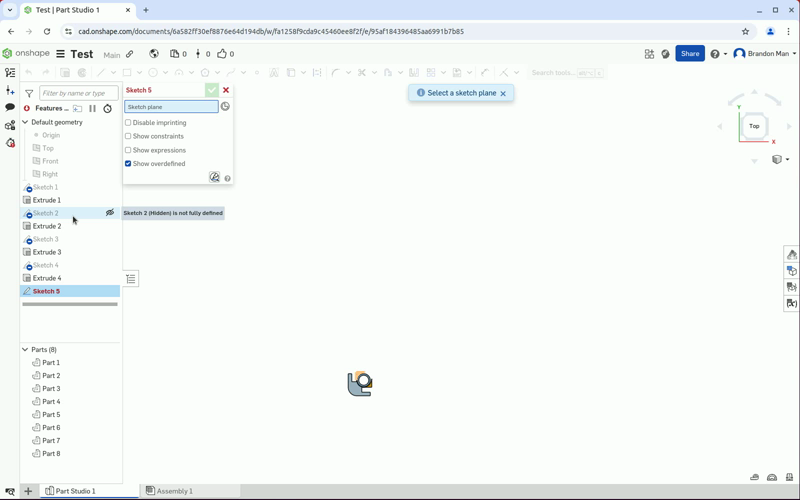
mouse_move(73, 150)
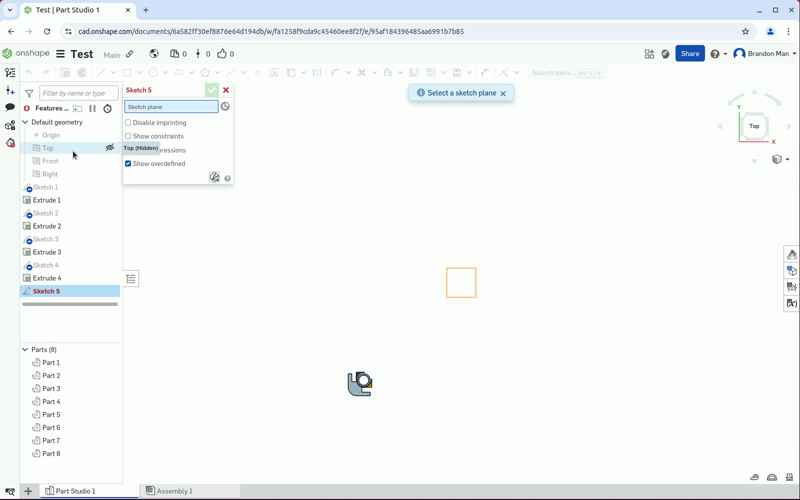
click(73, 150)
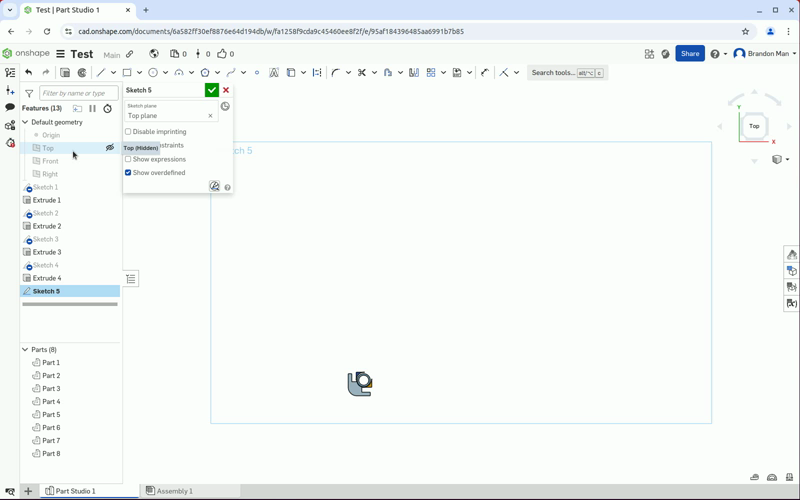
mouse_move(73, 352)
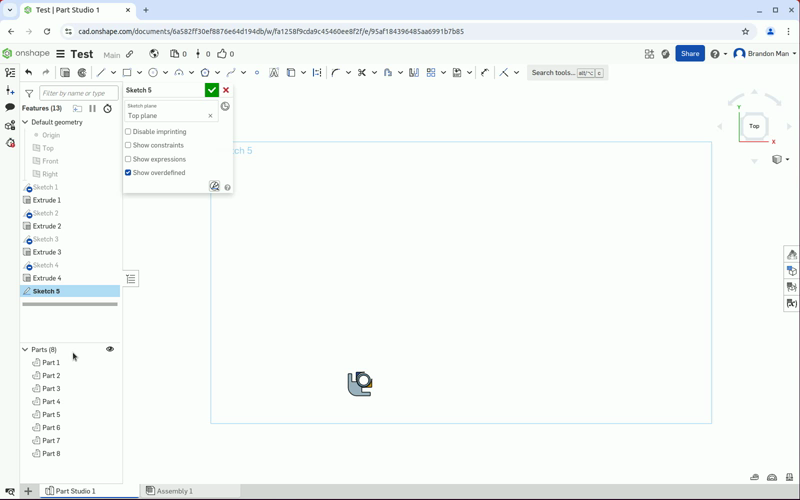
key(y)
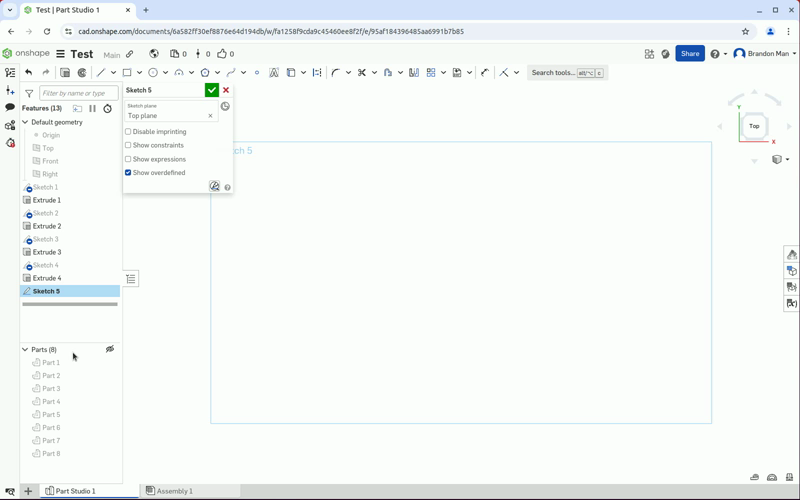
key(c)
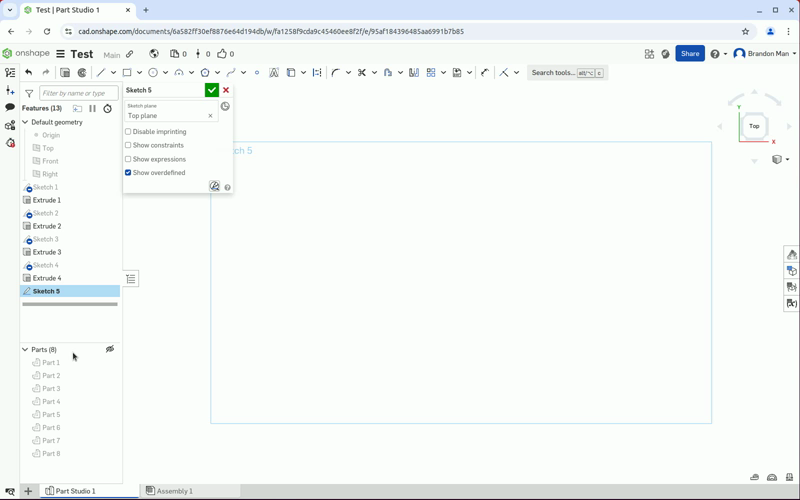
key_down(shift)
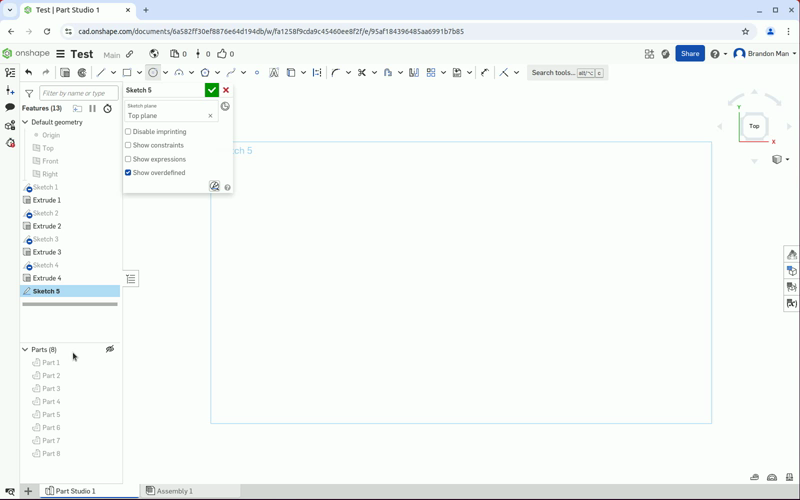
mouse_move(362, 380)
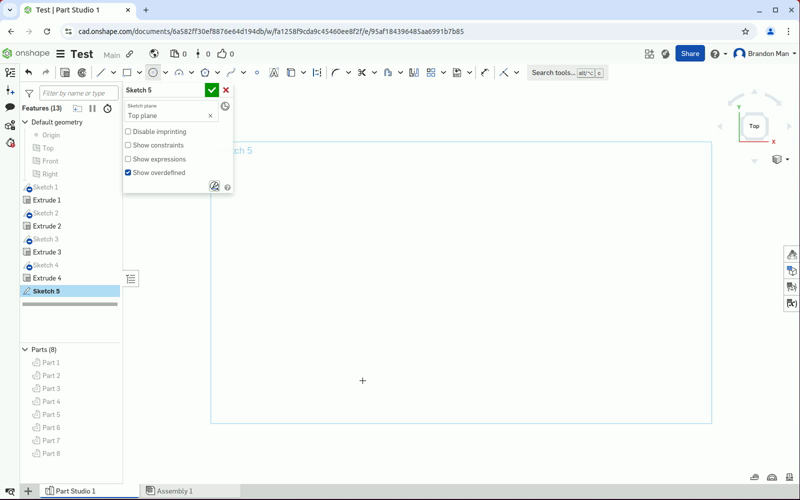
click(362, 380)
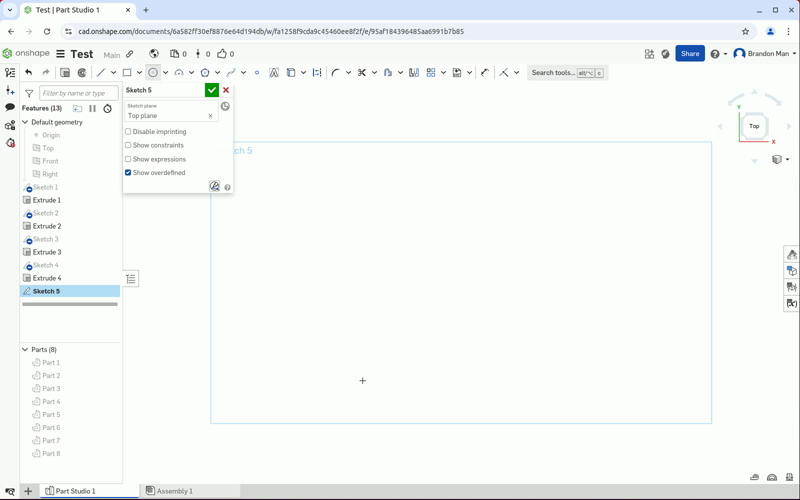
key_up(shift)
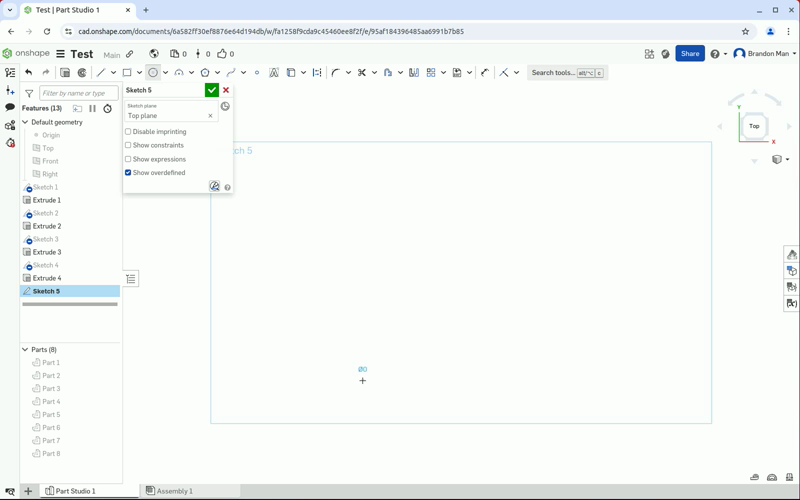
mouse_move(368, 380)
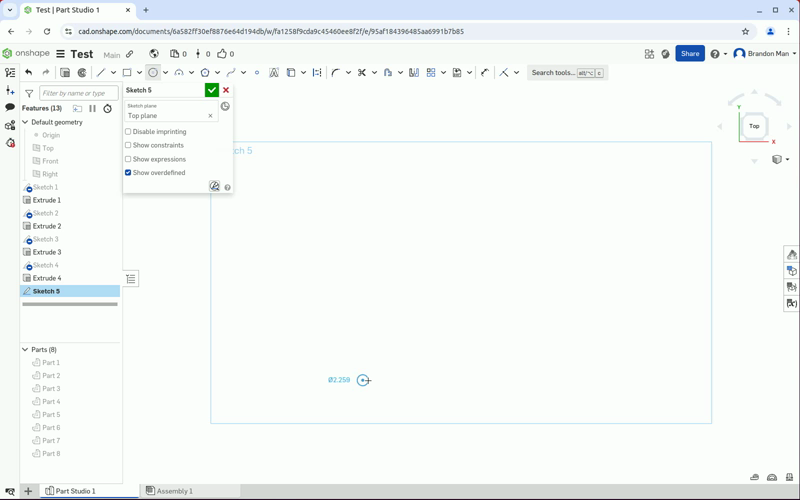
click(368, 380)
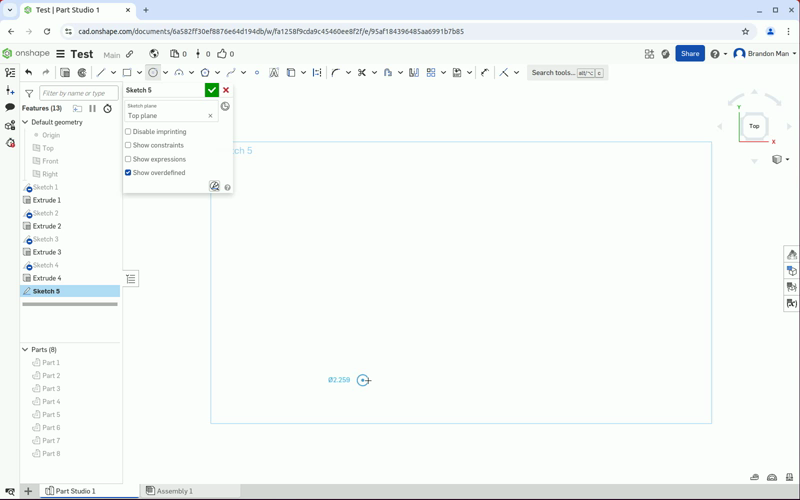
key(esc)
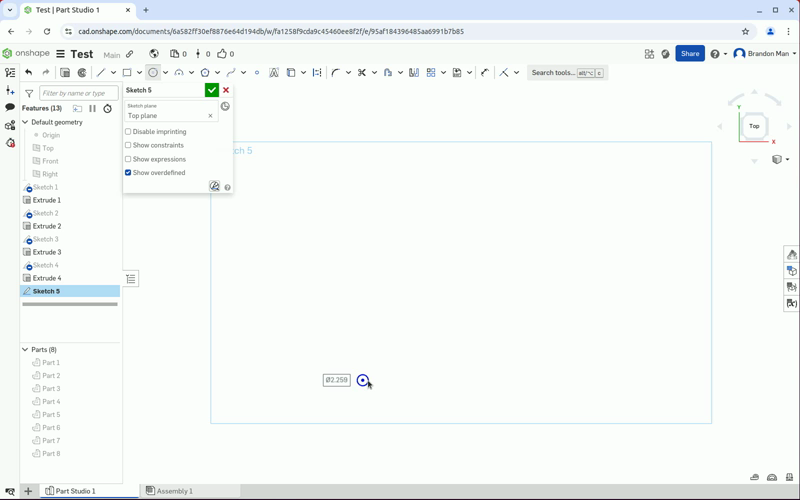
key(c)
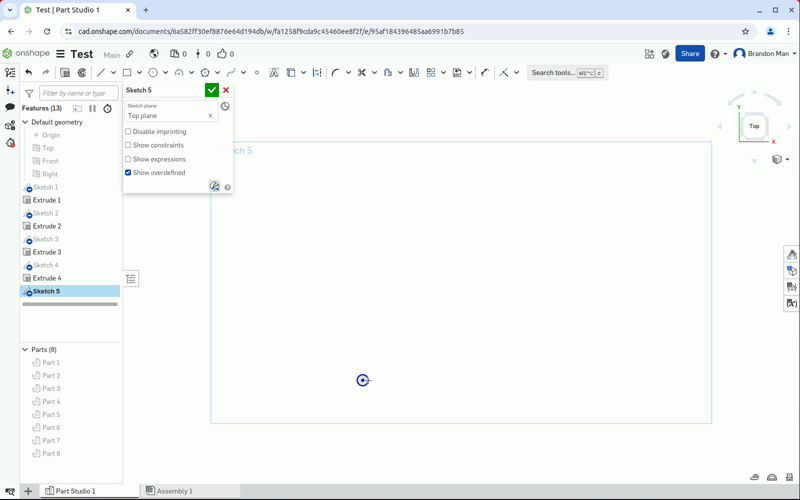
key_down(shift)
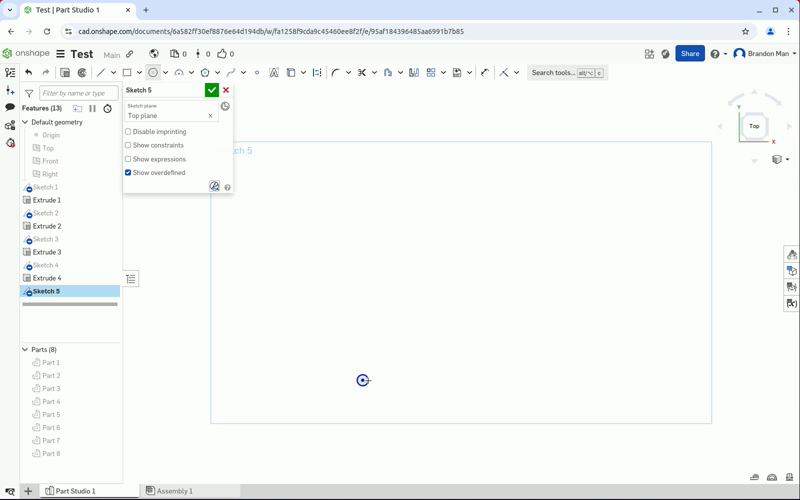
mouse_move(362, 380)
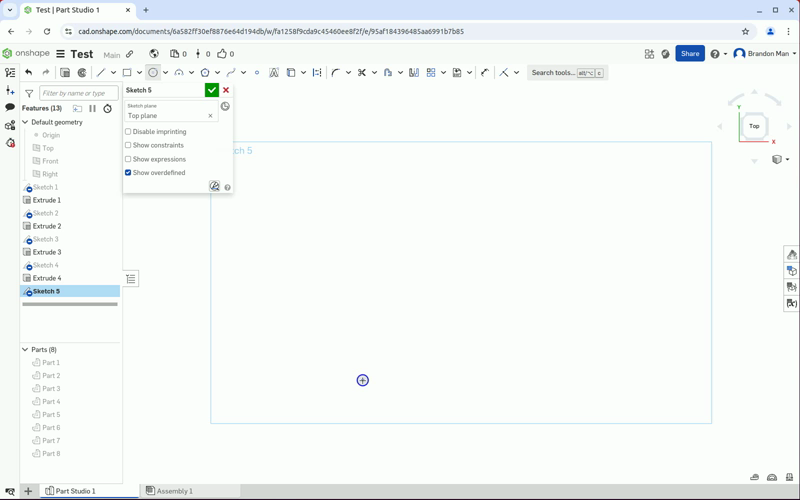
click(362, 380)
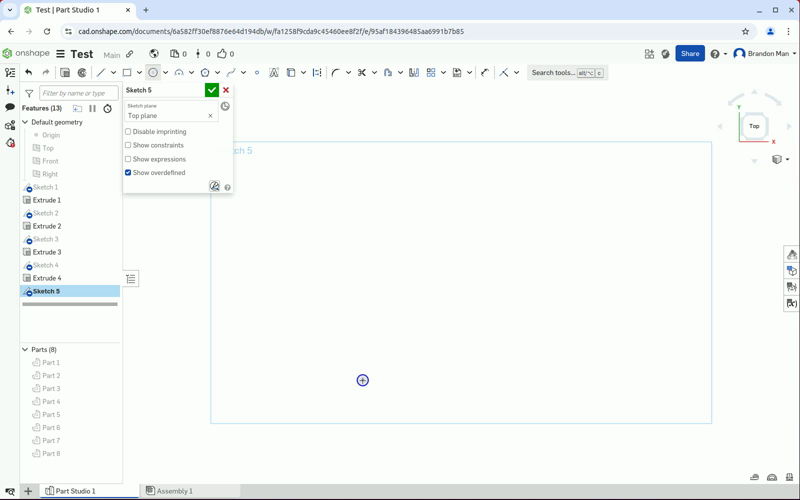
key_up(shift)
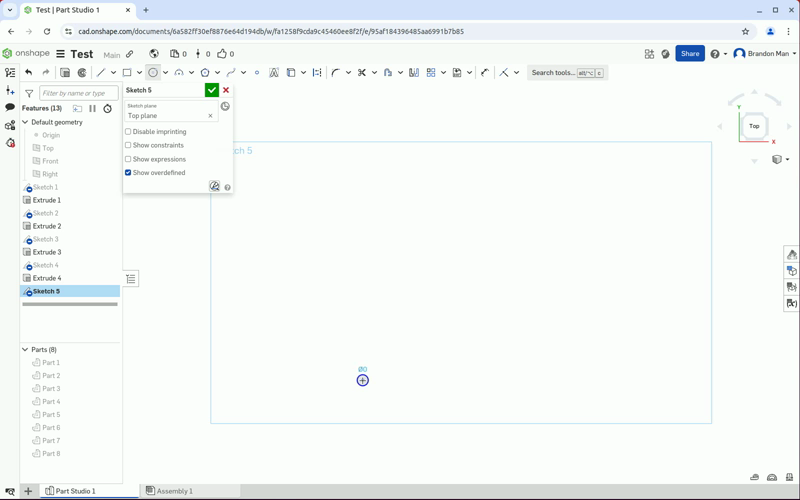
mouse_move(365, 380)
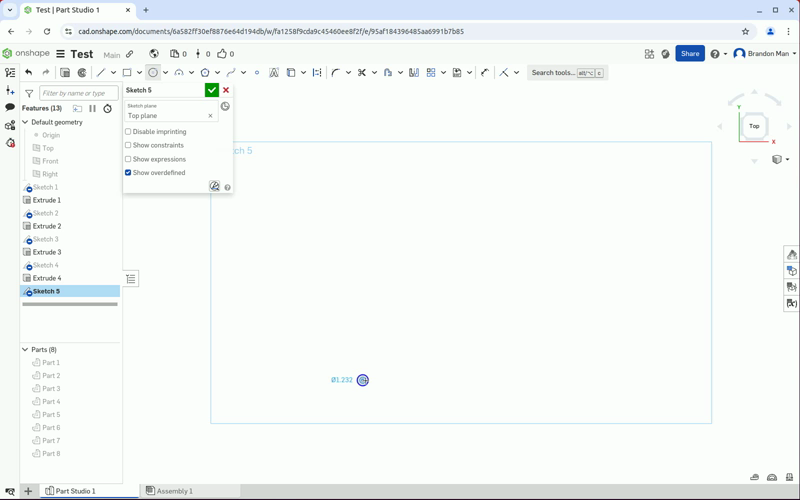
scroll(6)
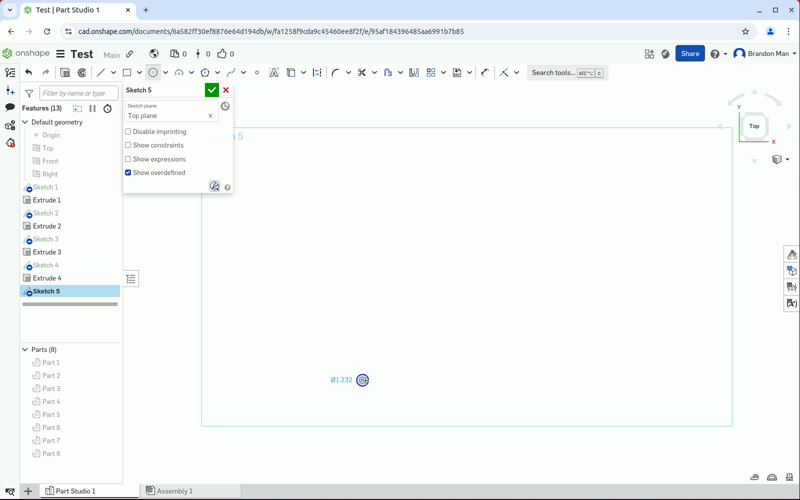
scroll(6)
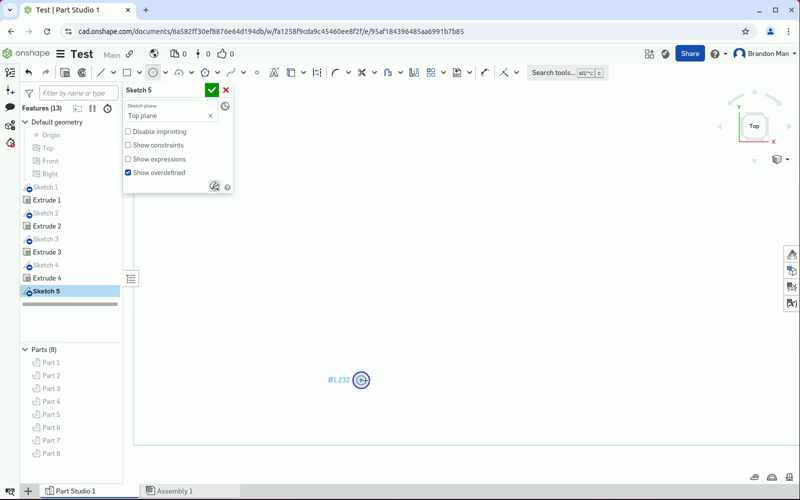
scroll(6)
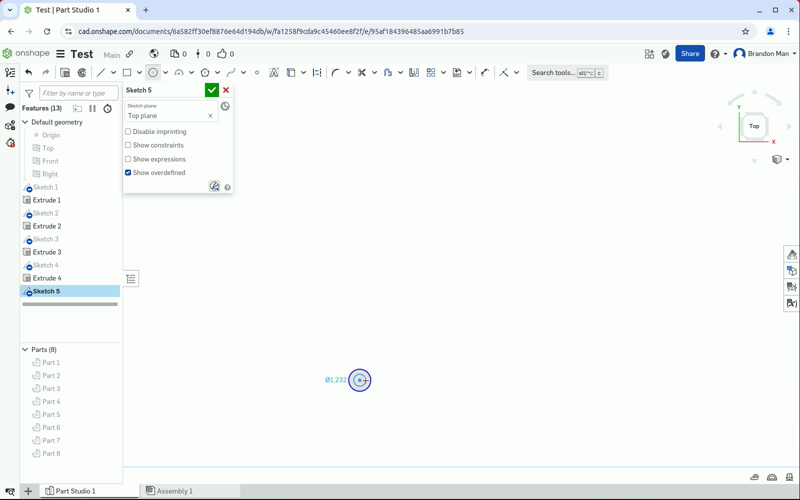
scroll(6)
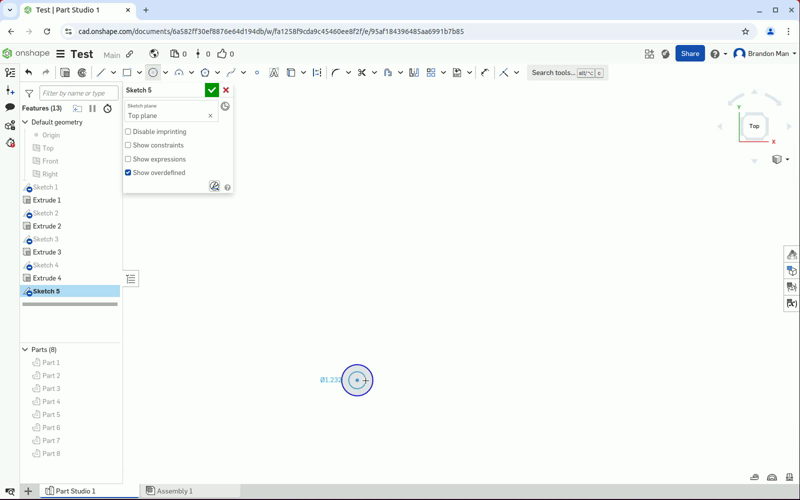
scroll(6)
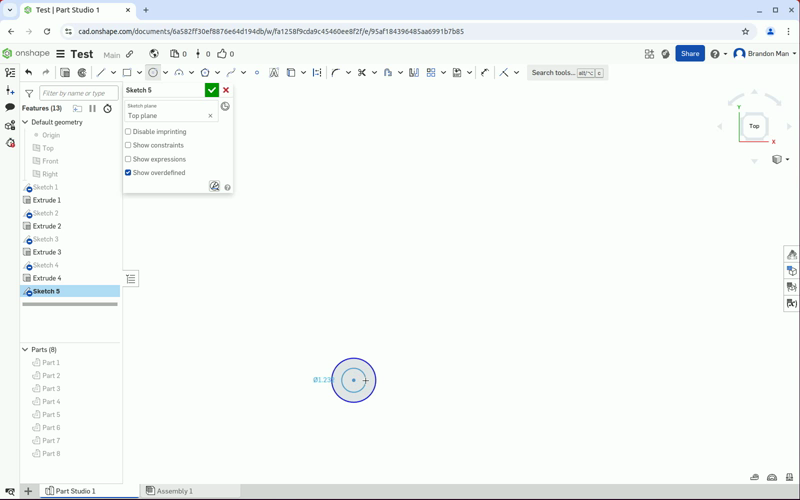
scroll(6)
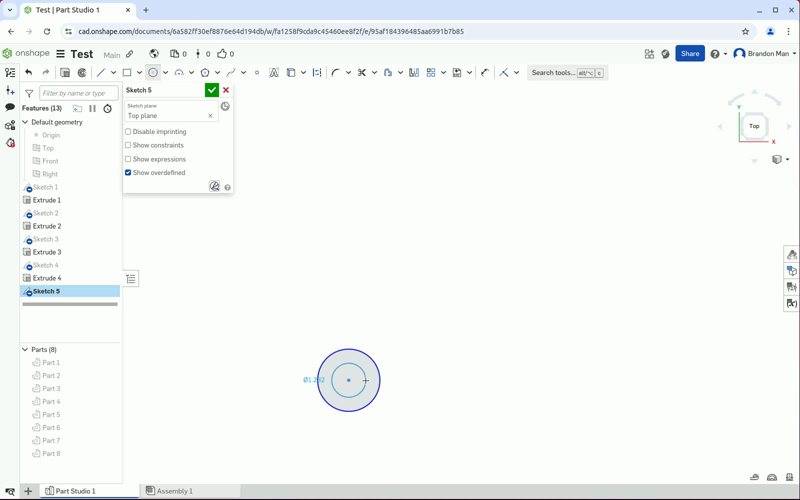
scroll(6)
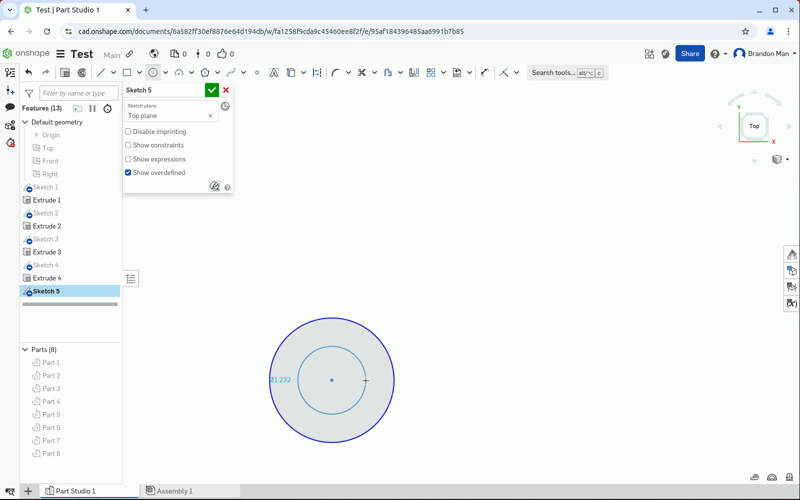
click(365, 380)
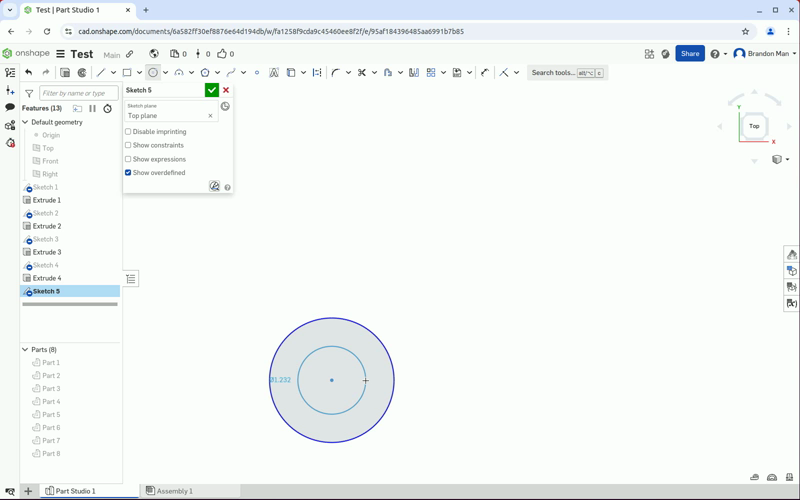
scroll(-6)
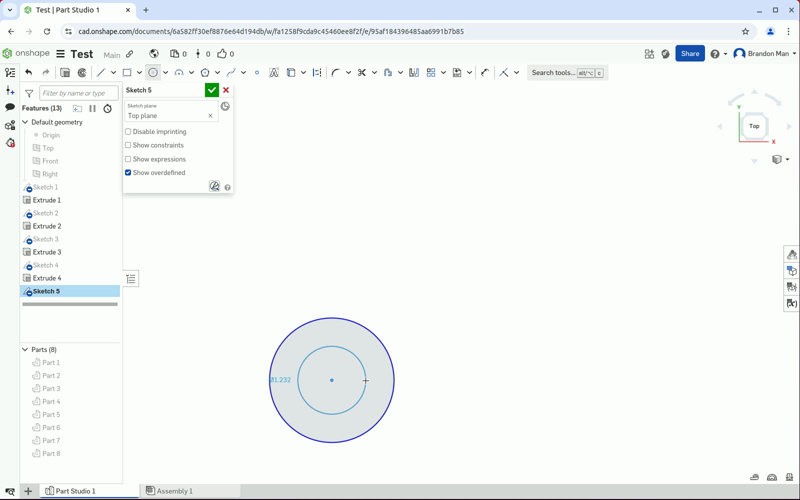
scroll(-6)
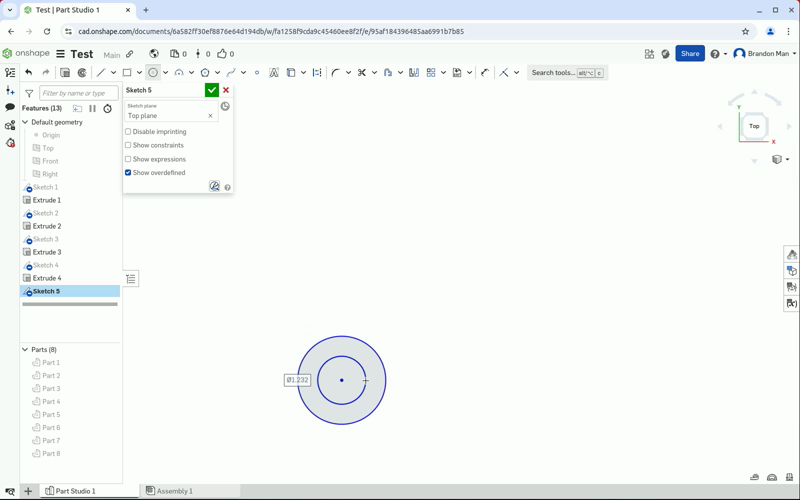
scroll(-6)
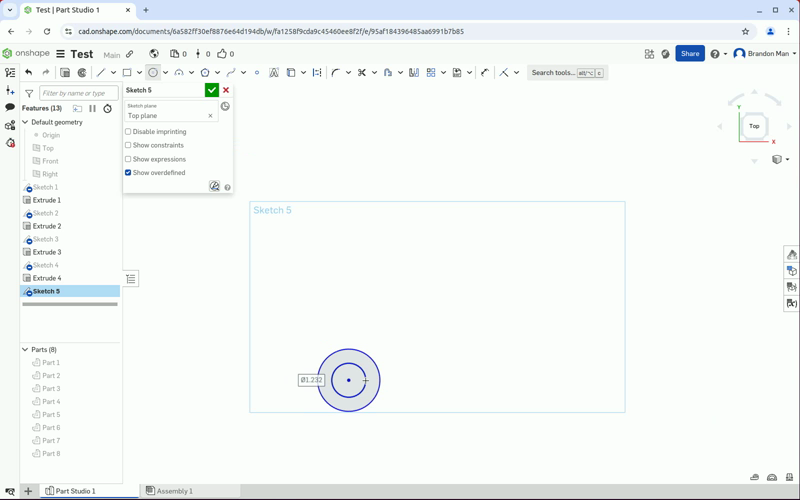
scroll(-6)
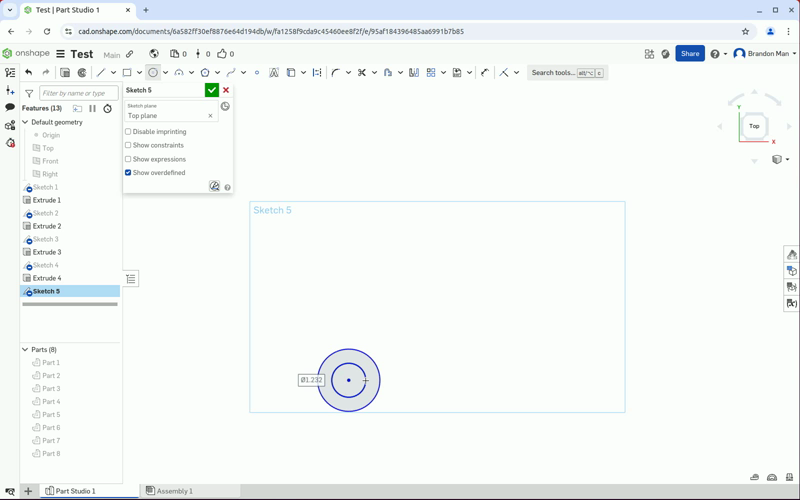
scroll(-6)
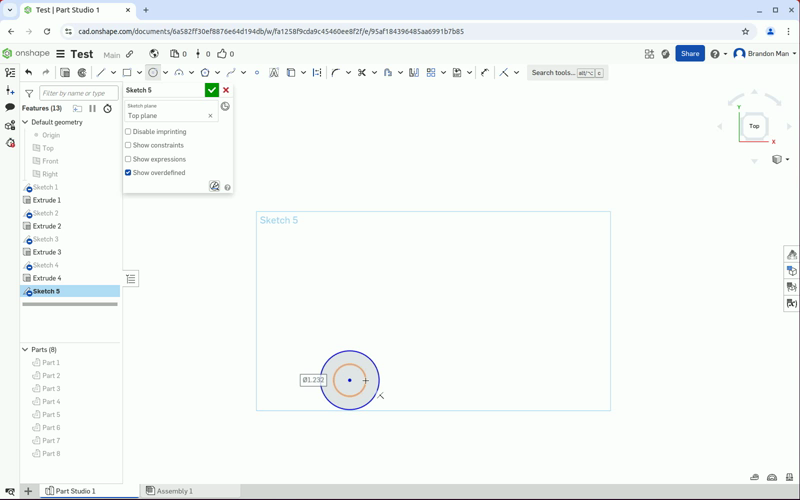
scroll(-6)
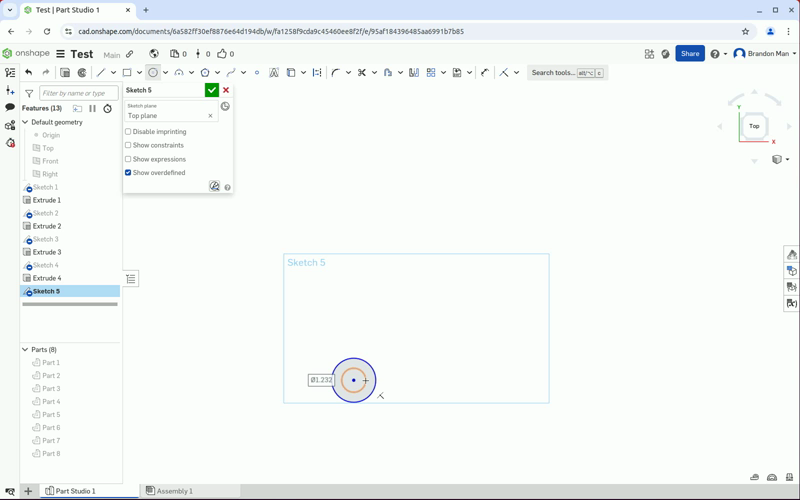
scroll(-6)
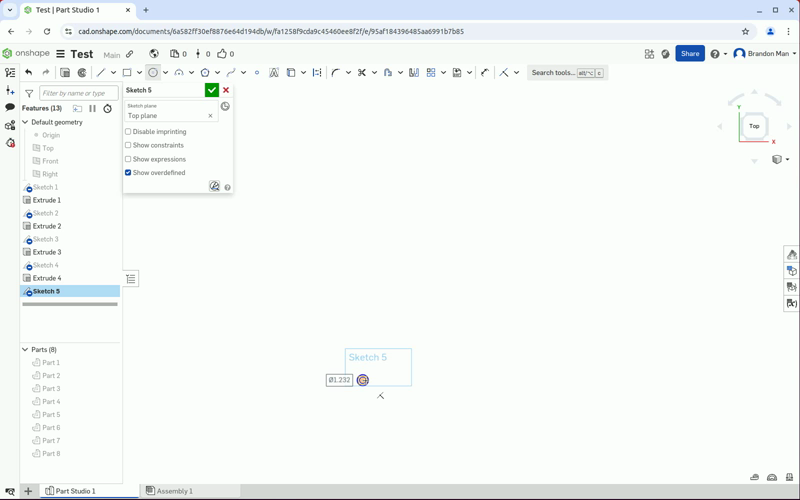
key(esc)
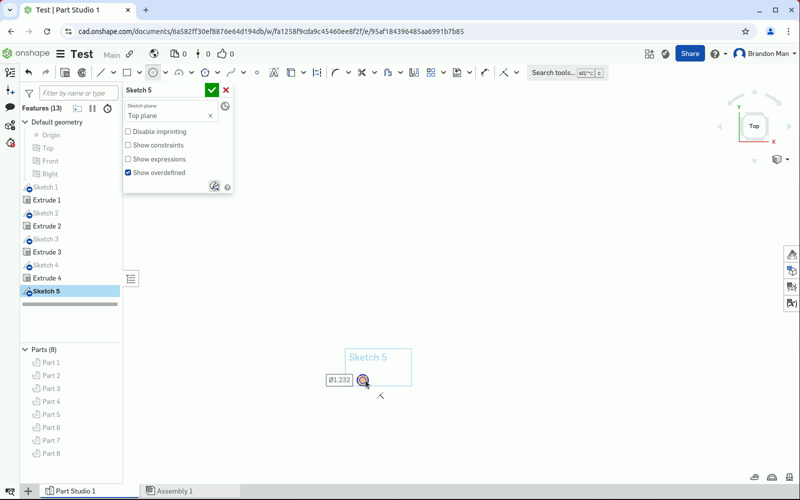
mouse_move(363, 383)
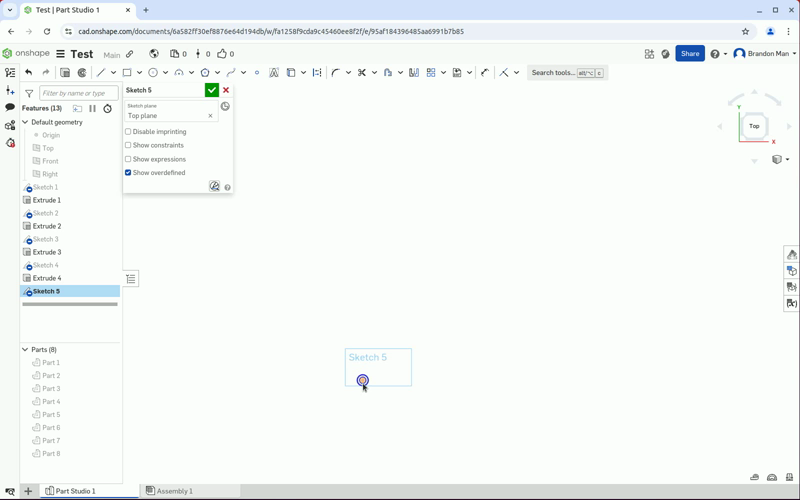
scroll(6)
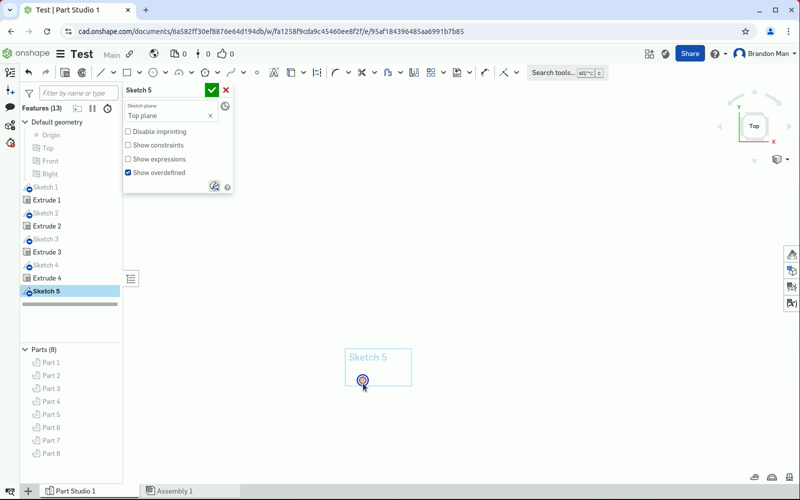
scroll(6)
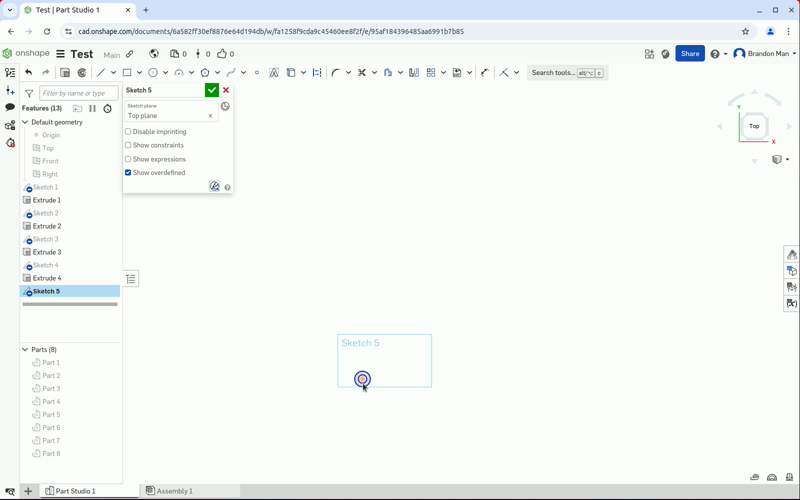
scroll(6)
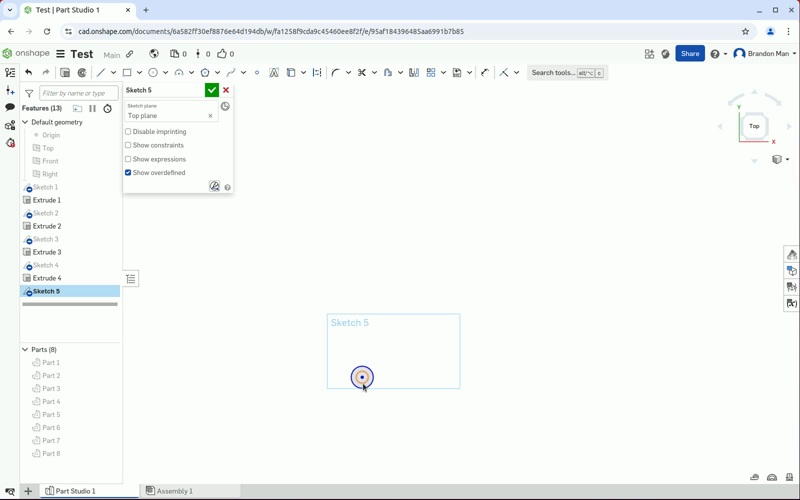
scroll(6)
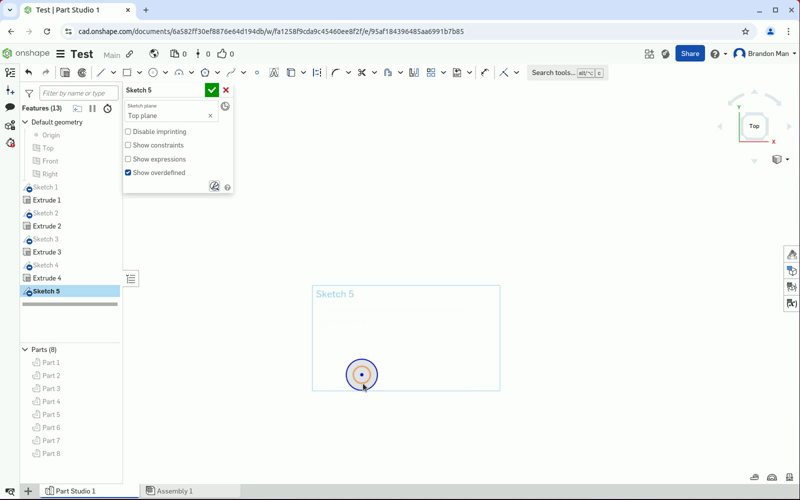
scroll(6)
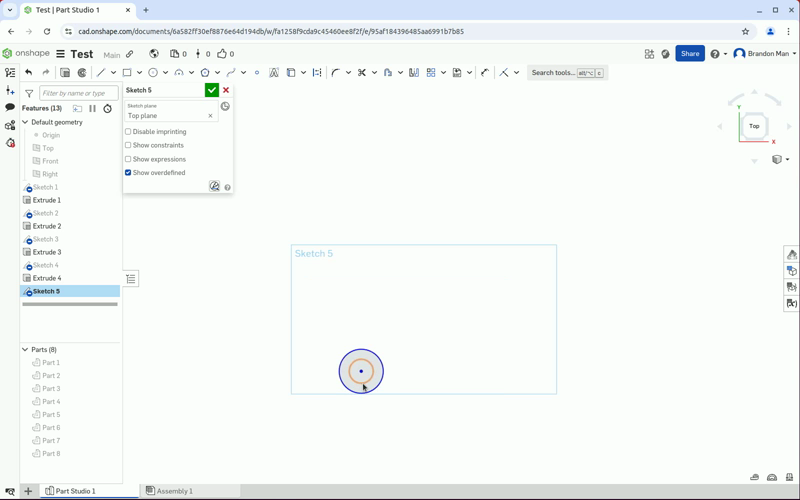
scroll(6)
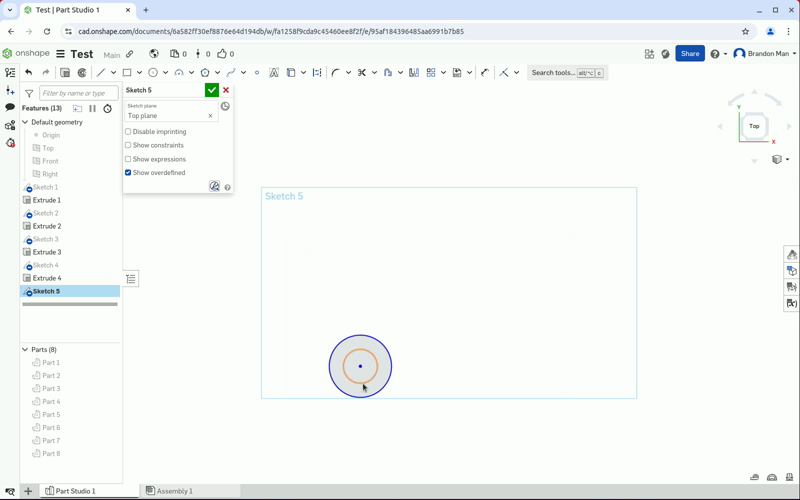
scroll(6)
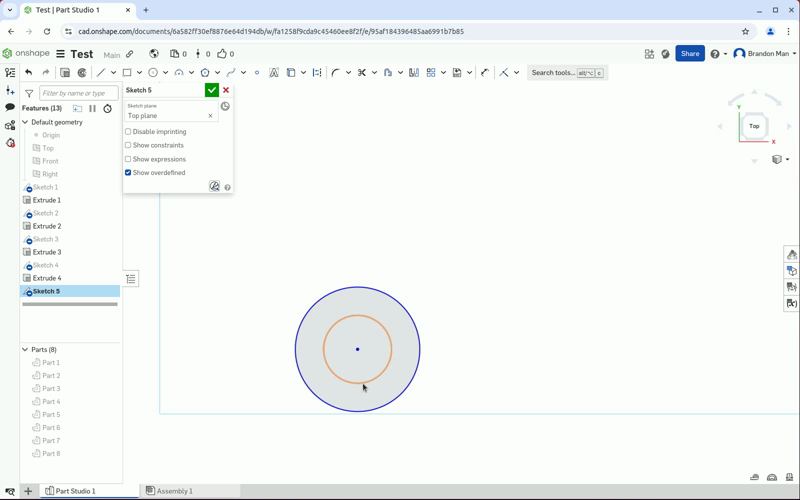
click(363, 383)
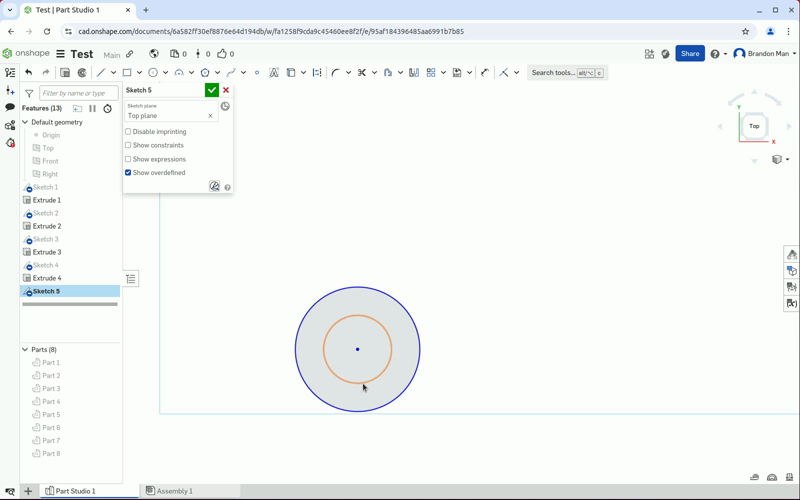
scroll(-6)
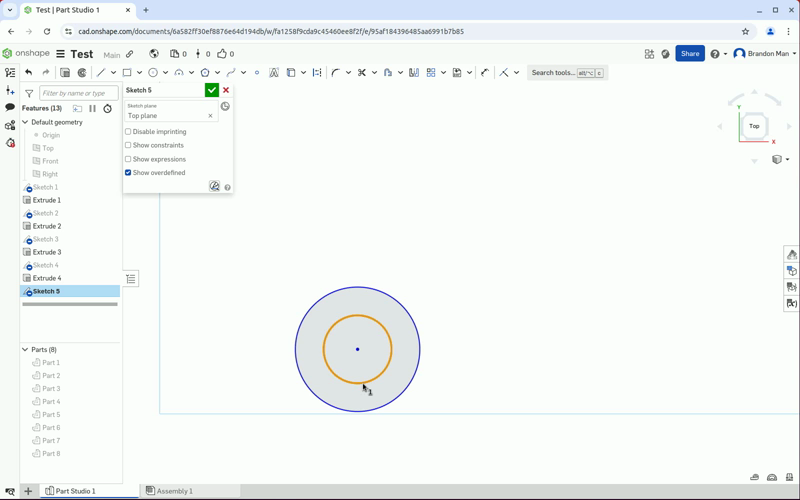
scroll(-6)
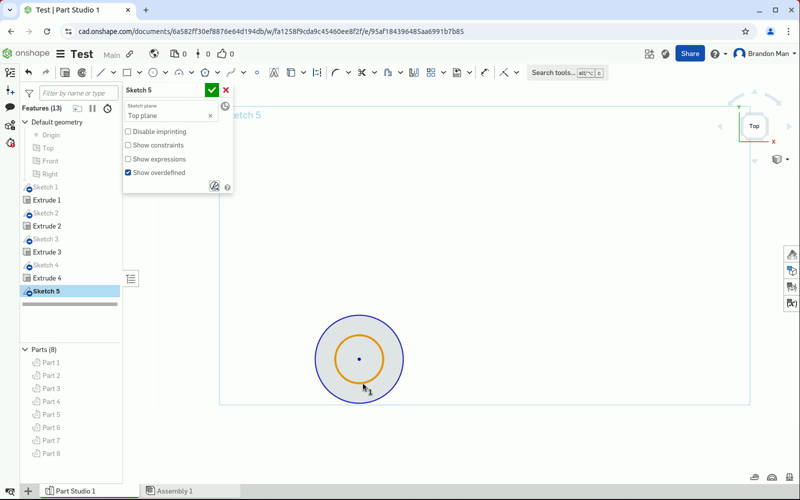
scroll(-6)
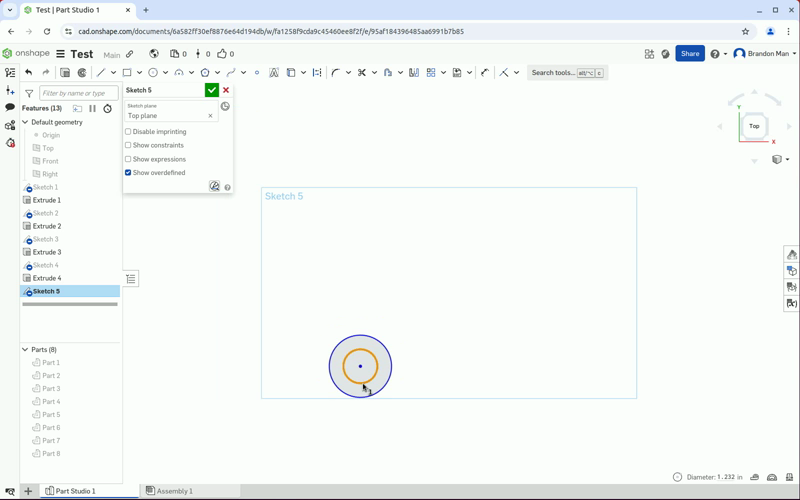
scroll(-6)
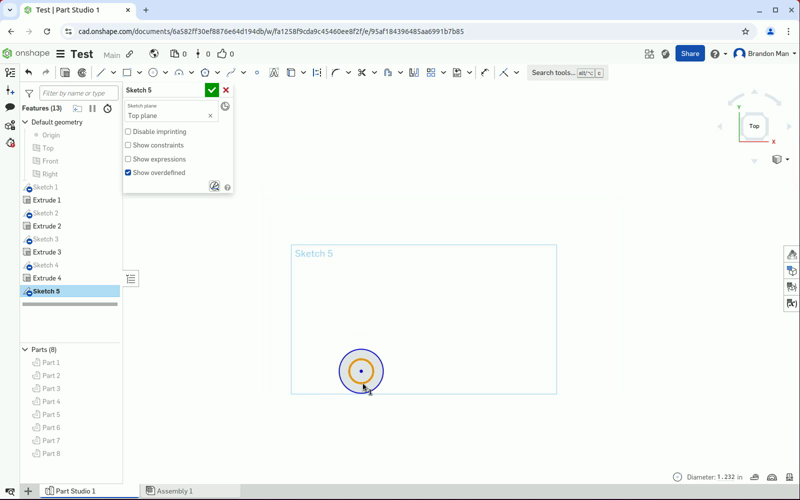
scroll(-6)
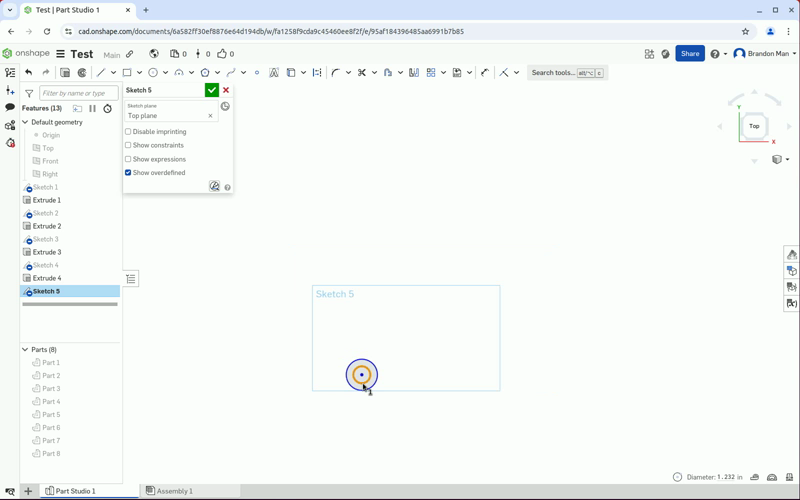
scroll(-6)
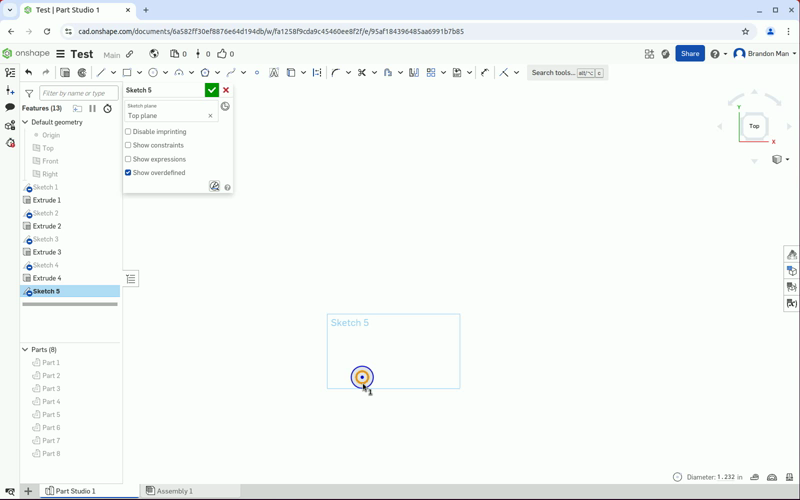
scroll(-6)
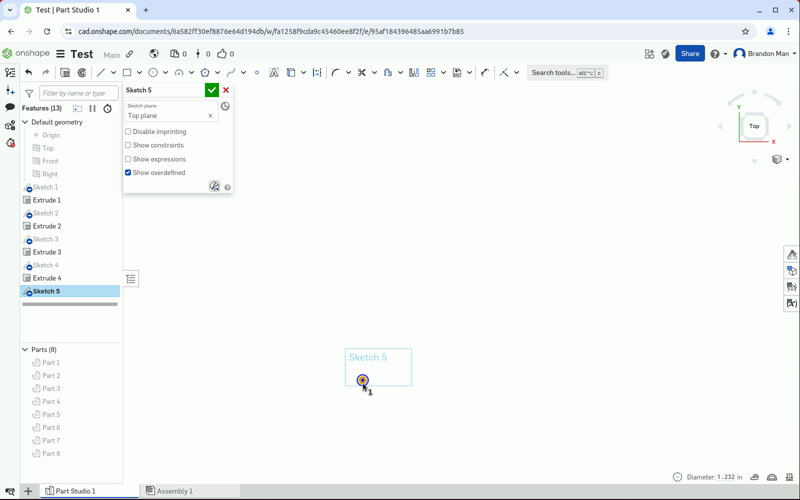
mouse_move(73, 352)
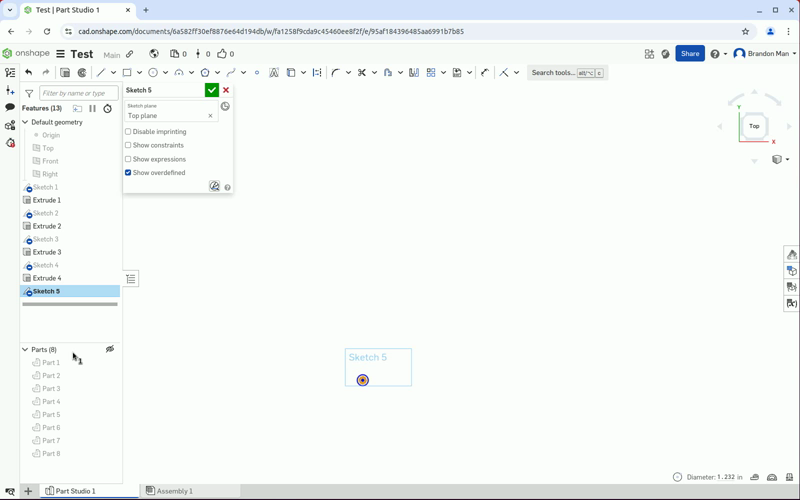
key(shift+y)
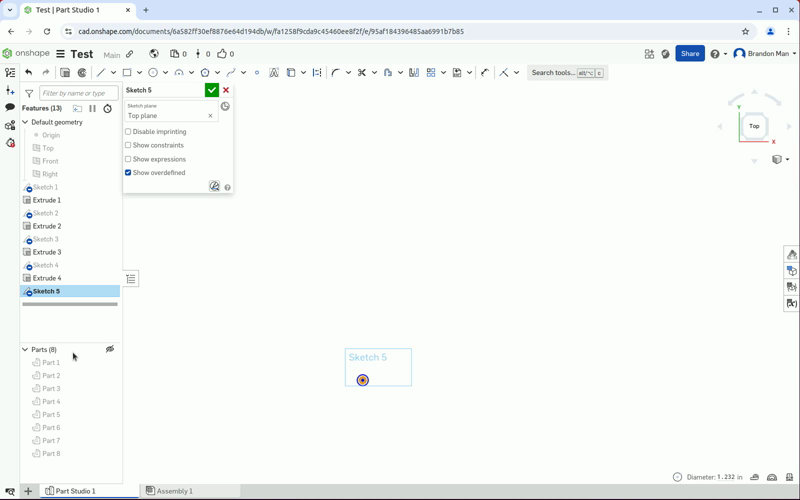
key(shift+e)
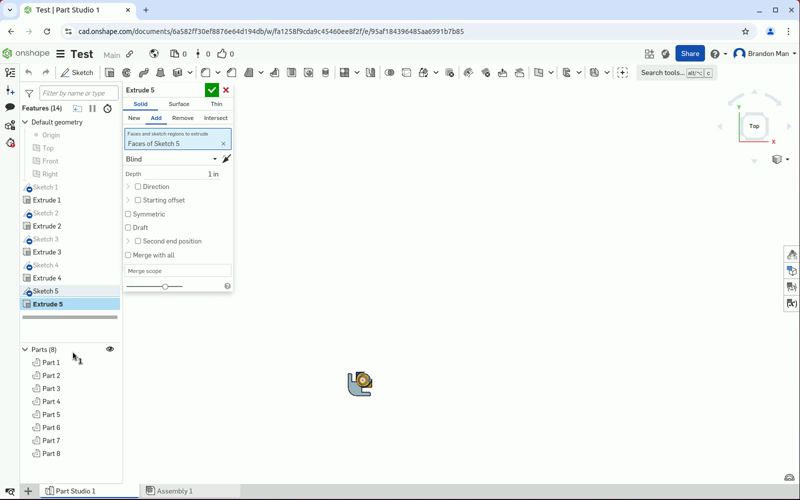
mouse_move(143, 106)
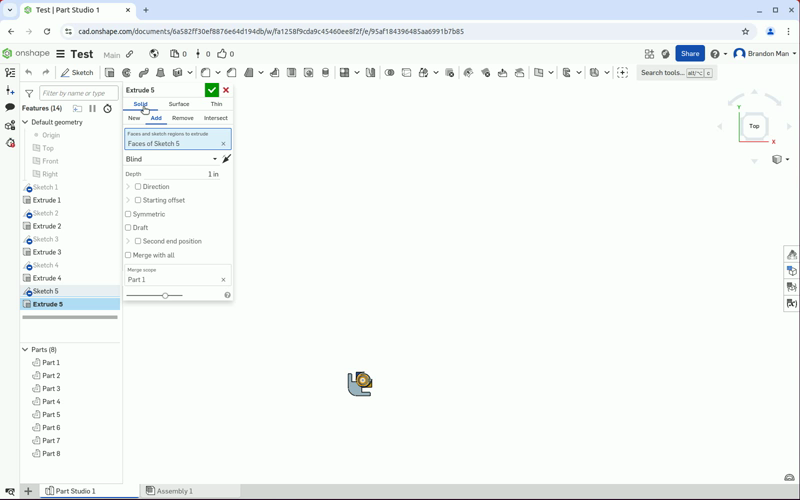
click(143, 106)
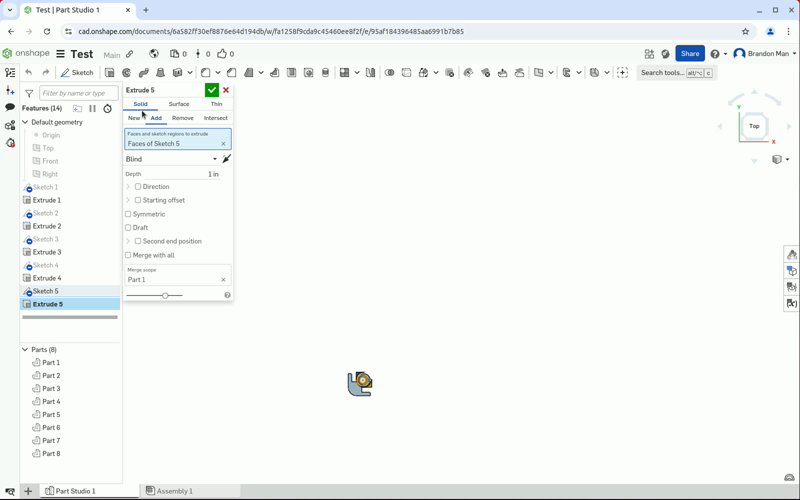
mouse_move(137, 120)
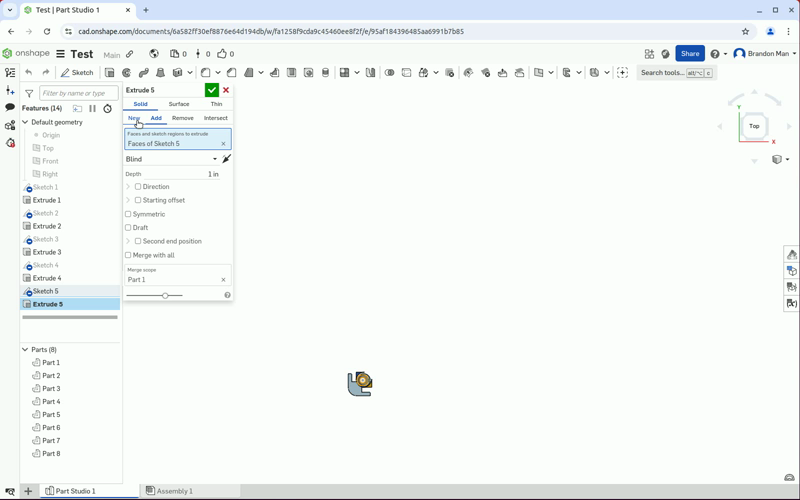
click(137, 120)
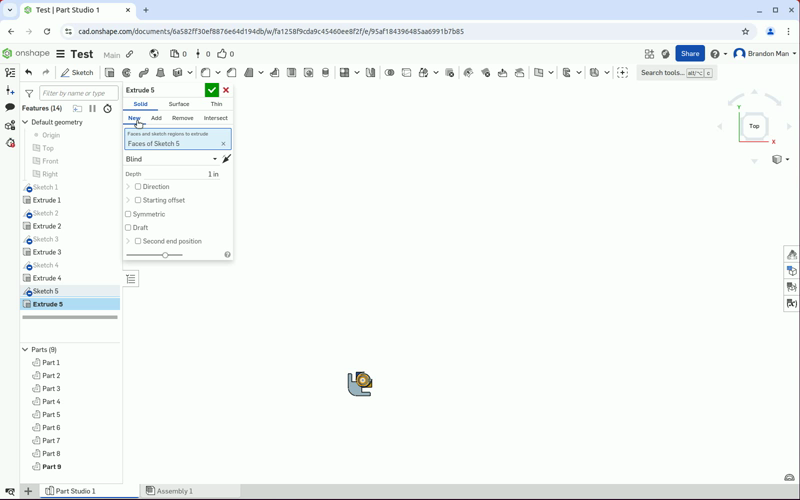
key(tab, 4)
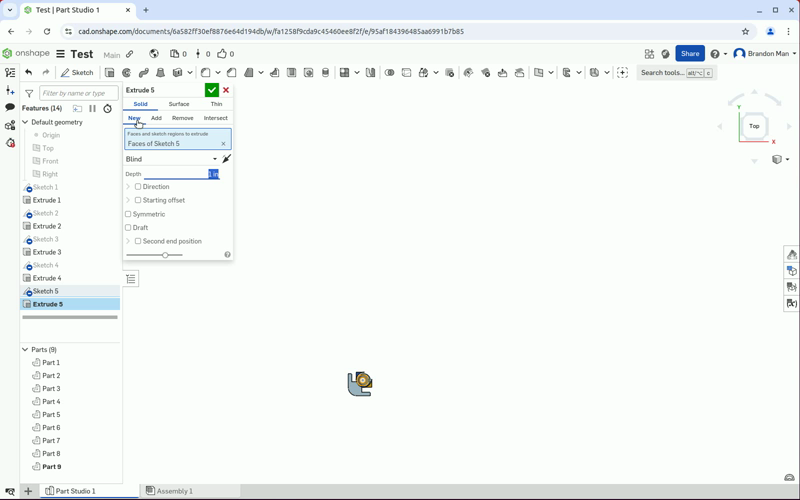
text(8.666)
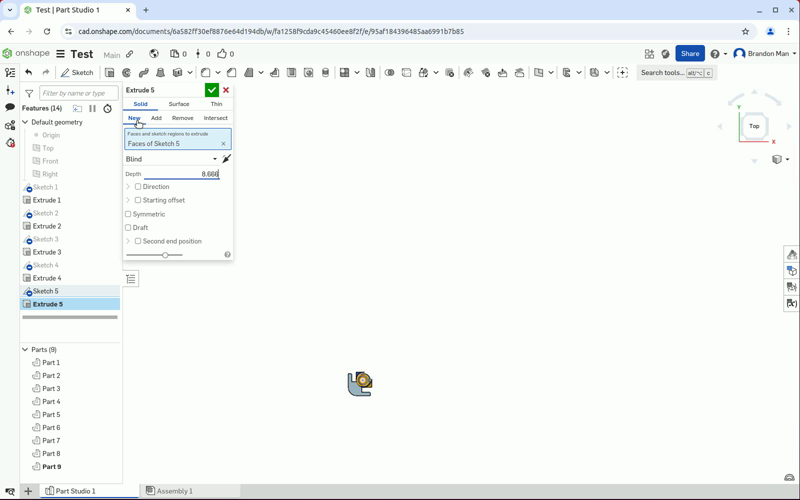
key(enter)
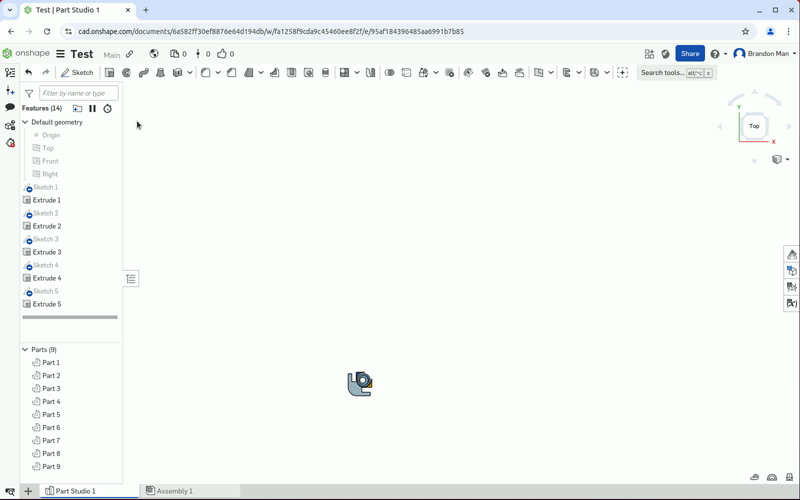
key(shift+h)
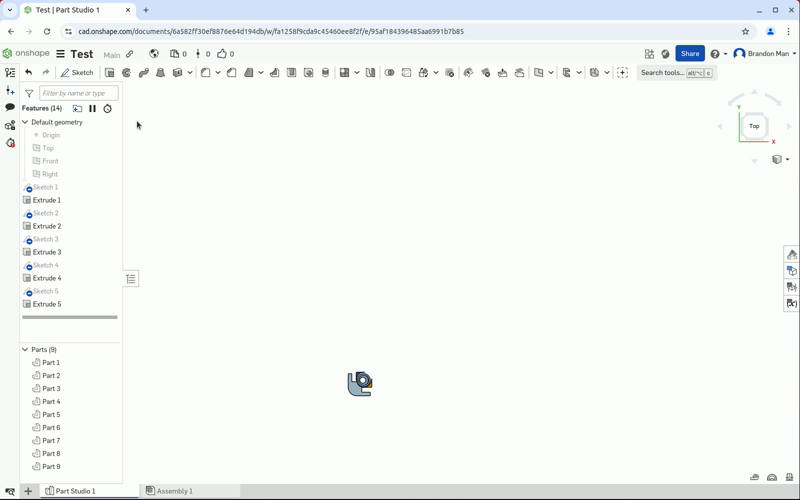
key(shift+h)
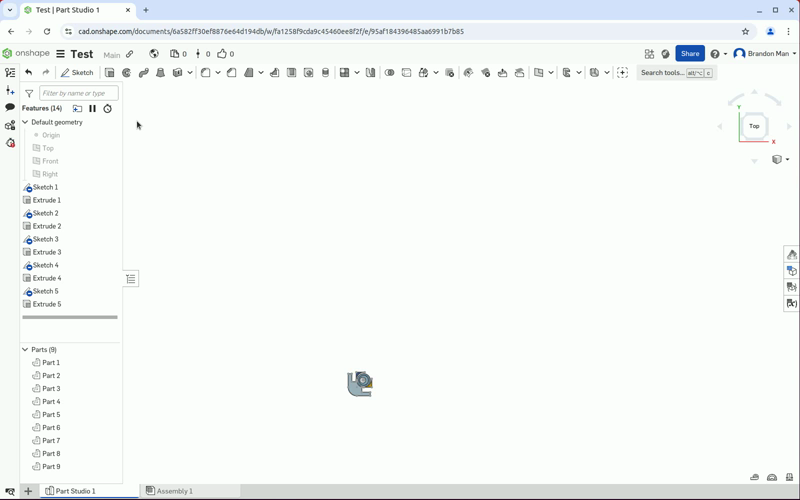
key(shift+7)
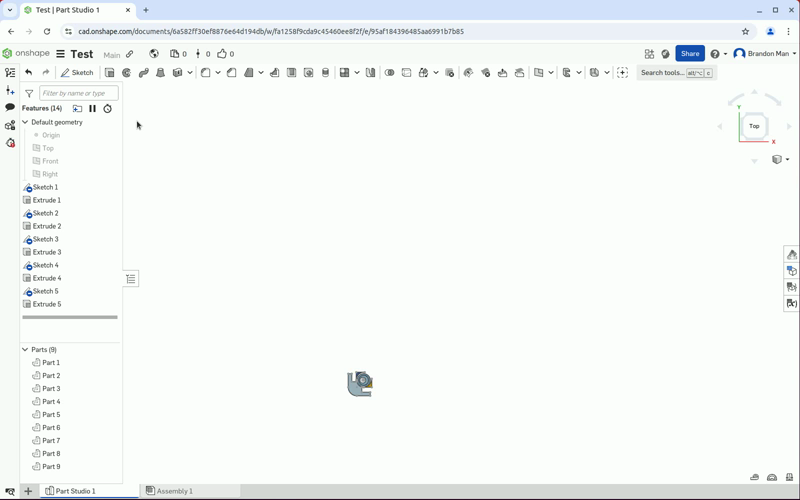
key(up, 3)
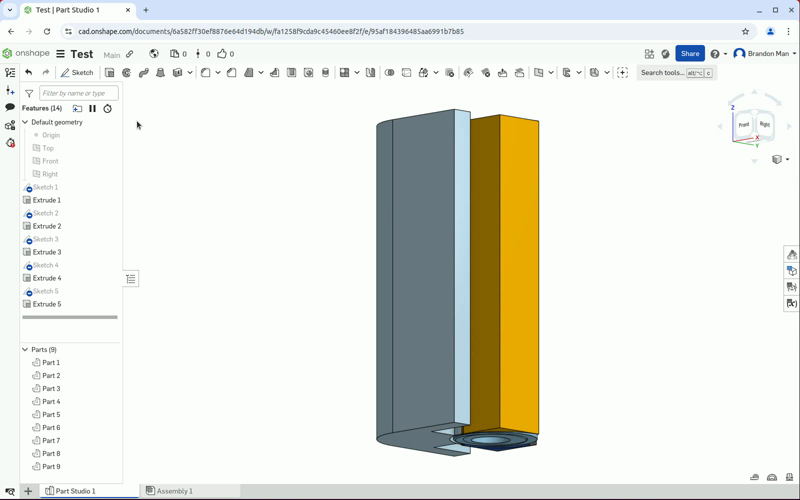
key(left, 3)
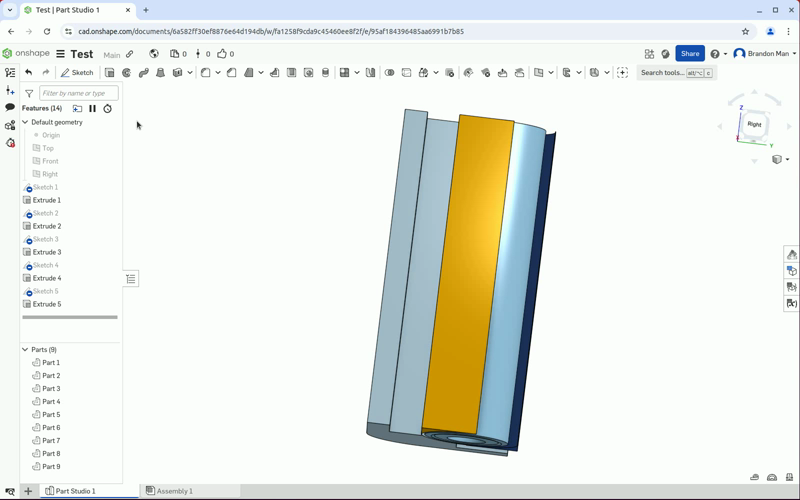
key(right, 3)
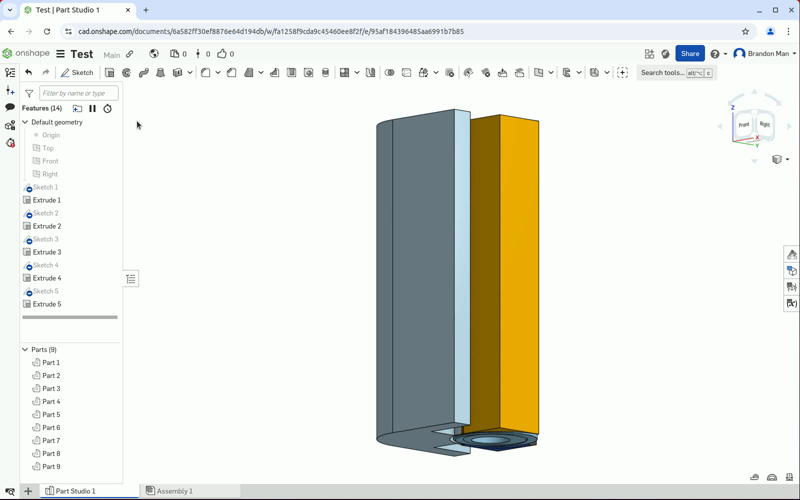
key(down, 3)
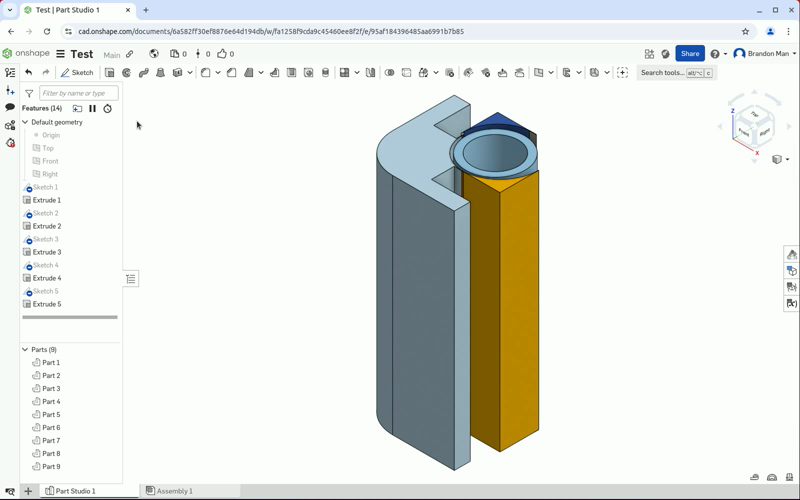
mouse_move(73, 189)
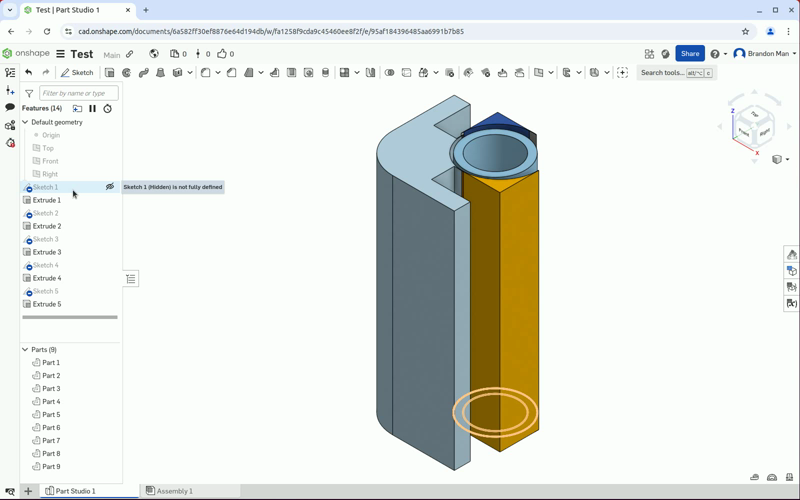
click(73, 189)